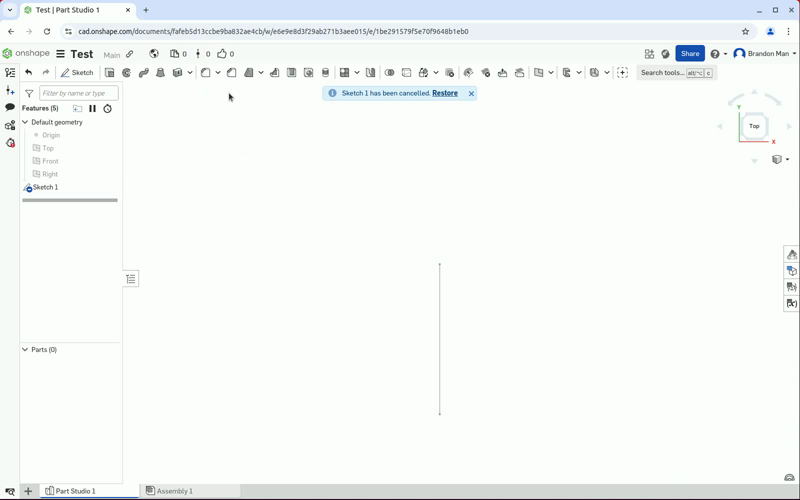
key(shift+h)
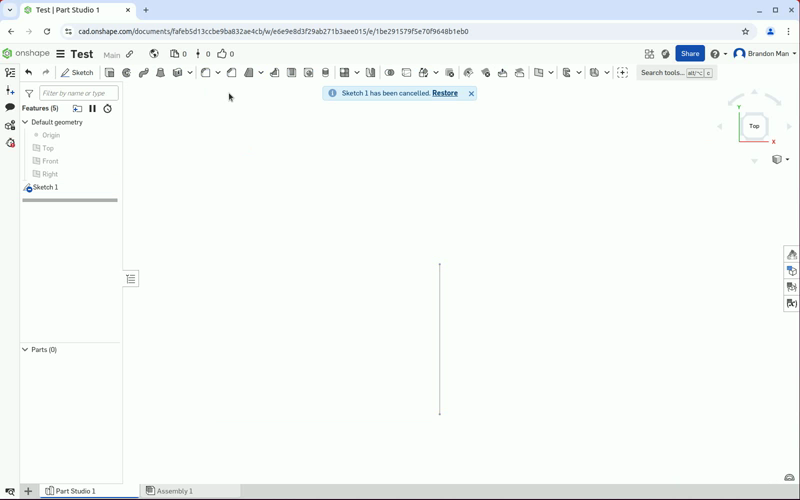
key(shift+s)
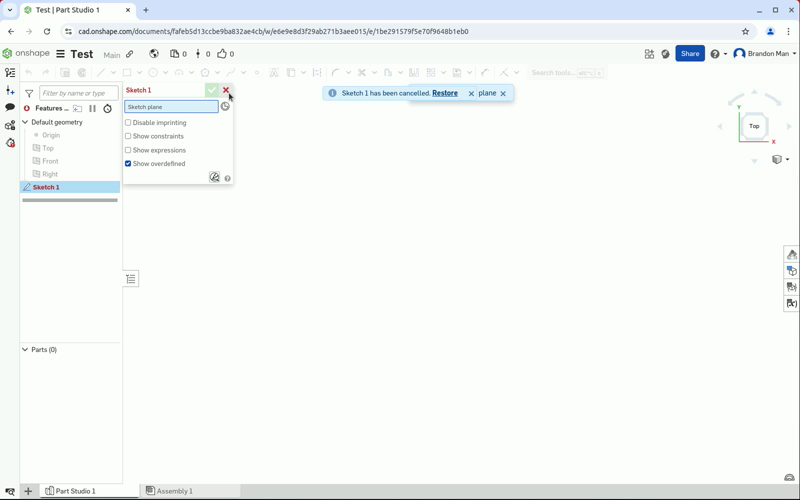
mouse_move(73, 150)
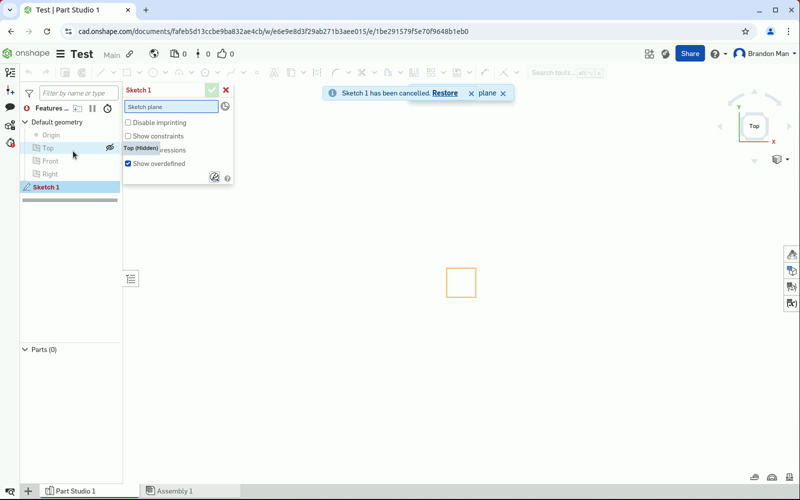
click(73, 150)
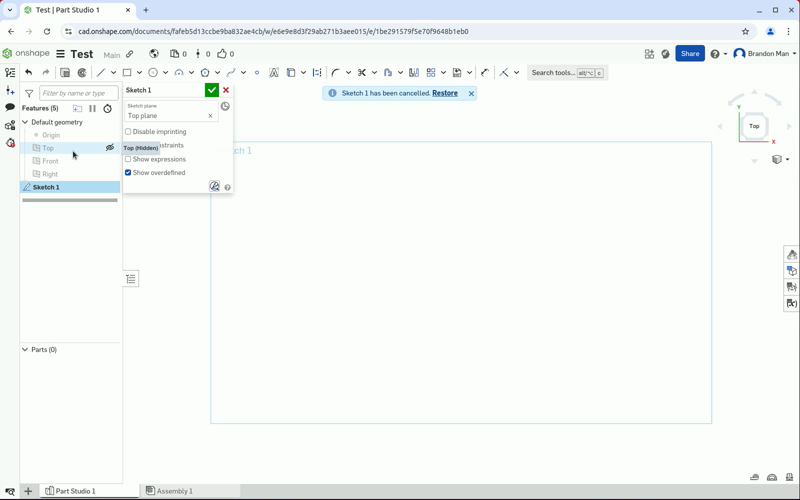
mouse_move(73, 352)
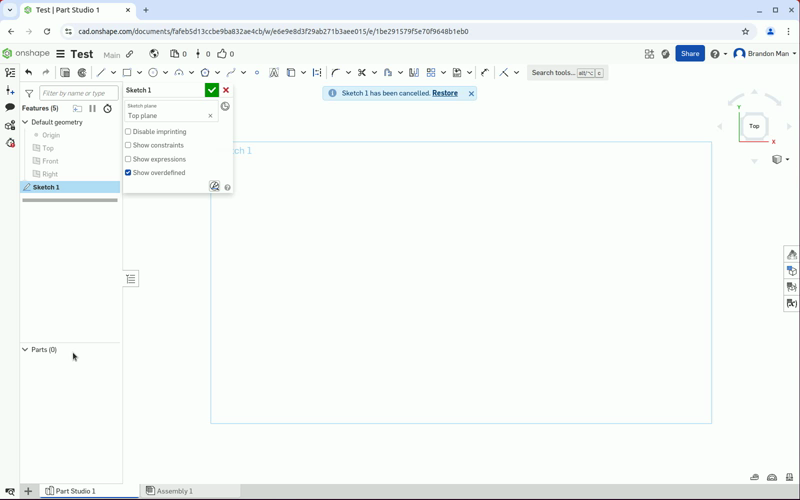
key(y)
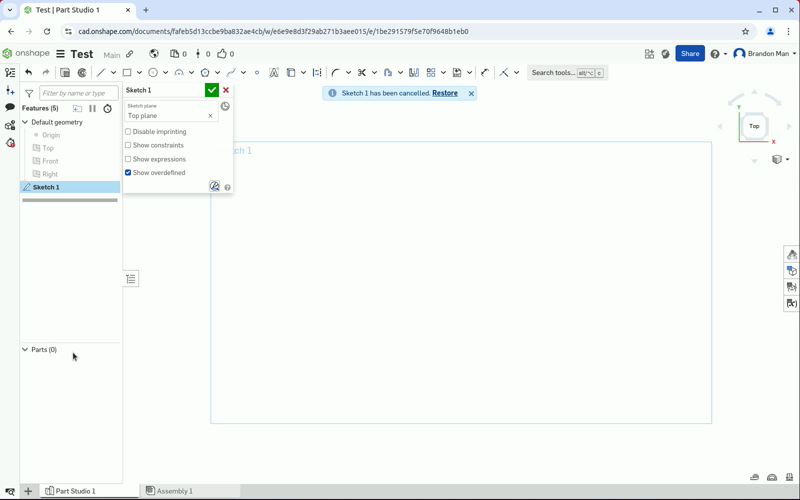
key(c)
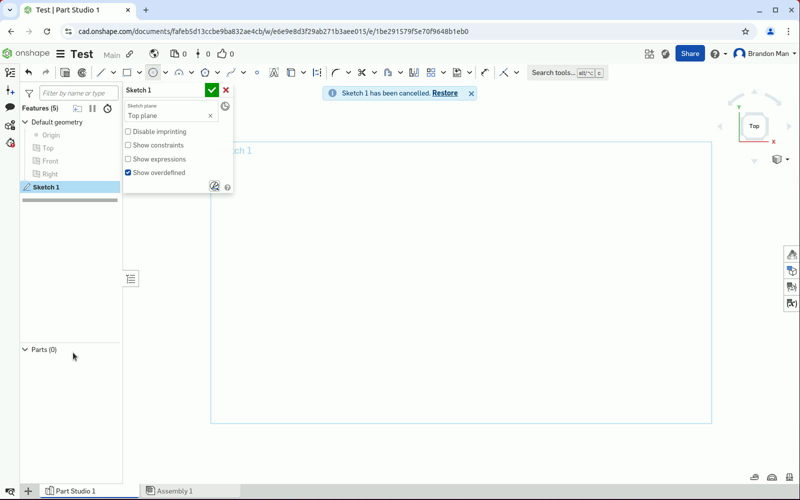
key_down(shift)
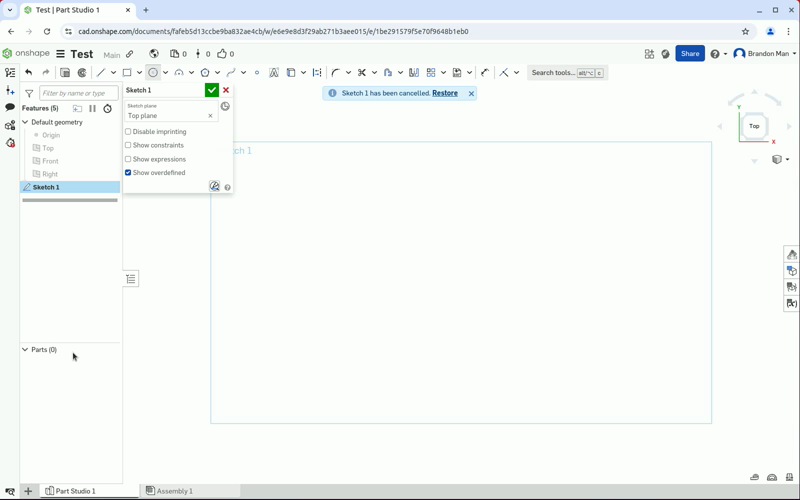
mouse_move(366, 260)
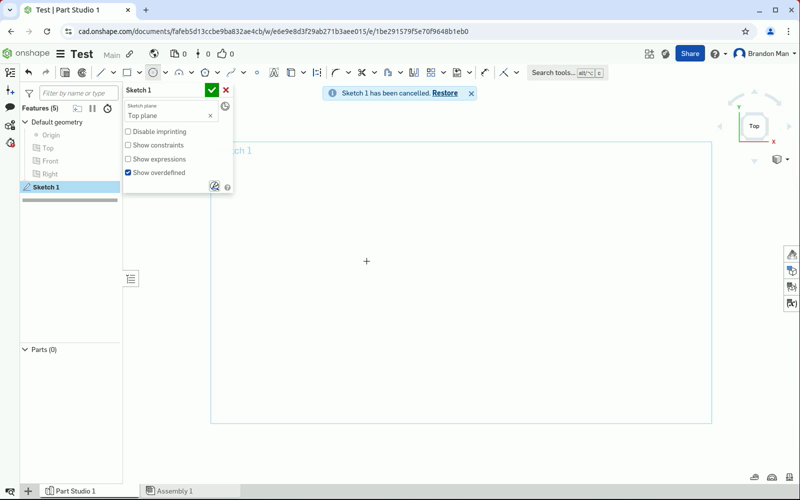
click(366, 260)
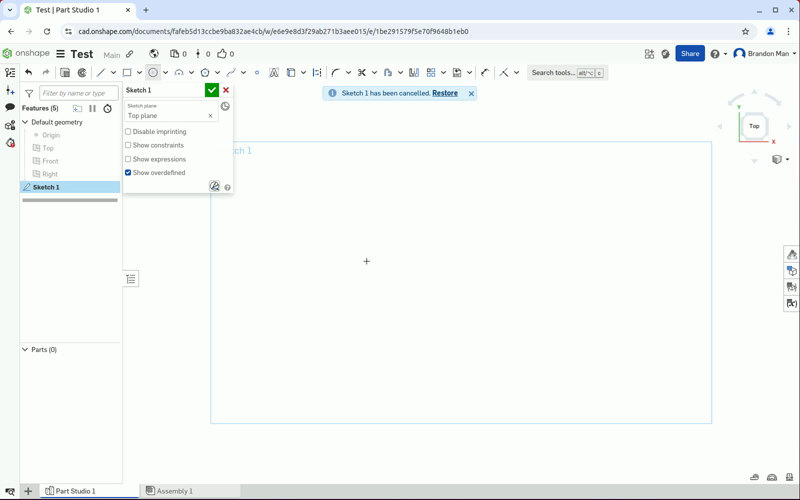
key_up(shift)
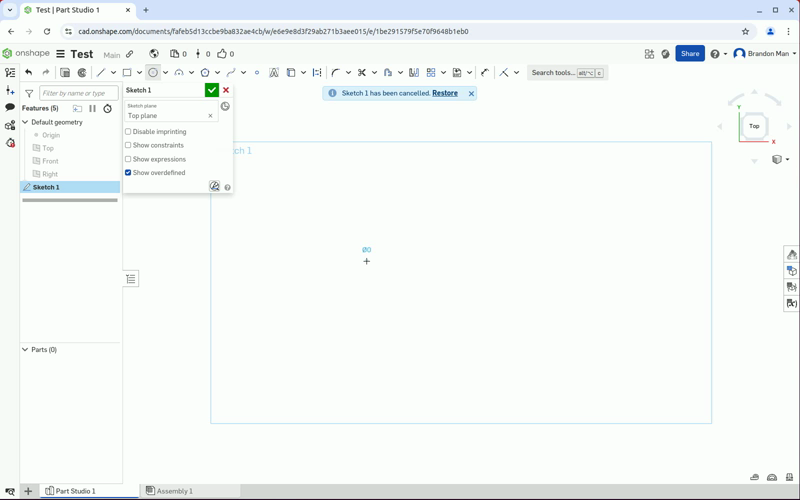
mouse_move(385, 260)
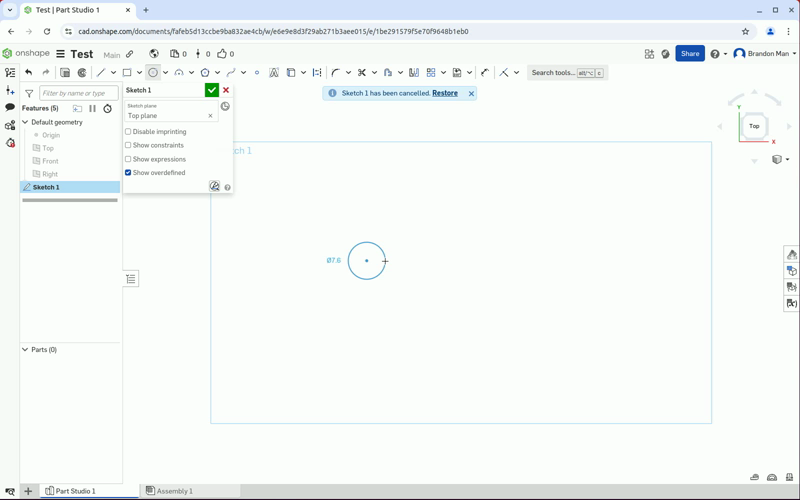
click(385, 260)
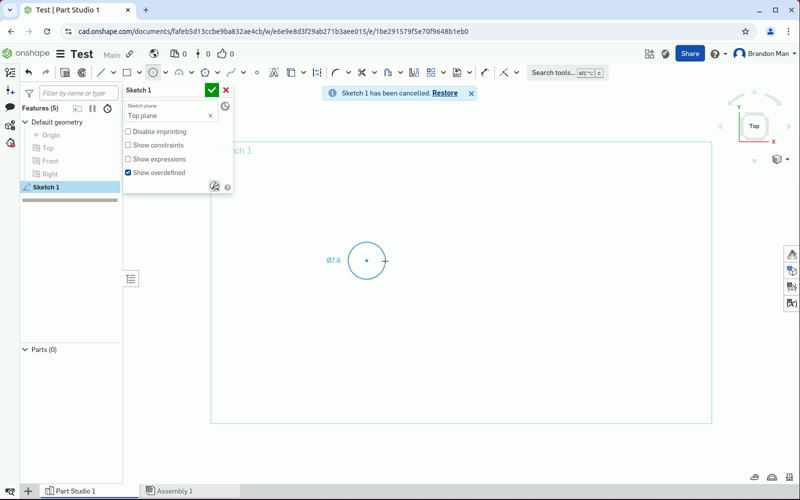
key(esc)
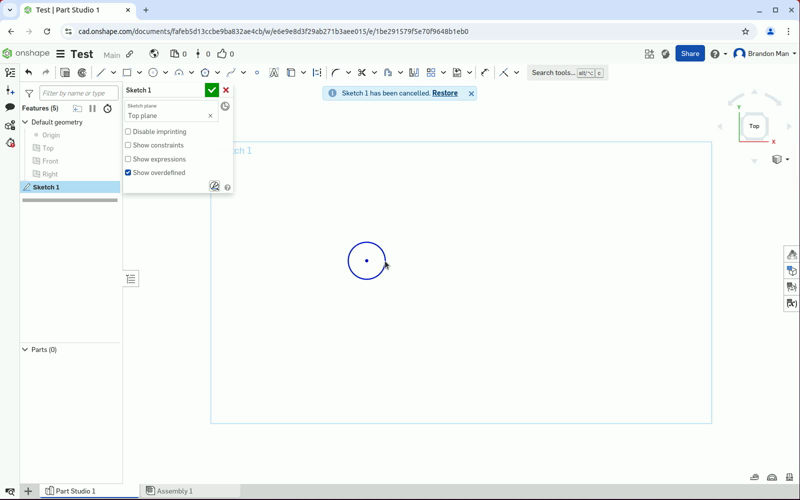
key(c)
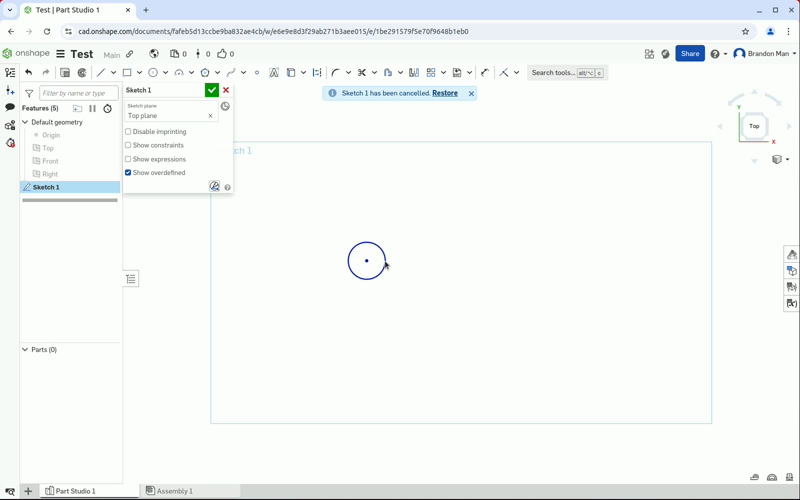
key_down(shift)
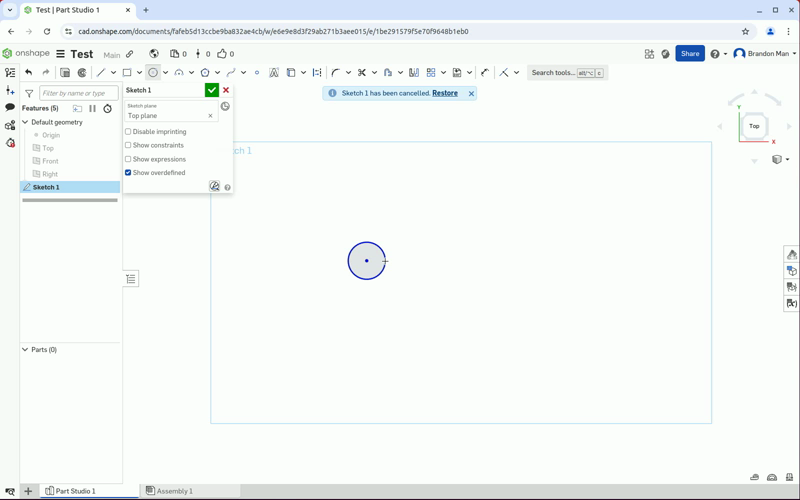
mouse_move(366, 260)
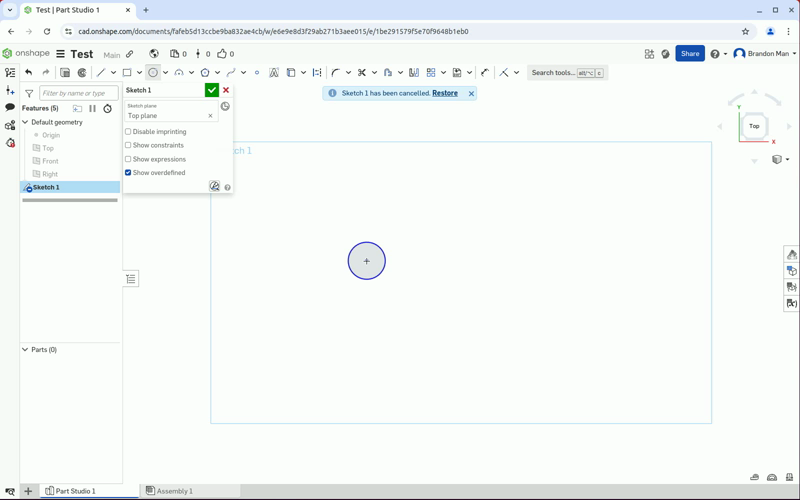
click(366, 260)
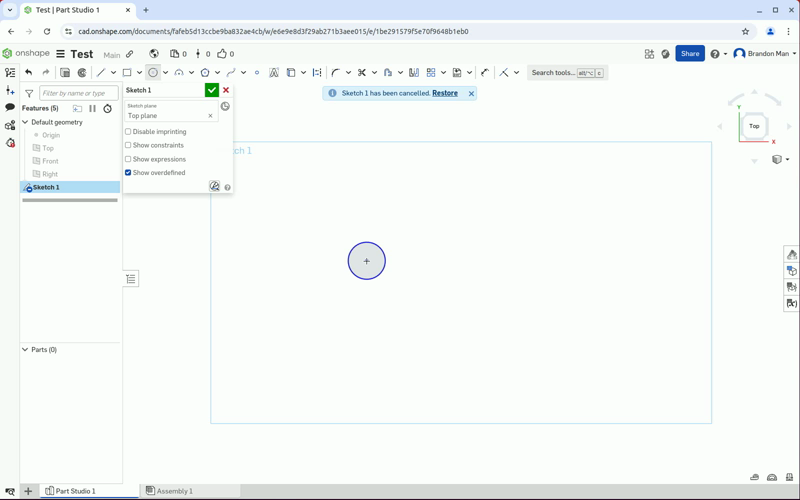
key_up(shift)
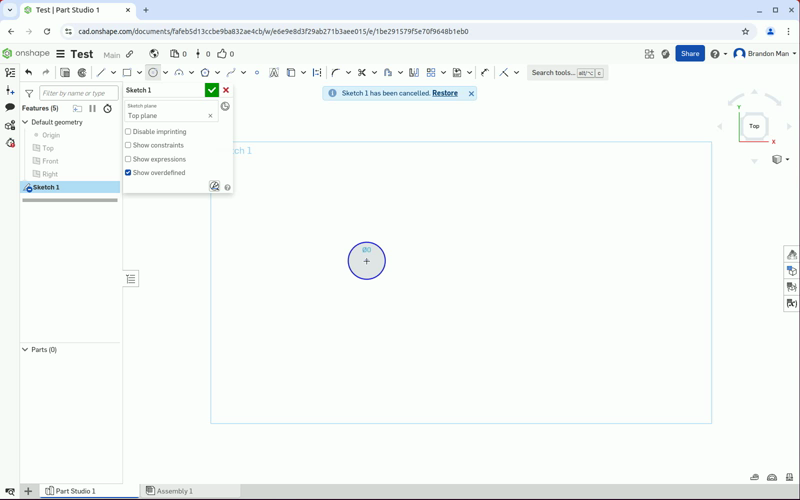
mouse_move(381, 260)
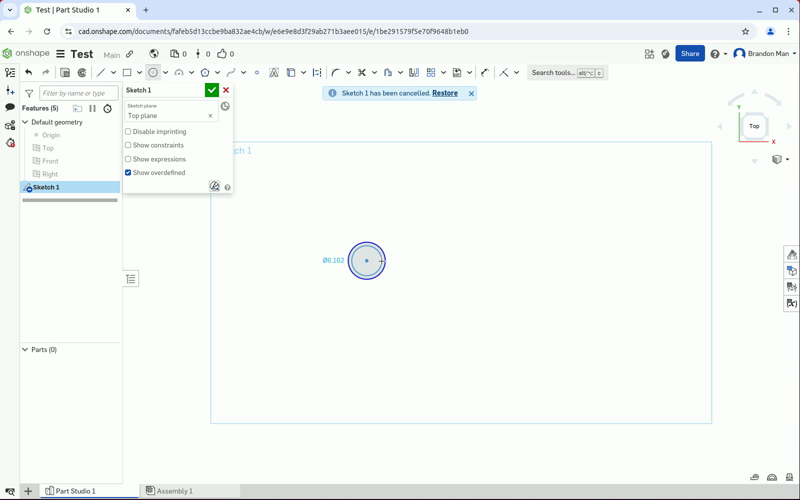
scroll(6)
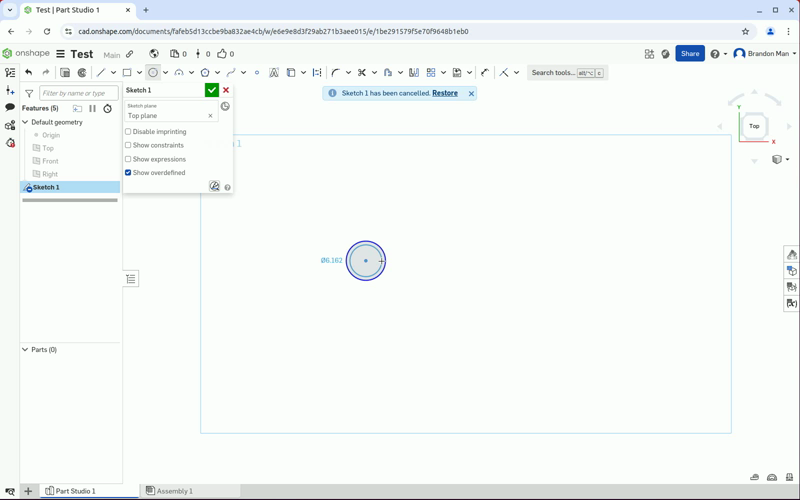
scroll(6)
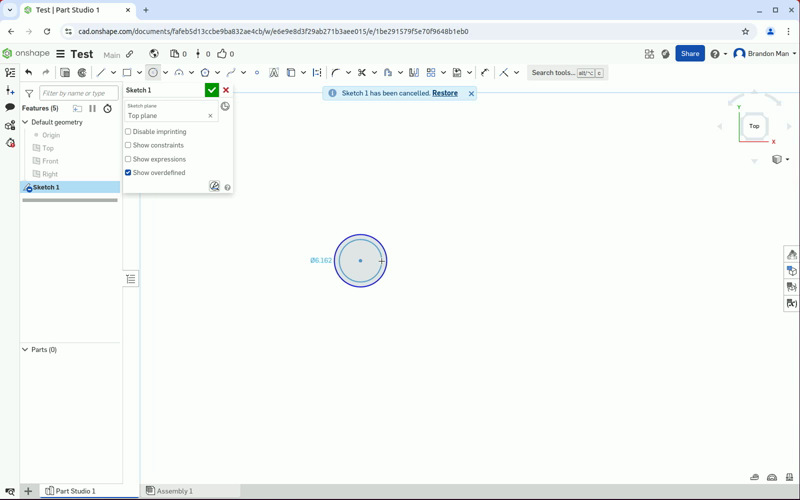
scroll(6)
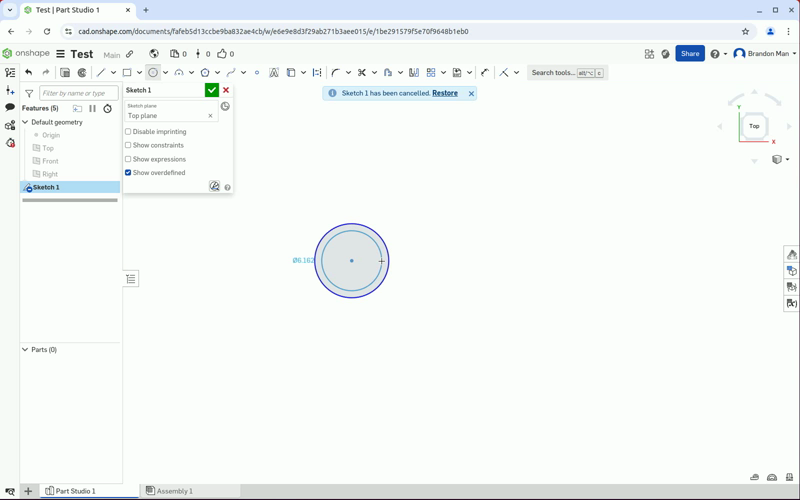
scroll(6)
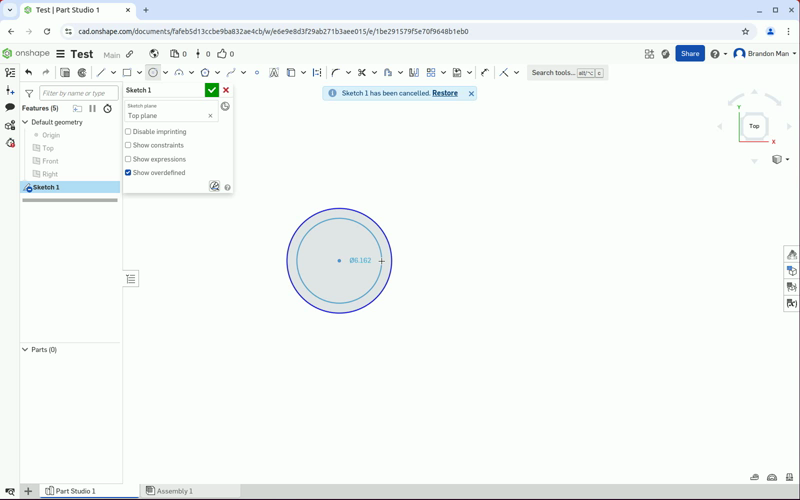
scroll(6)
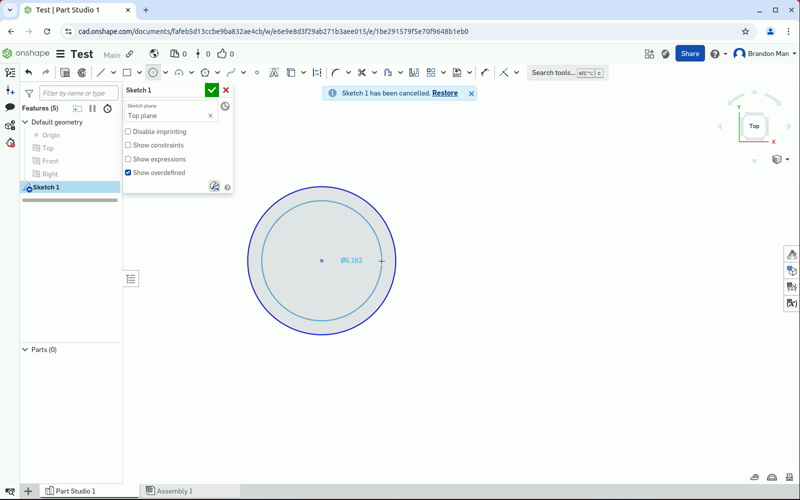
scroll(6)
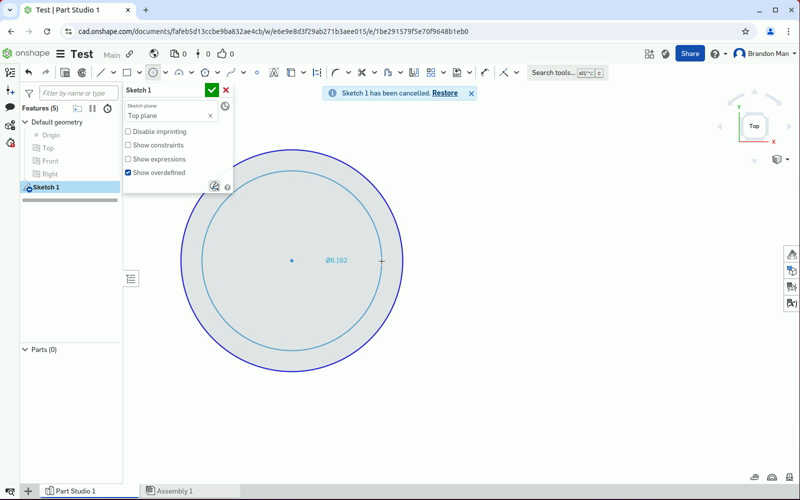
scroll(6)
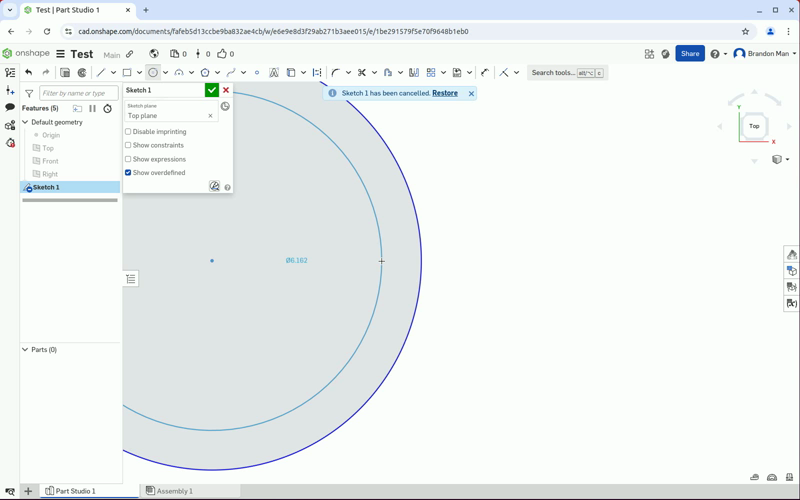
click(381, 260)
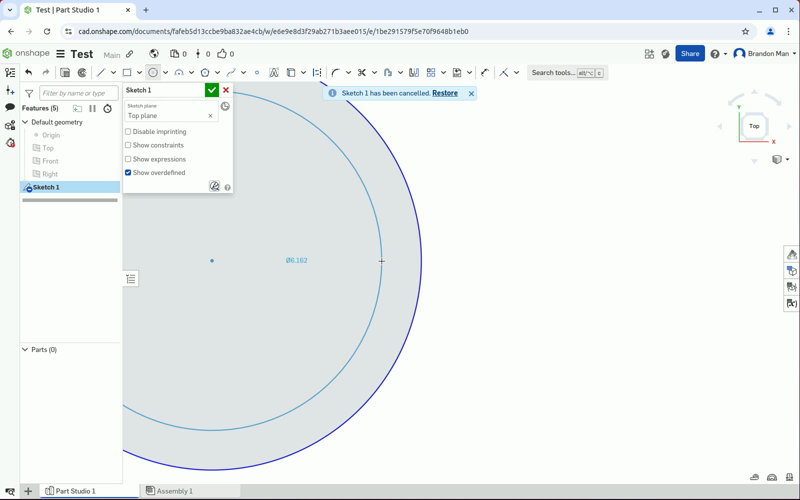
scroll(-6)
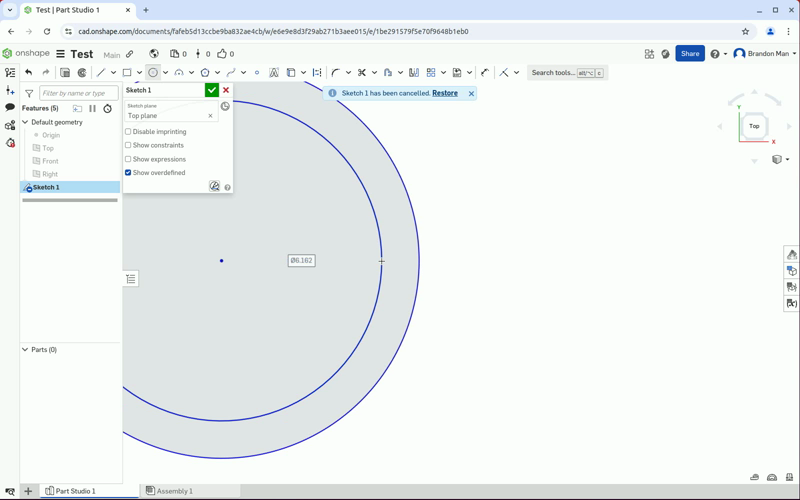
scroll(-6)
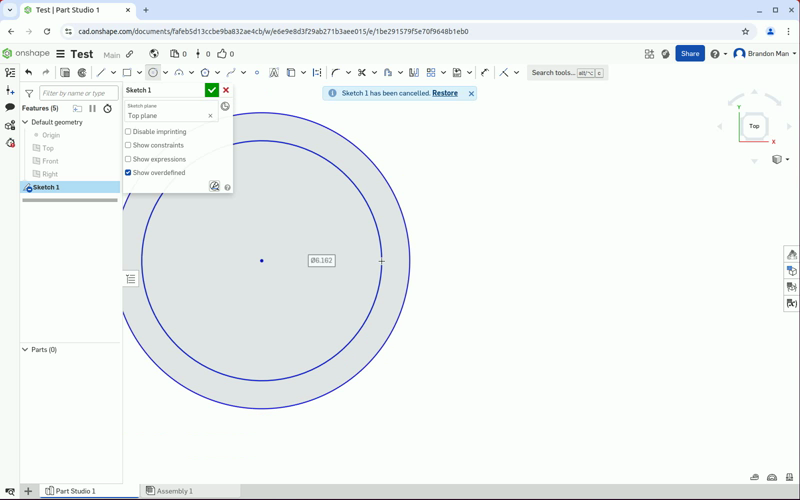
scroll(-6)
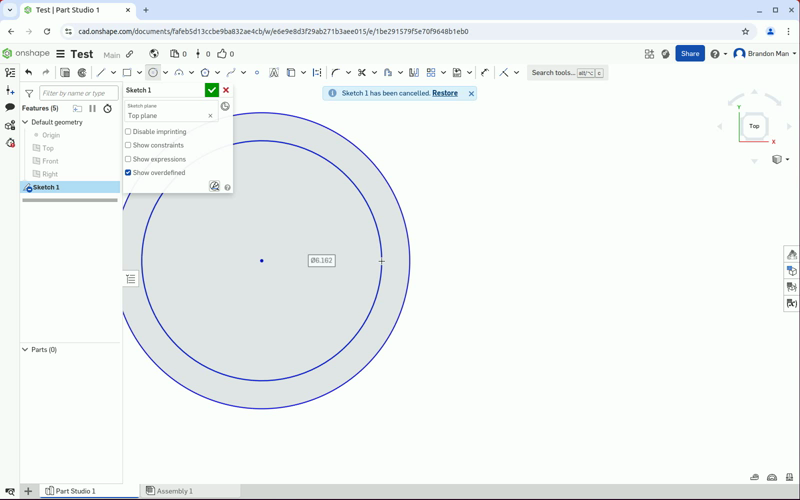
scroll(-6)
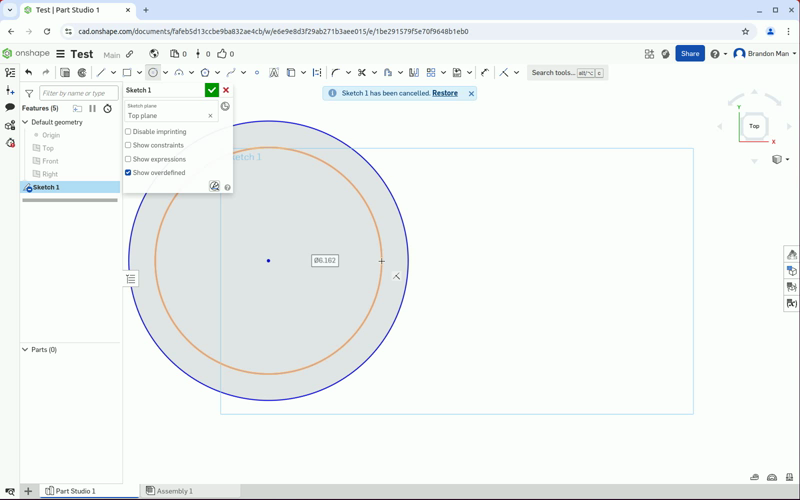
scroll(-6)
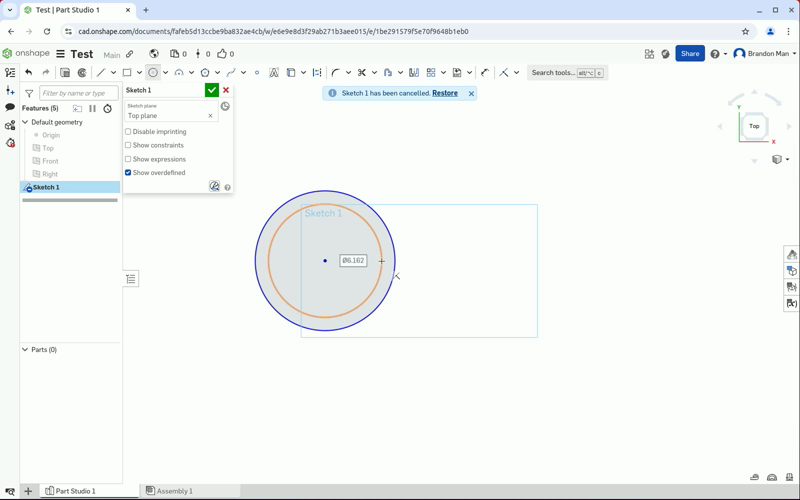
scroll(-6)
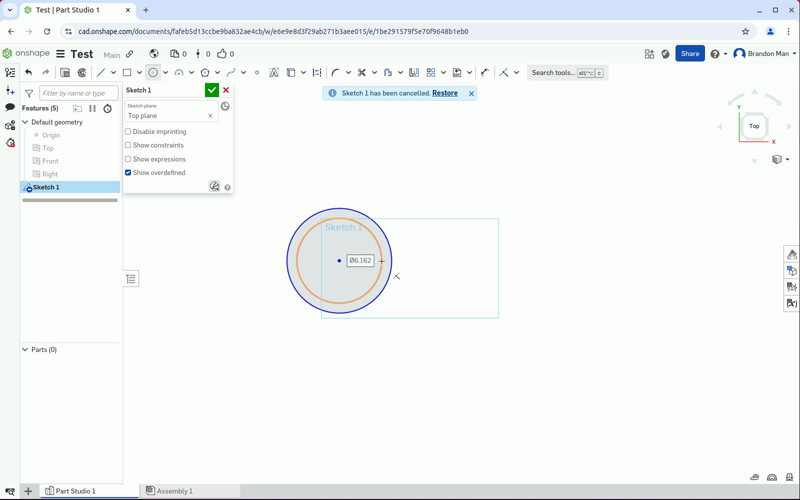
scroll(-6)
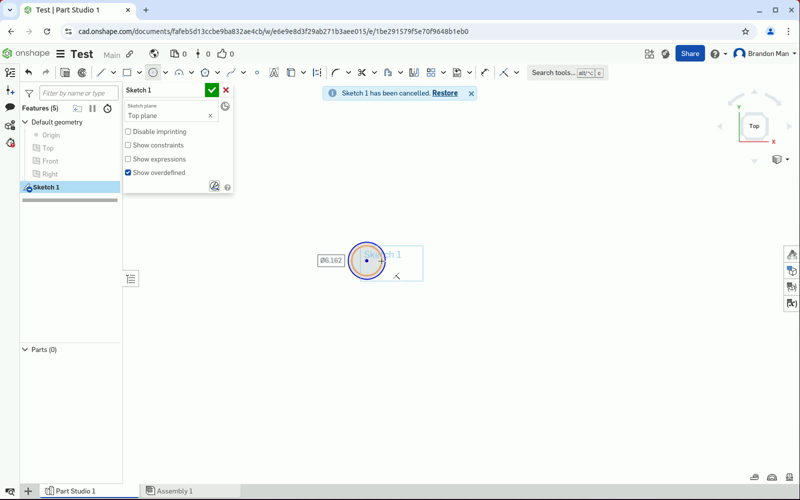
key(esc)
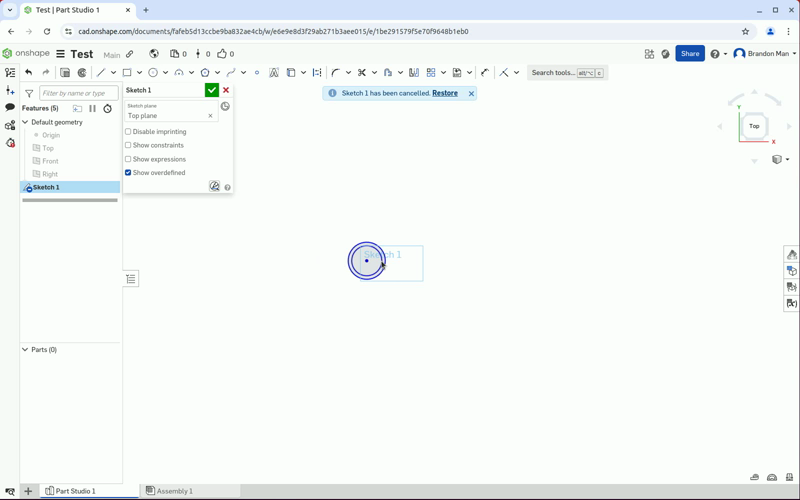
mouse_move(350, 252)
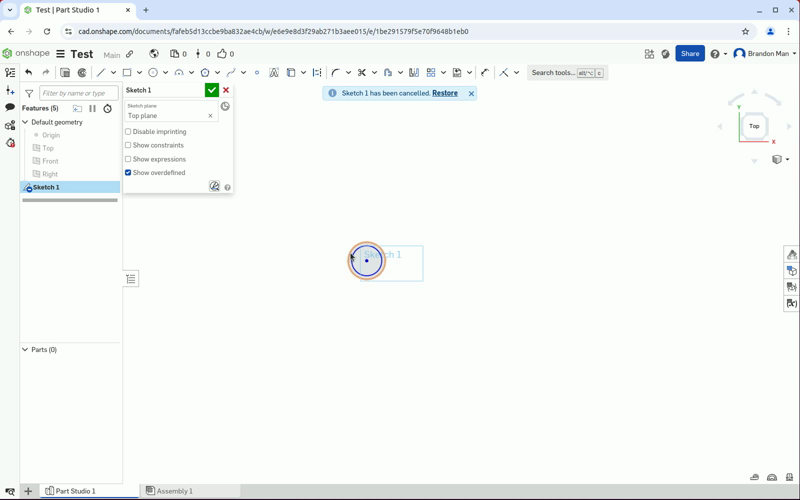
scroll(6)
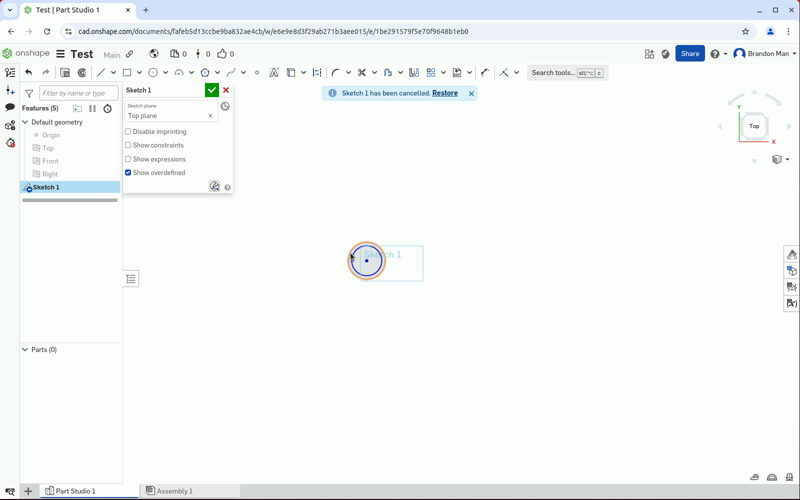
scroll(6)
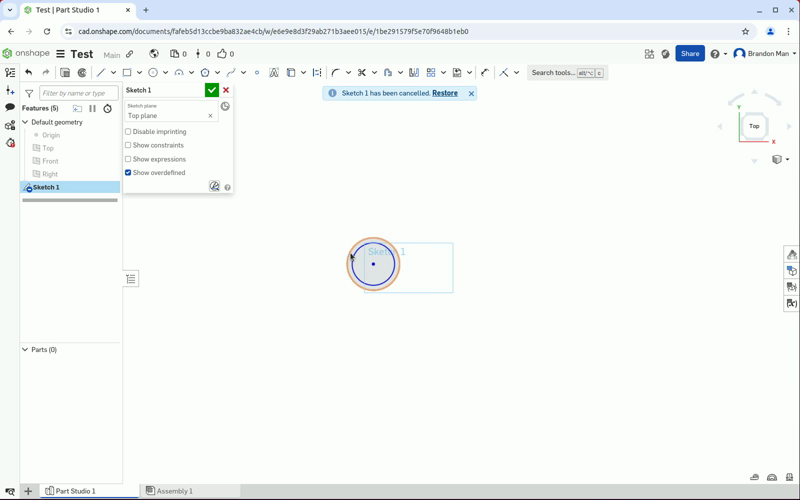
scroll(6)
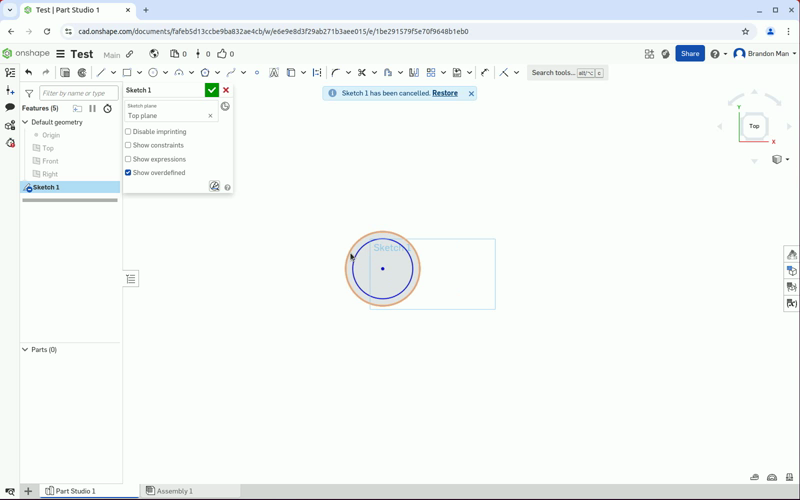
scroll(6)
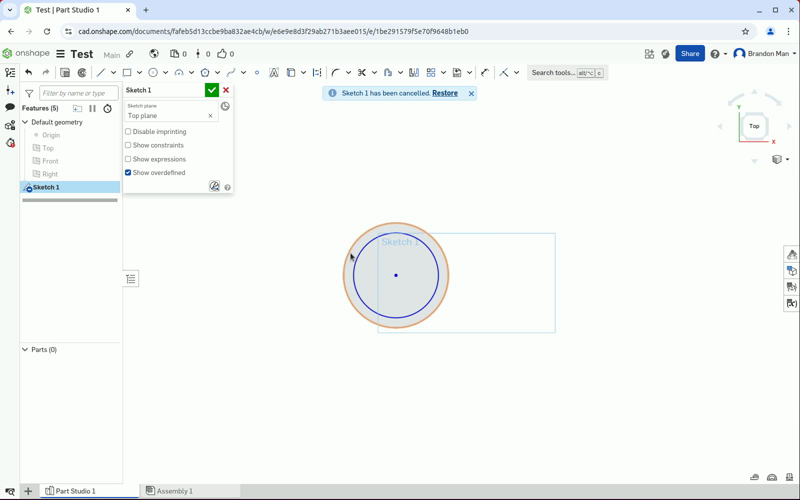
scroll(6)
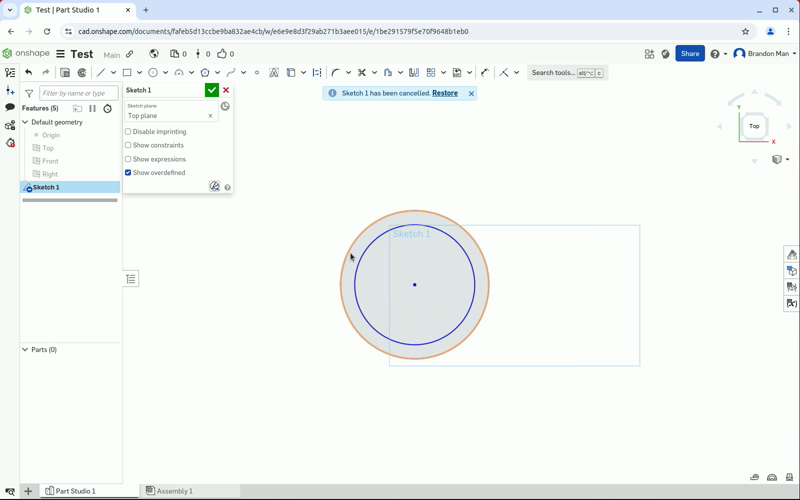
scroll(6)
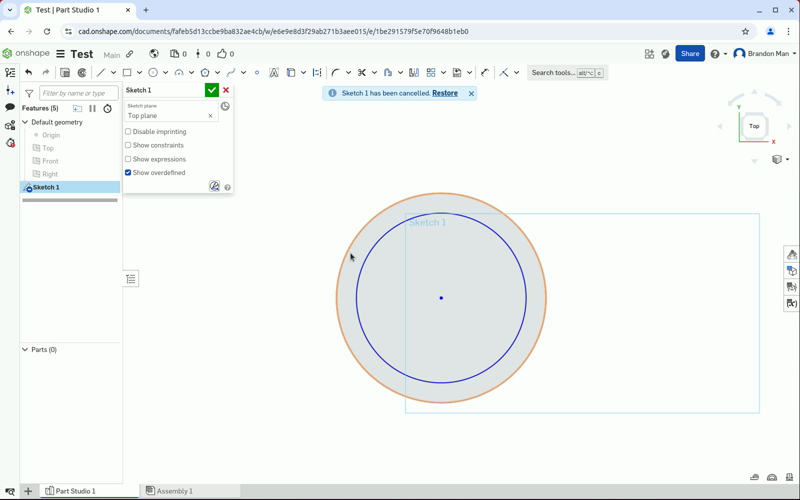
scroll(6)
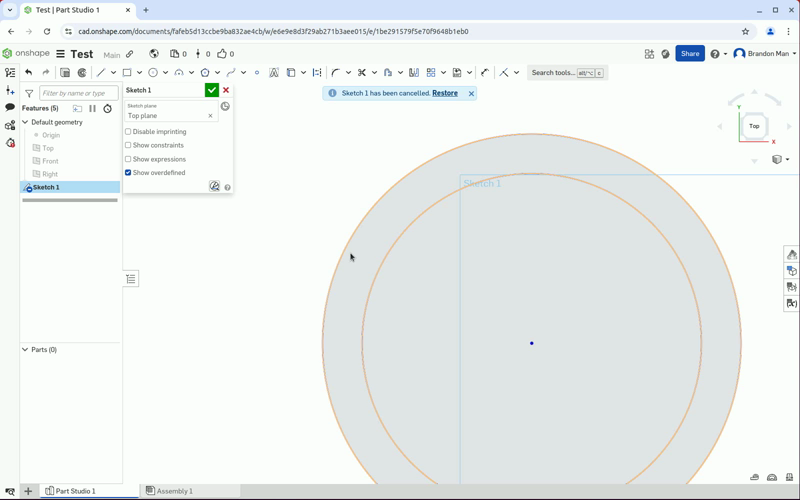
click(350, 252)
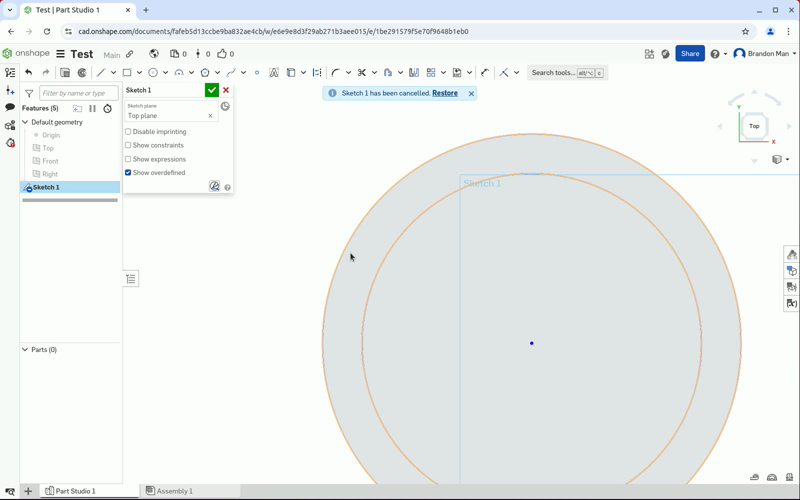
scroll(-6)
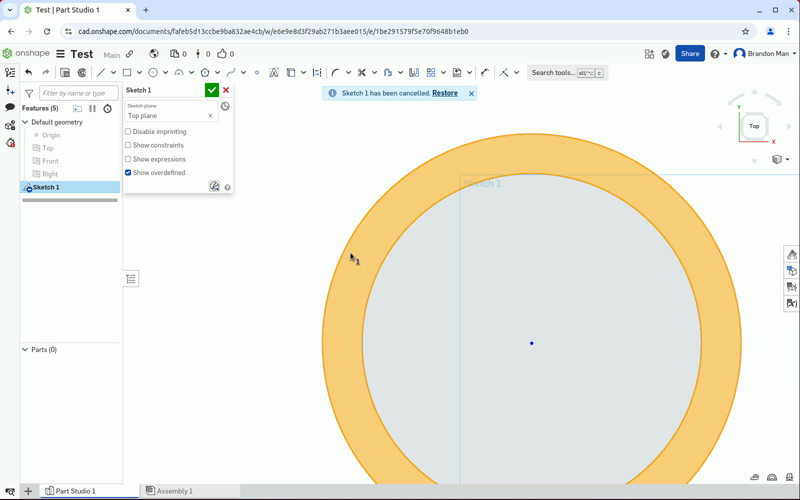
scroll(-6)
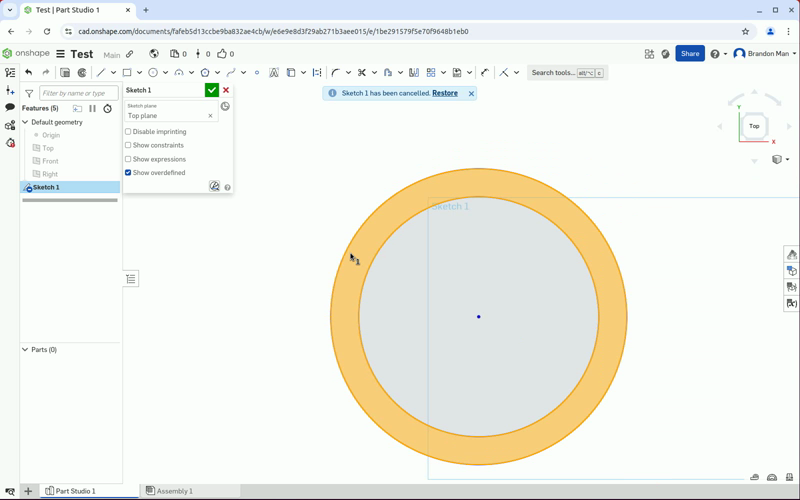
scroll(-6)
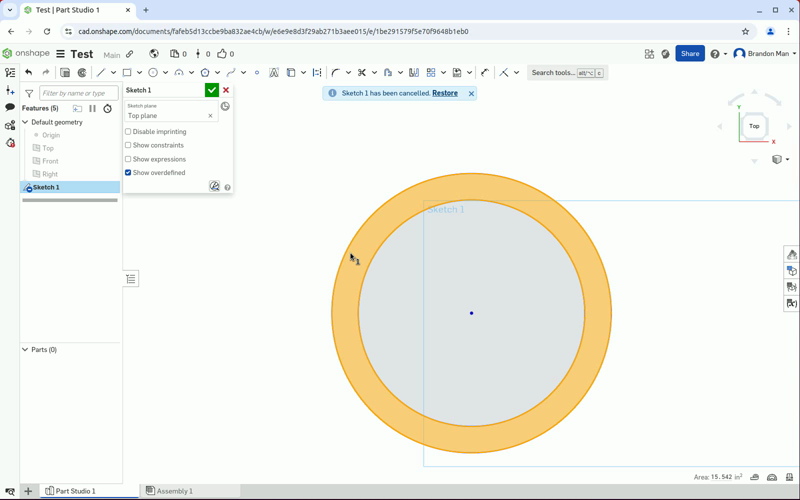
scroll(-6)
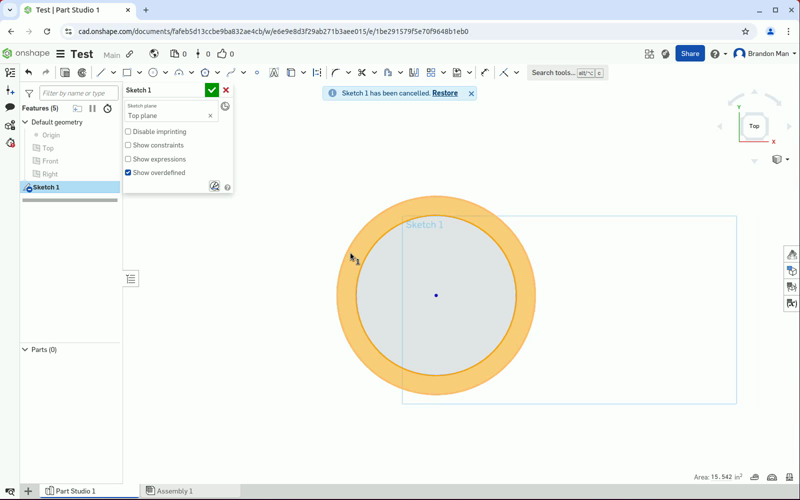
scroll(-6)
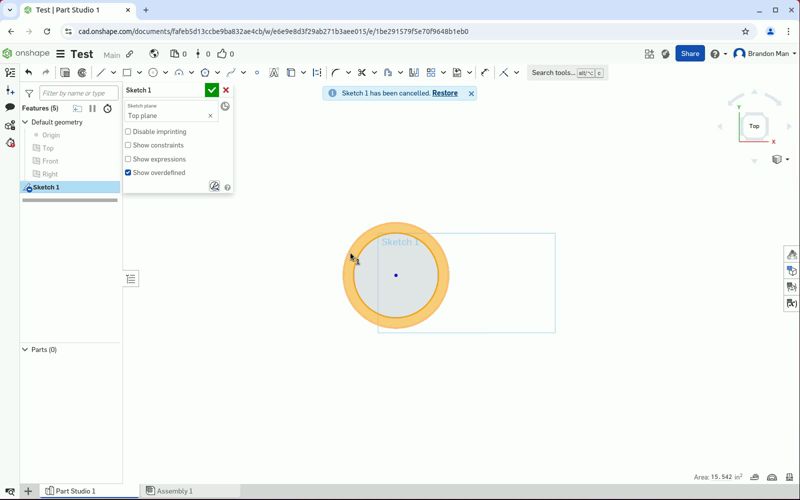
scroll(-6)
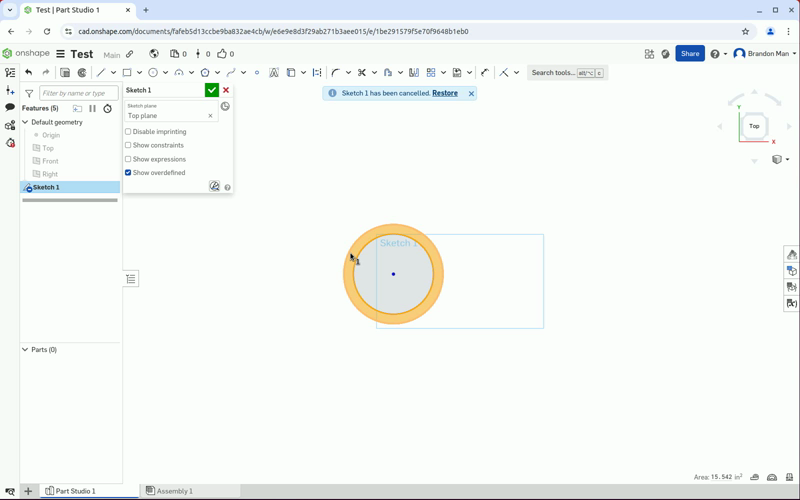
scroll(-6)
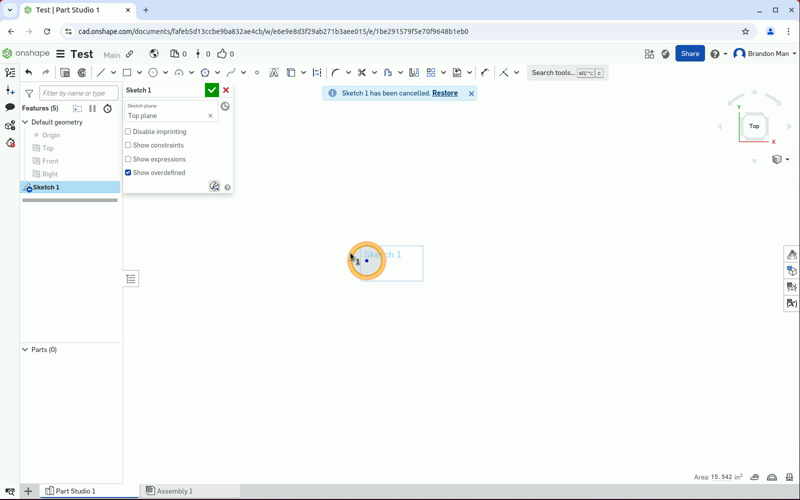
mouse_move(73, 352)
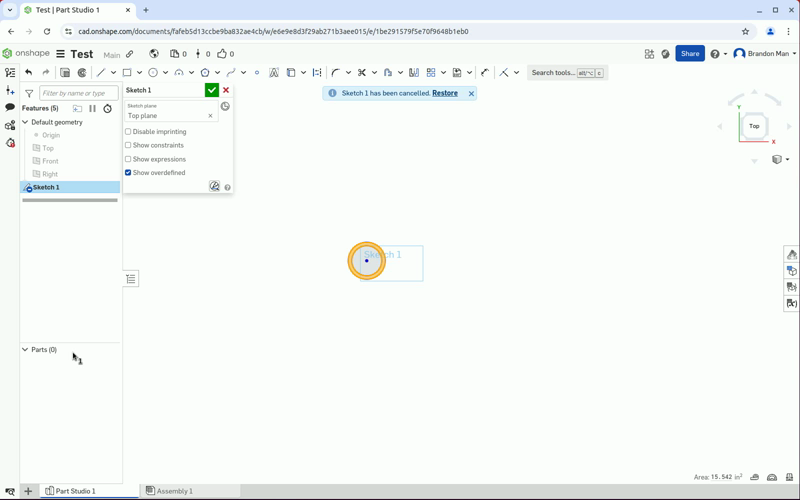
key(shift+y)
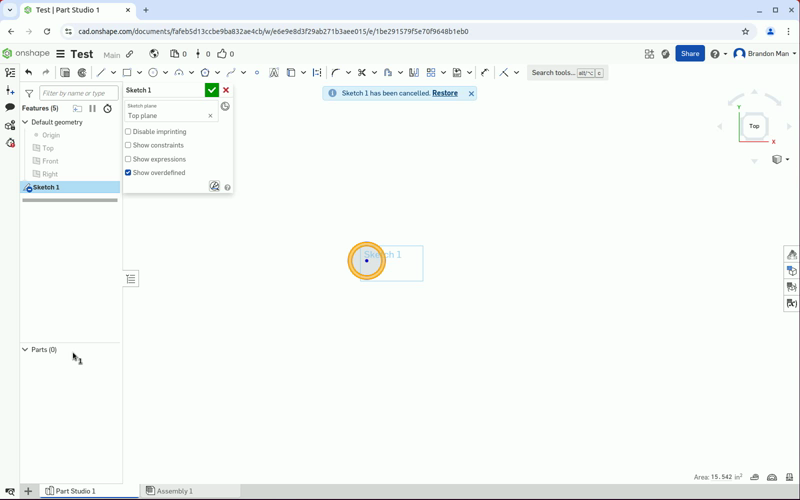
key(shift+e)
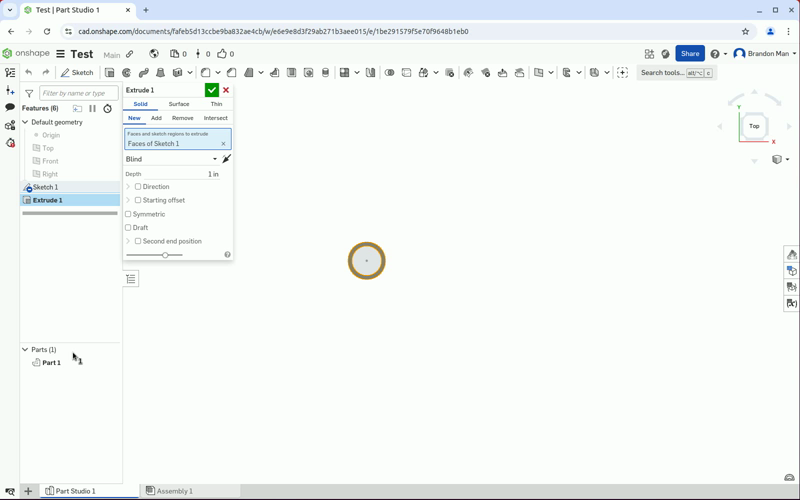
mouse_move(143, 106)
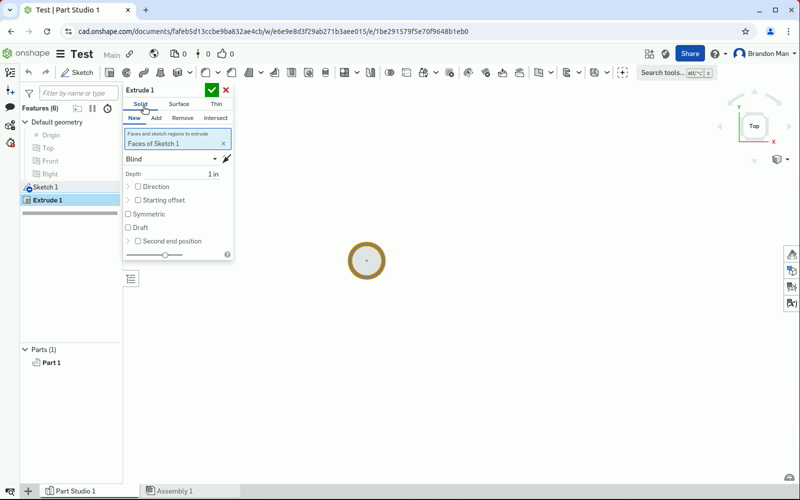
click(143, 106)
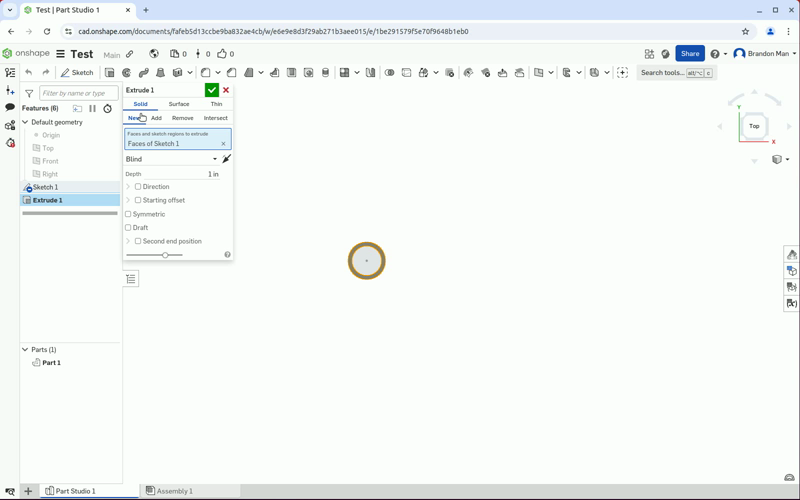
mouse_move(137, 120)
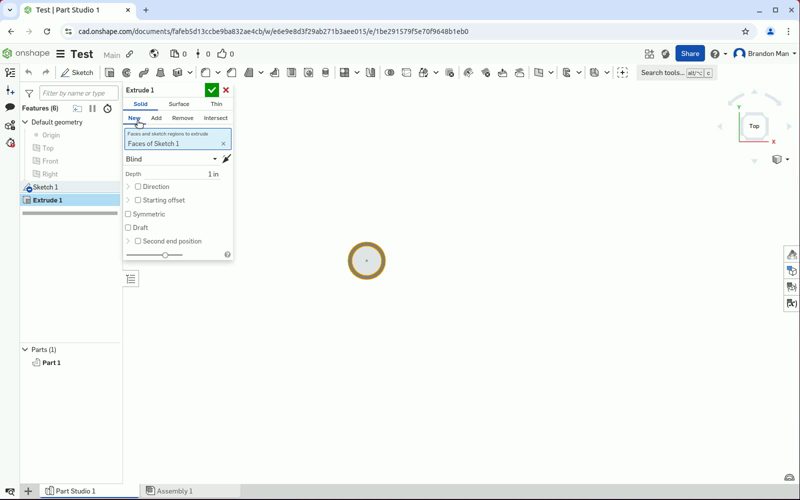
click(137, 120)
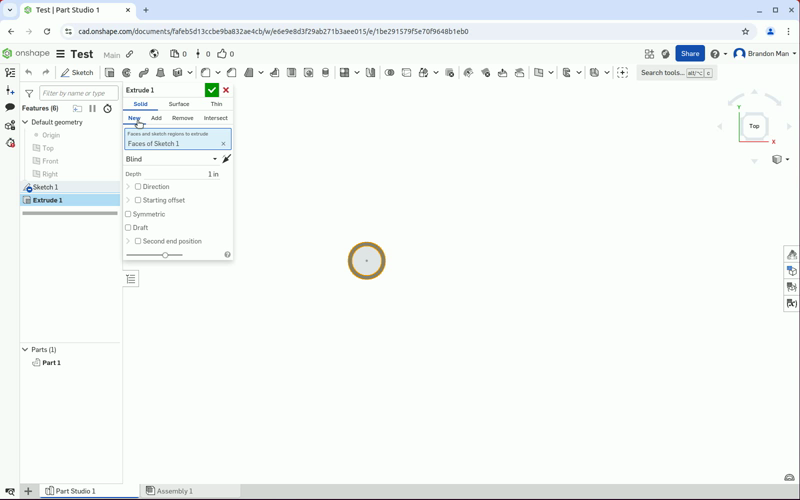
key(tab, 4)
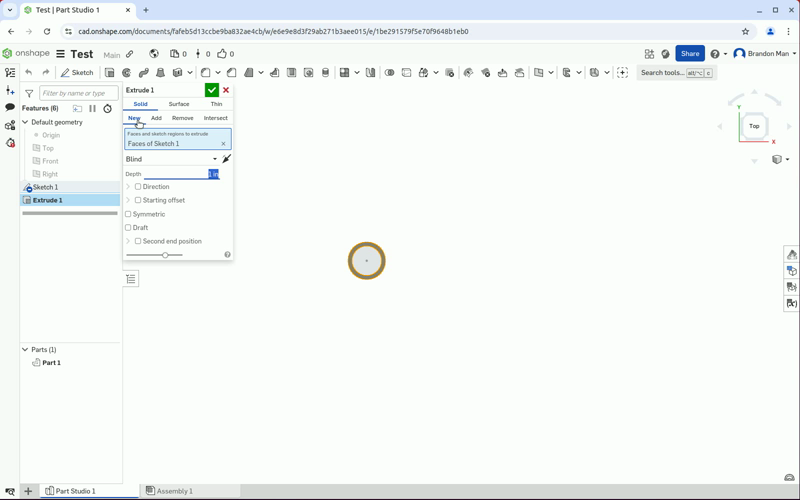
text(2.166)
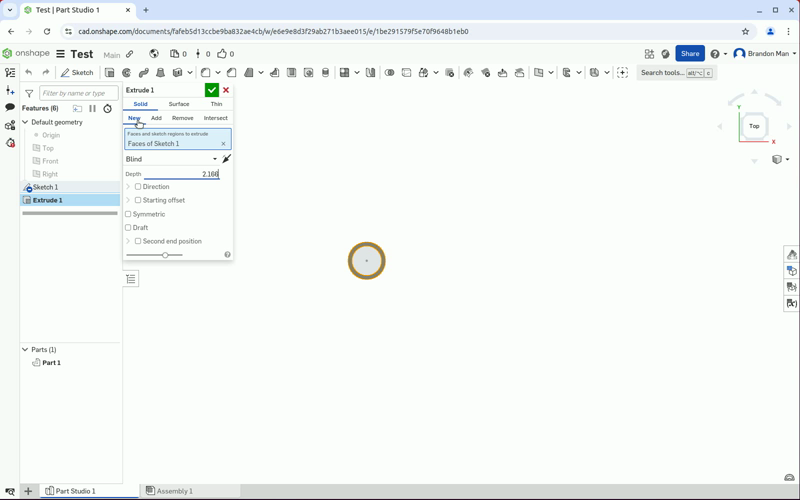
key(enter)
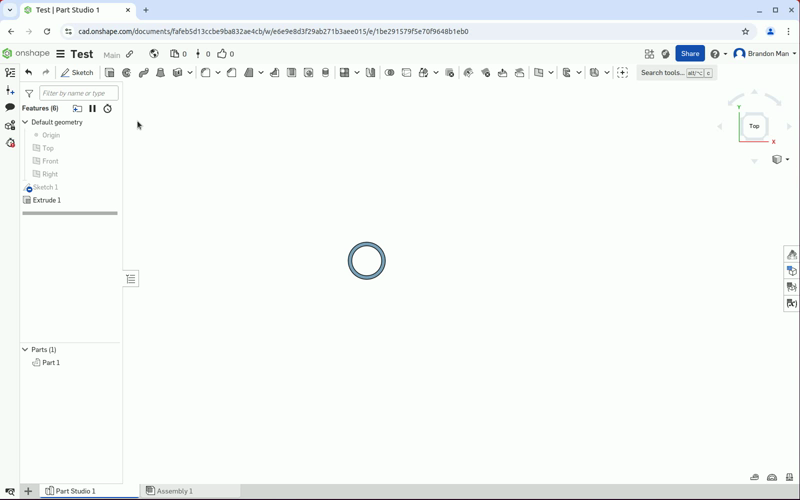
key(shift+h)
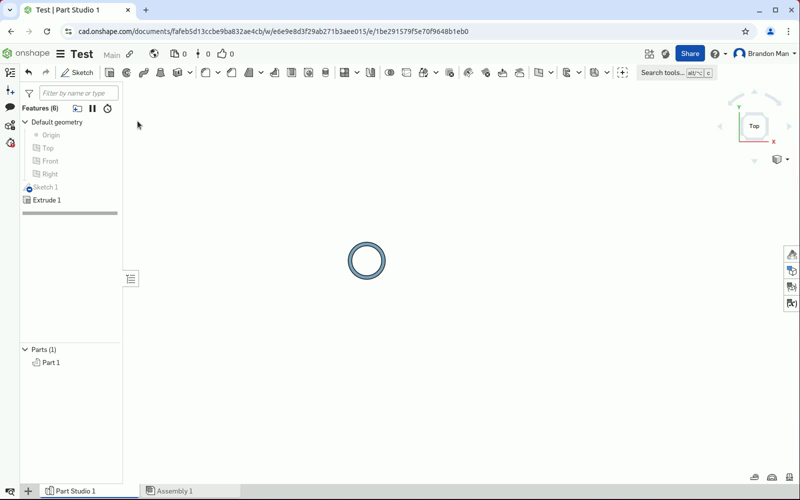
key(shift+h)
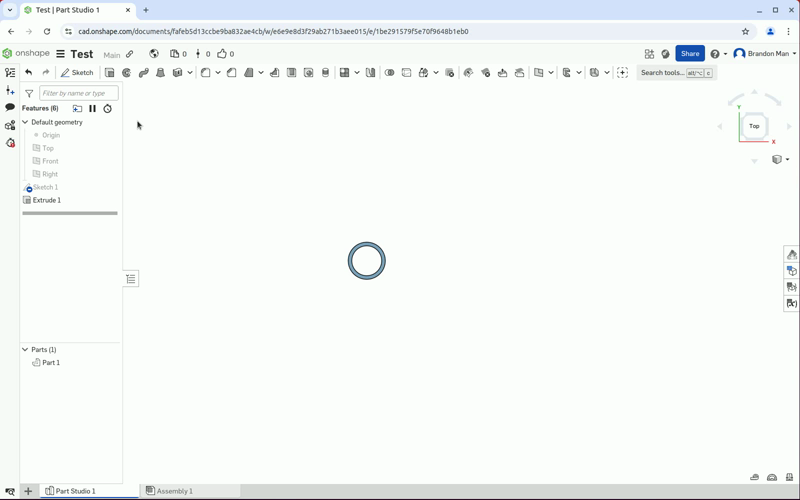
mouse_move(73, 189)
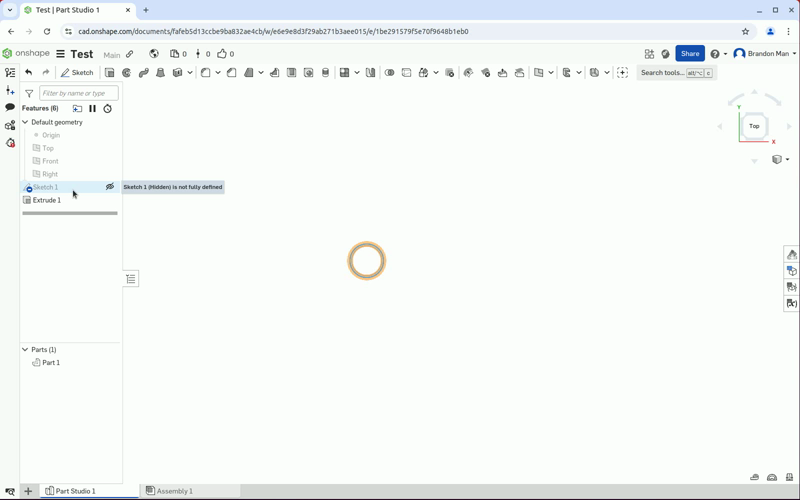
click(73, 189)
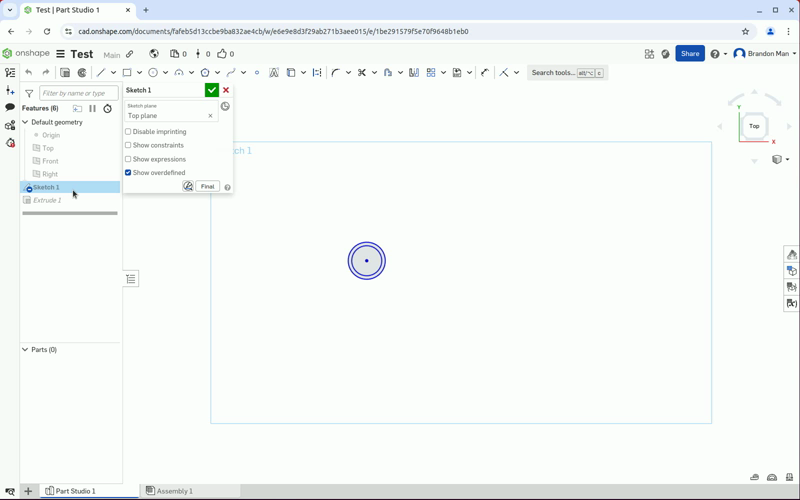
mouse_move(229, 92)
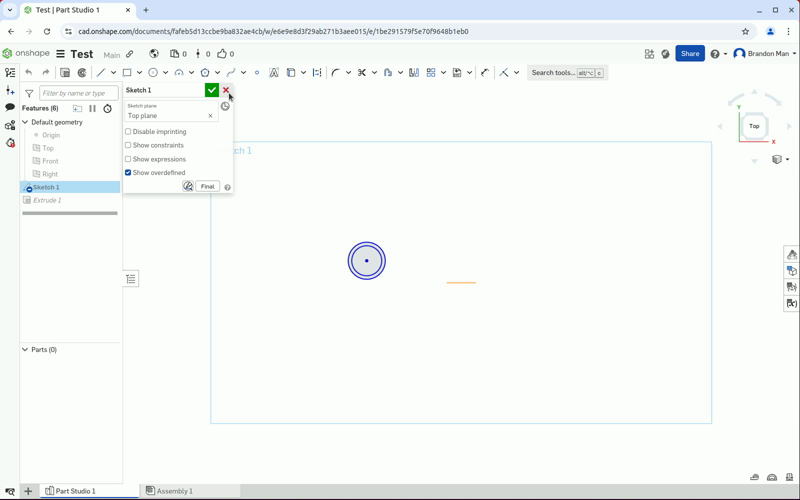
click(229, 92)
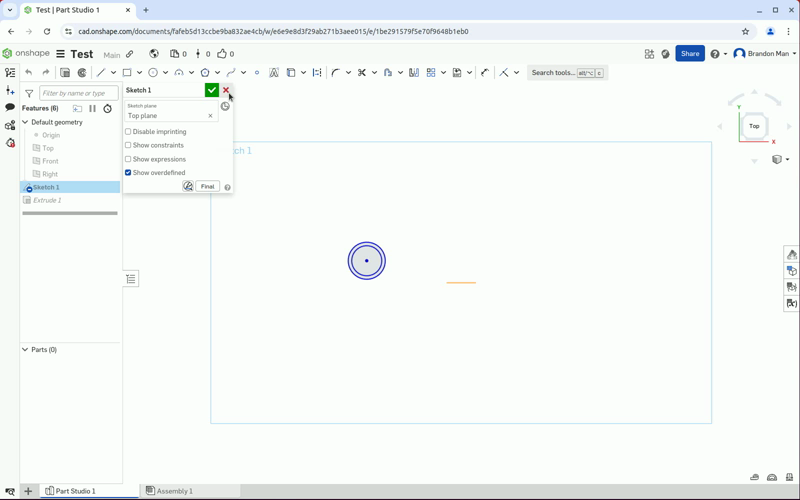
key(shift+s)
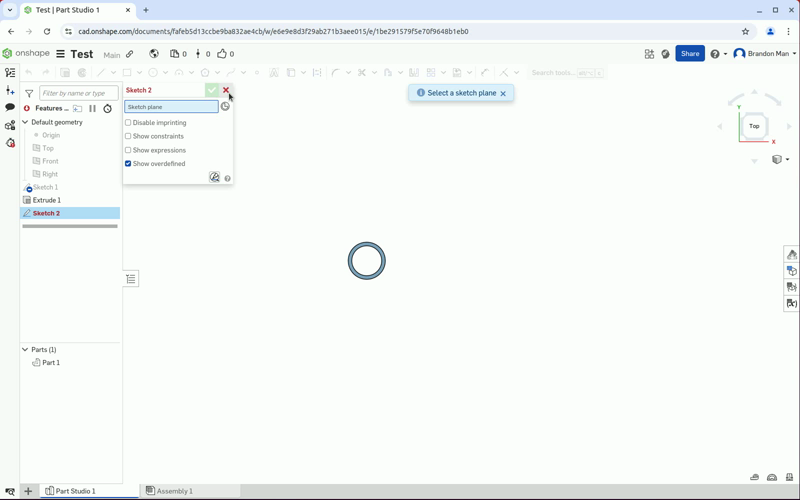
mouse_move(73, 150)
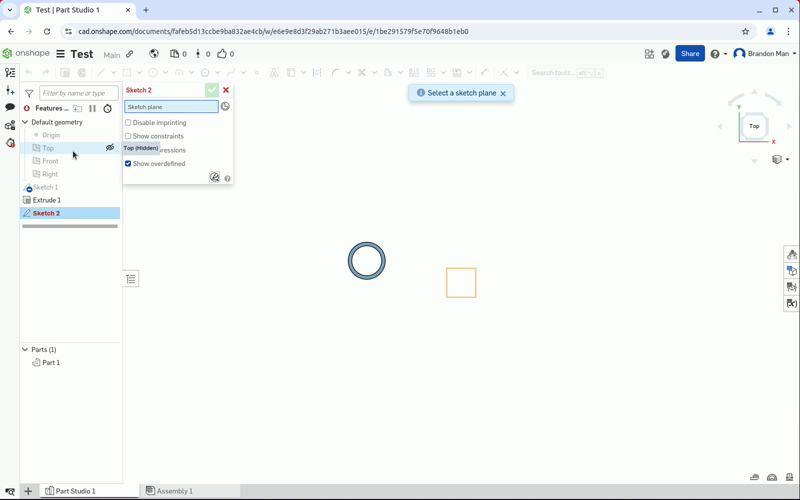
click(73, 150)
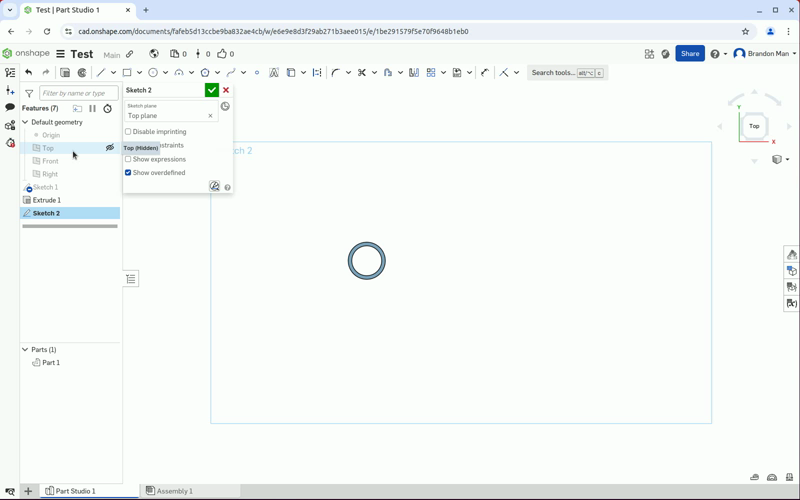
mouse_move(73, 352)
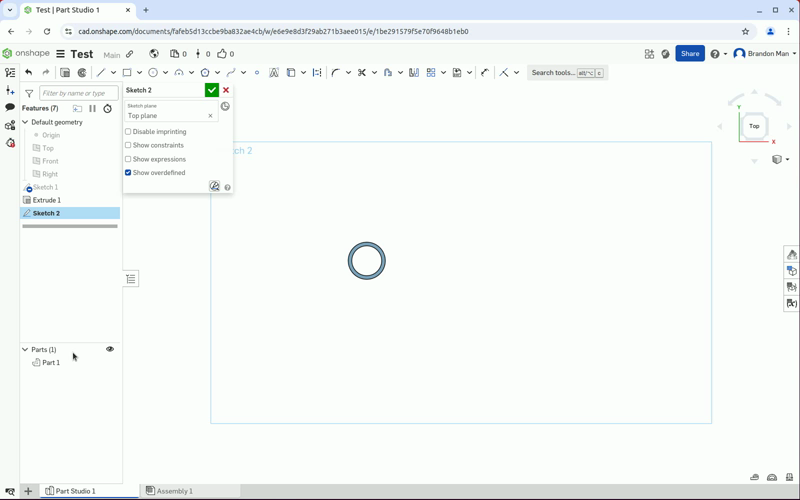
key(y)
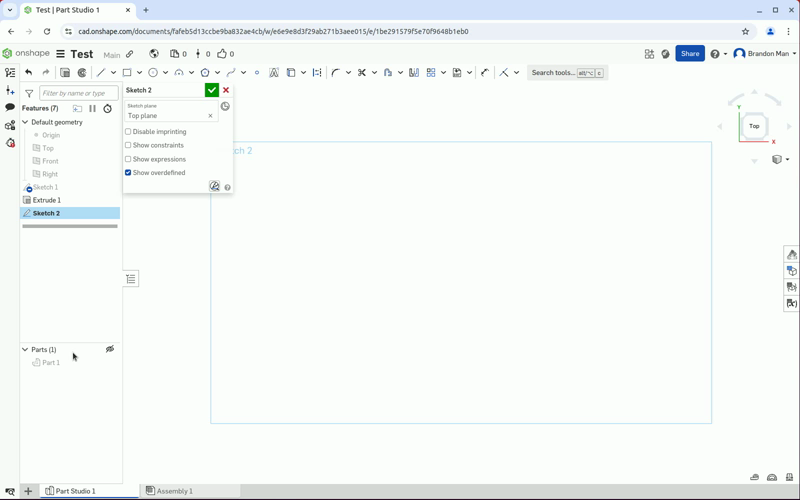
key(c)
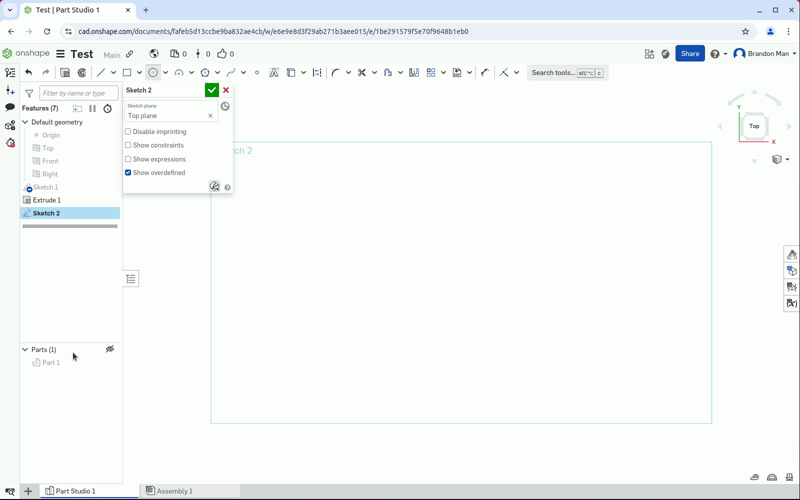
key_down(shift)
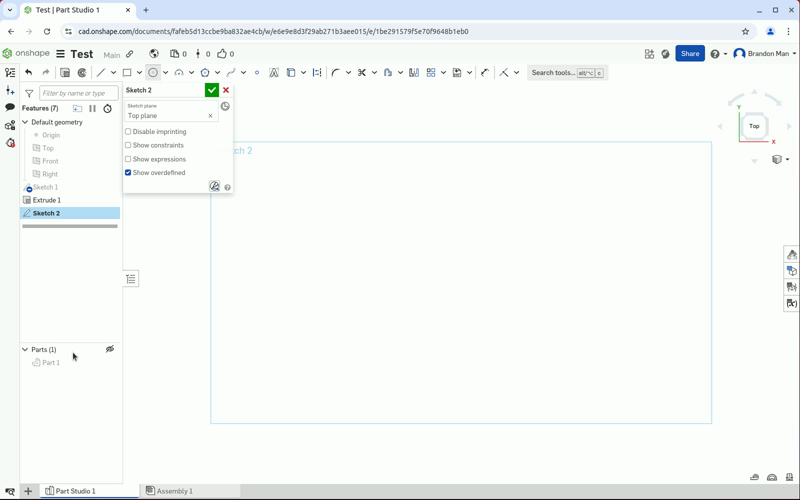
mouse_move(366, 260)
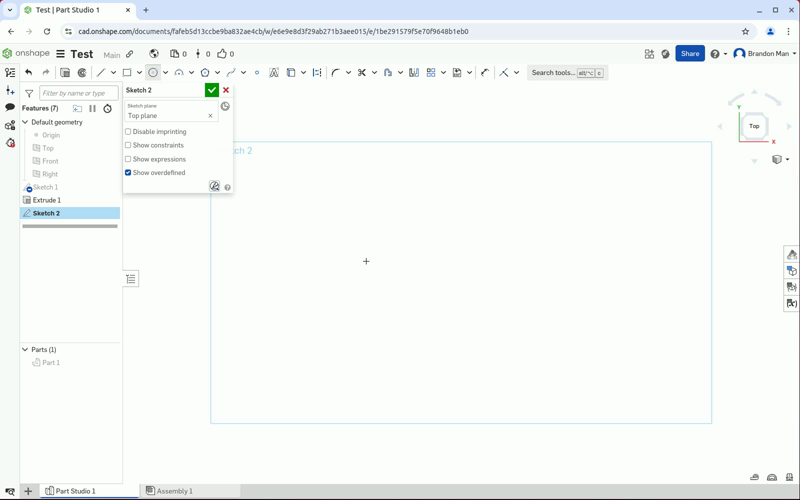
click(366, 260)
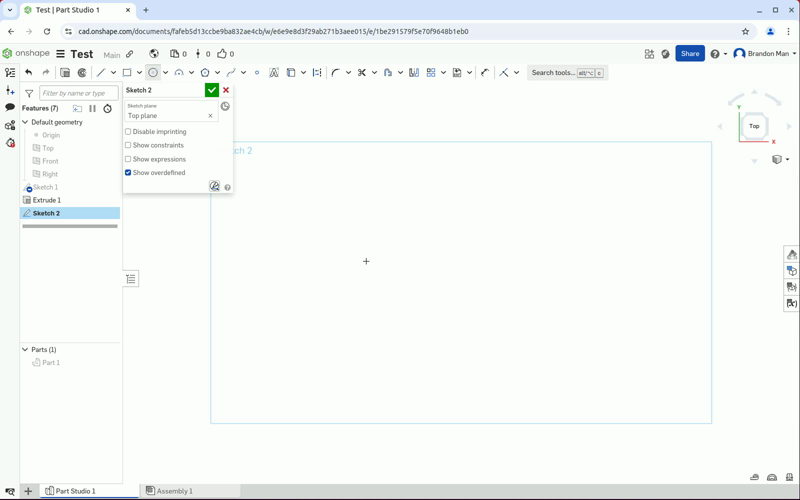
key_up(shift)
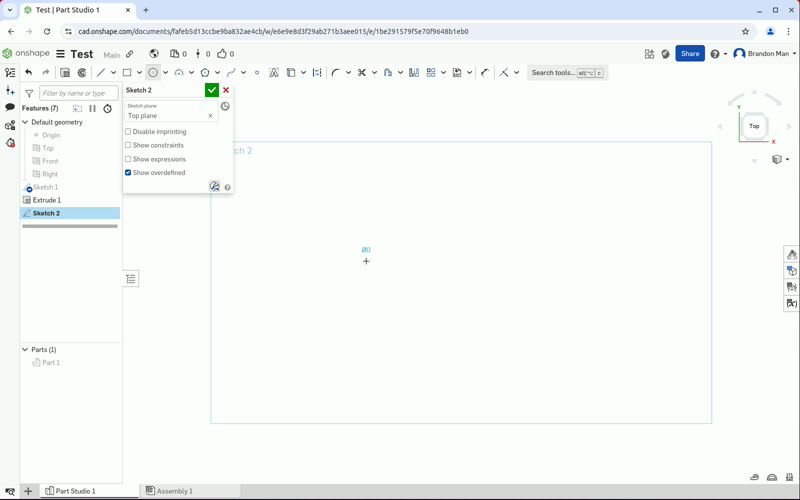
mouse_move(373, 260)
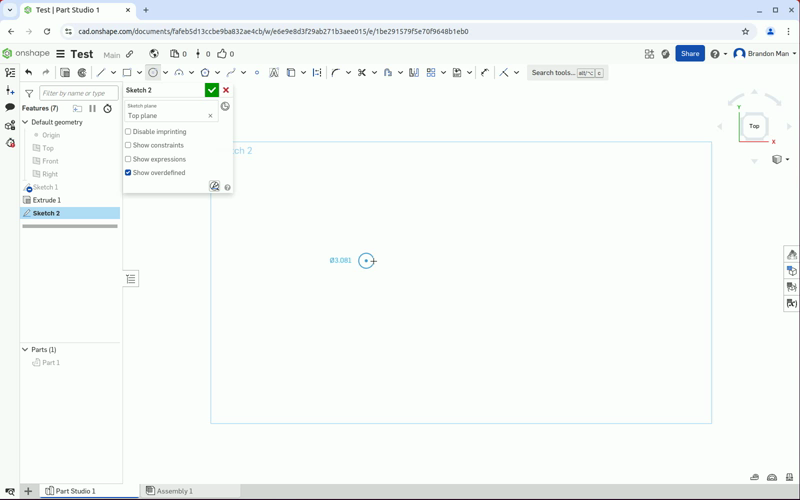
click(373, 260)
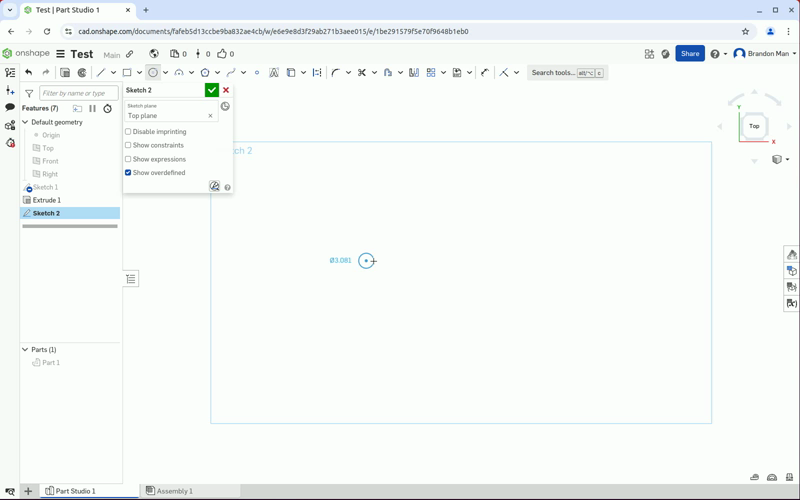
key(esc)
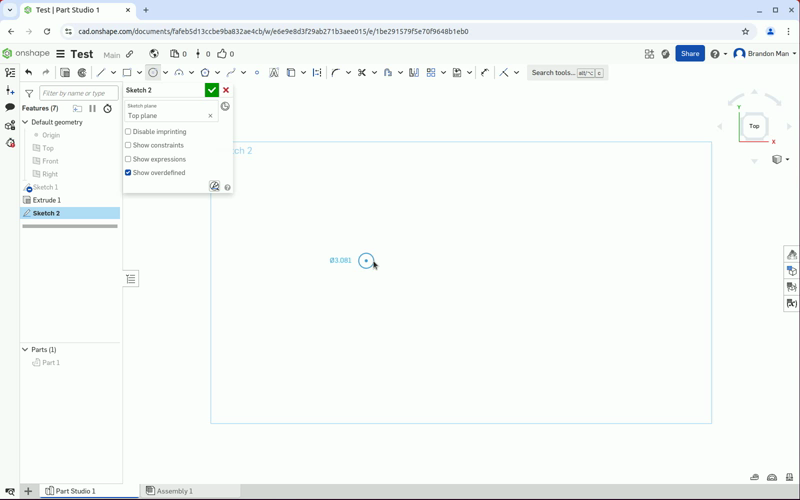
key(c)
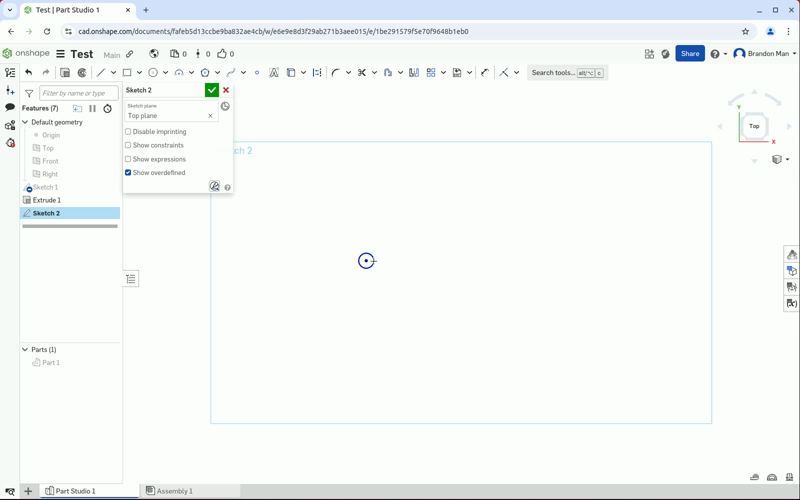
key_down(shift)
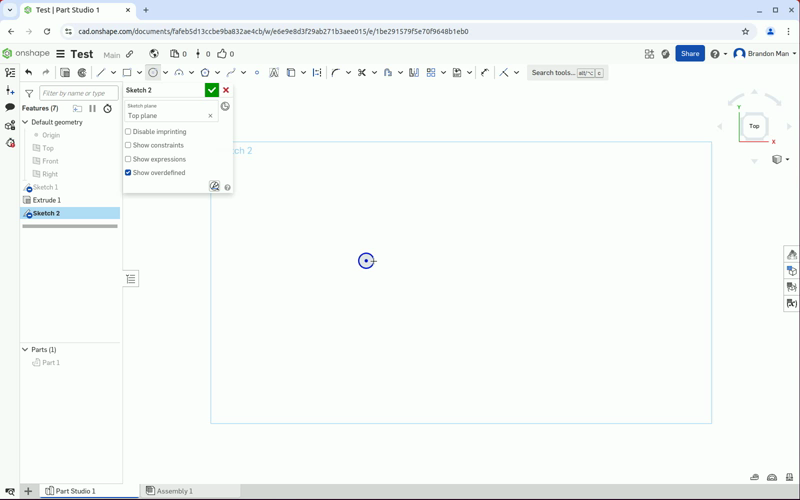
mouse_move(366, 260)
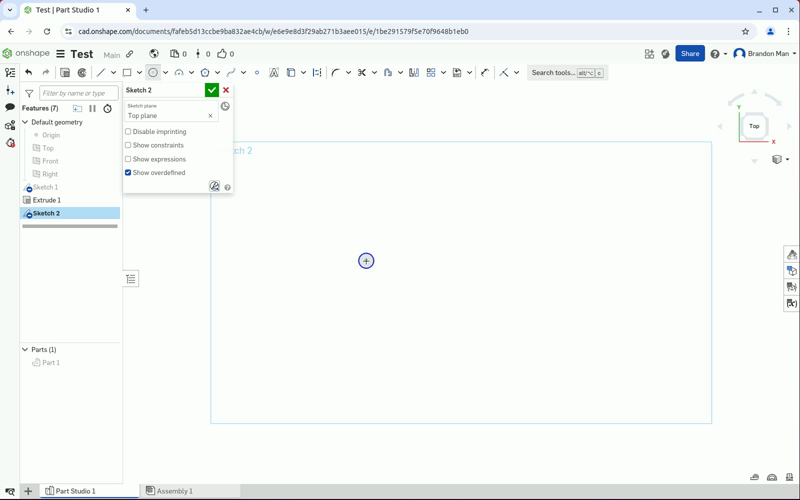
click(366, 260)
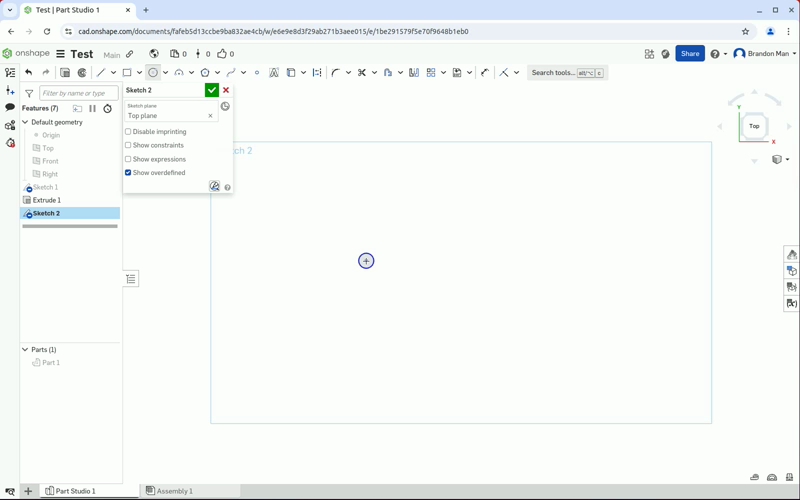
key_up(shift)
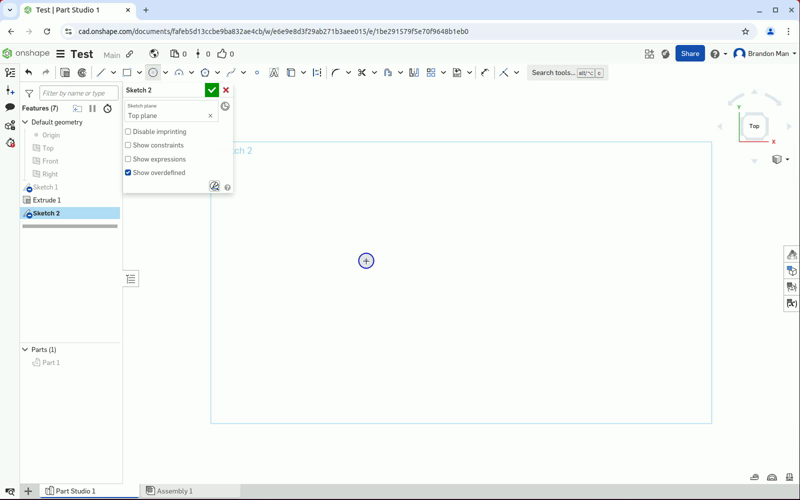
mouse_move(369, 260)
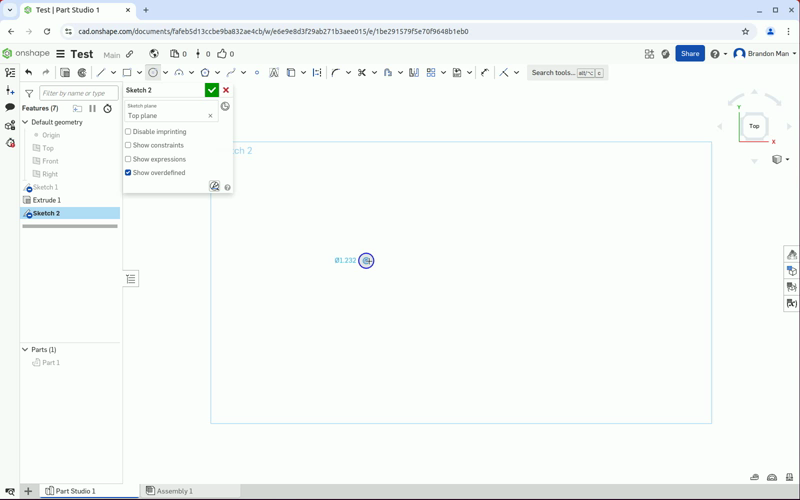
scroll(6)
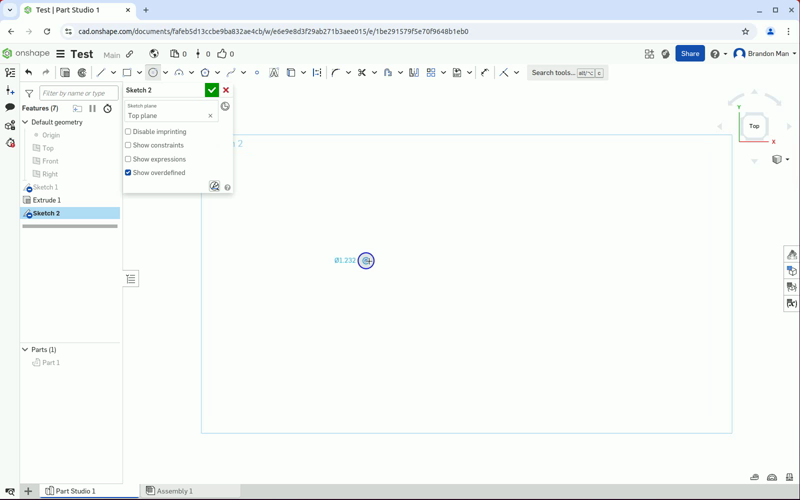
scroll(6)
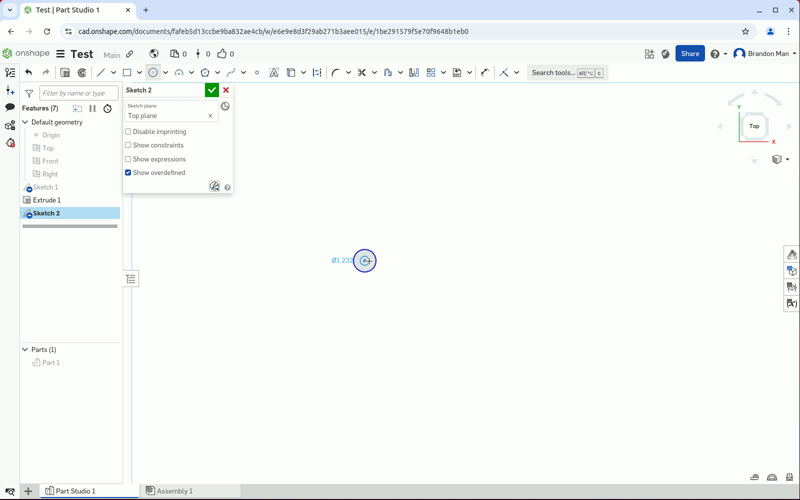
scroll(6)
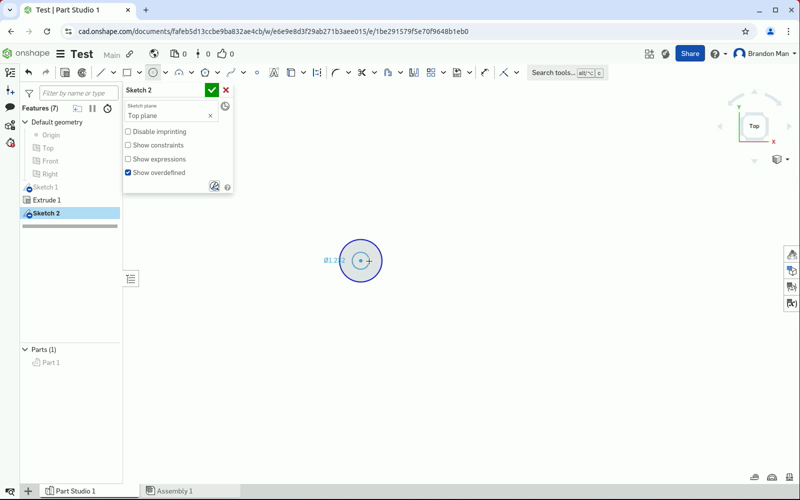
scroll(6)
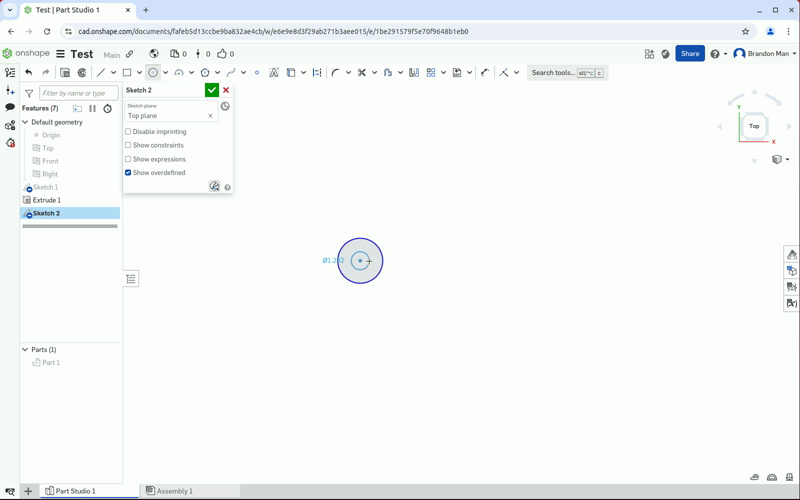
scroll(6)
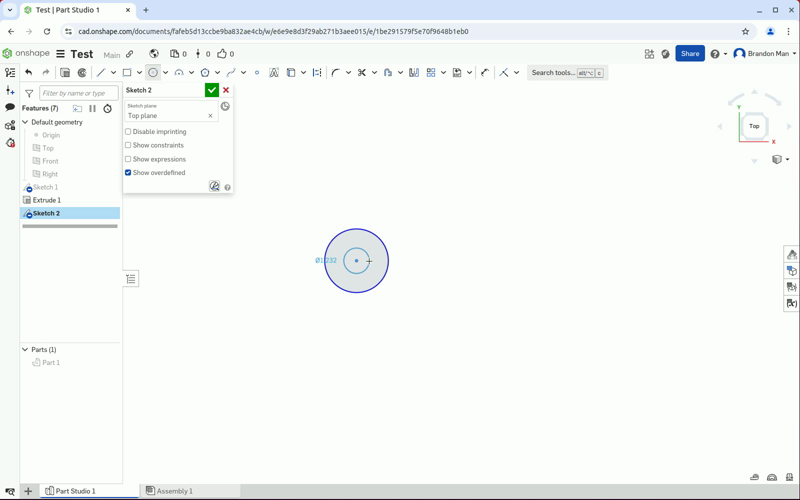
scroll(6)
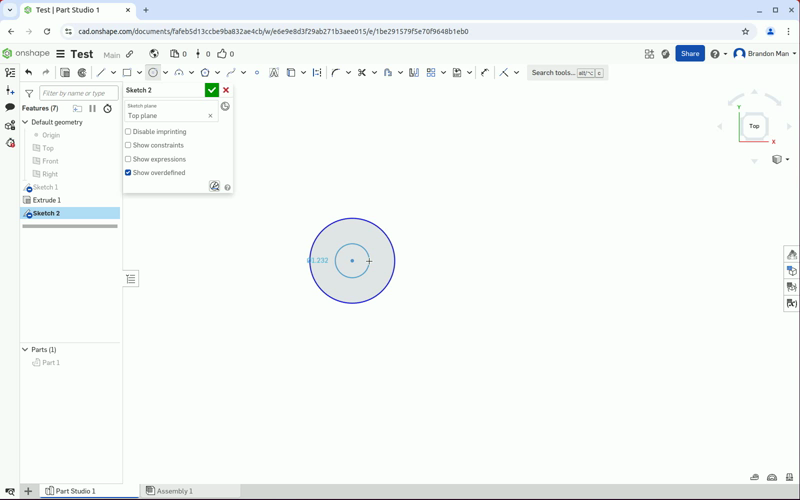
scroll(6)
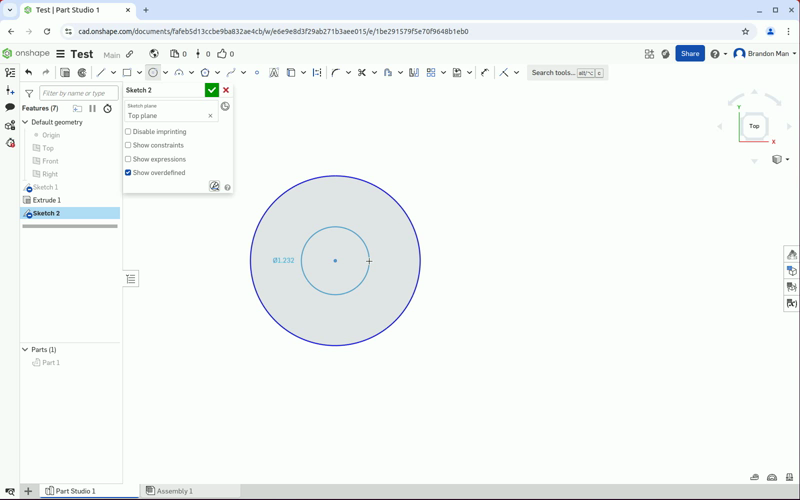
click(369, 260)
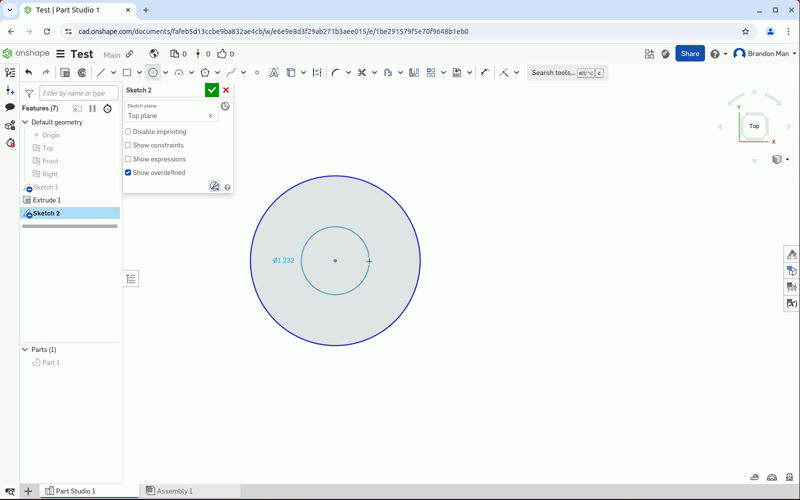
scroll(-6)
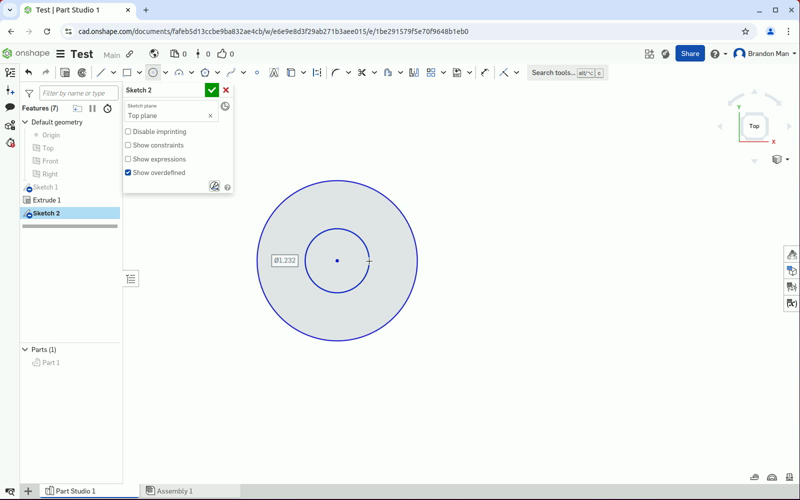
scroll(-6)
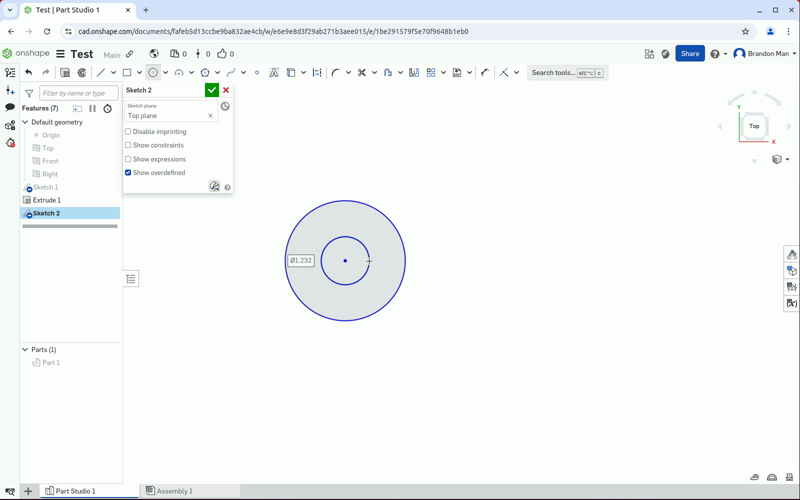
scroll(-6)
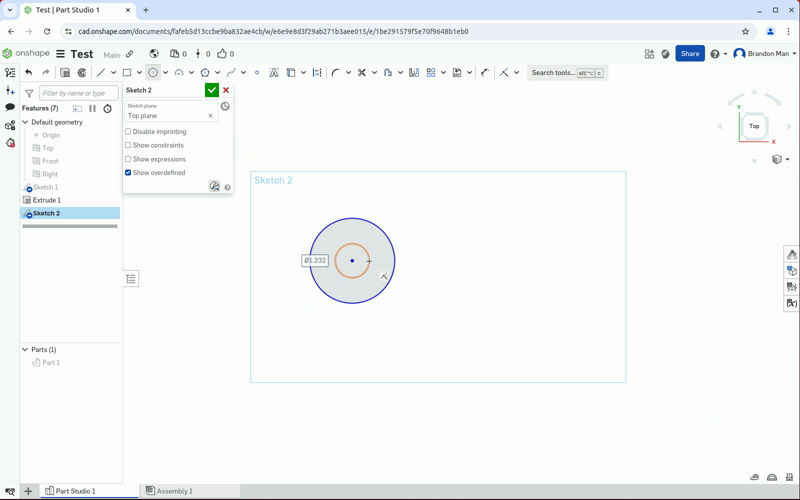
scroll(-6)
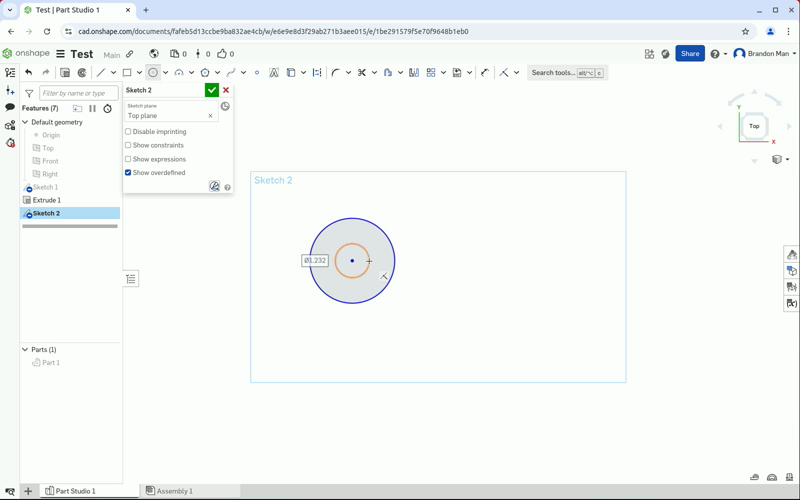
scroll(-6)
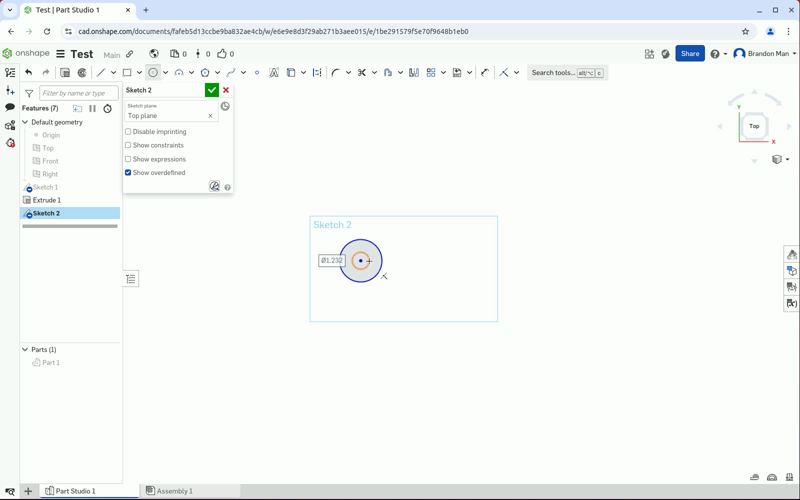
scroll(-6)
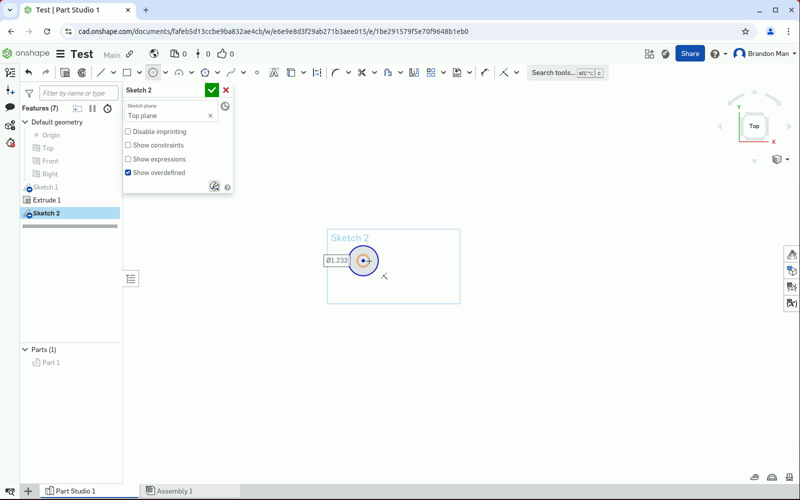
scroll(-6)
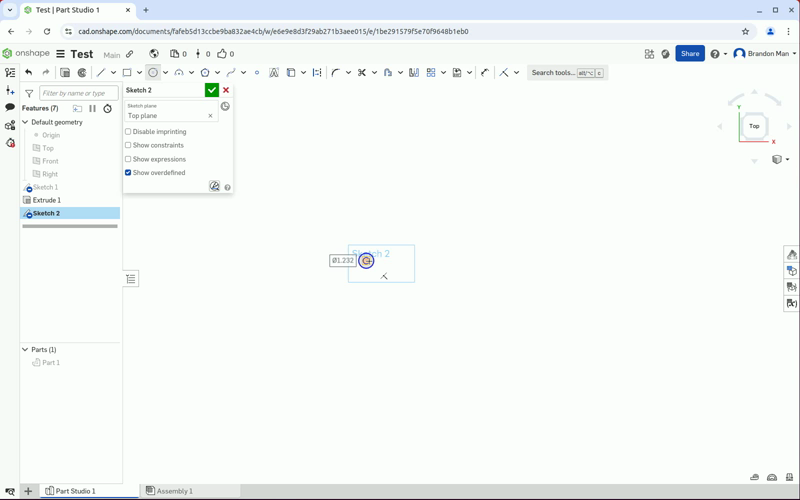
key(esc)
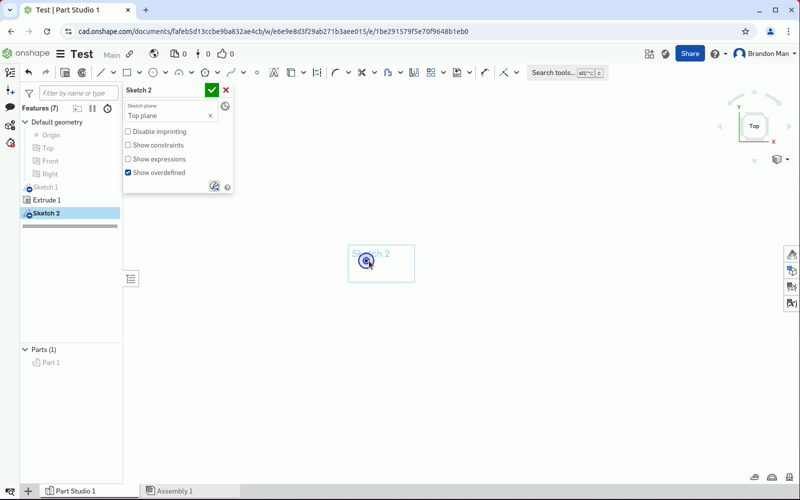
mouse_move(364, 253)
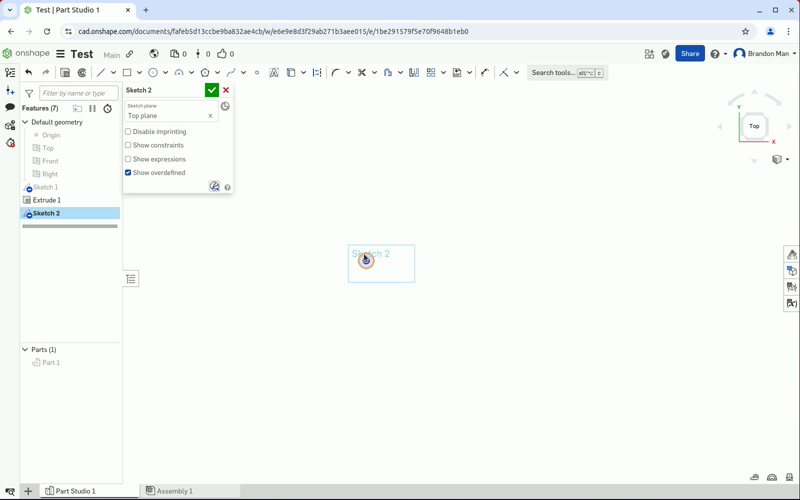
scroll(6)
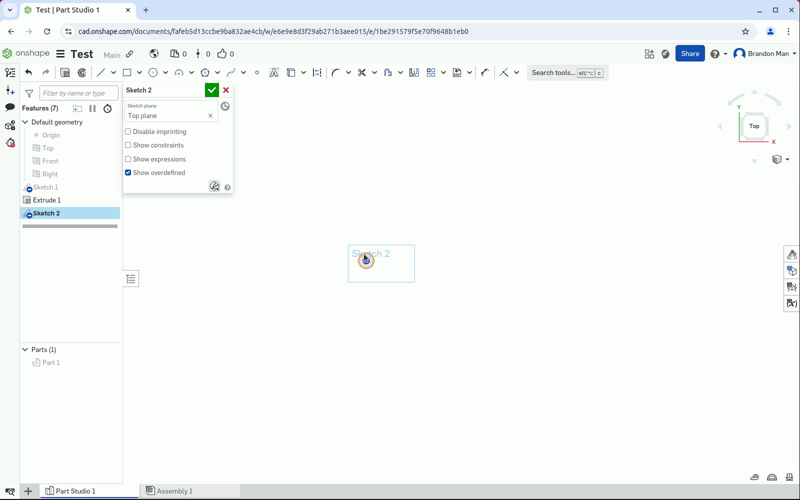
scroll(6)
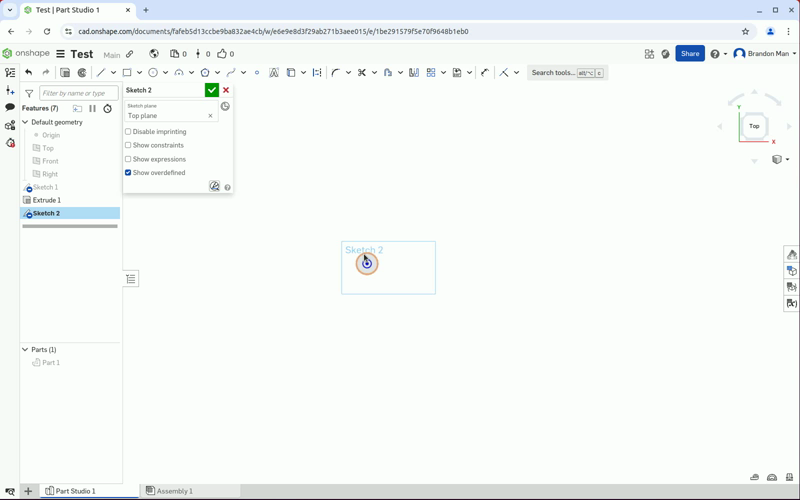
scroll(6)
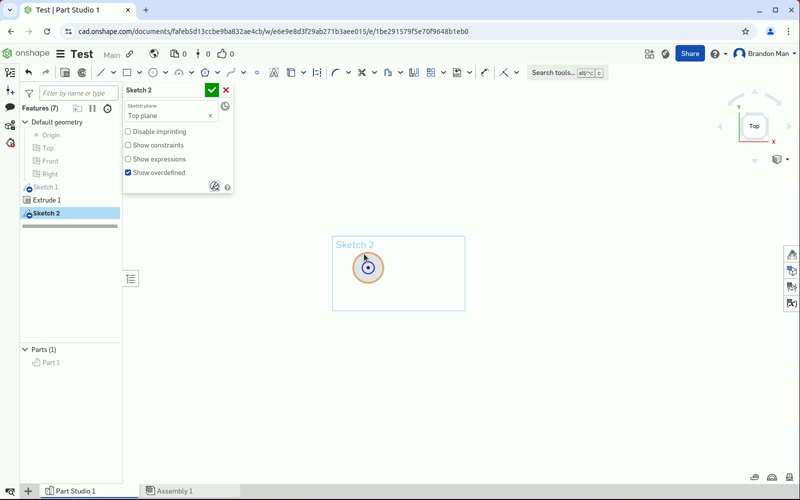
scroll(6)
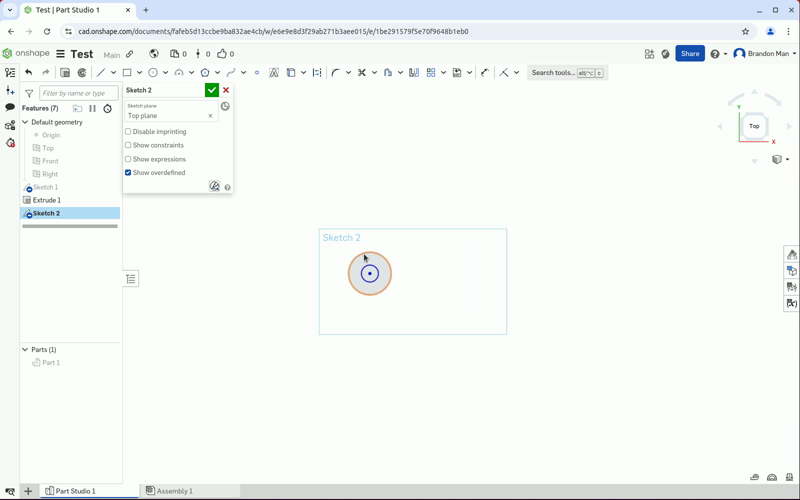
scroll(6)
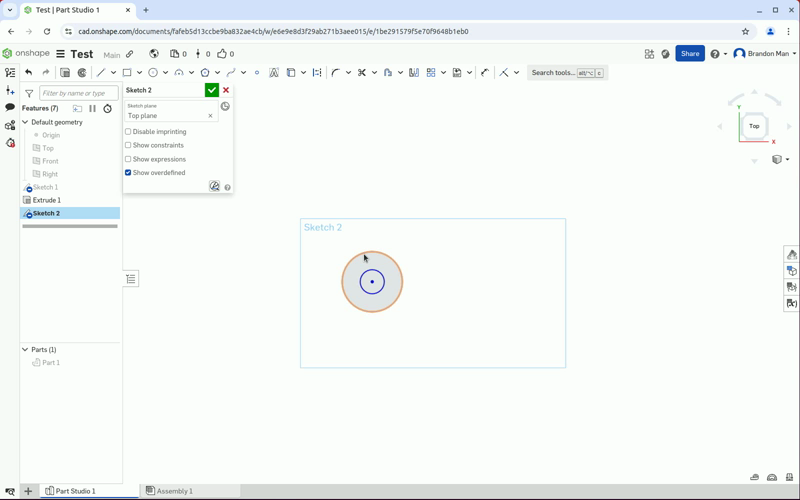
scroll(6)
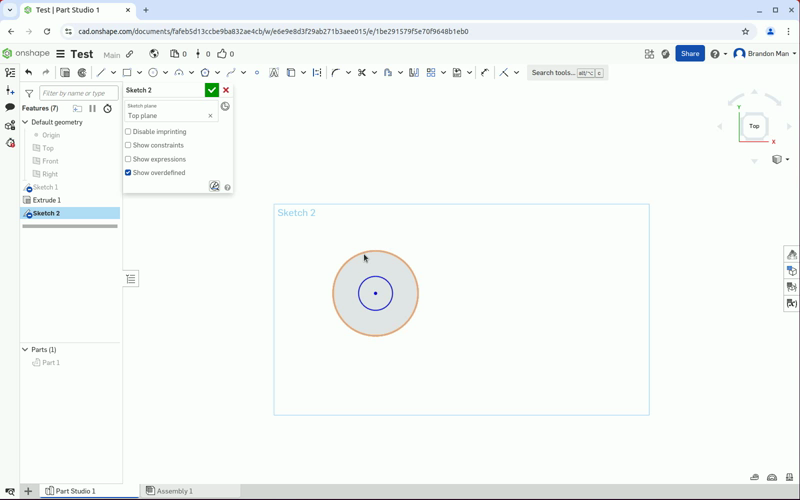
scroll(6)
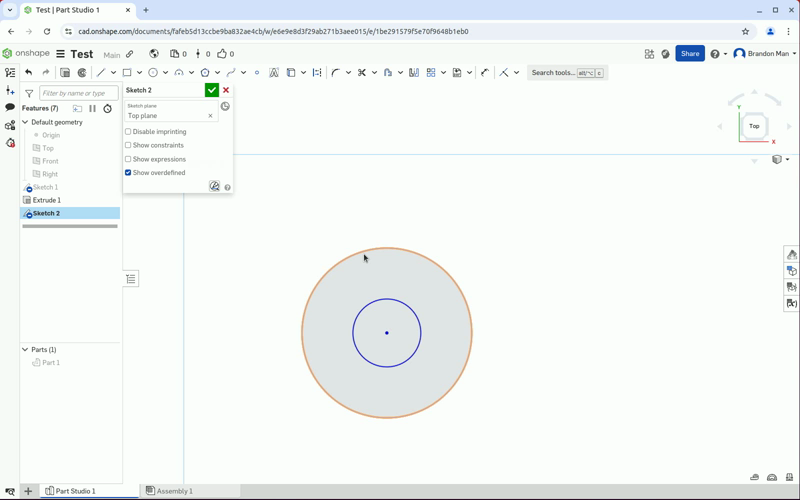
click(364, 253)
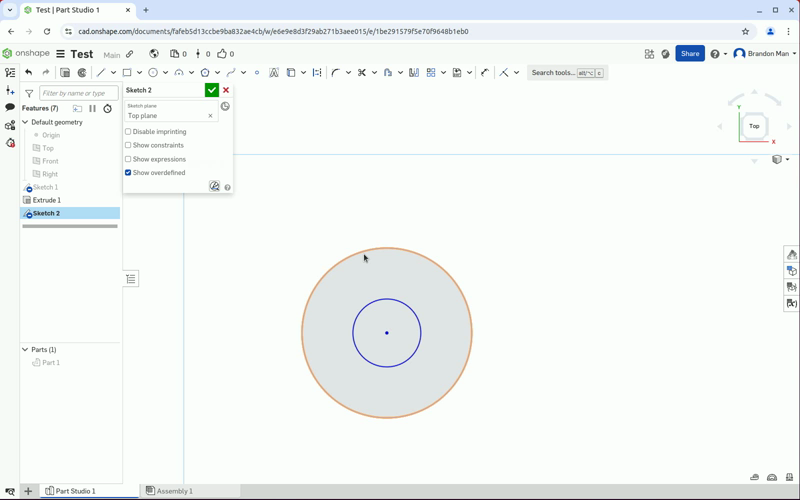
scroll(-6)
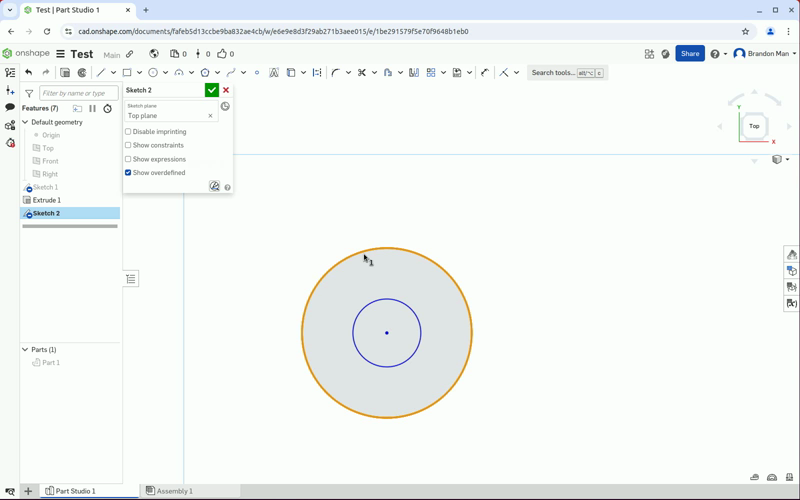
scroll(-6)
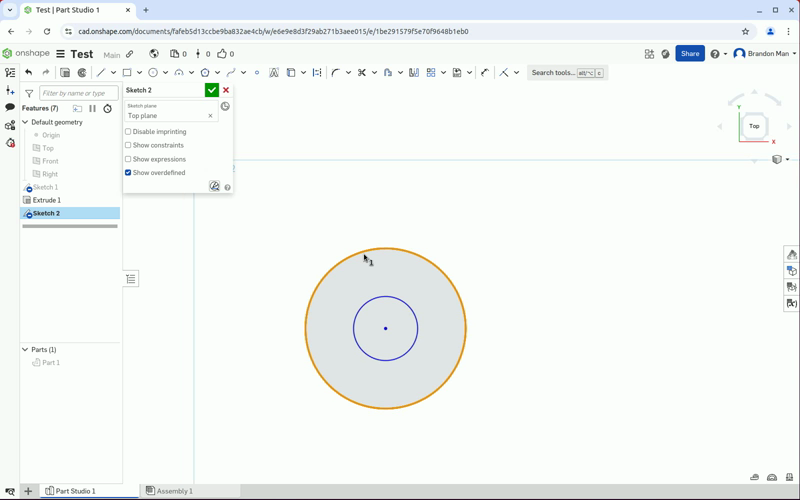
scroll(-6)
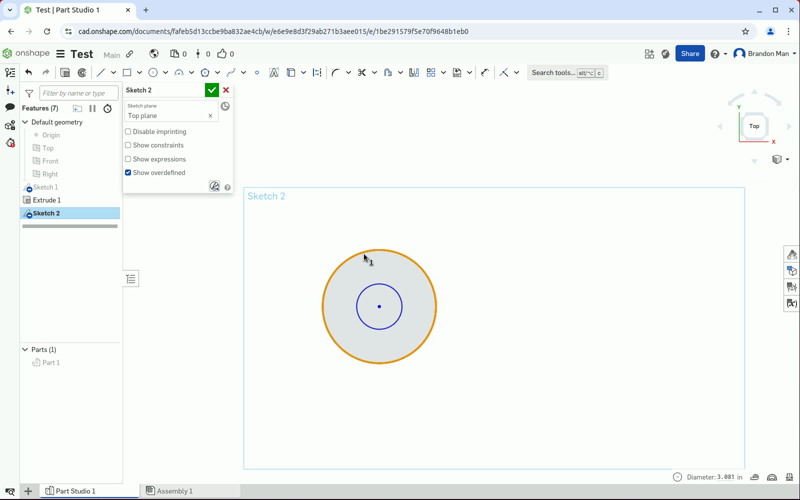
scroll(-6)
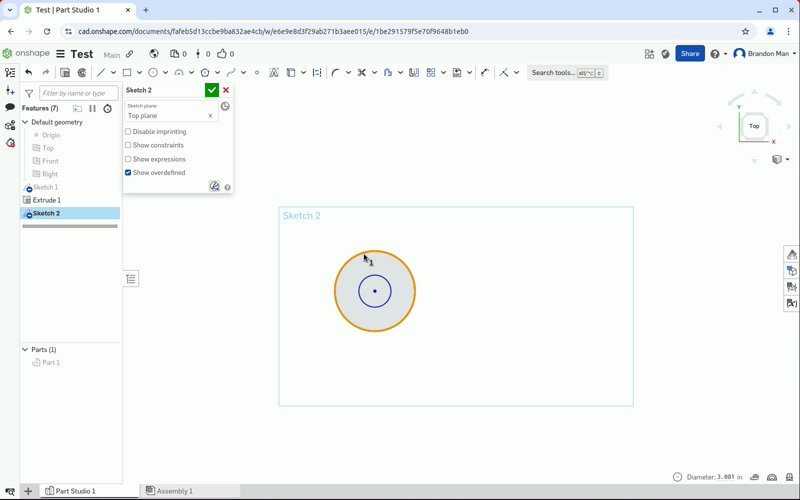
scroll(-6)
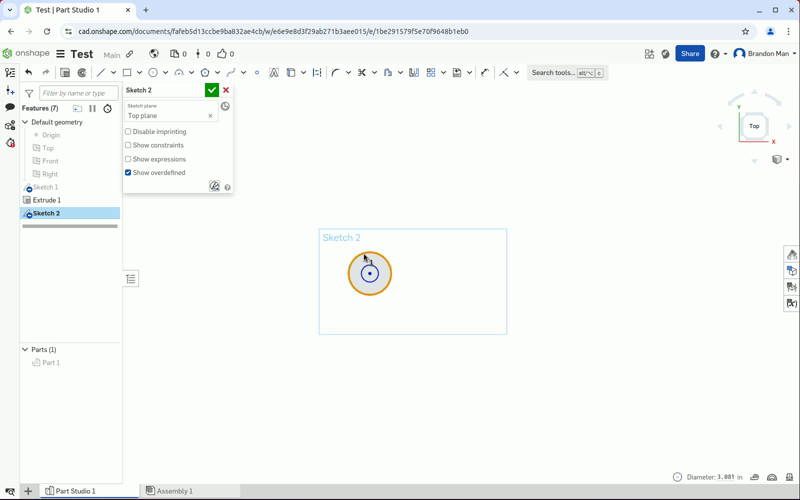
scroll(-6)
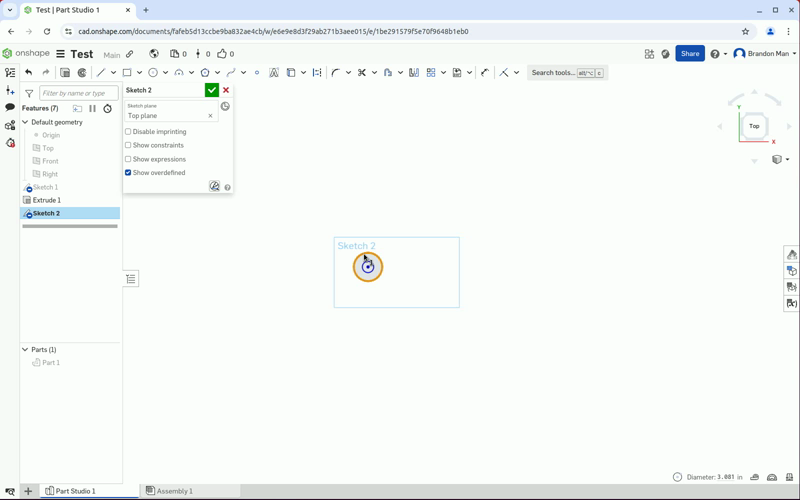
scroll(-6)
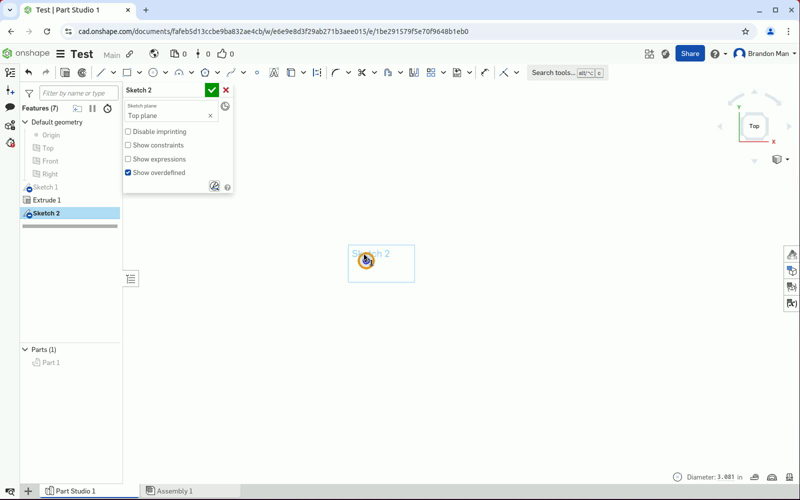
mouse_move(73, 352)
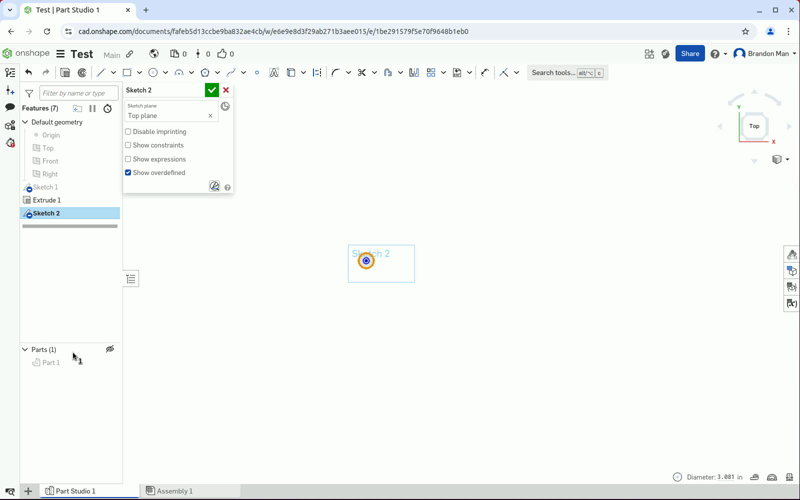
key(shift+y)
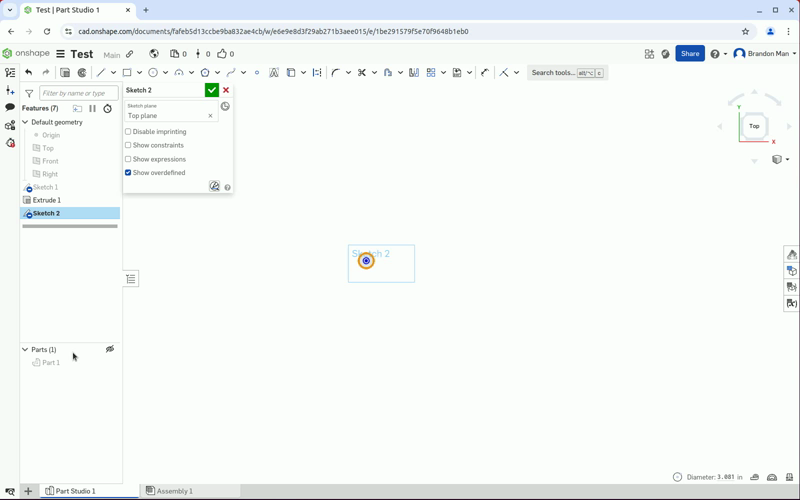
key(shift+e)
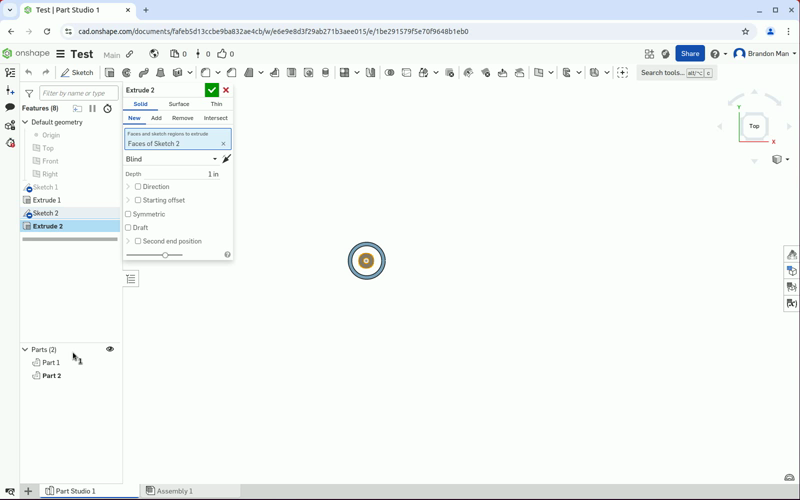
mouse_move(143, 106)
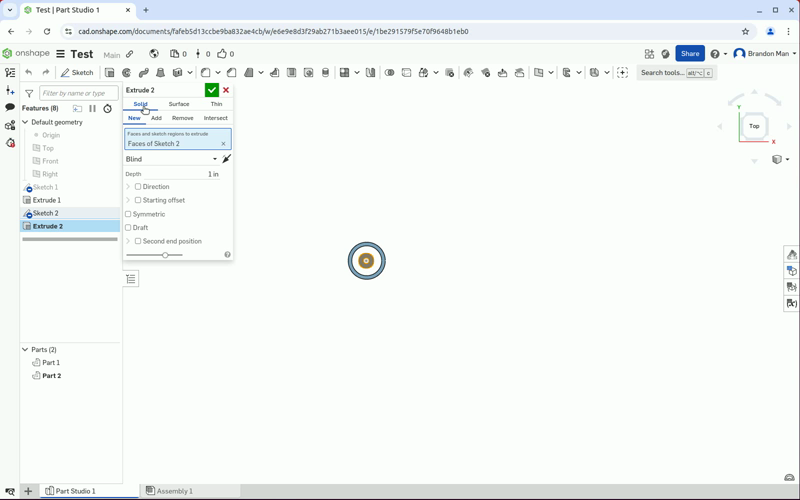
click(143, 106)
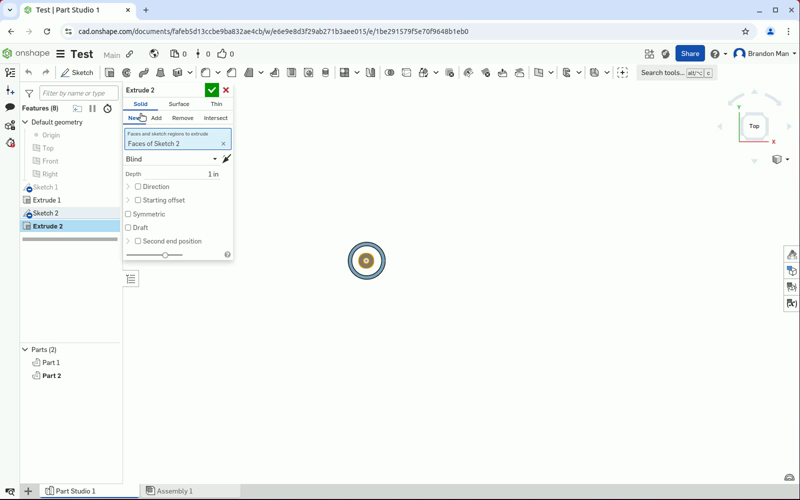
mouse_move(137, 120)
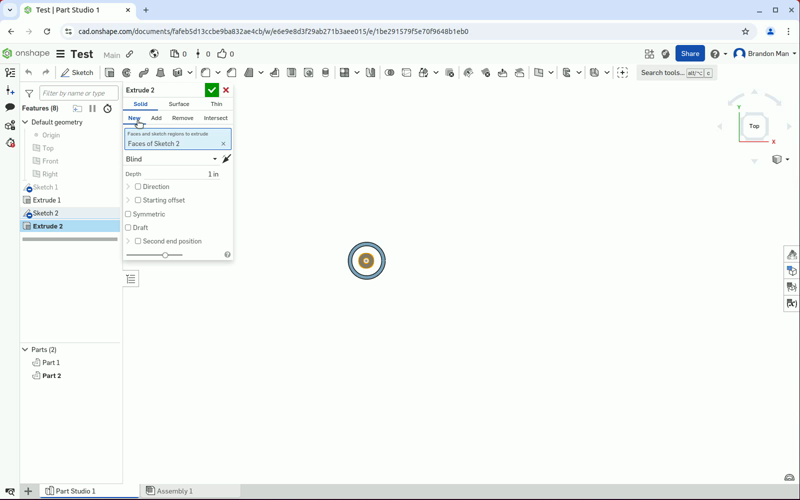
click(137, 120)
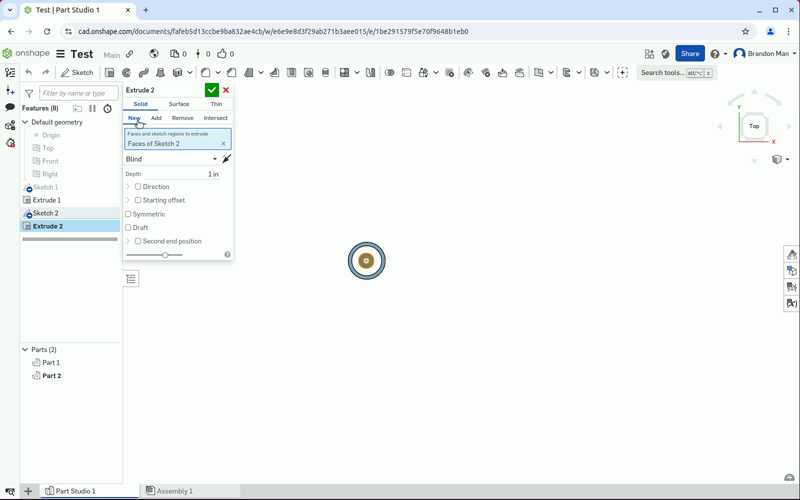
key(tab, 4)
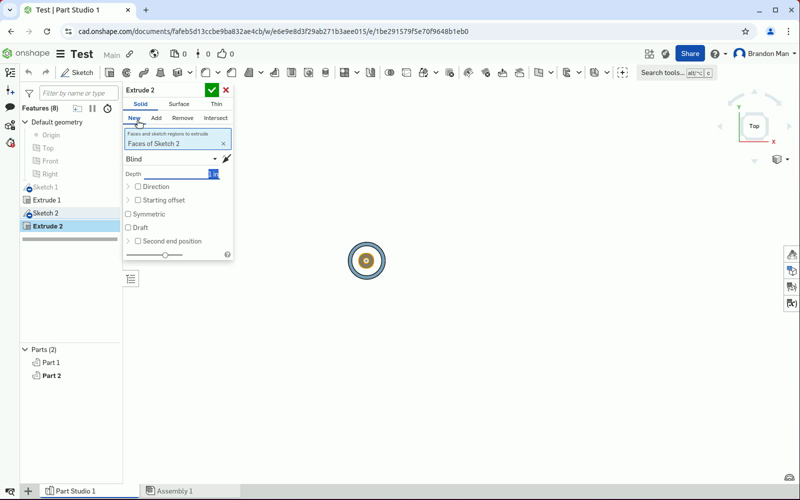
text(2.166)
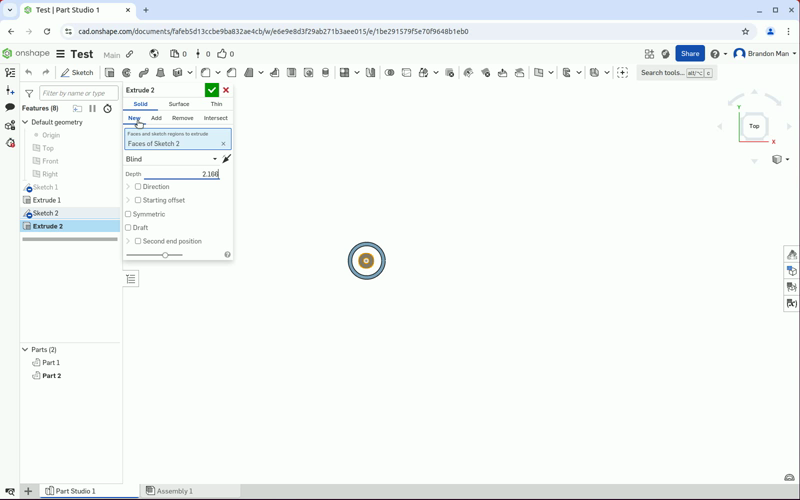
key(enter)
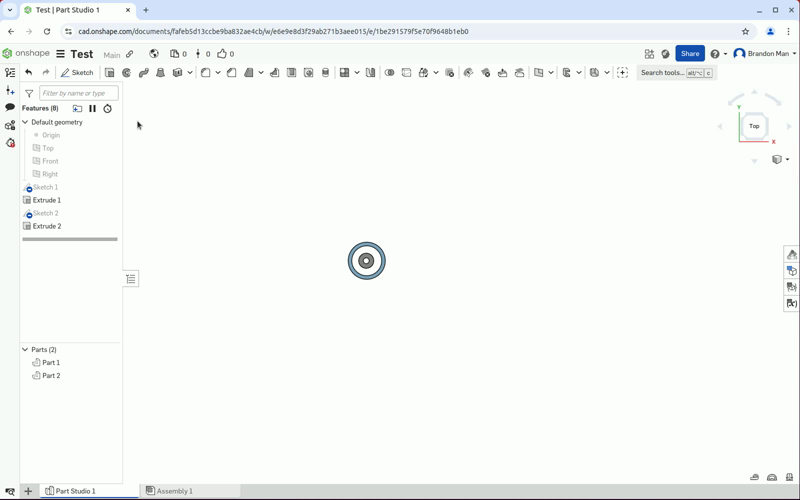
key(shift+h)
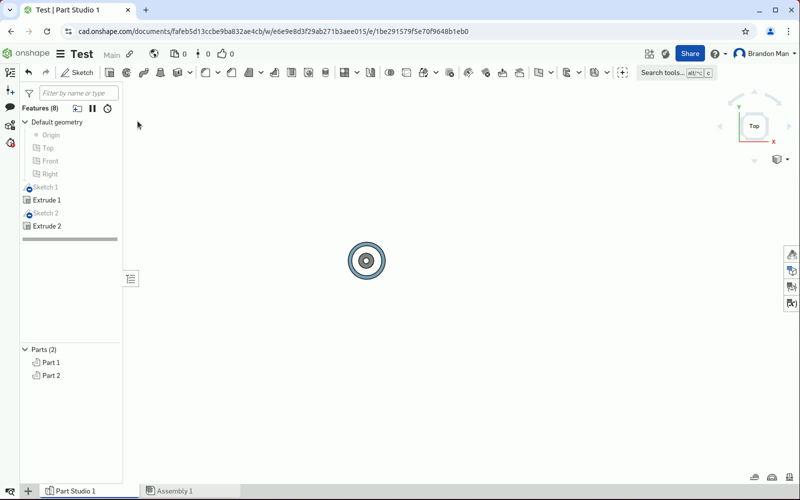
key(shift+h)
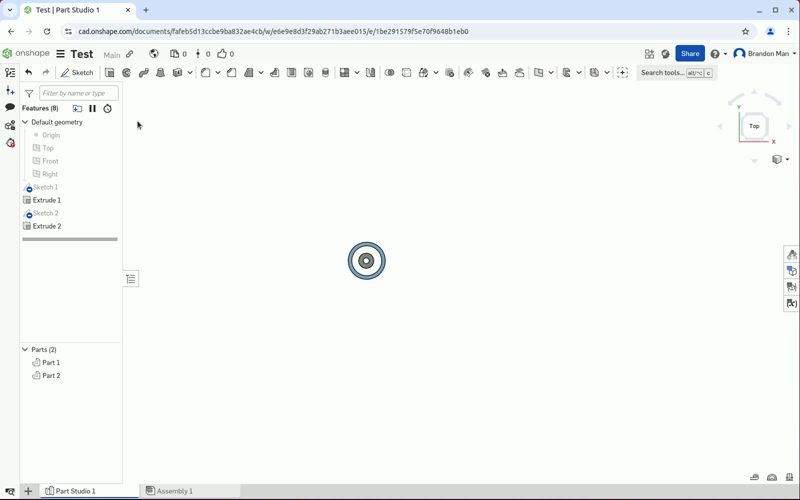
mouse_move(73, 189)
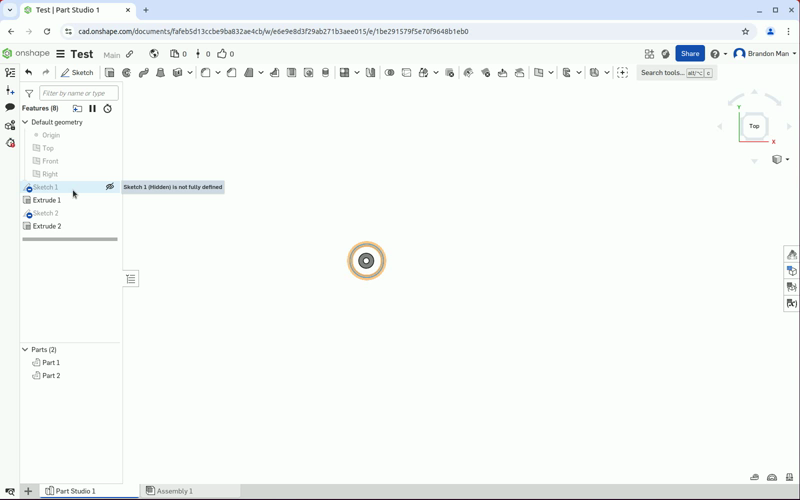
click(73, 189)
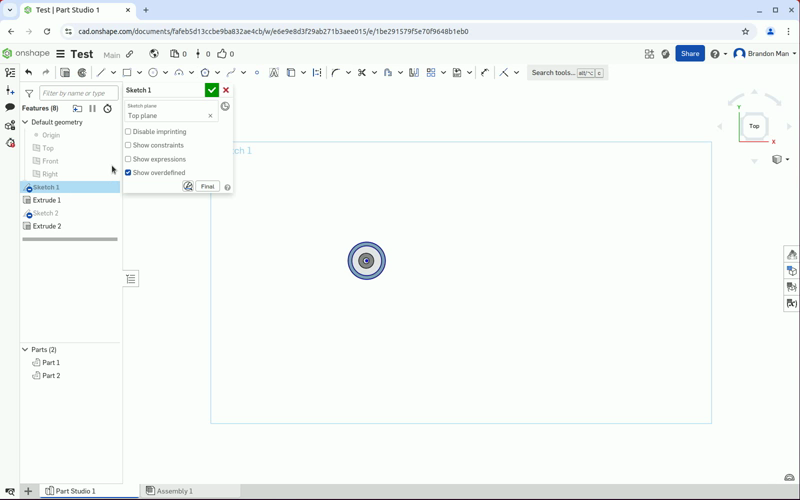
mouse_move(229, 92)
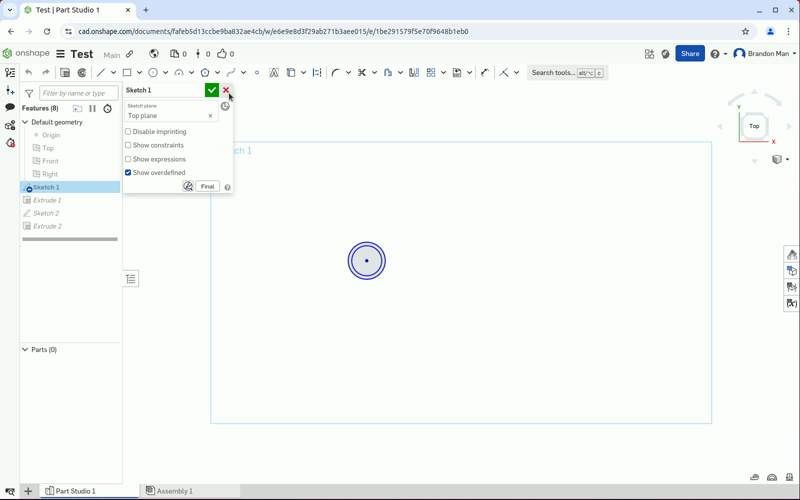
click(229, 92)
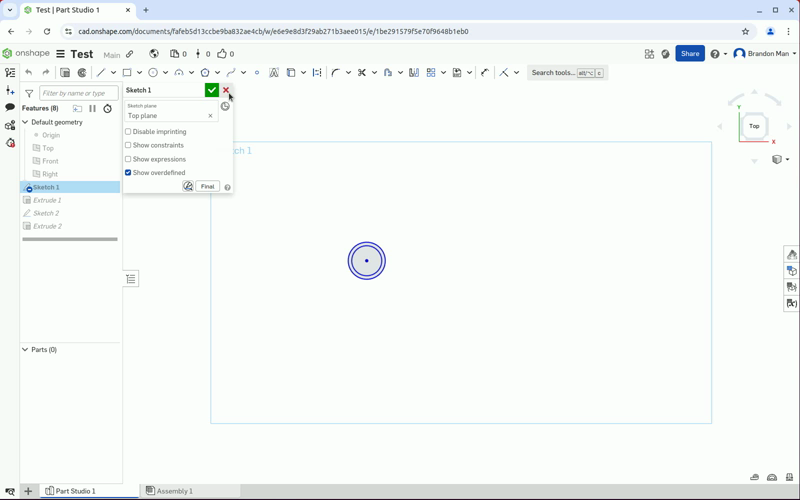
key(shift+s)
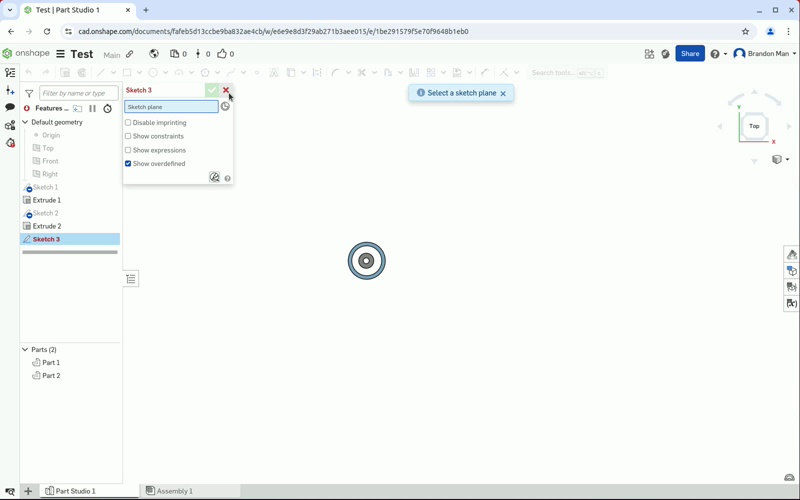
mouse_move(73, 150)
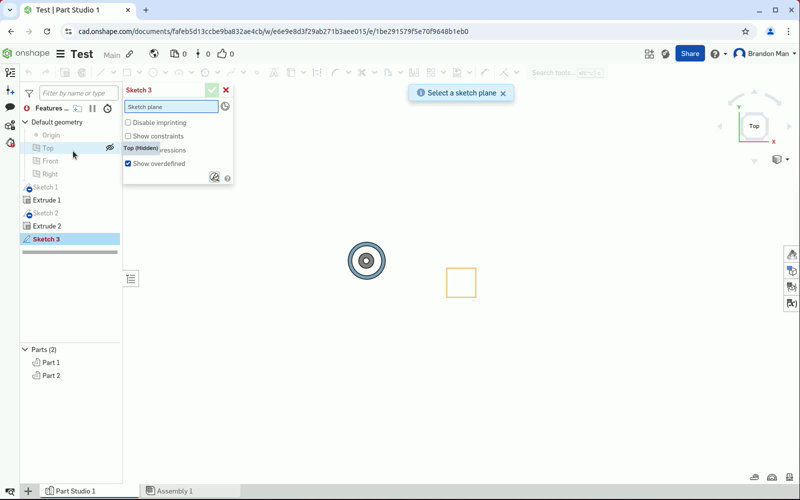
click(73, 150)
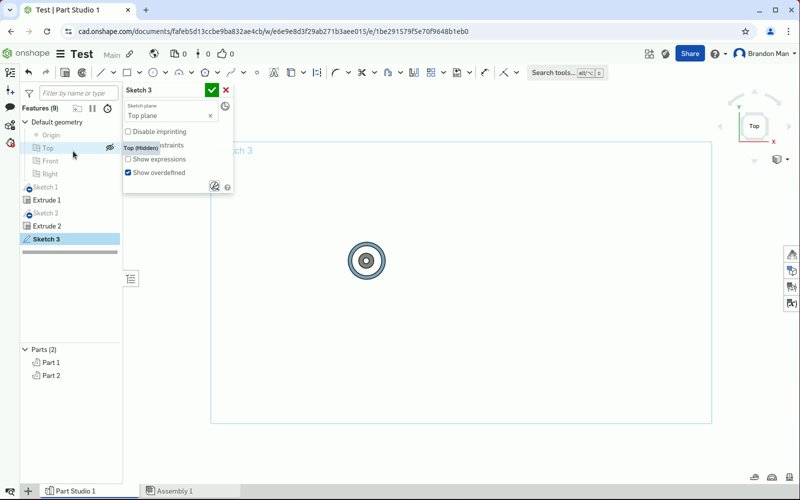
mouse_move(73, 352)
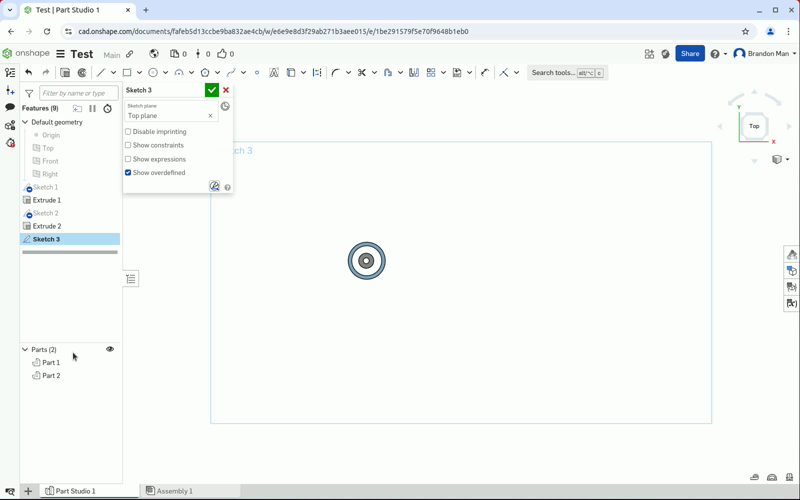
key(y)
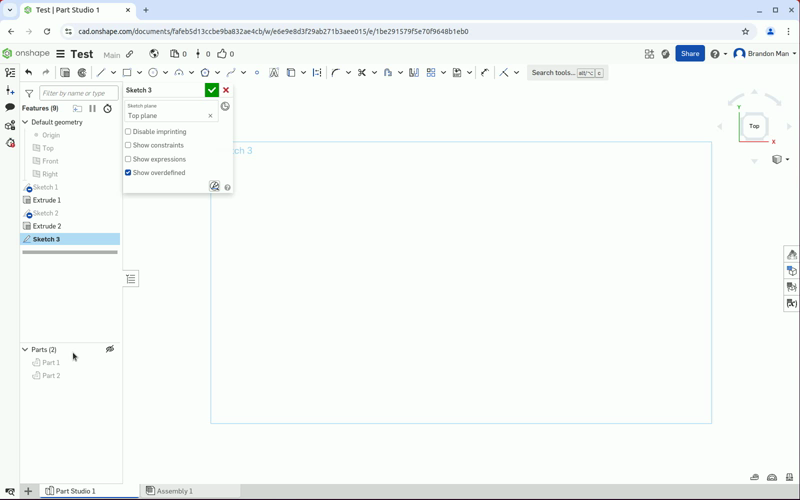
key(c)
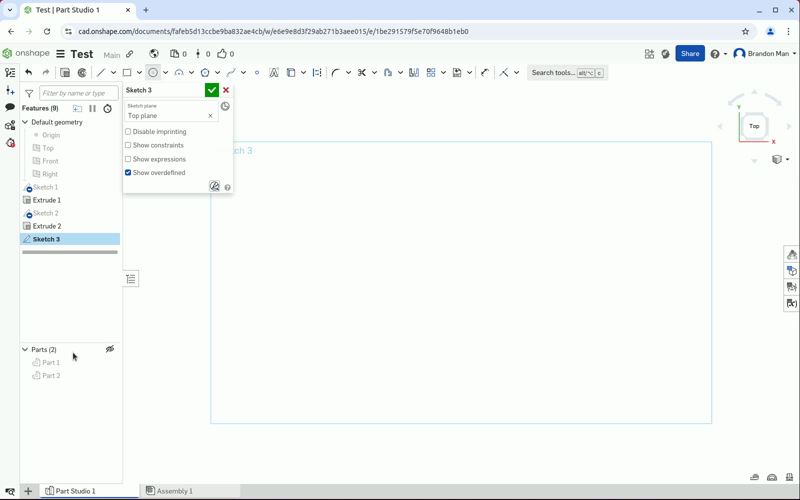
key_down(shift)
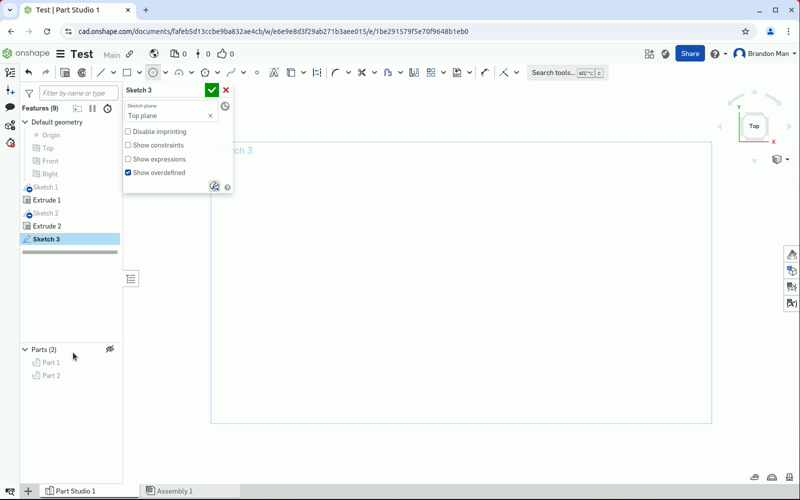
mouse_move(366, 260)
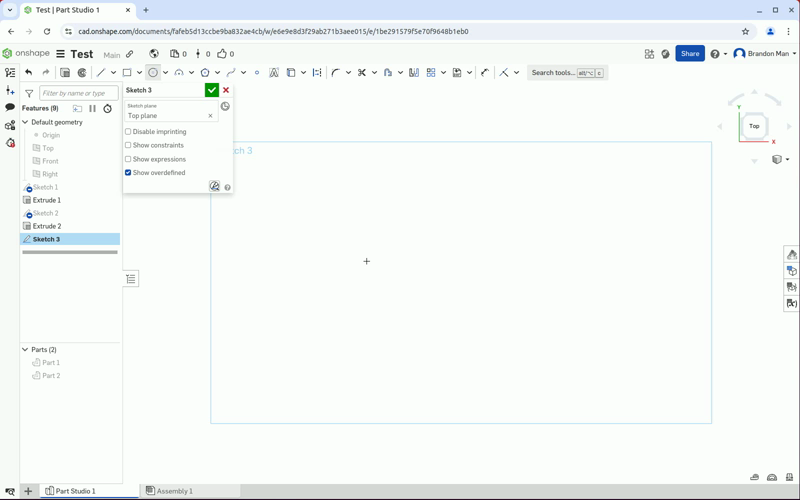
click(366, 260)
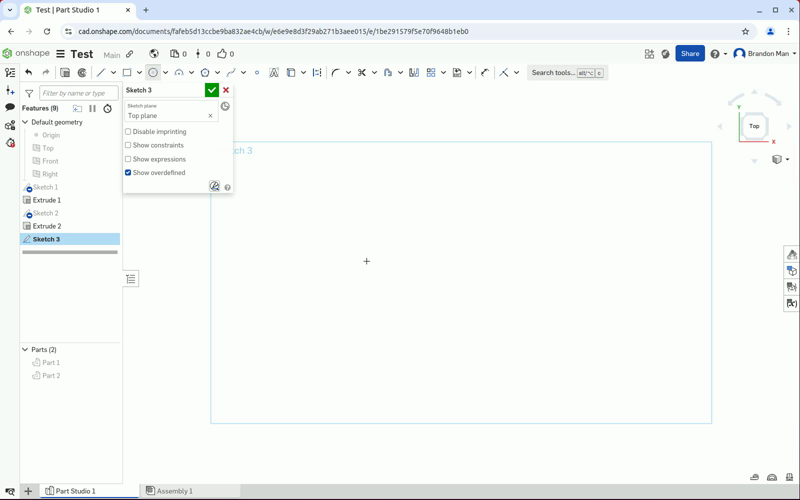
key_up(shift)
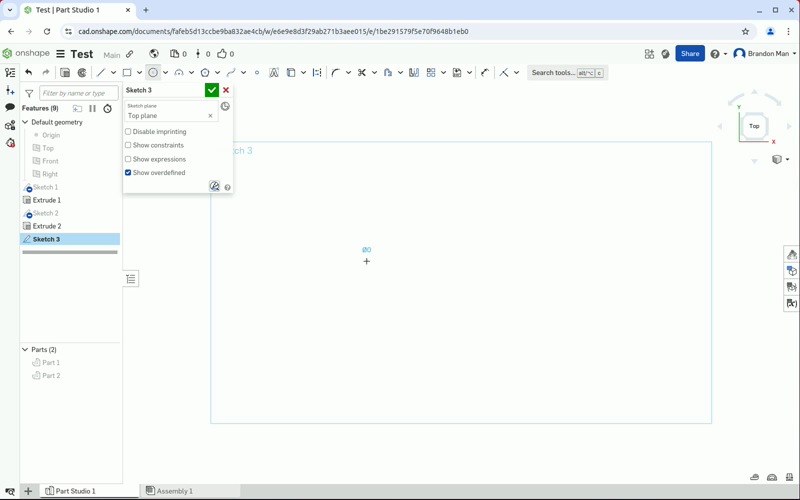
mouse_move(382, 260)
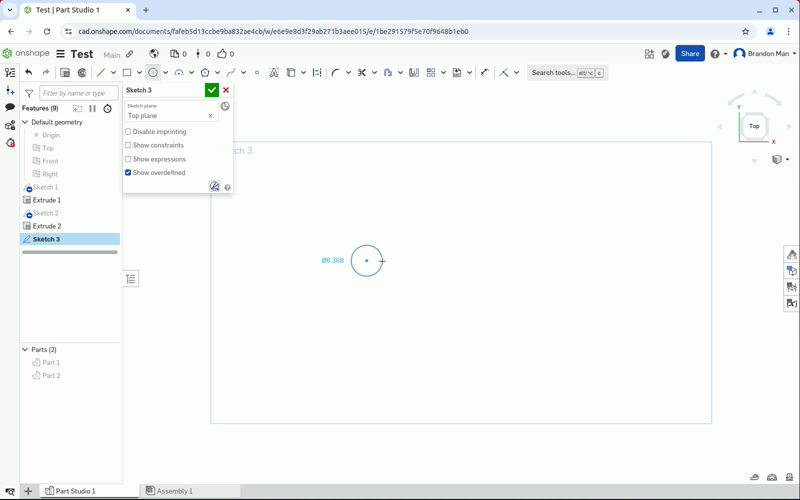
click(382, 260)
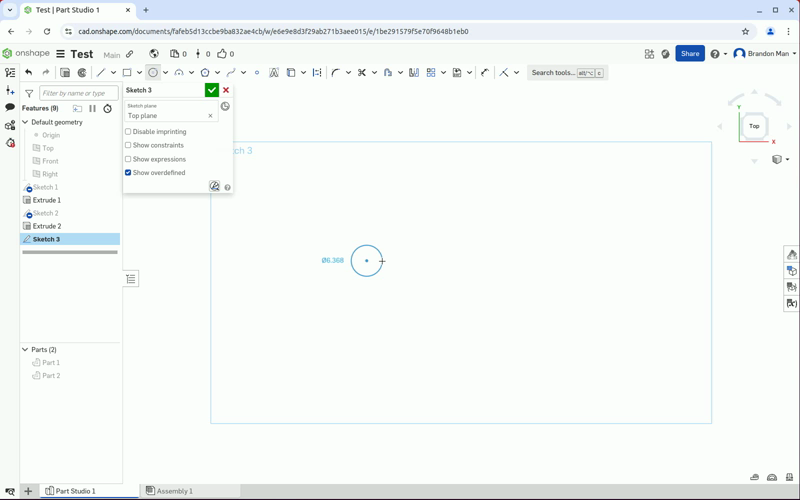
key(esc)
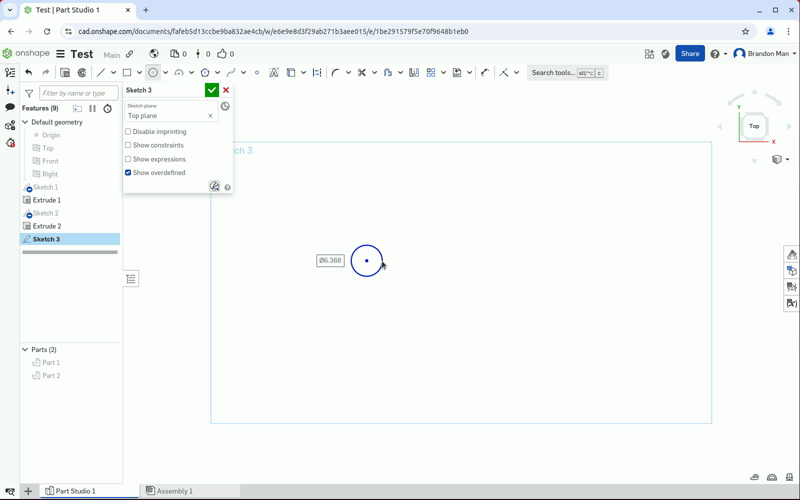
key(c)
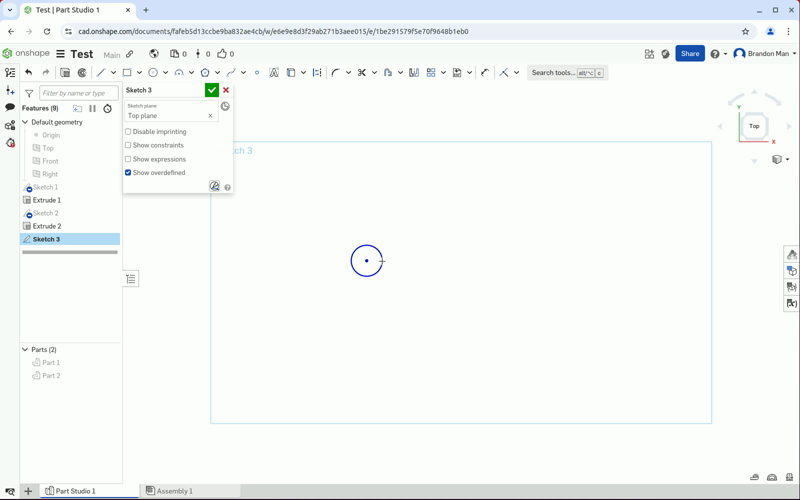
key_down(shift)
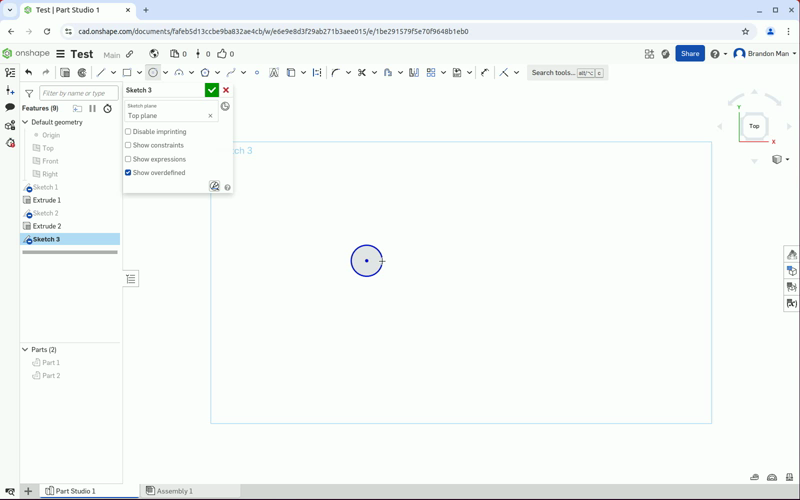
mouse_move(355, 260)
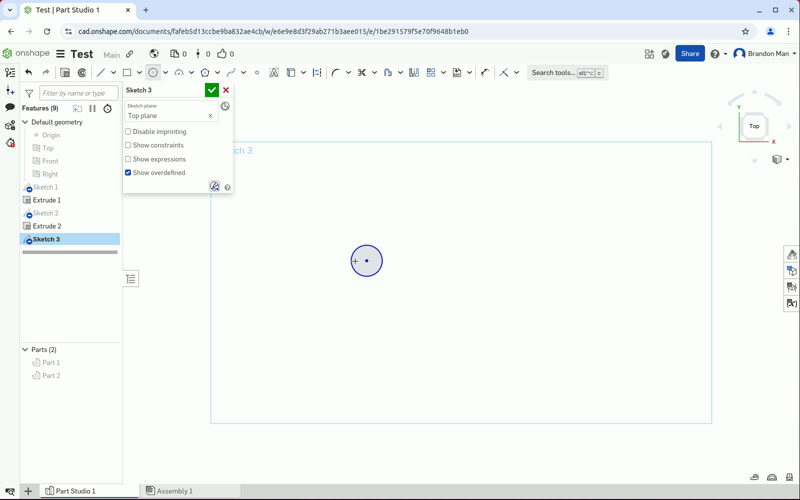
click(355, 260)
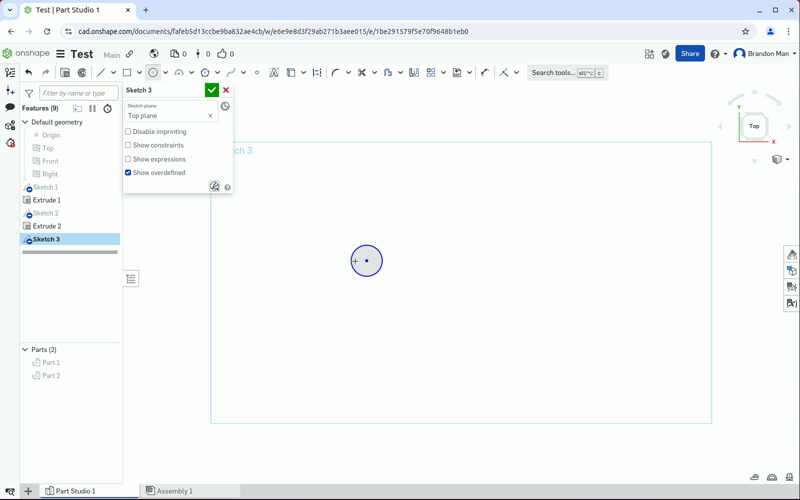
key_up(shift)
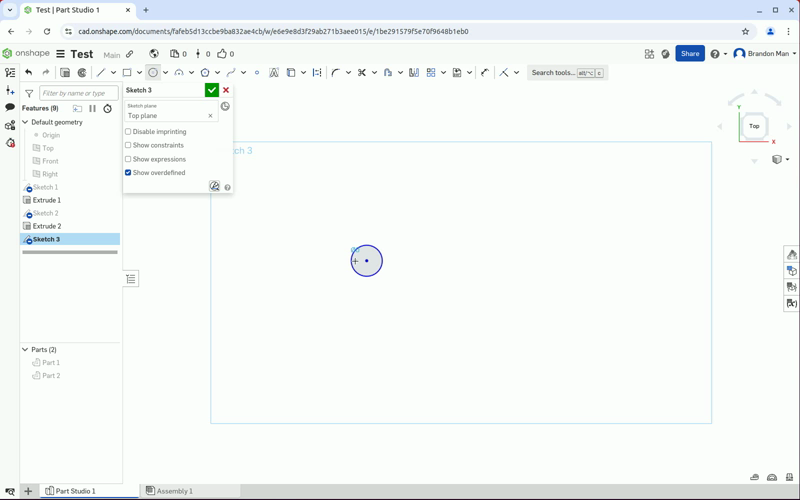
mouse_move(358, 260)
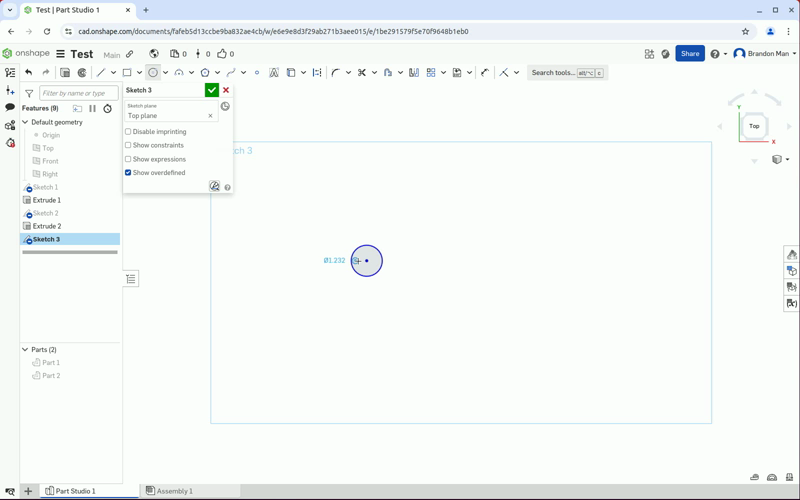
click(358, 260)
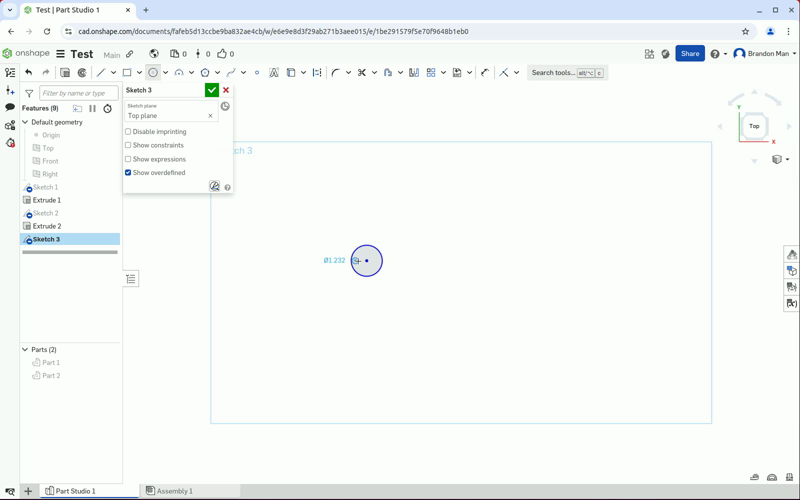
key(esc)
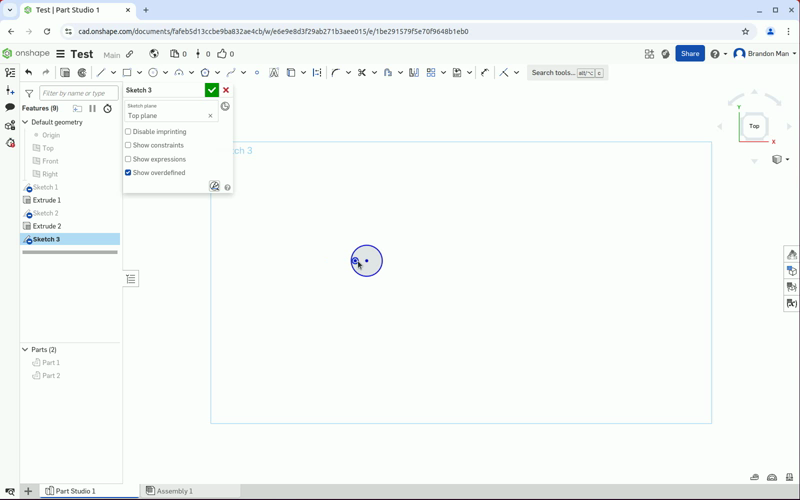
key(c)
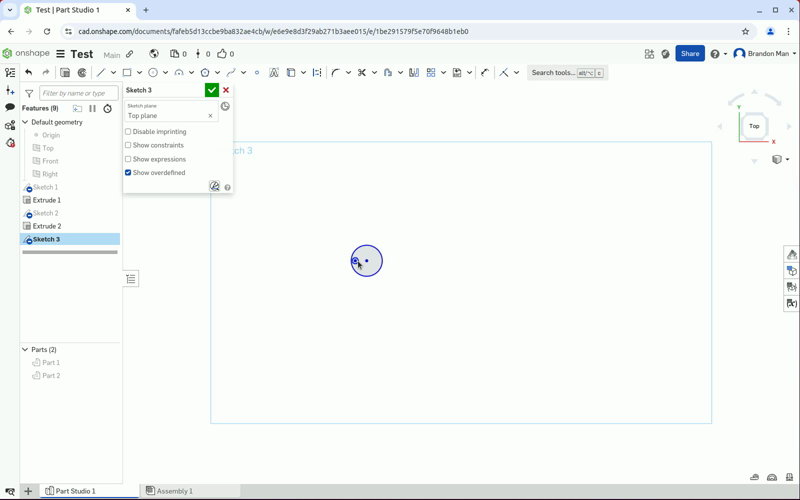
key_down(shift)
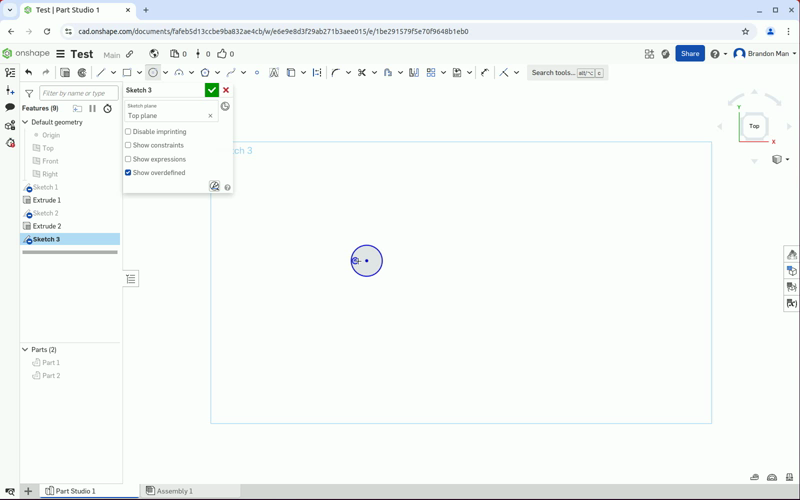
mouse_move(366, 260)
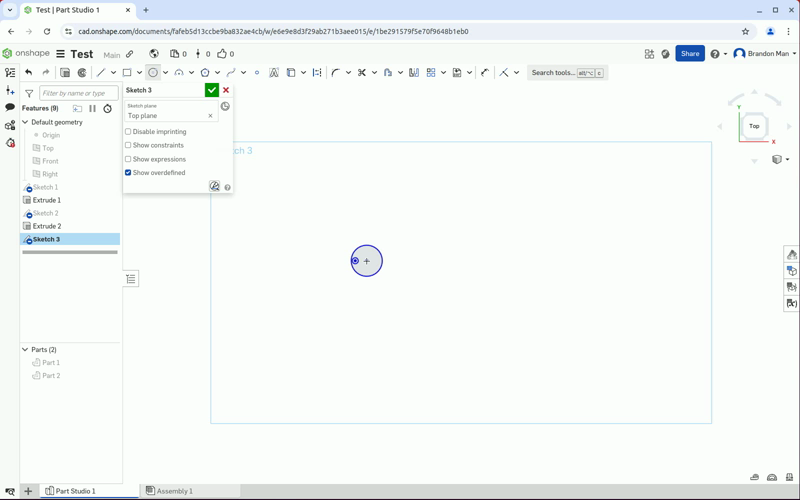
click(366, 260)
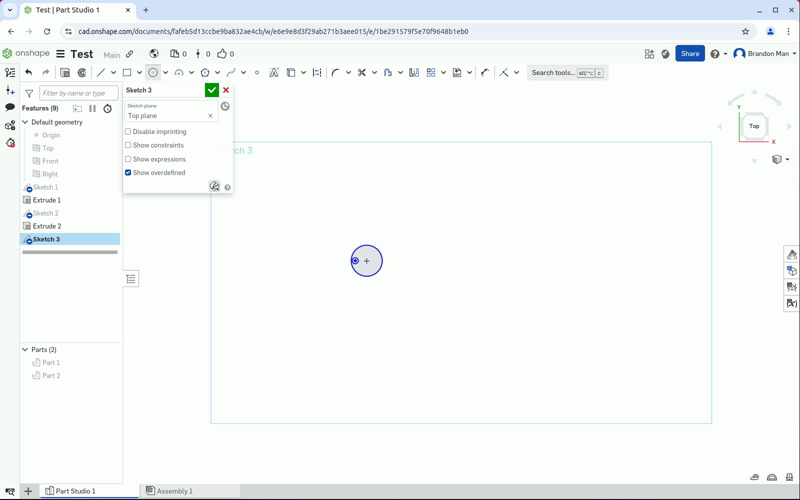
key_up(shift)
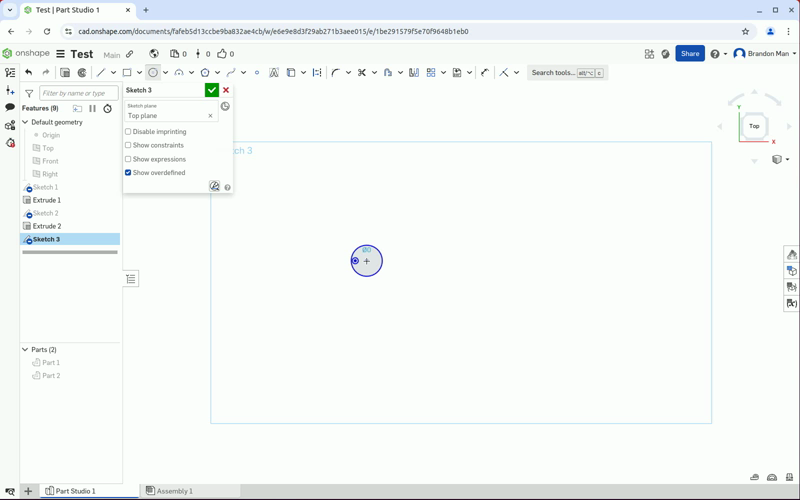
mouse_move(374, 260)
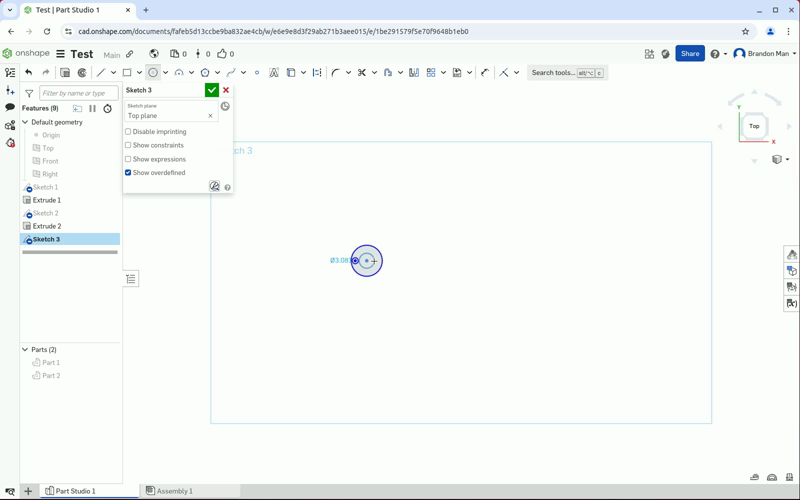
click(374, 260)
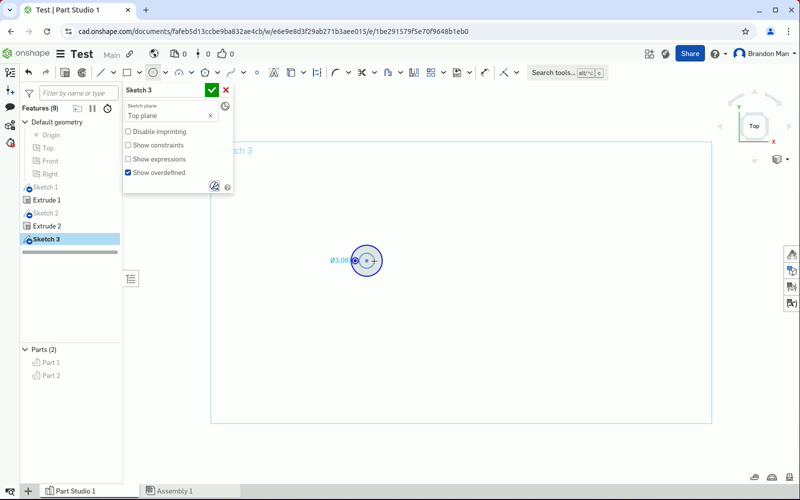
key(esc)
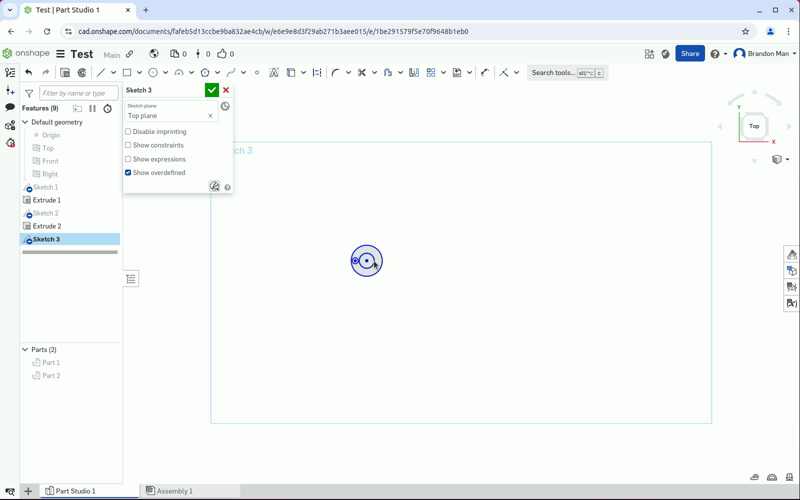
key(c)
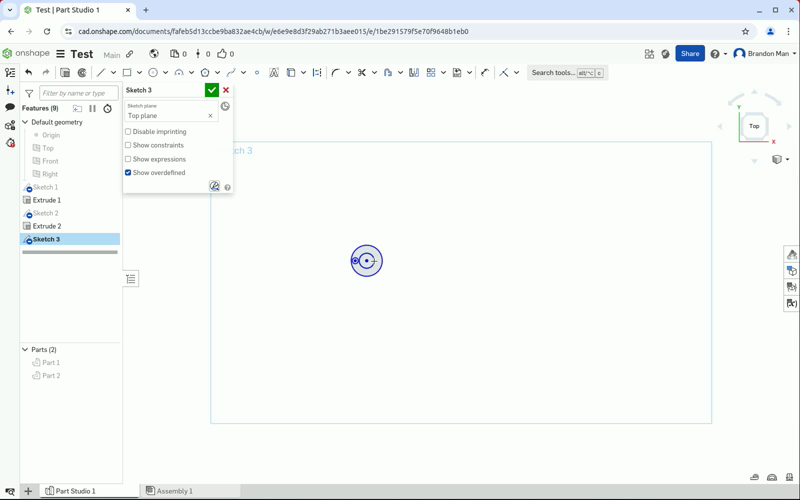
key_down(shift)
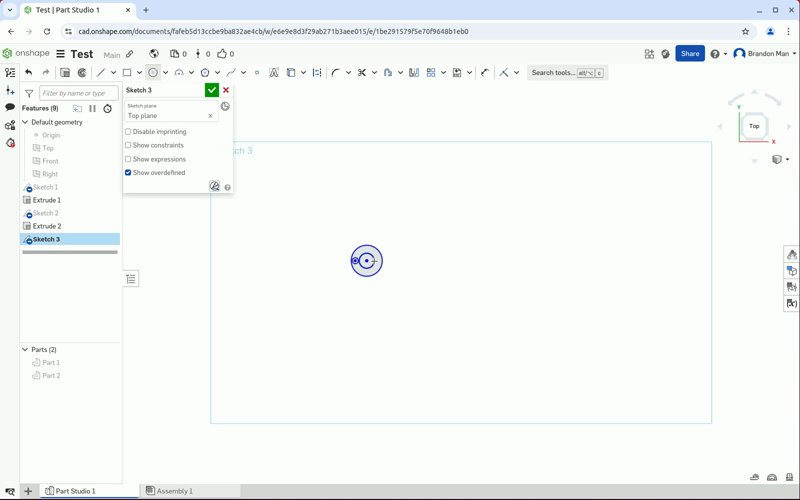
mouse_move(366, 272)
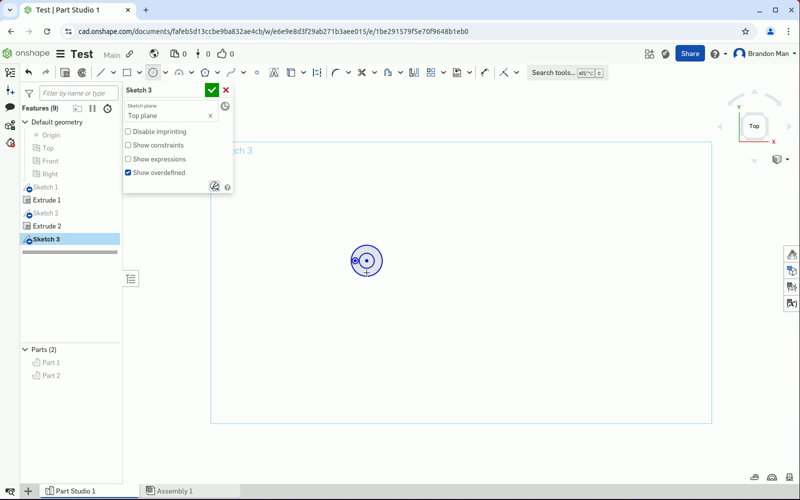
click(366, 272)
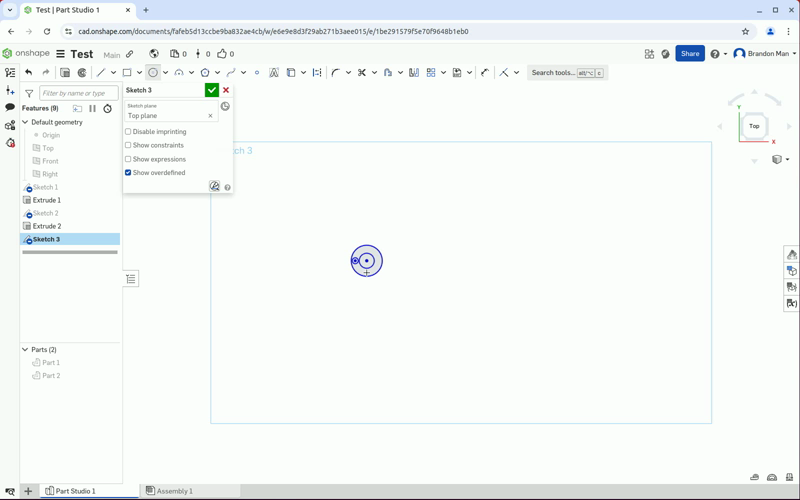
key_up(shift)
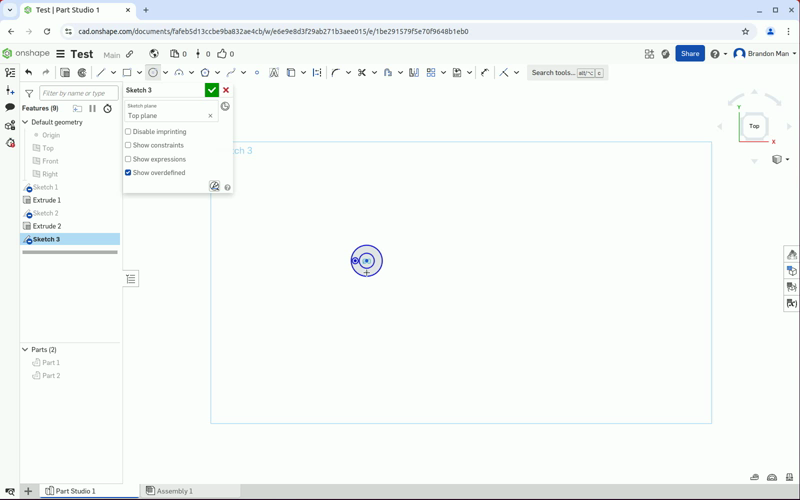
mouse_move(369, 272)
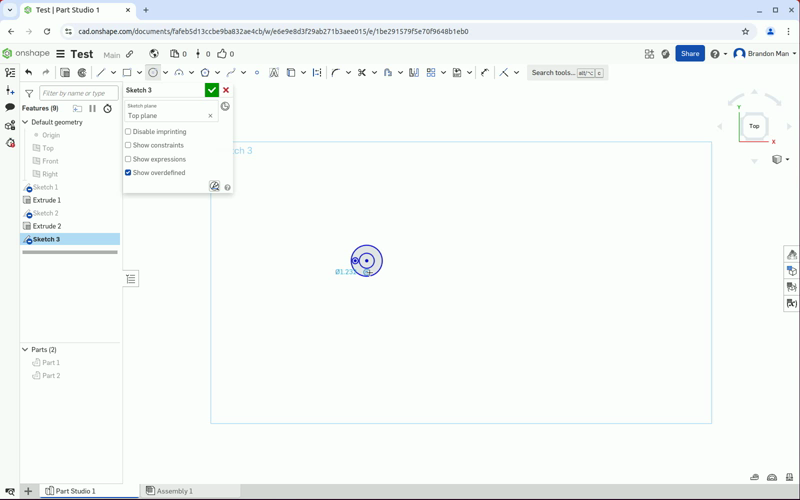
click(369, 272)
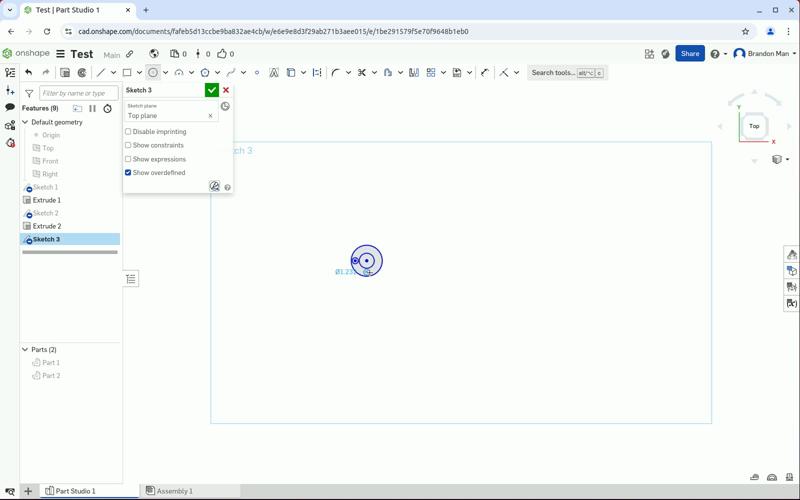
key(esc)
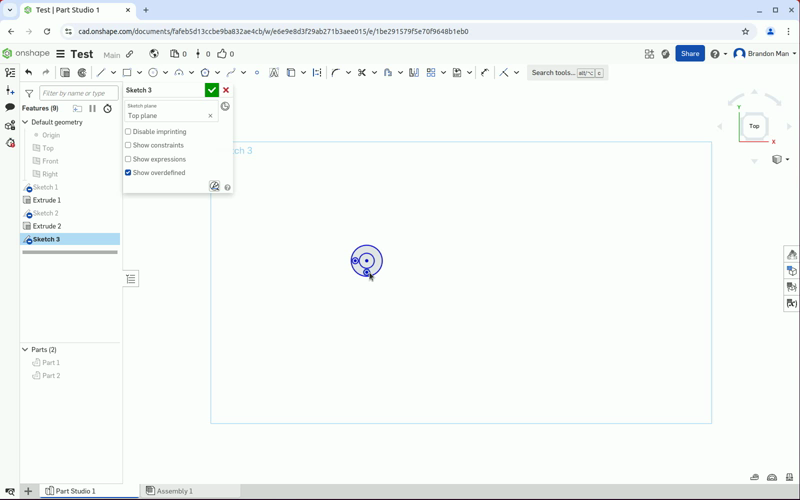
key(c)
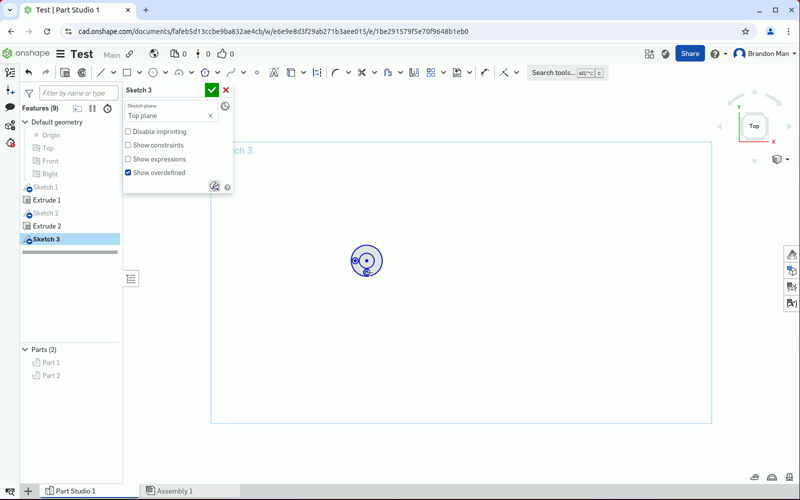
key_down(shift)
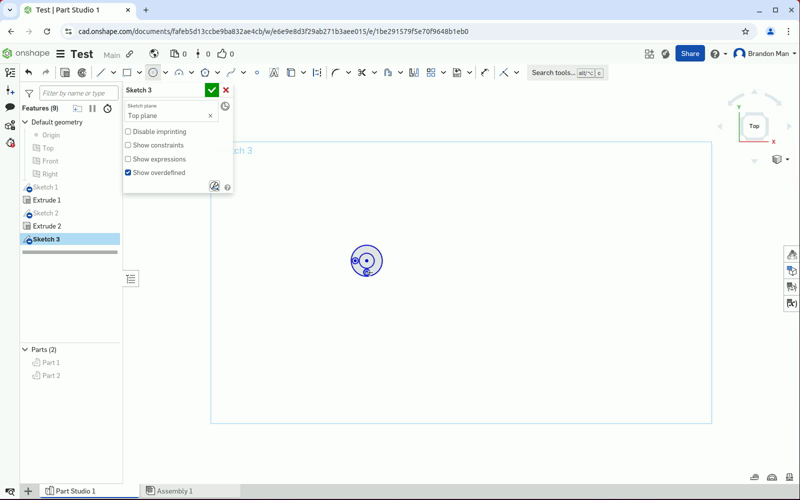
mouse_move(366, 249)
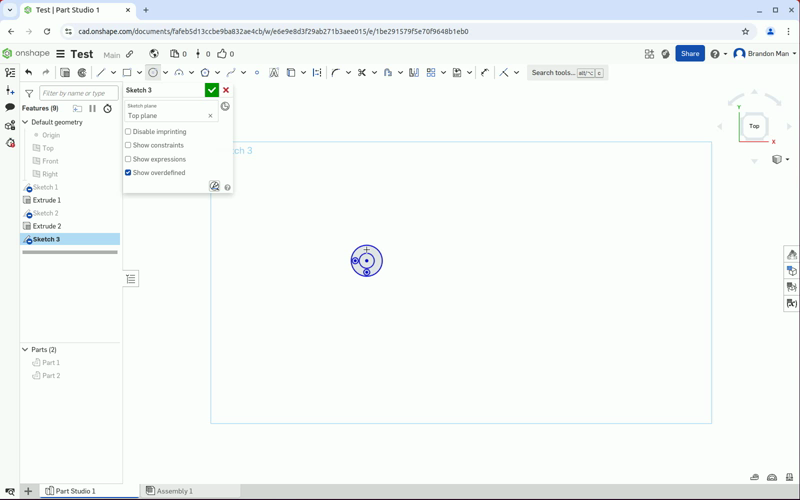
click(366, 249)
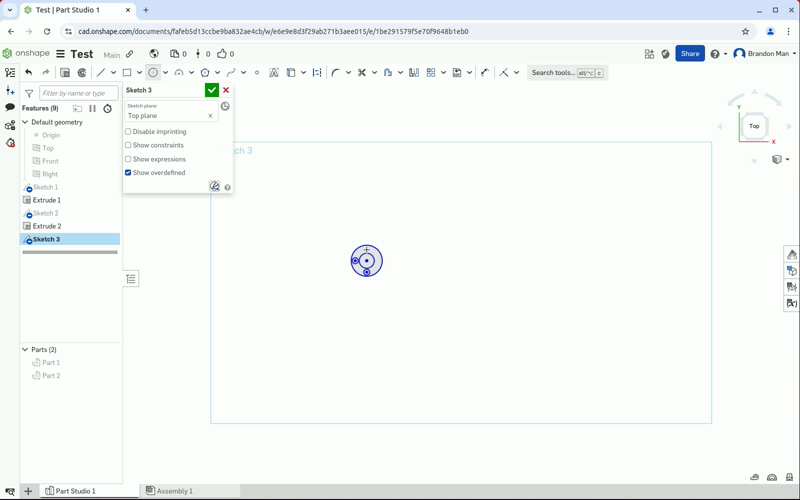
key_up(shift)
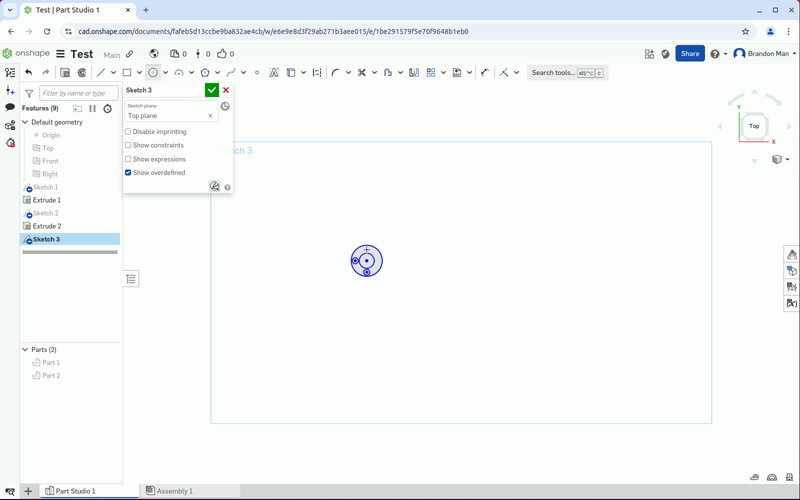
mouse_move(369, 249)
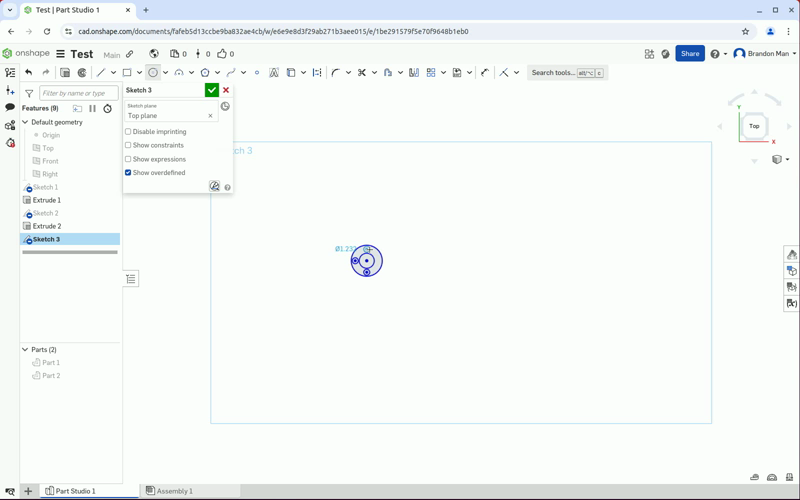
click(369, 249)
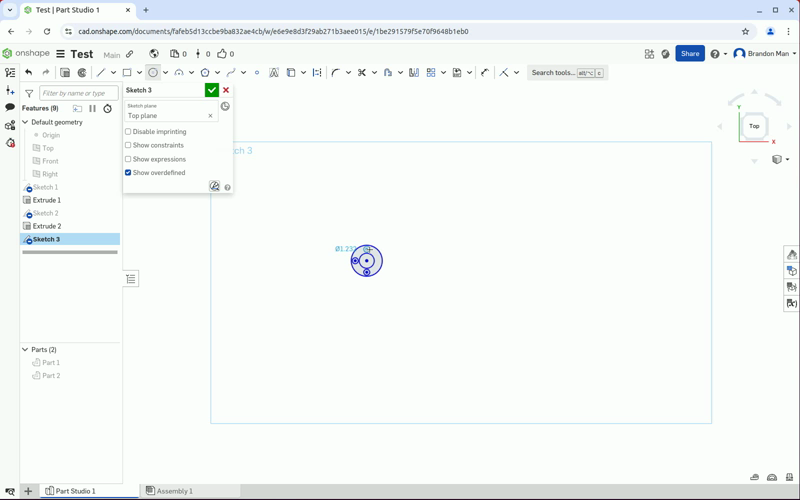
key(esc)
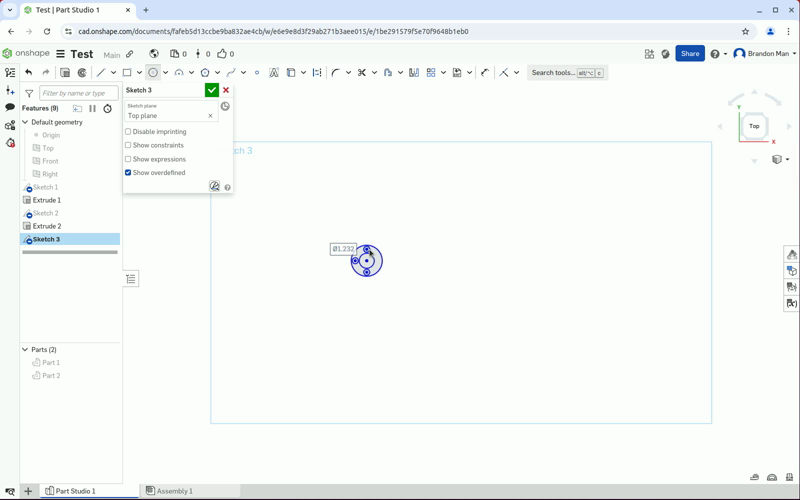
key(c)
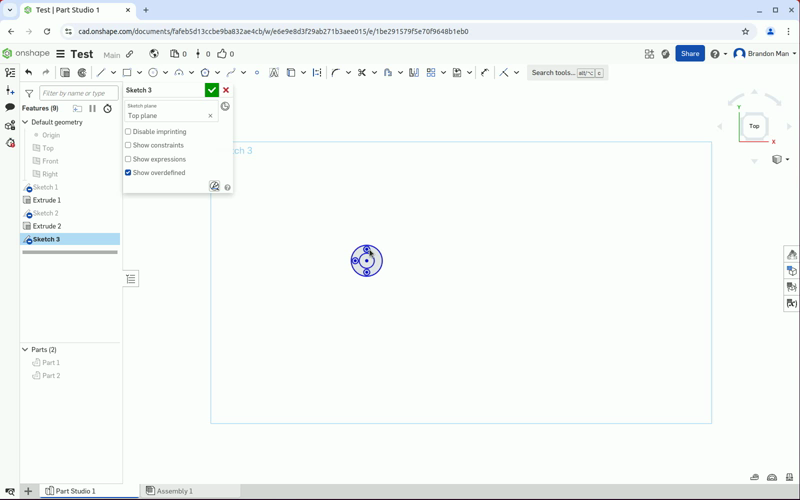
key_down(shift)
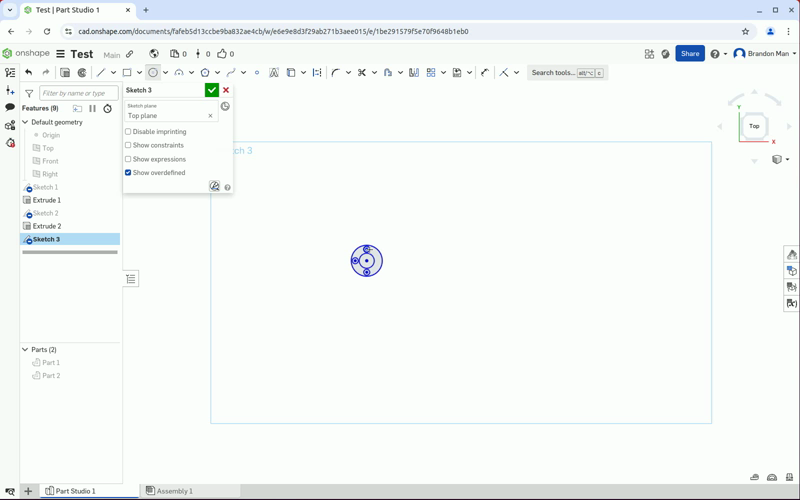
mouse_move(377, 260)
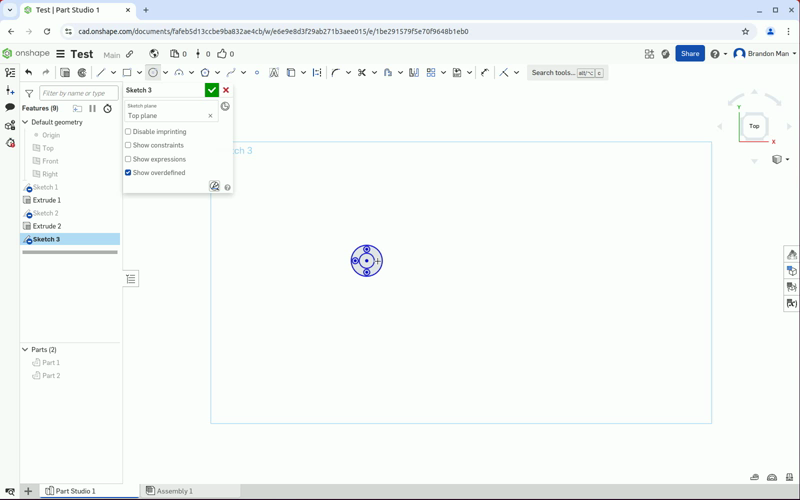
scroll(6)
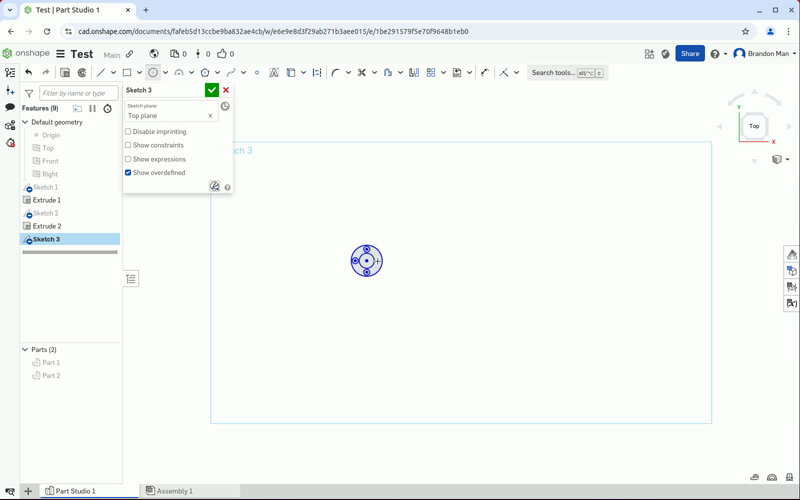
scroll(6)
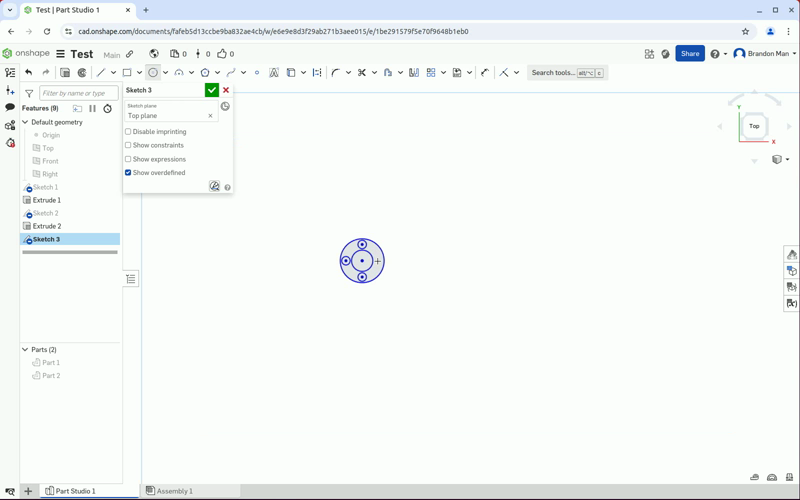
scroll(6)
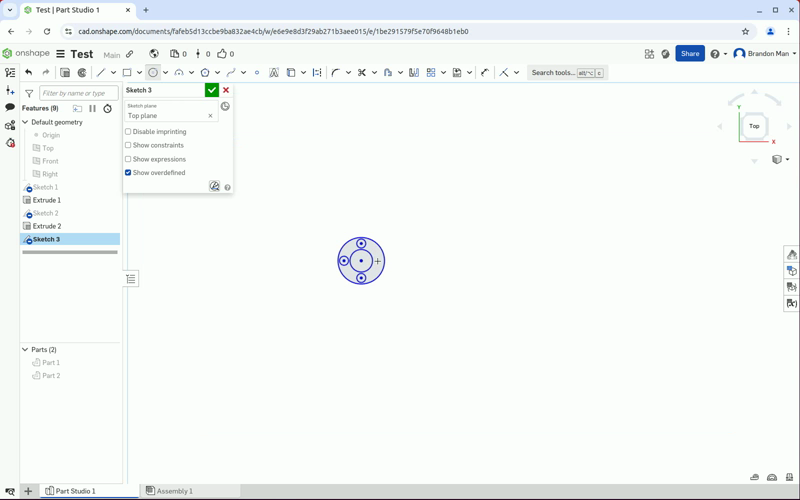
scroll(6)
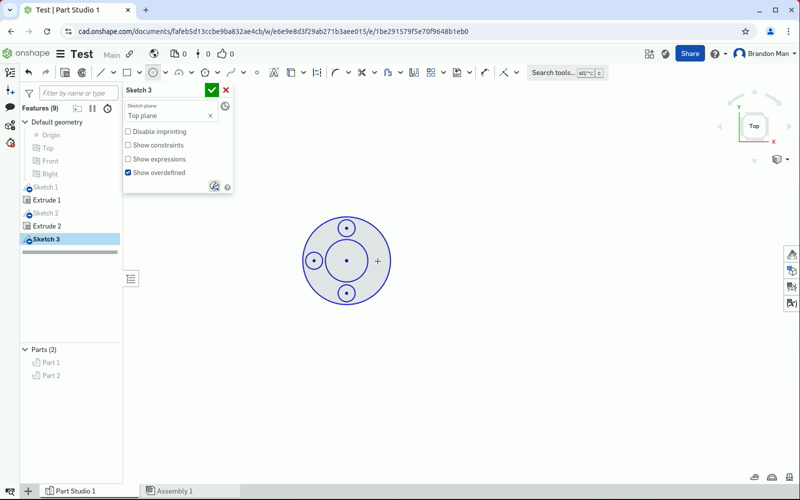
scroll(6)
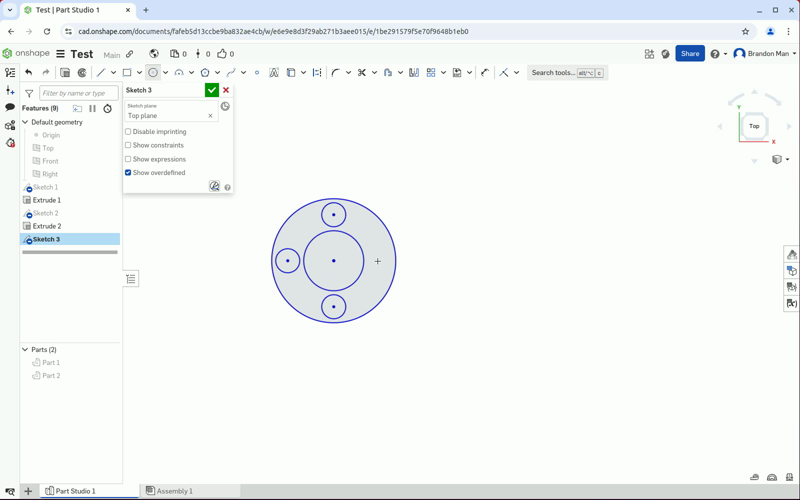
scroll(6)
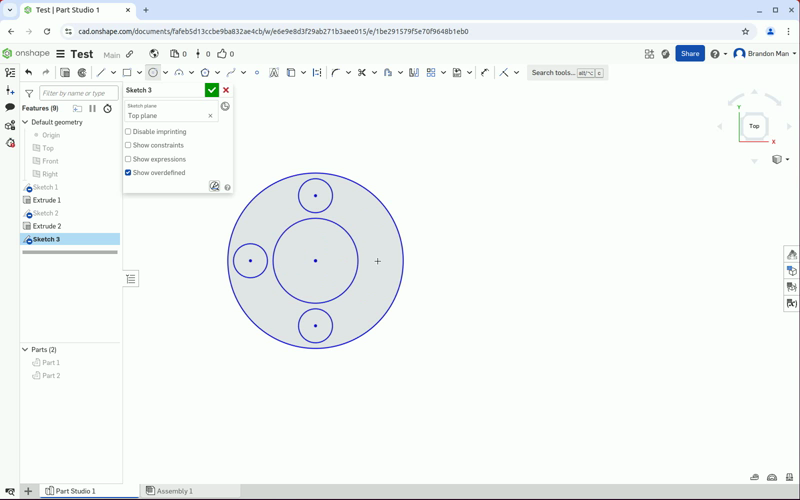
scroll(6)
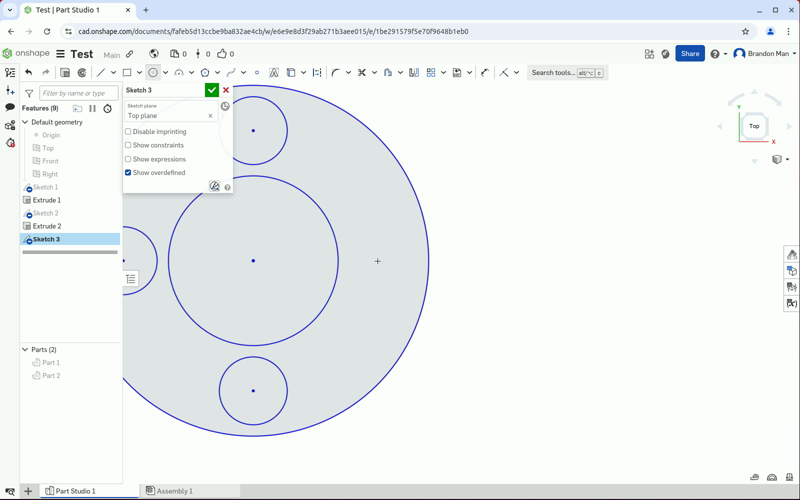
click(377, 260)
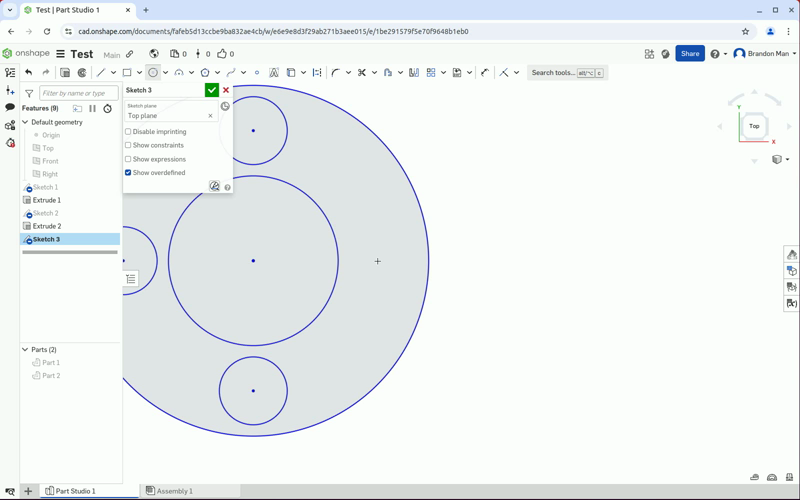
scroll(-6)
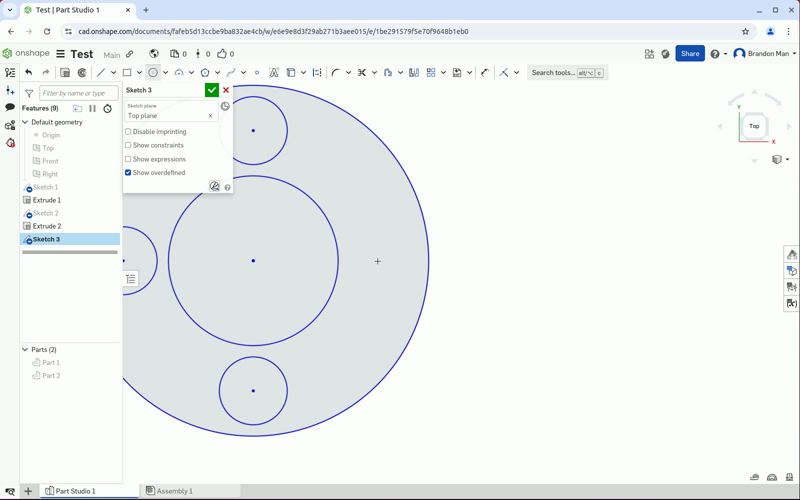
scroll(-6)
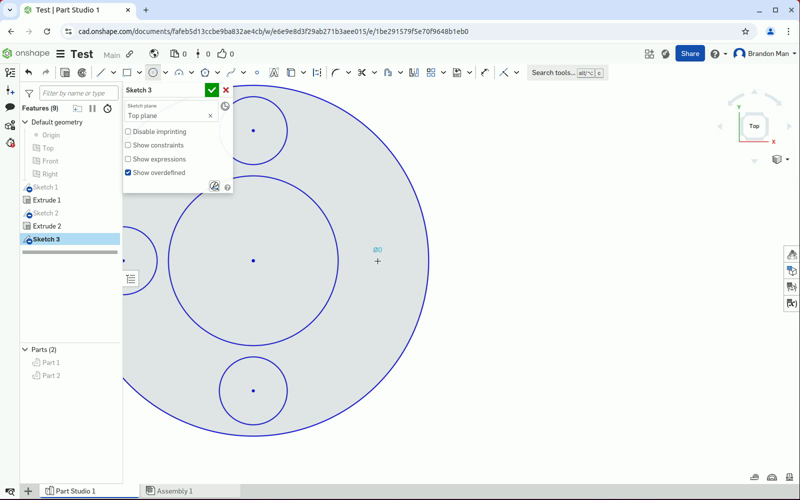
scroll(-6)
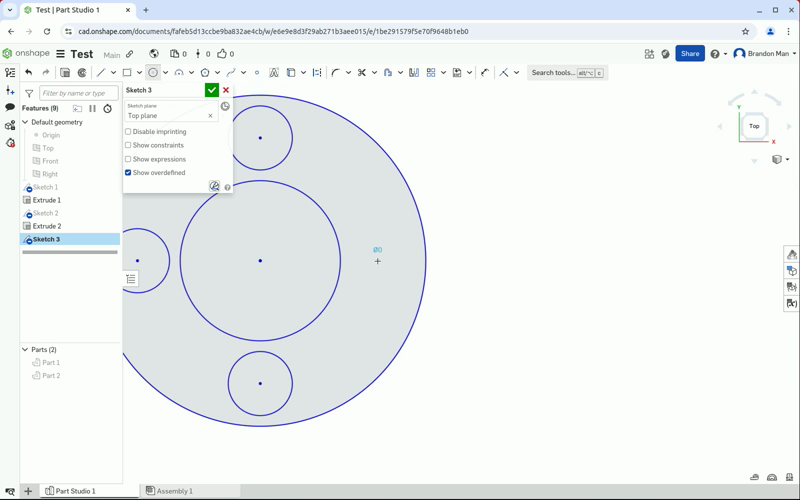
scroll(-6)
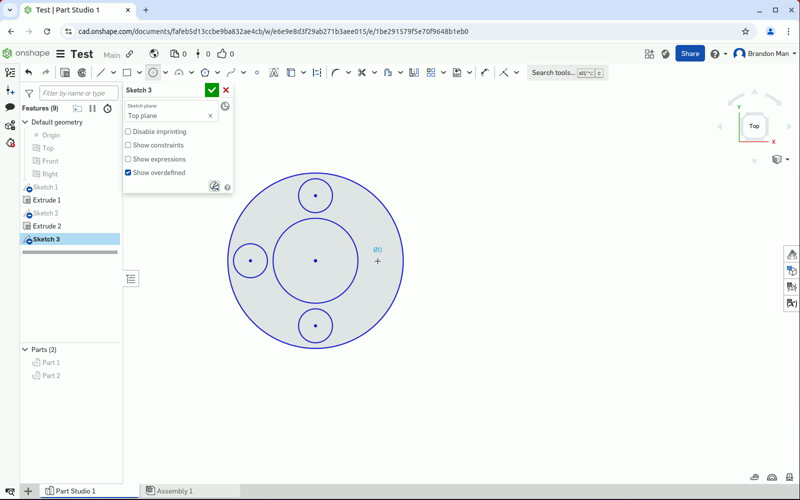
scroll(-6)
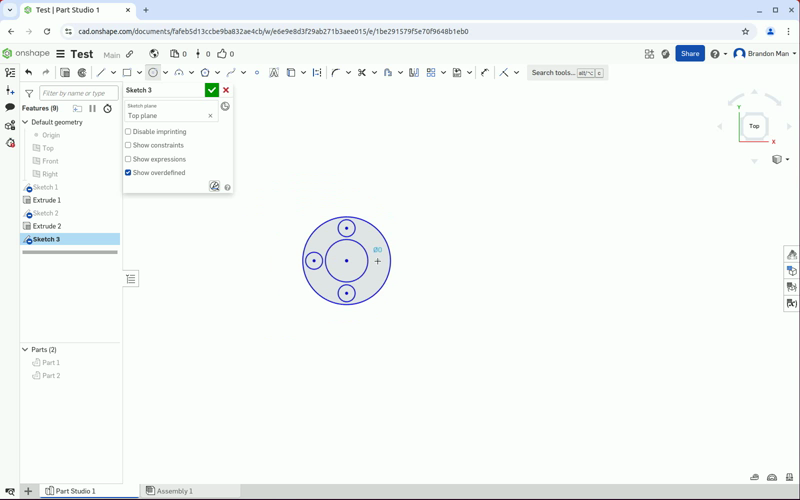
scroll(-6)
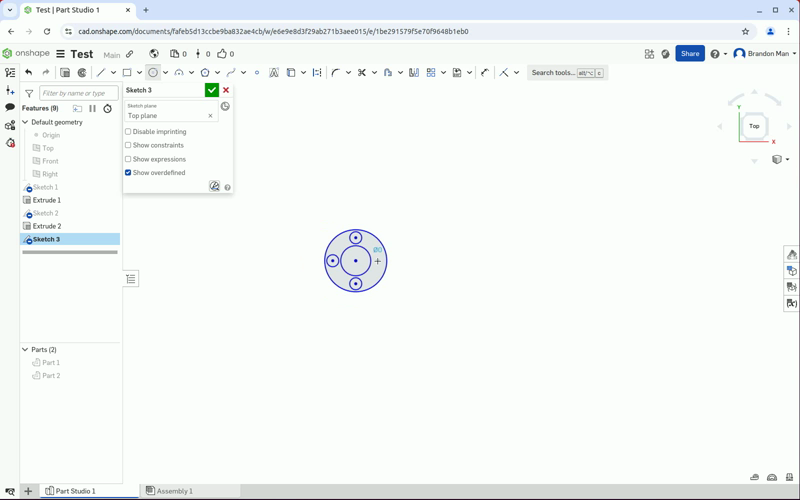
scroll(-6)
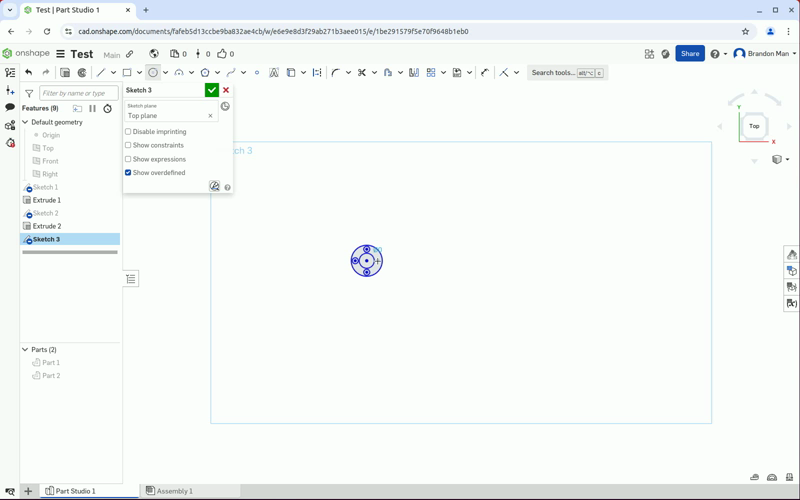
key_up(shift)
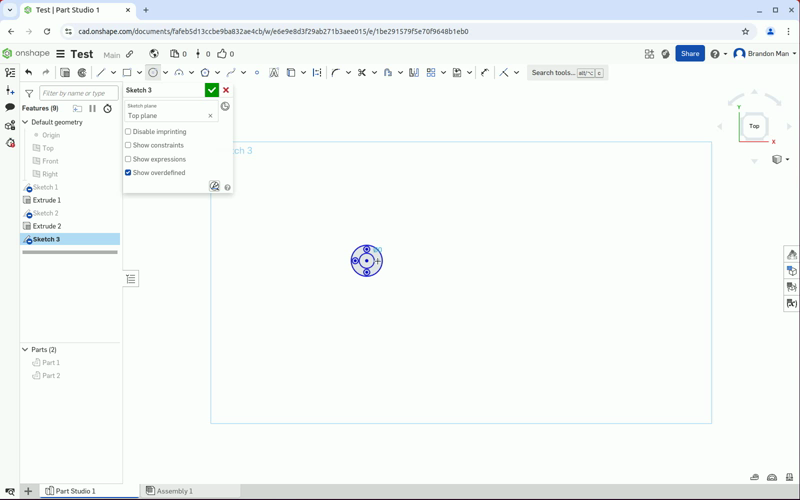
mouse_move(380, 260)
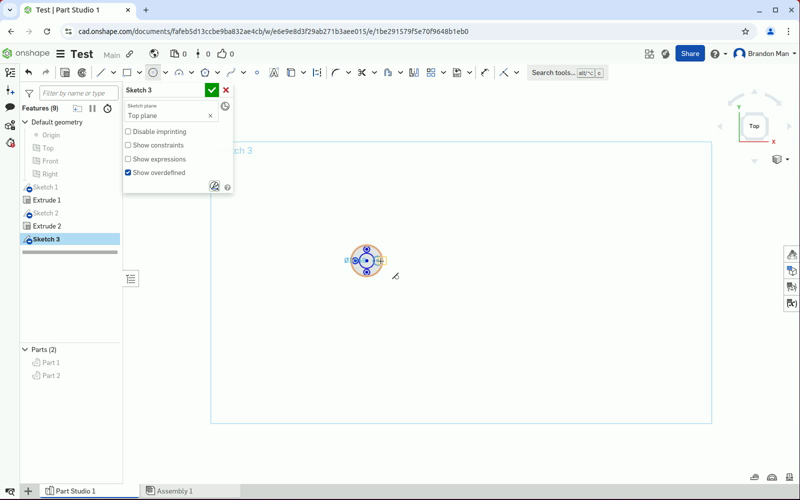
scroll(6)
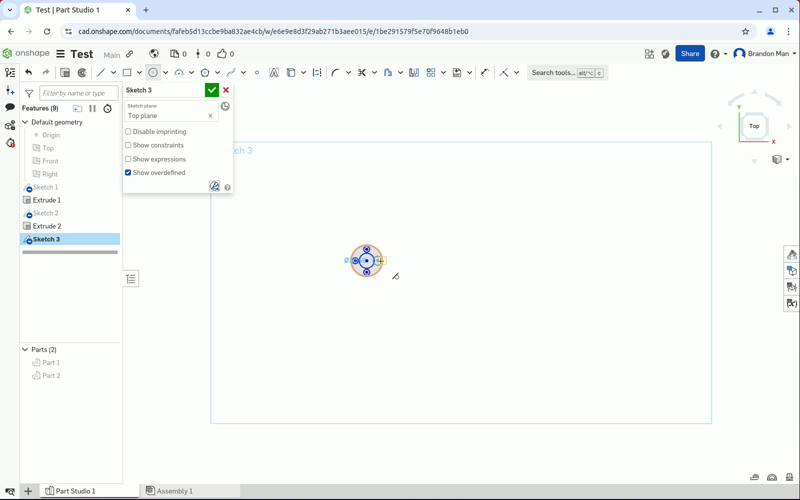
scroll(6)
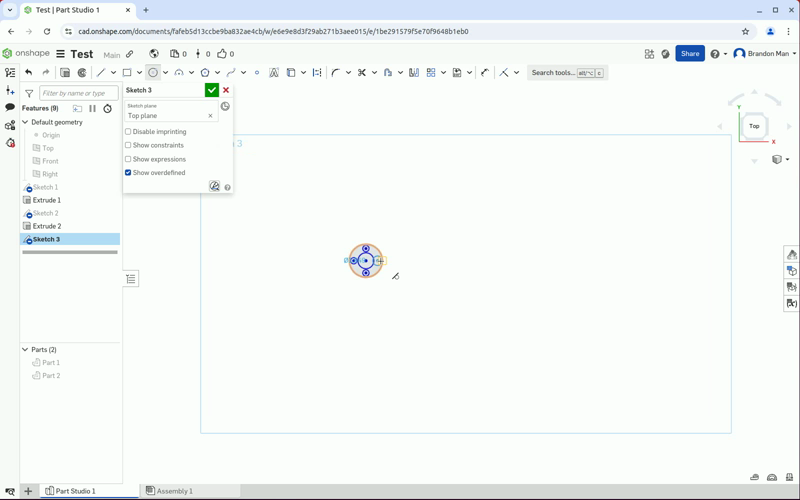
scroll(6)
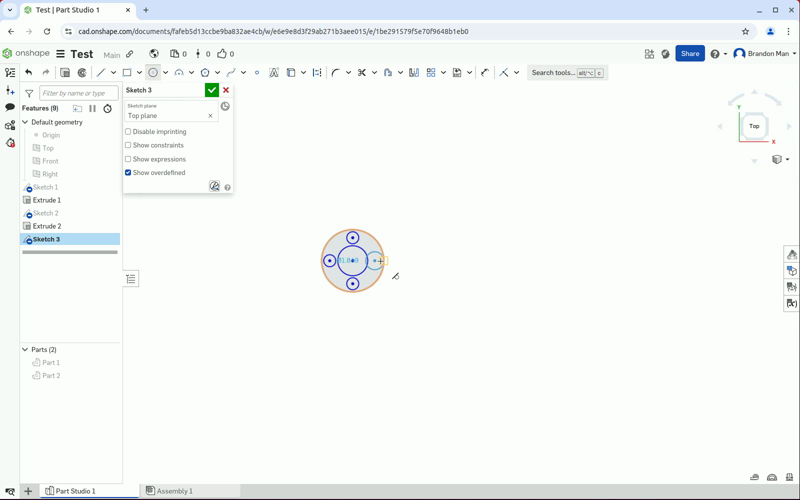
scroll(6)
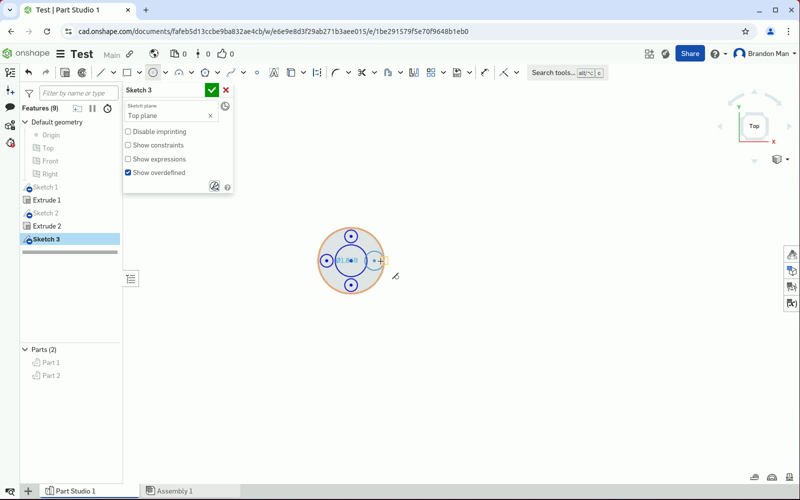
scroll(6)
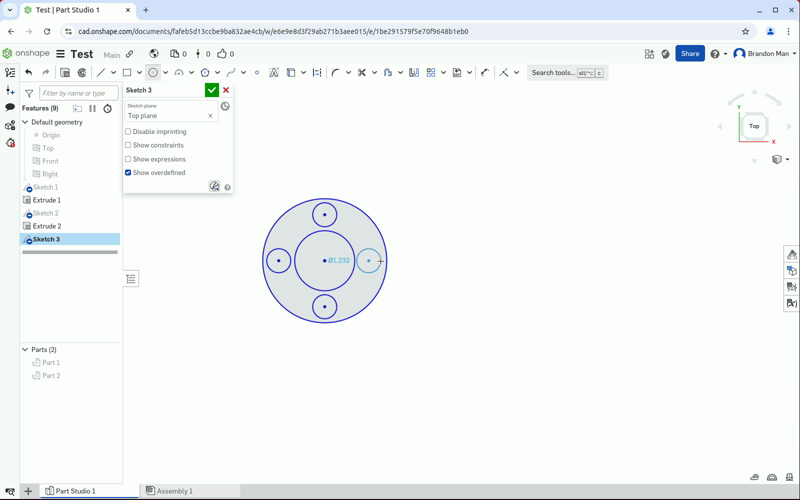
scroll(6)
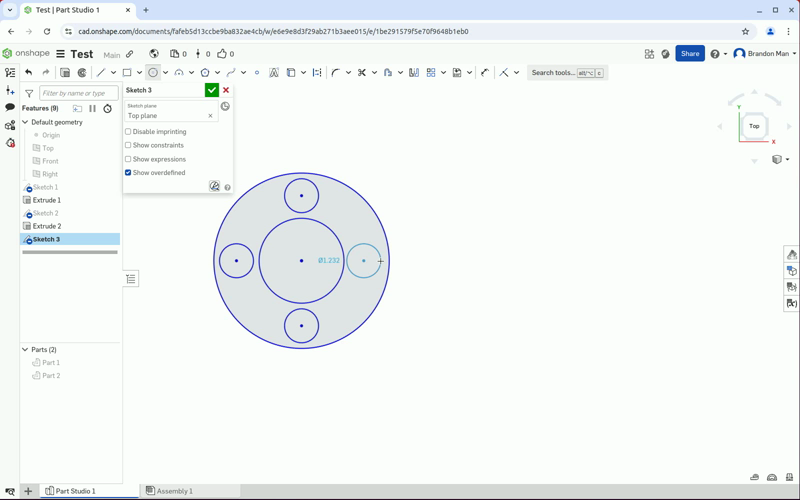
scroll(6)
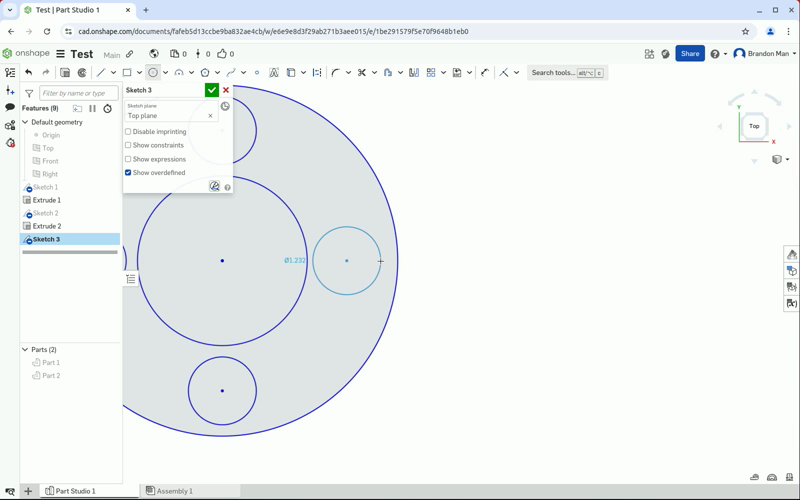
click(380, 260)
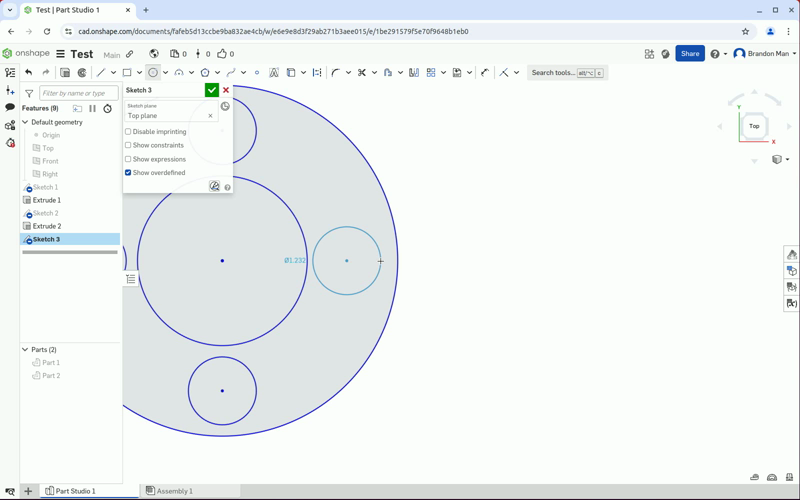
scroll(-6)
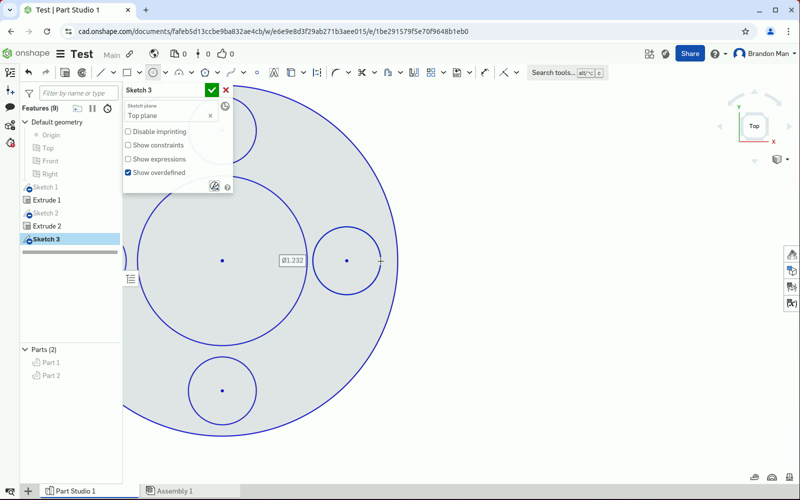
scroll(-6)
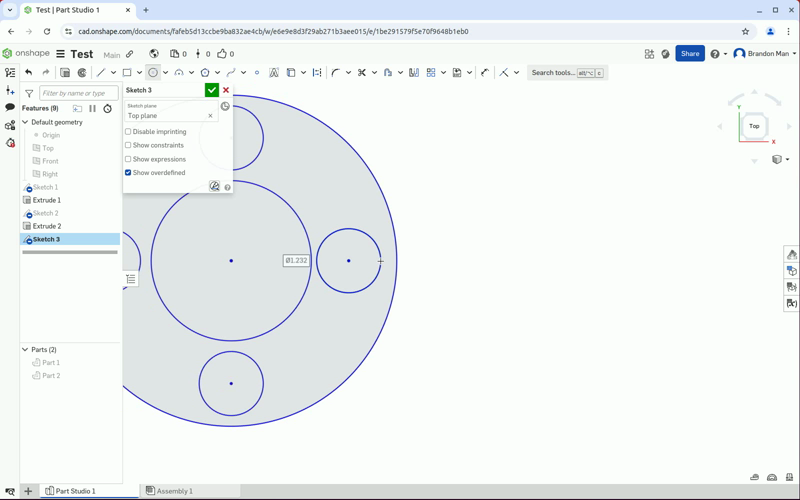
scroll(-6)
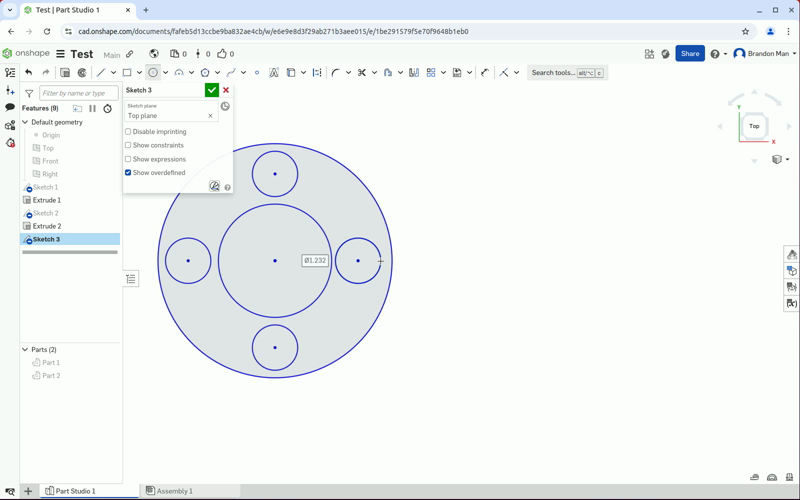
scroll(-6)
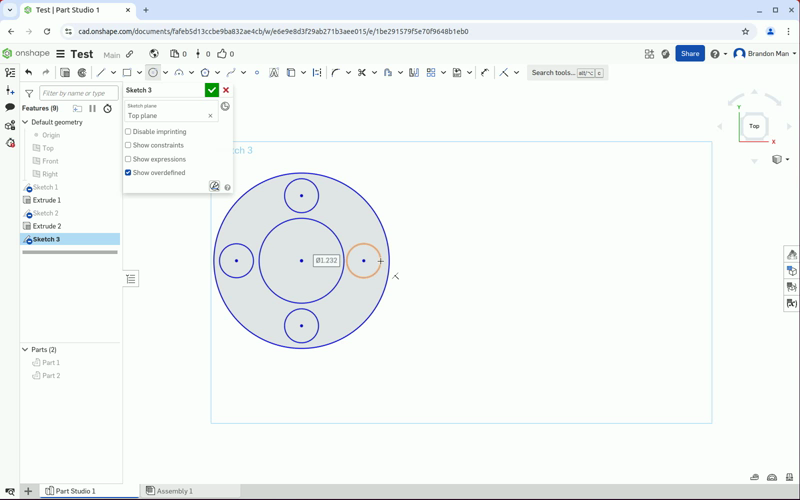
scroll(-6)
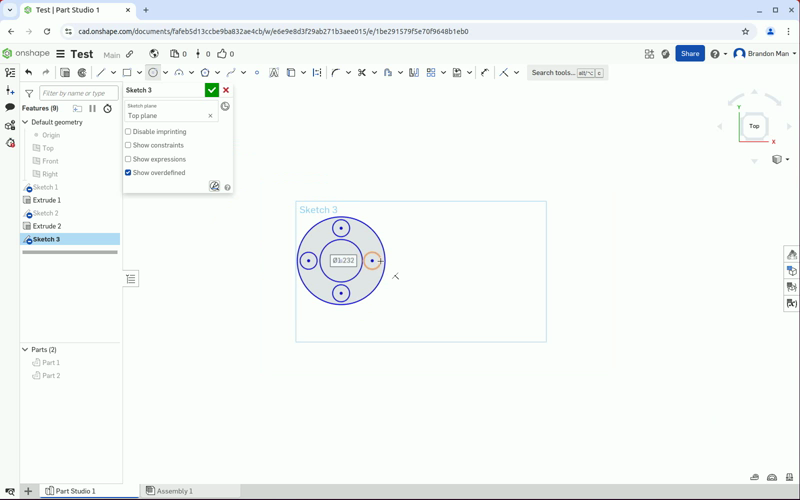
scroll(-6)
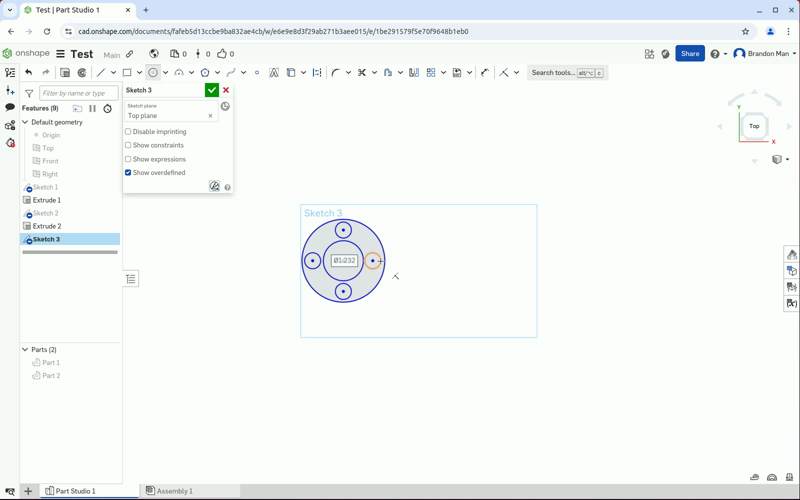
scroll(-6)
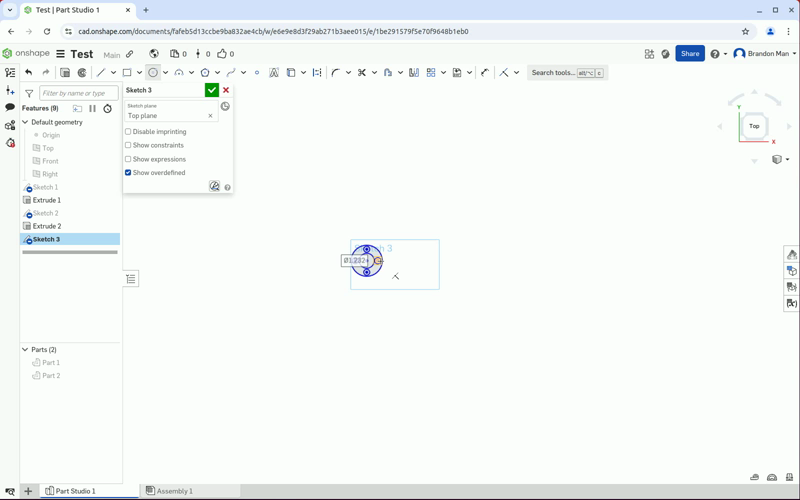
key(esc)
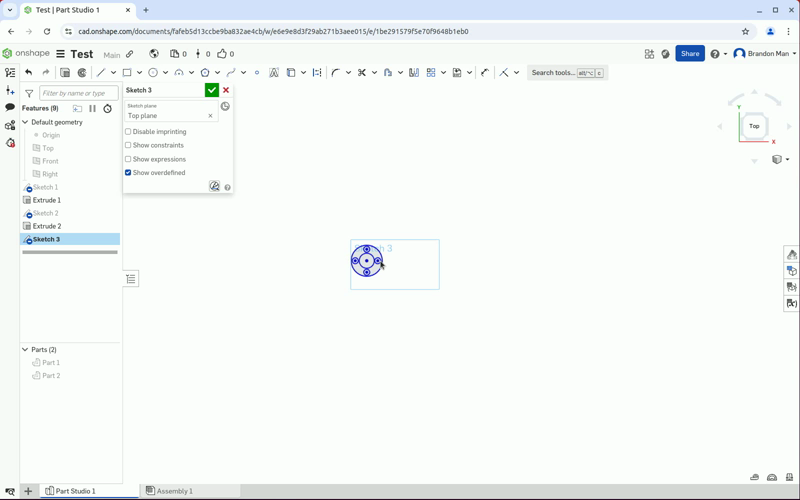
mouse_move(372, 251)
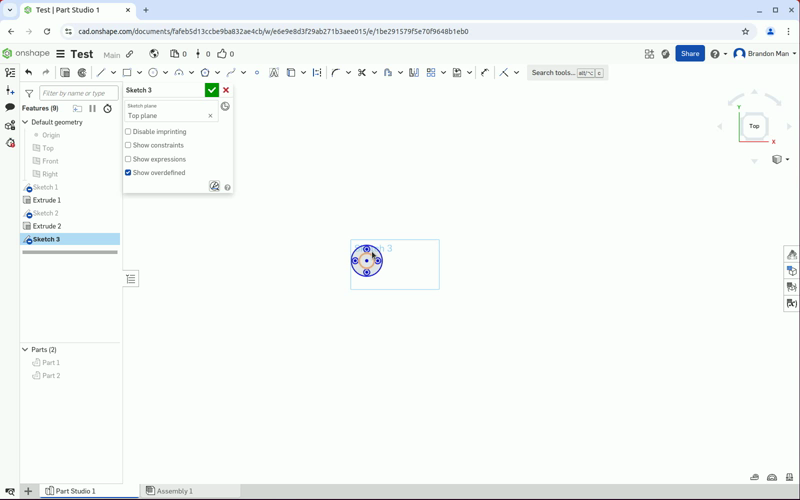
scroll(6)
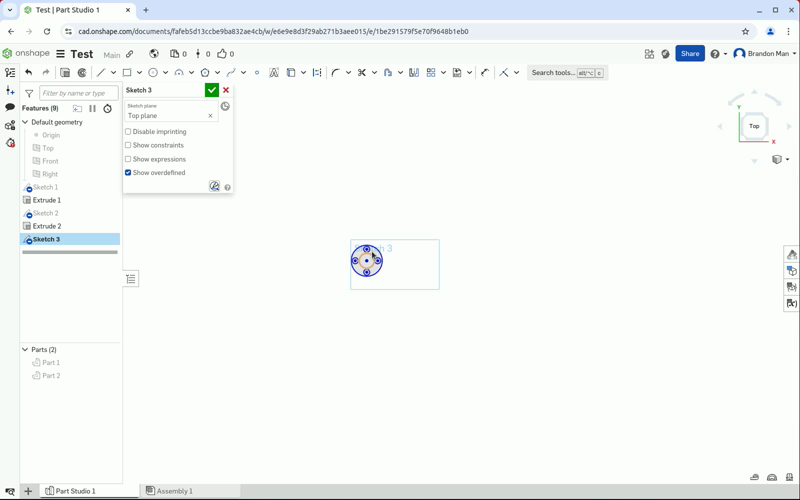
scroll(6)
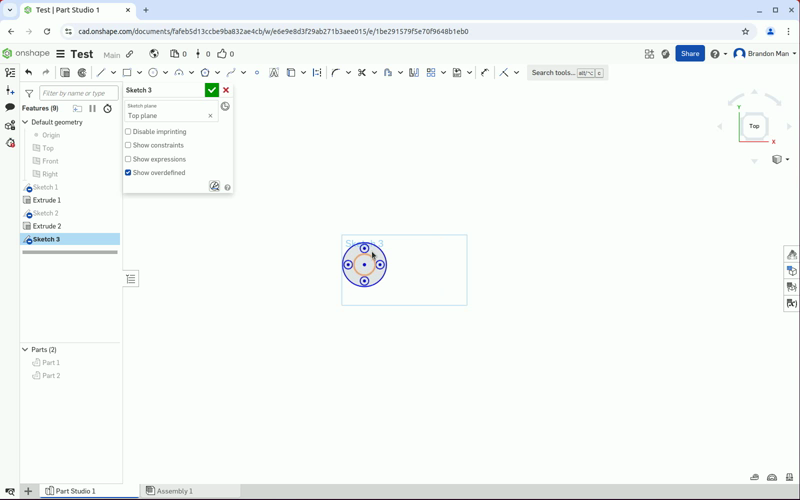
scroll(6)
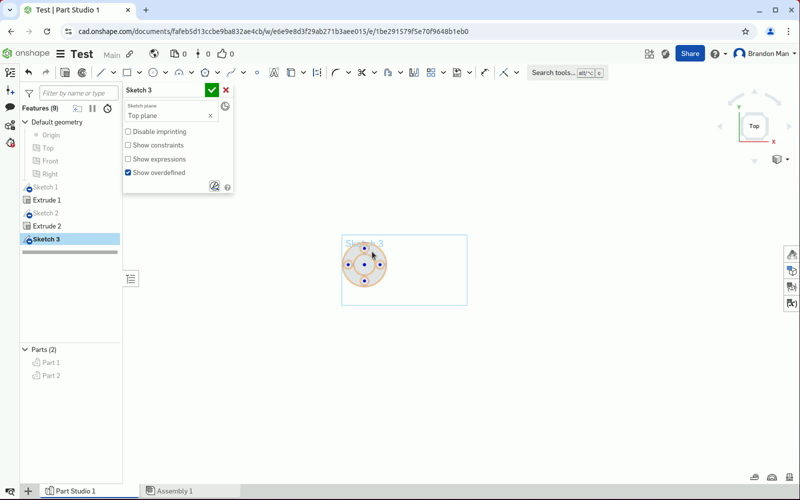
scroll(6)
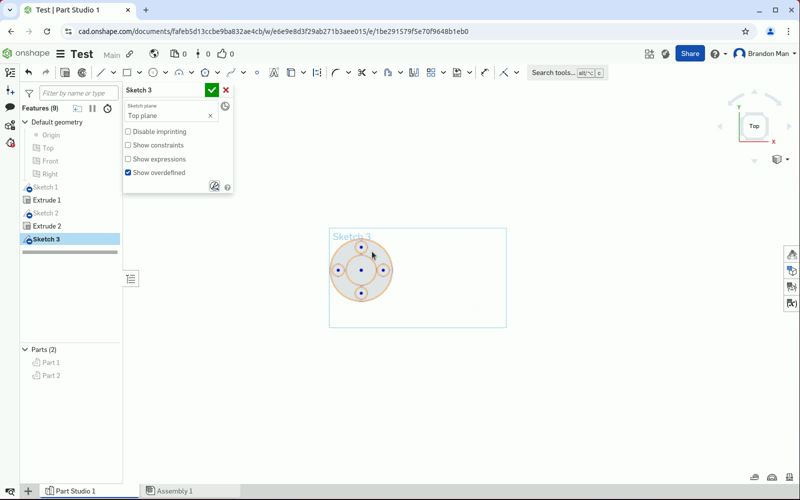
scroll(6)
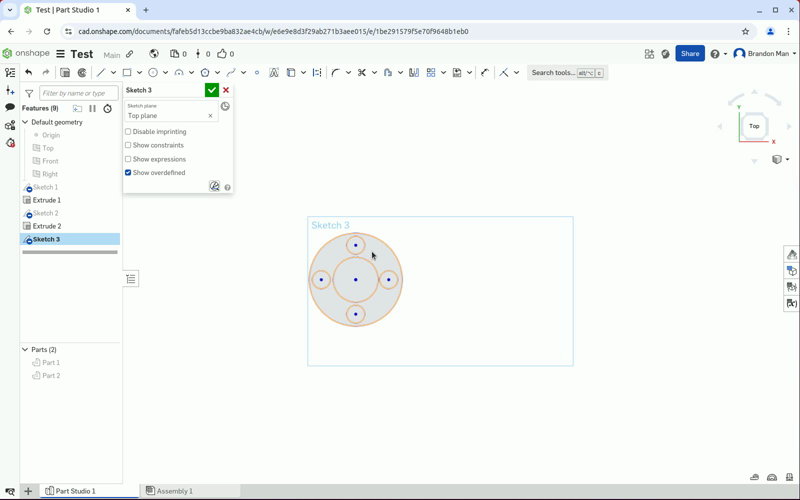
scroll(6)
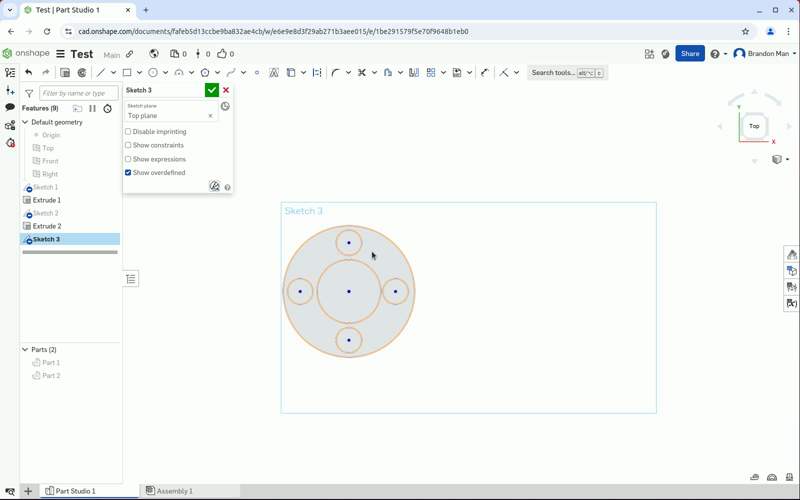
scroll(6)
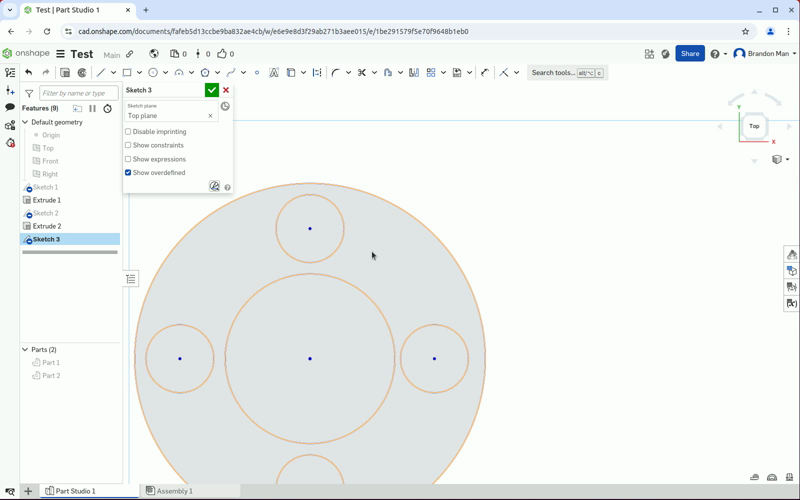
click(372, 251)
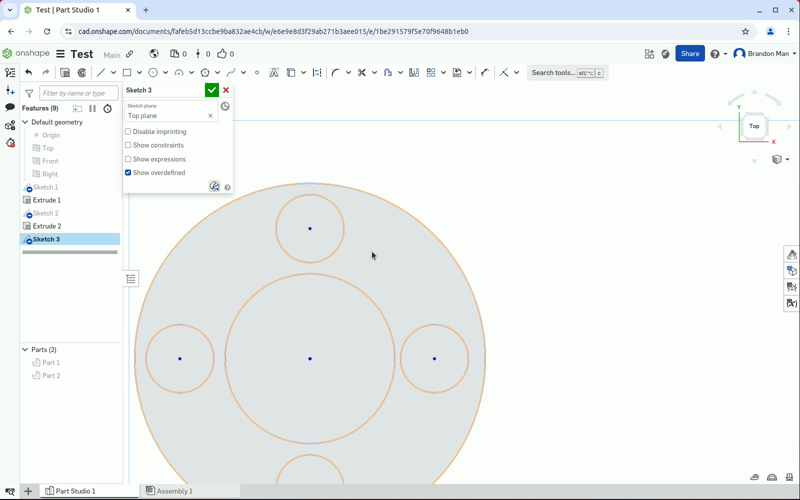
scroll(-6)
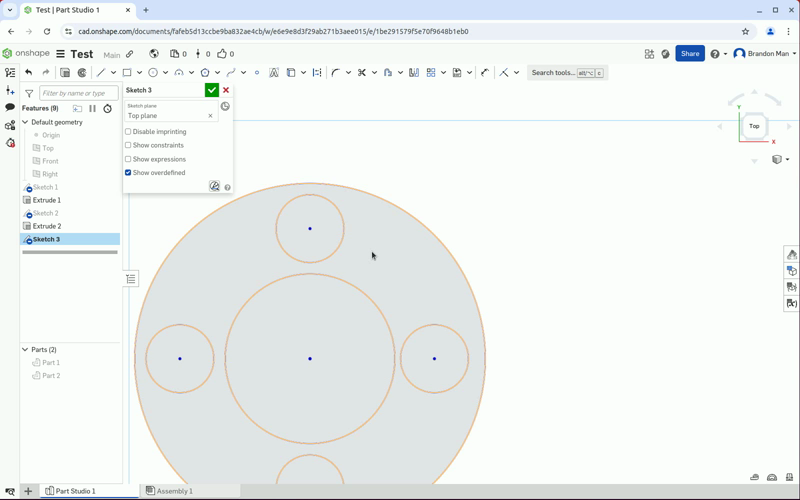
scroll(-6)
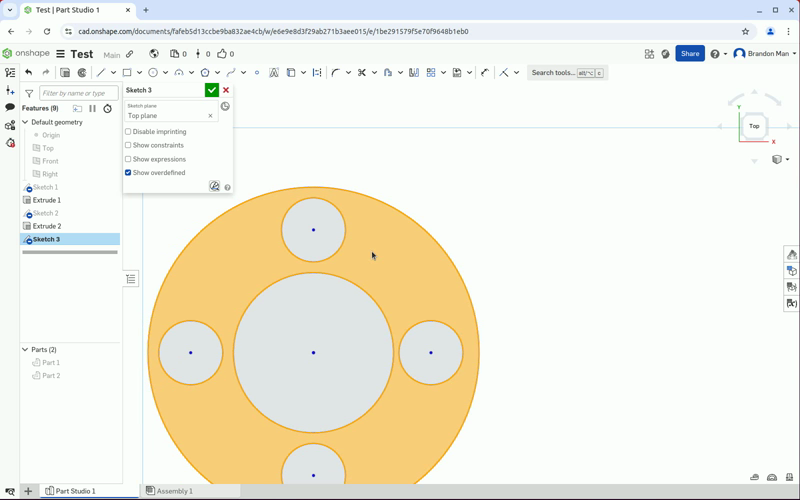
scroll(-6)
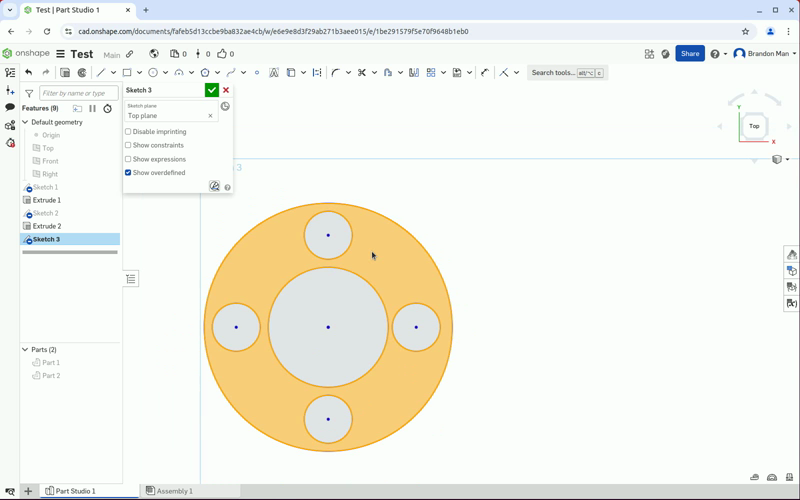
scroll(-6)
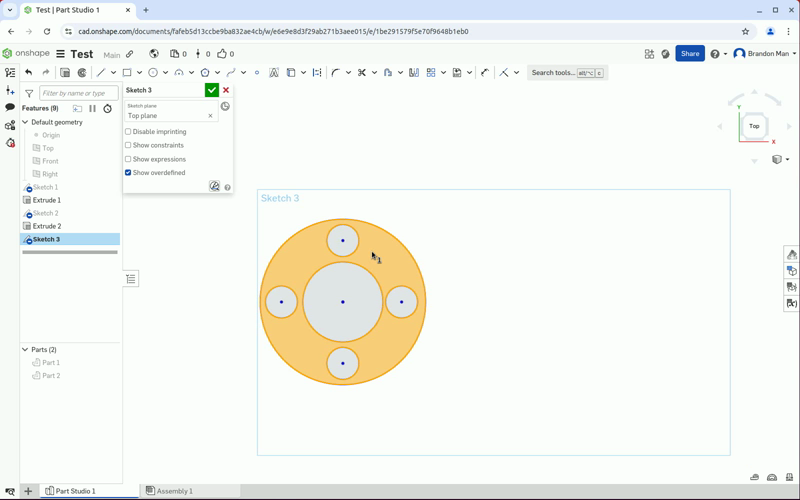
scroll(-6)
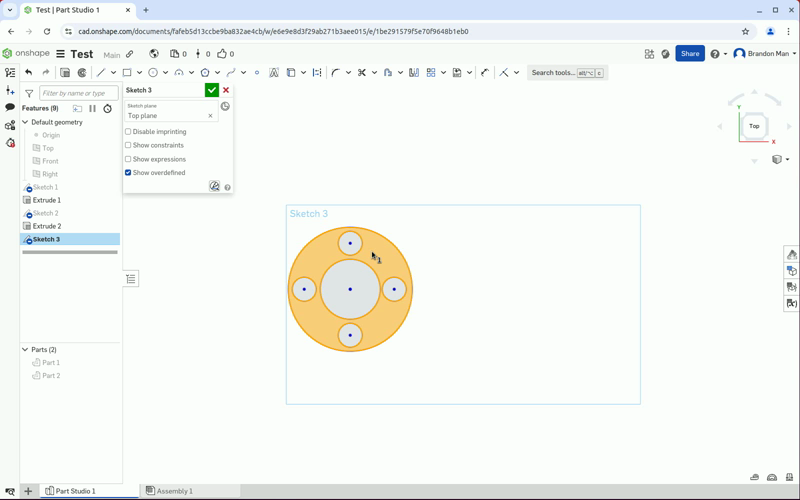
scroll(-6)
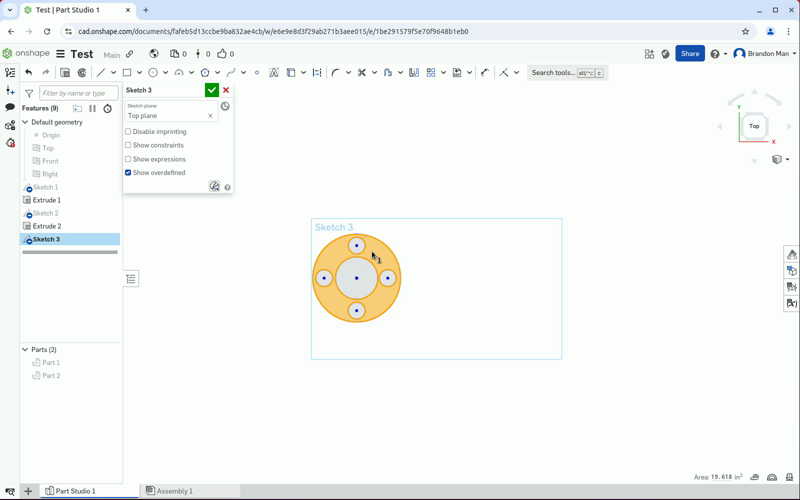
scroll(-6)
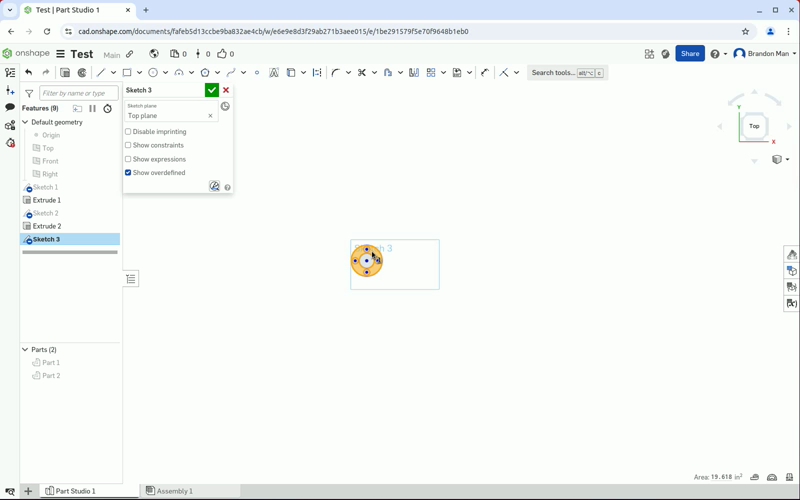
mouse_move(73, 352)
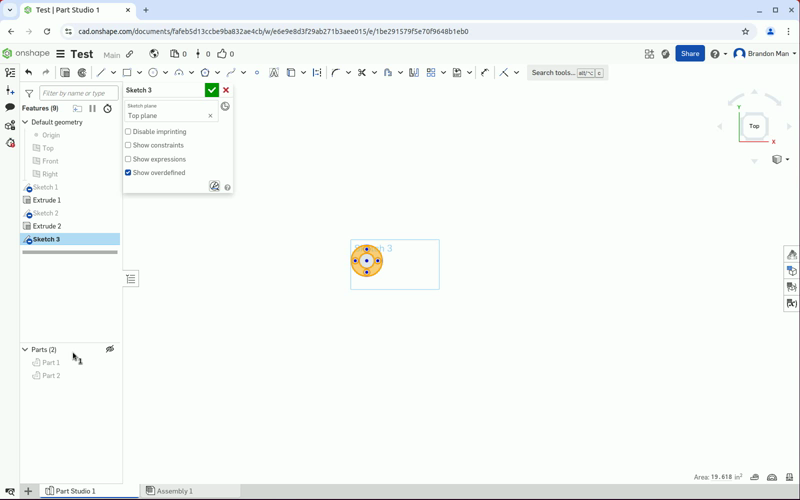
key(shift+y)
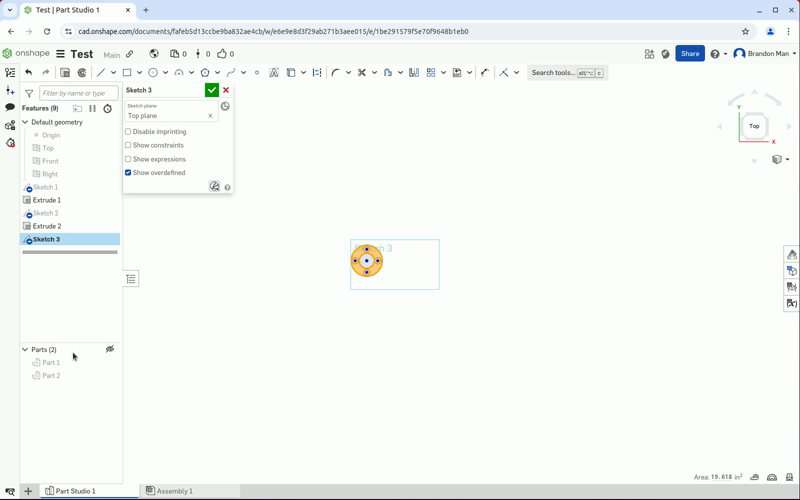
key(shift+e)
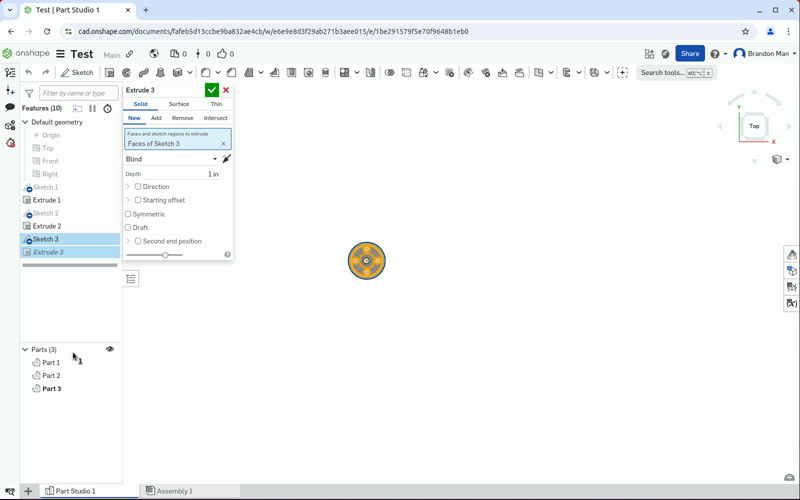
mouse_move(143, 106)
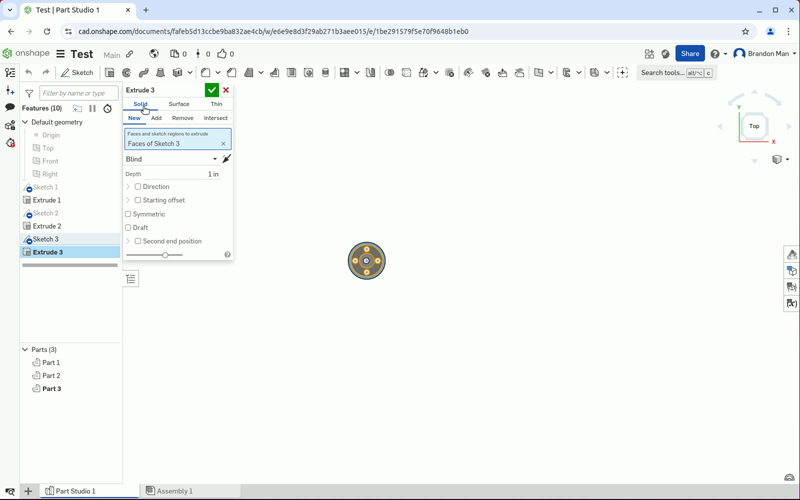
click(143, 106)
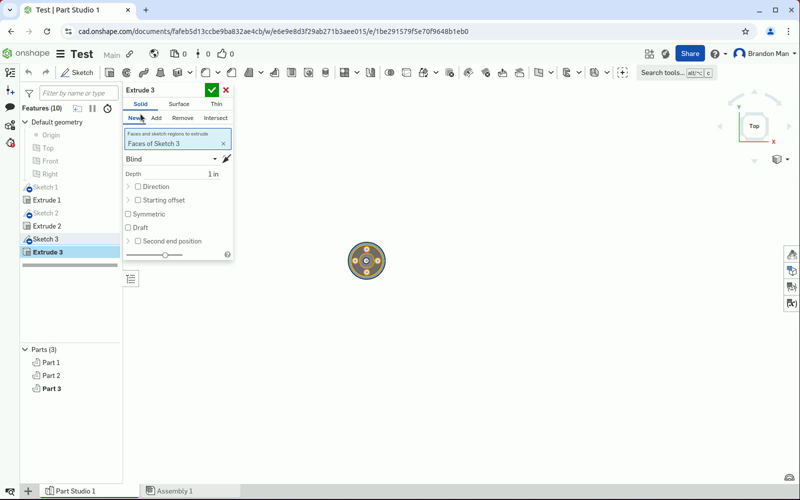
mouse_move(137, 120)
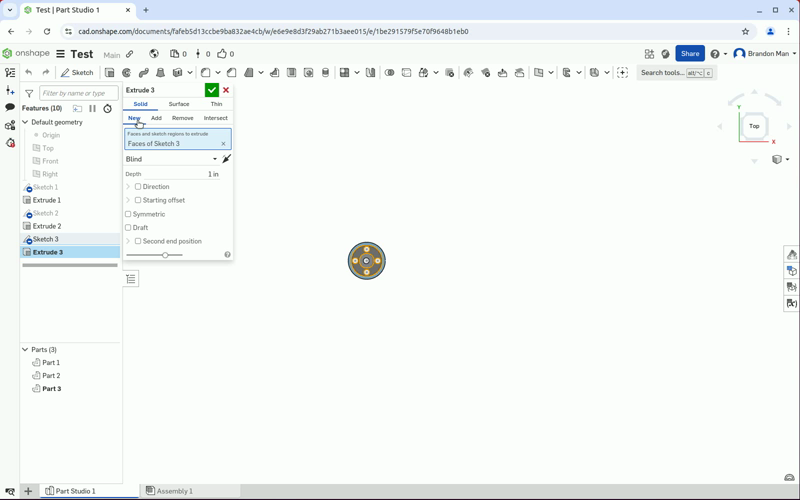
click(137, 120)
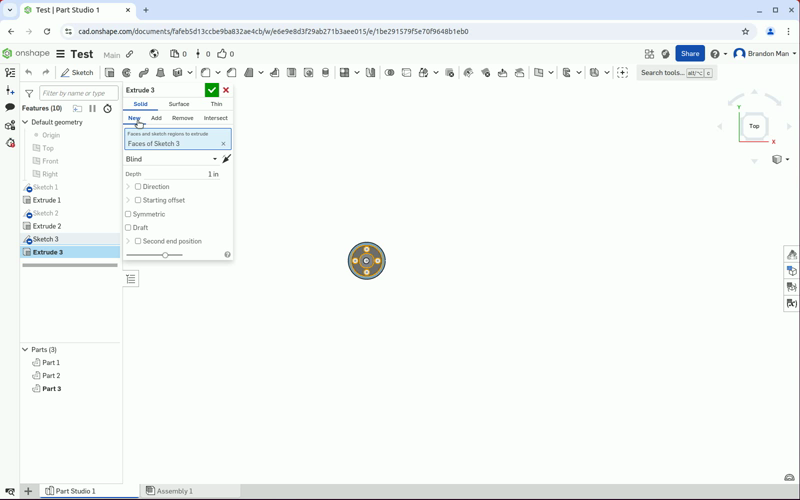
key(tab, 4)
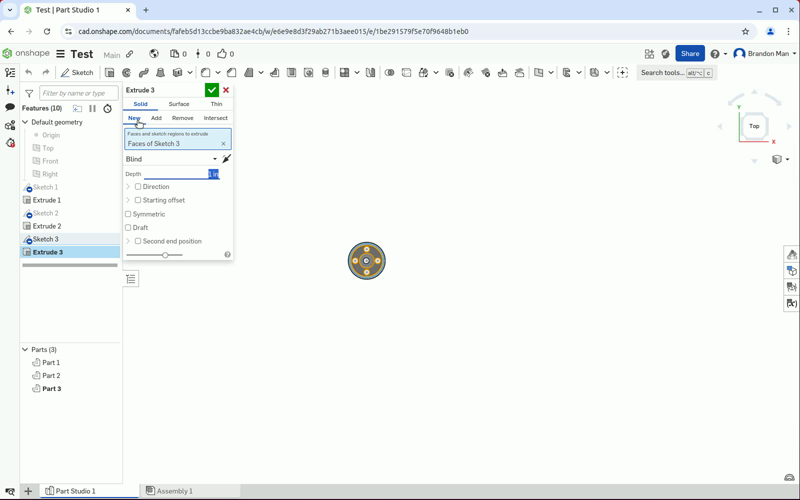
text(1.444)
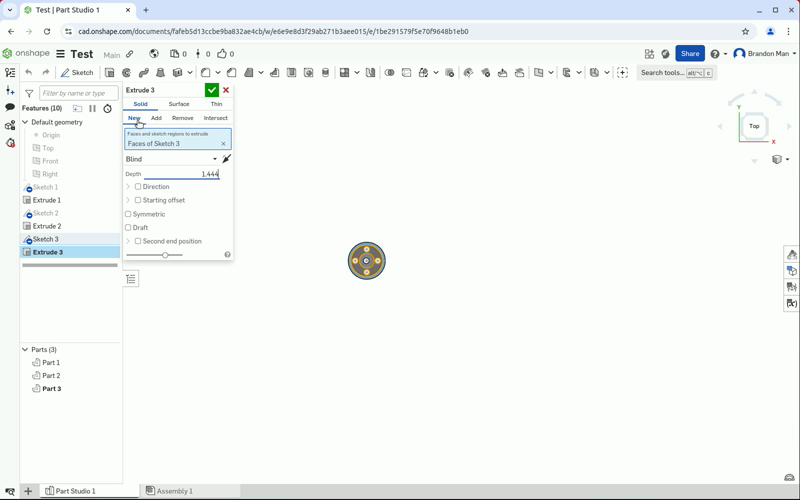
key(enter)
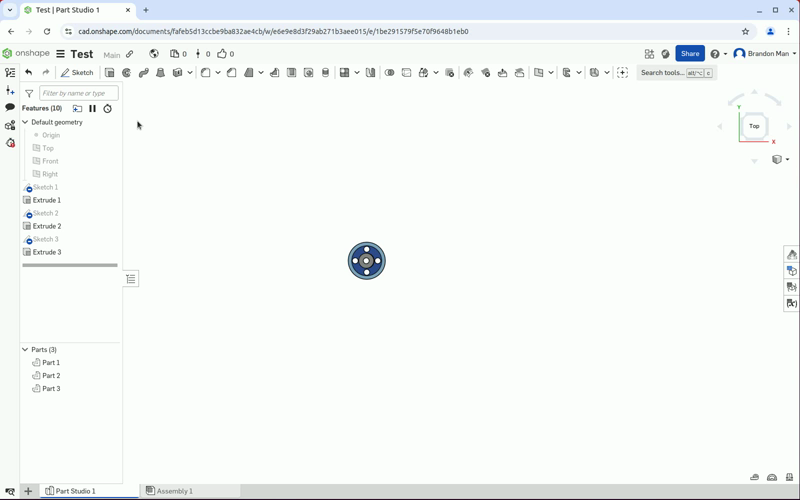
key(shift+h)
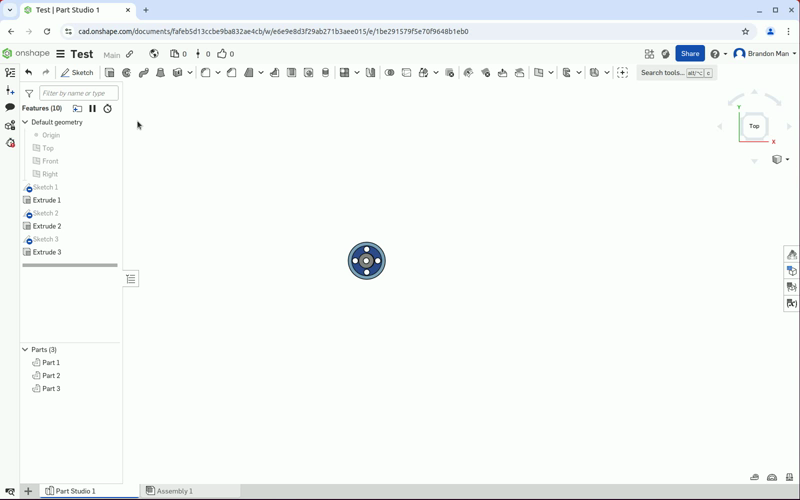
key(shift+h)
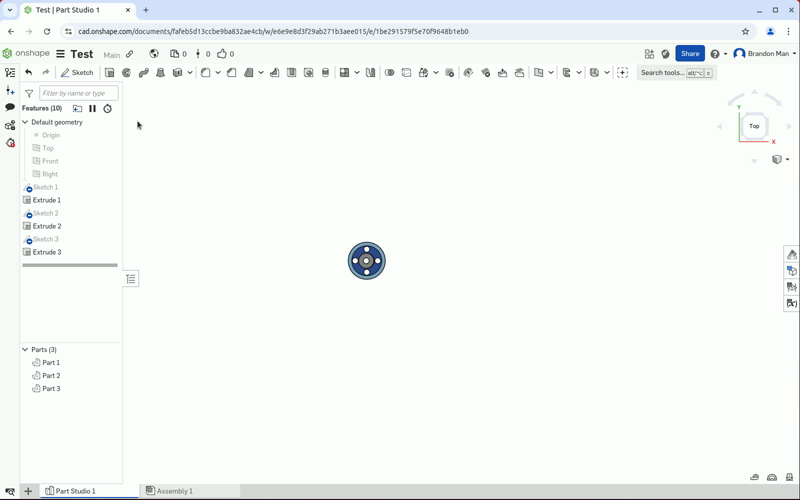
mouse_move(73, 189)
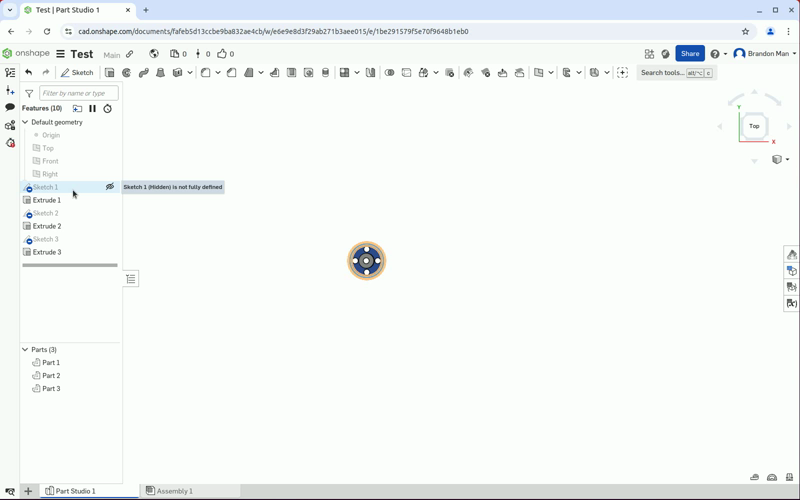
click(73, 189)
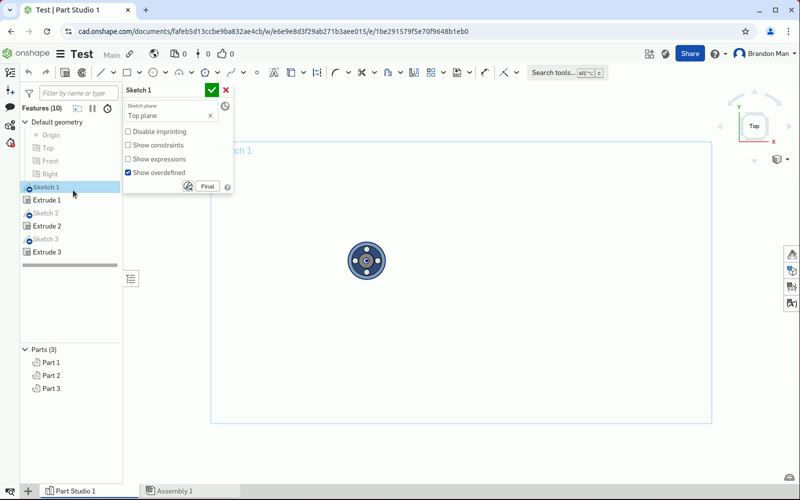
mouse_move(229, 92)
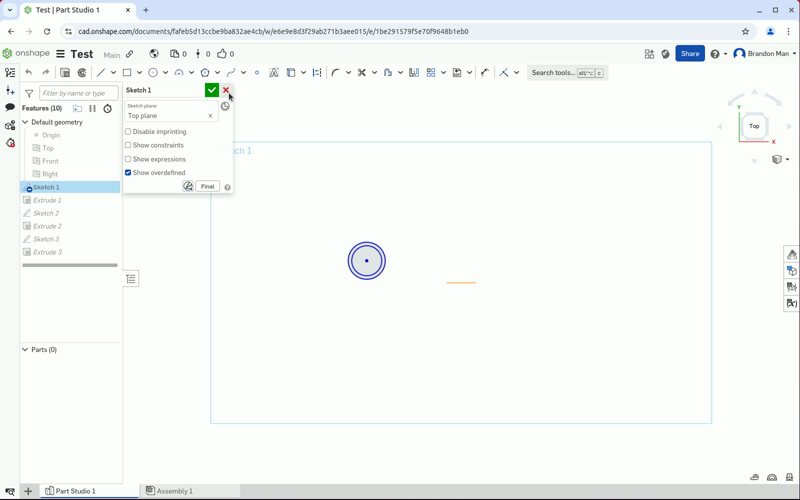
click(229, 92)
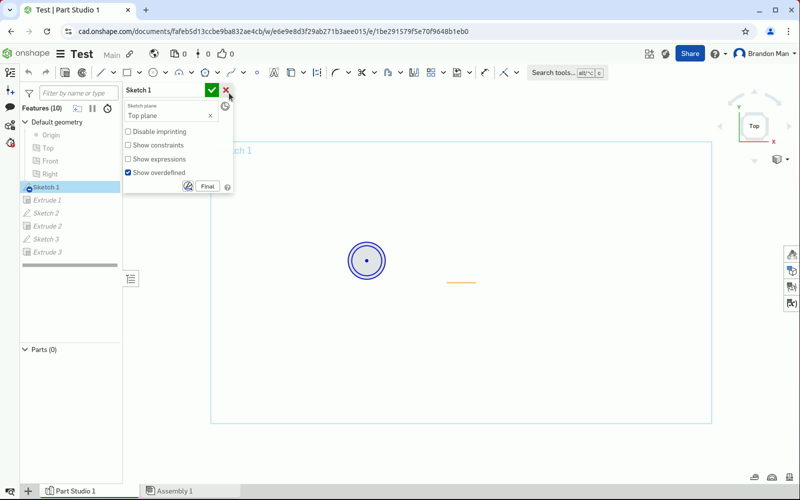
key(shift+s)
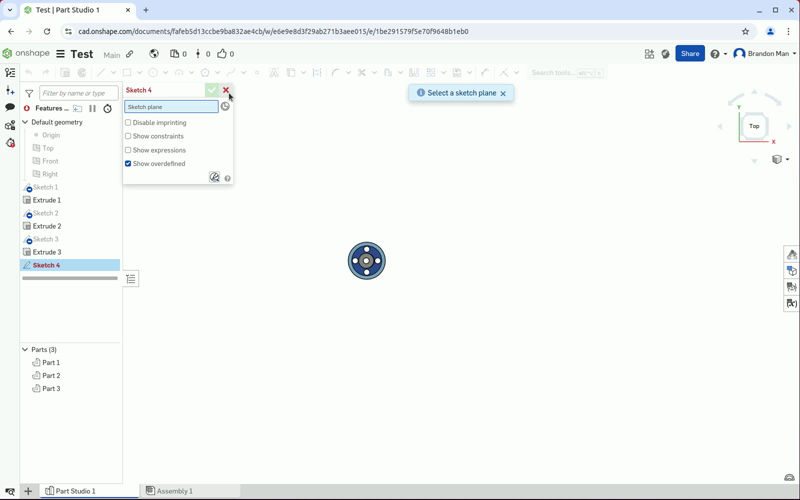
mouse_move(73, 150)
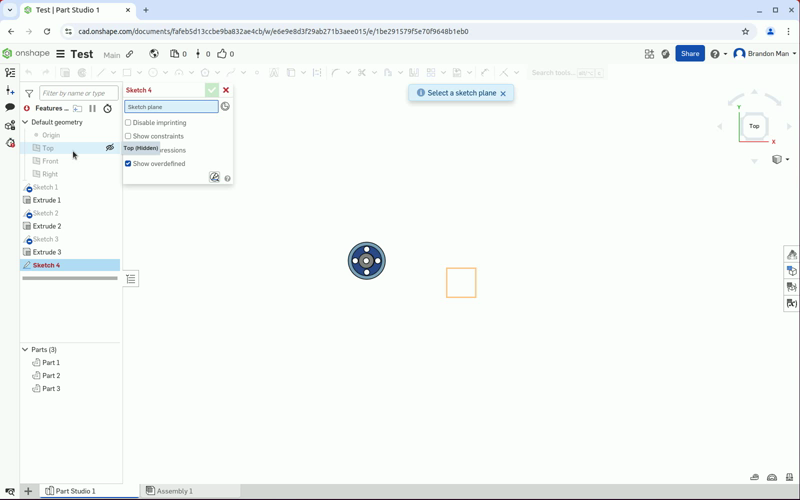
click(73, 150)
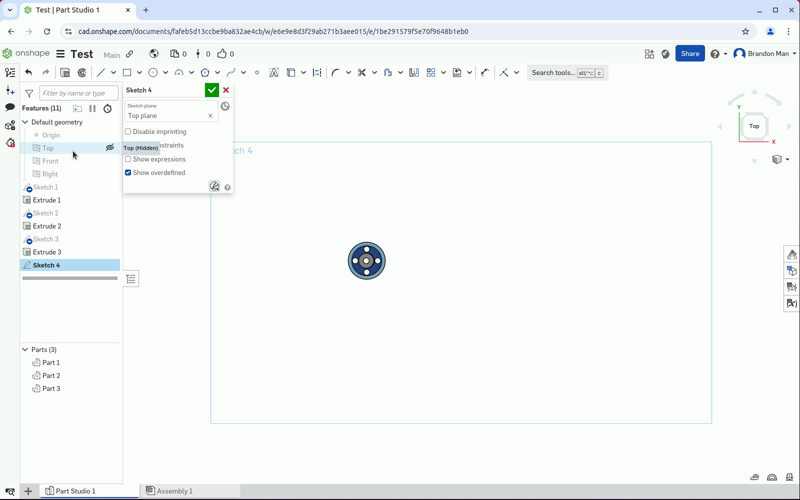
mouse_move(73, 352)
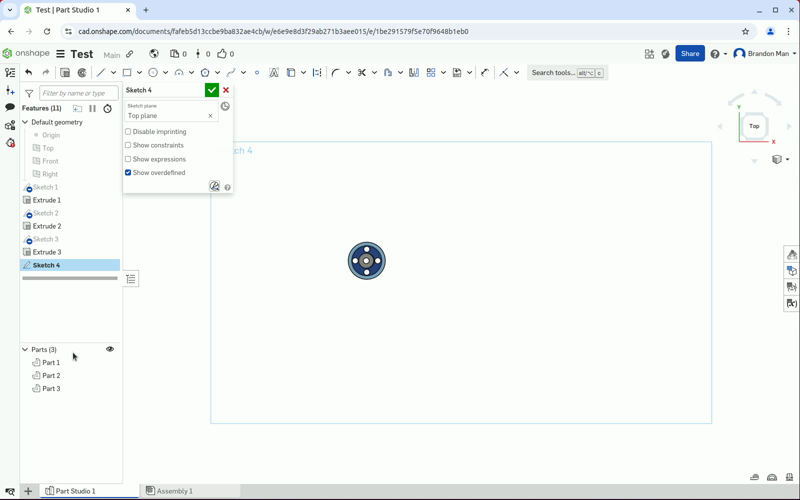
key(y)
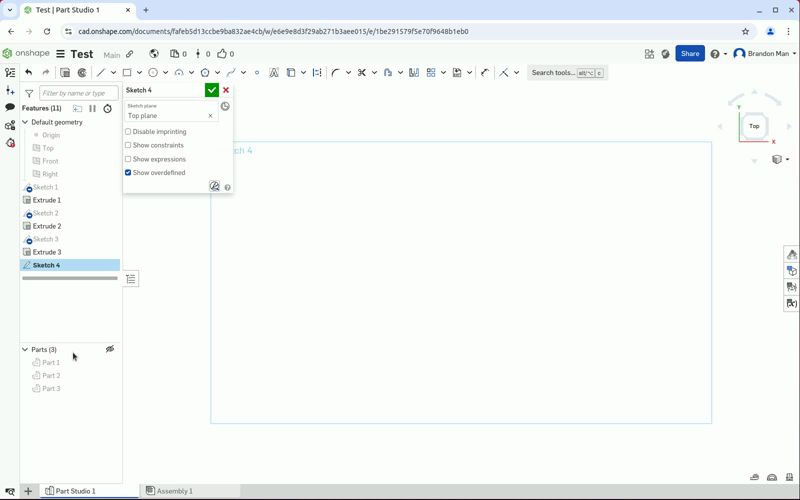
key(c)
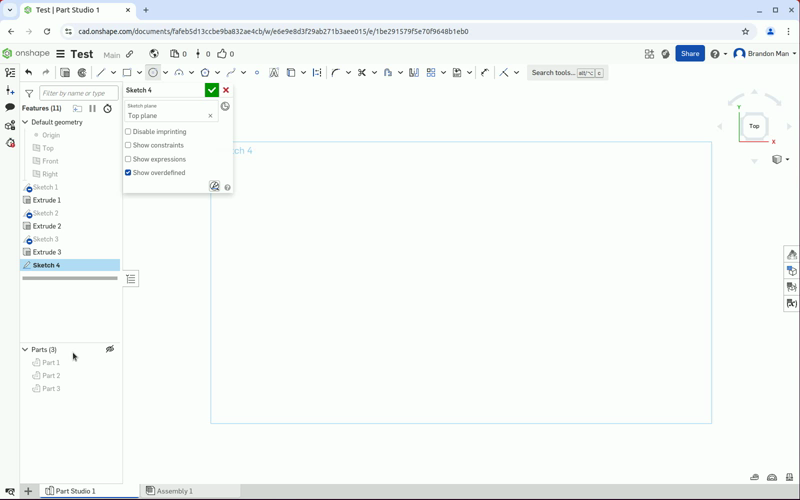
key_down(shift)
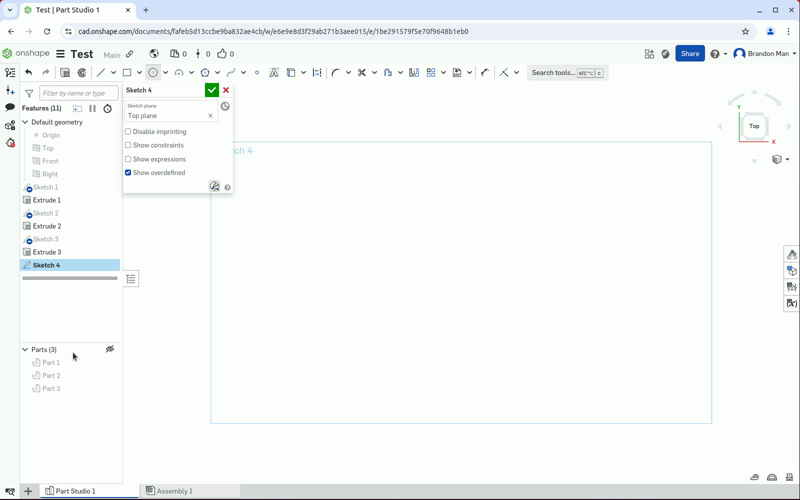
mouse_move(366, 260)
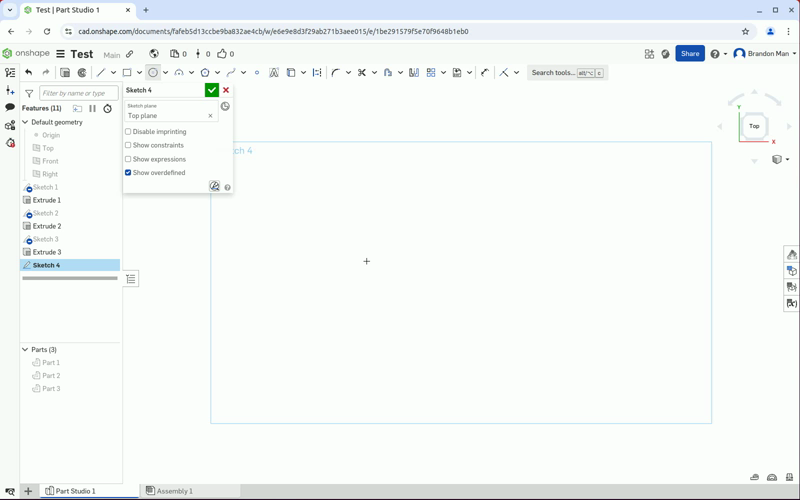
click(366, 260)
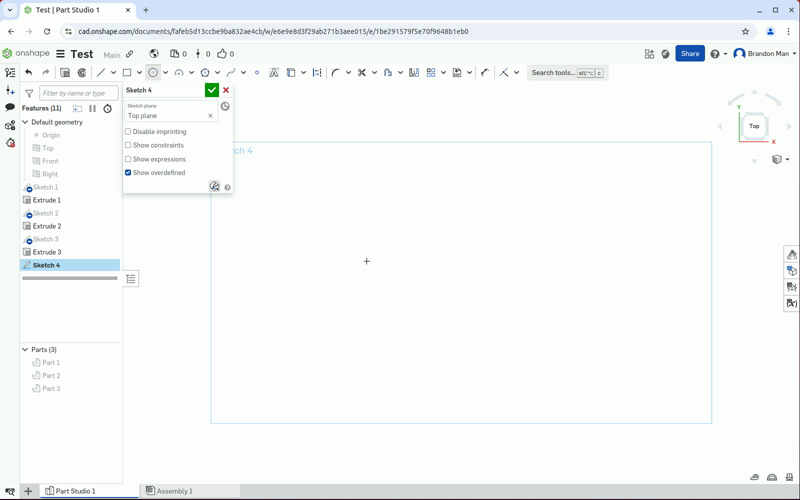
key_up(shift)
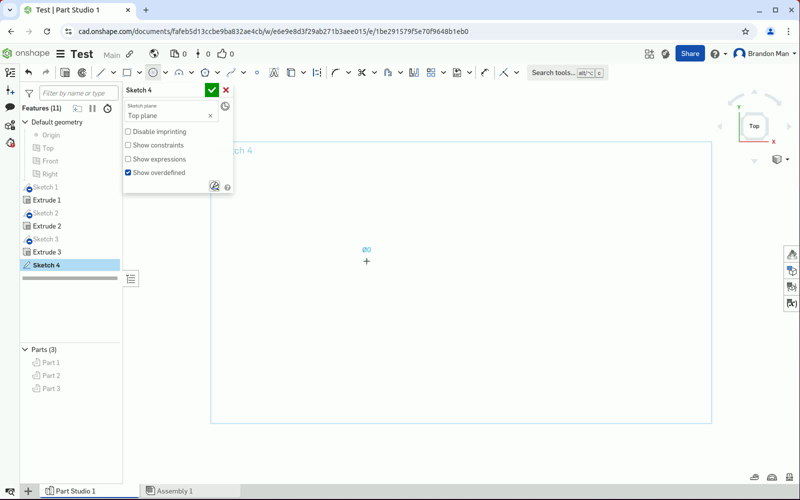
mouse_move(382, 260)
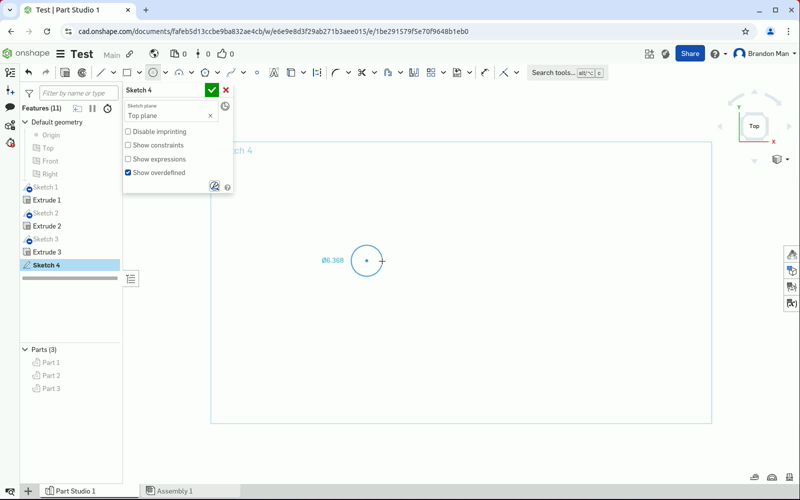
click(382, 260)
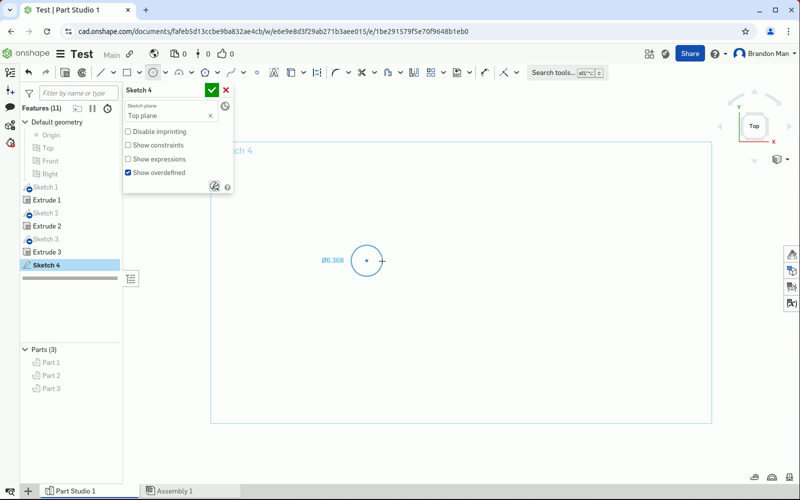
key(esc)
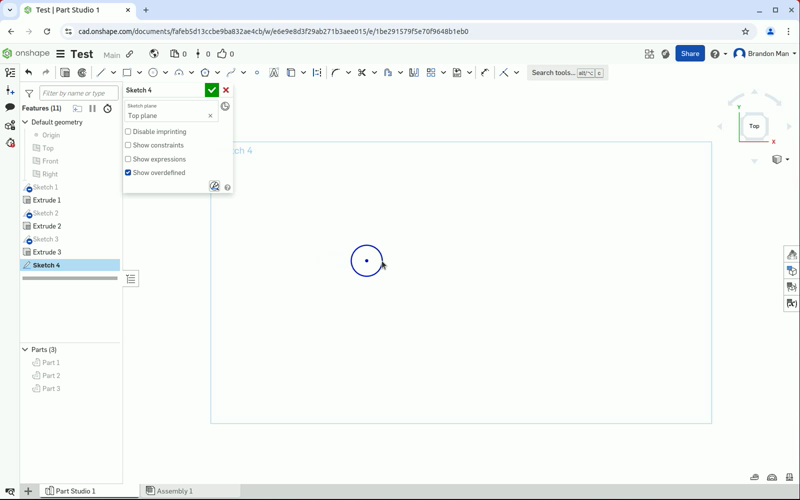
key(c)
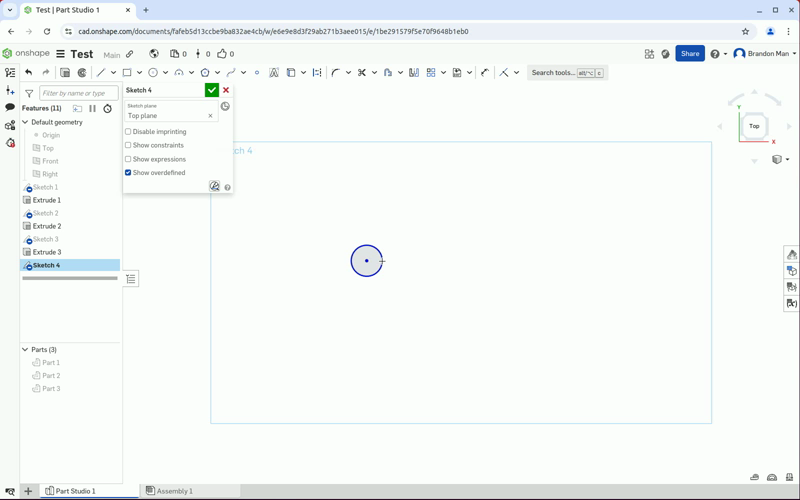
key_down(shift)
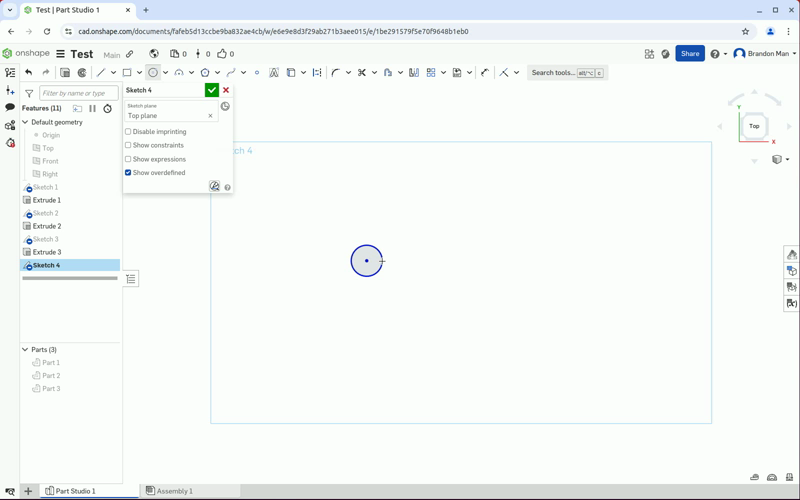
mouse_move(355, 260)
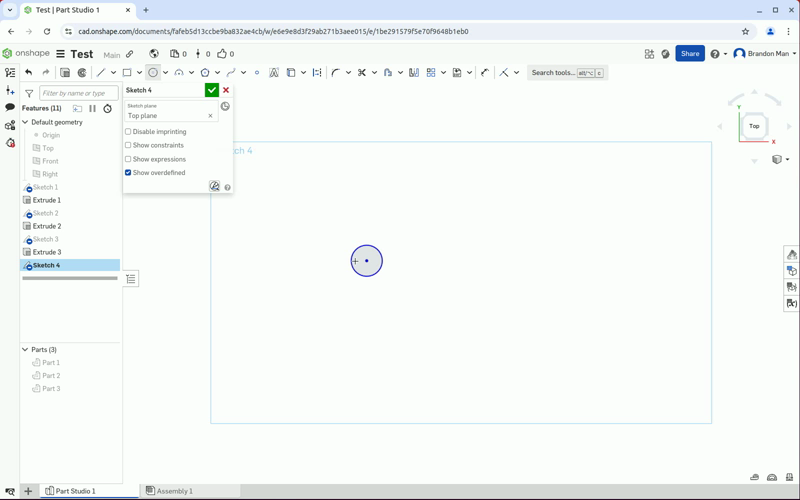
click(355, 260)
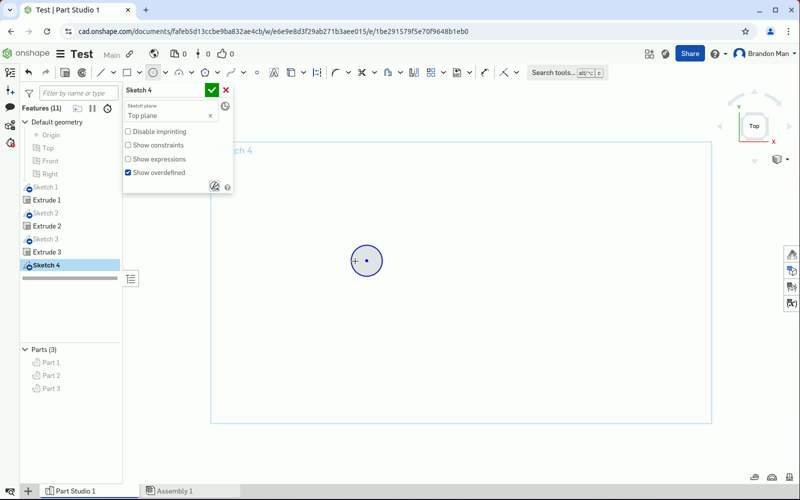
key_up(shift)
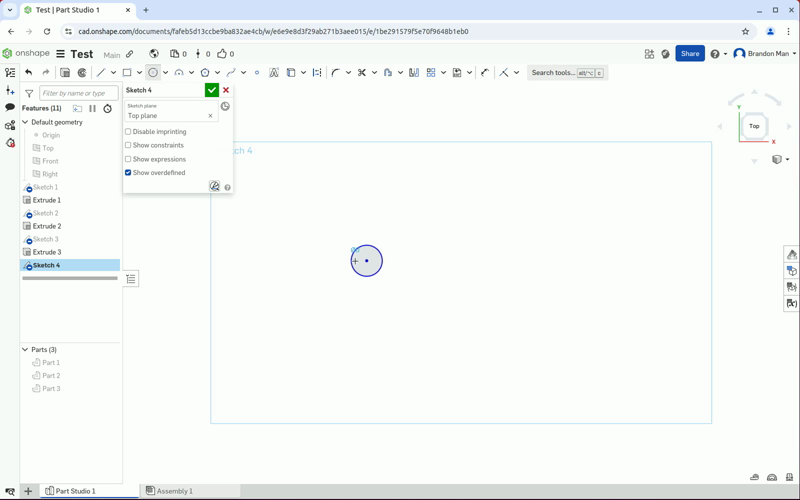
mouse_move(358, 260)
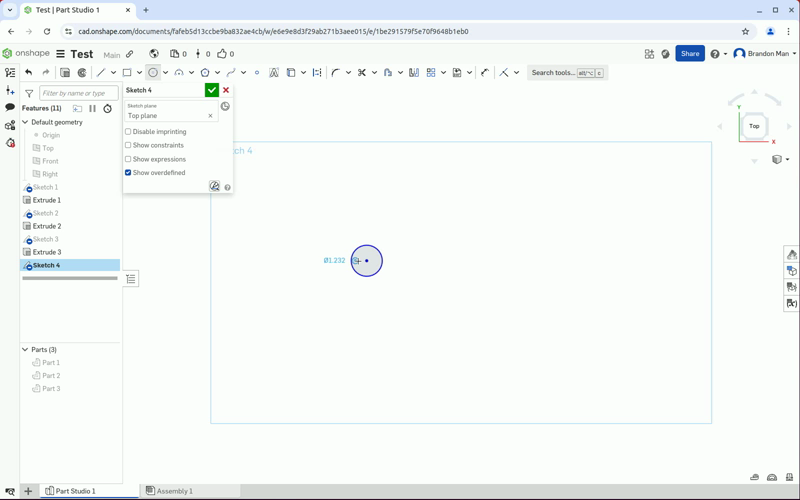
click(358, 260)
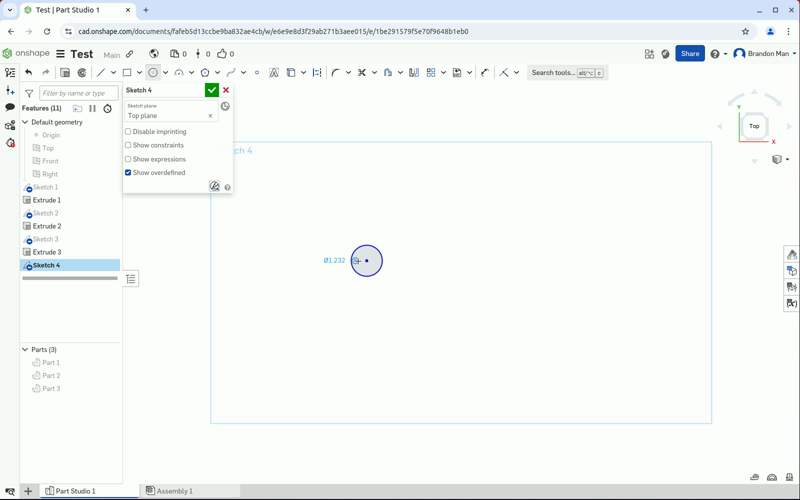
key(esc)
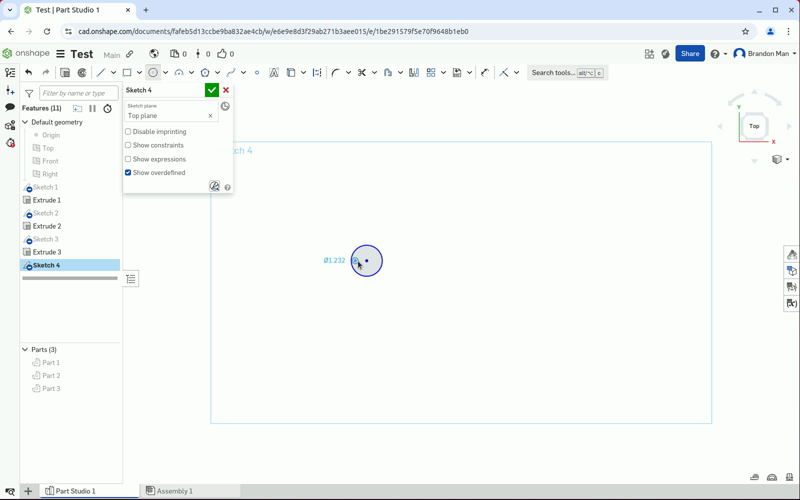
key(c)
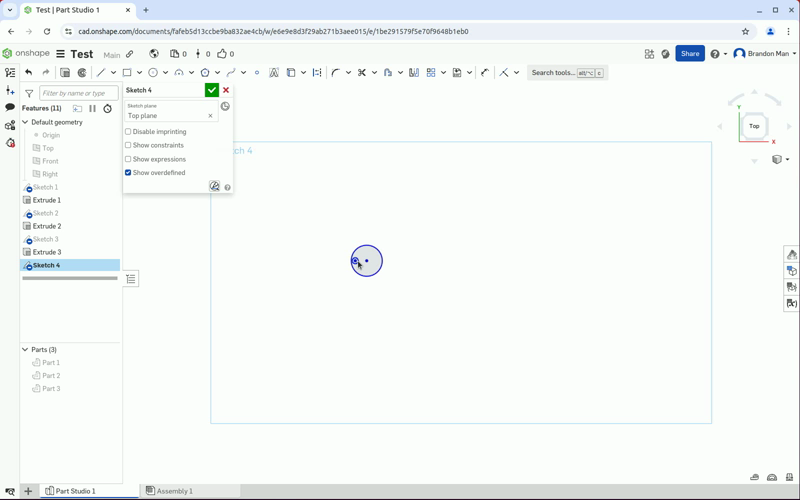
key_down(shift)
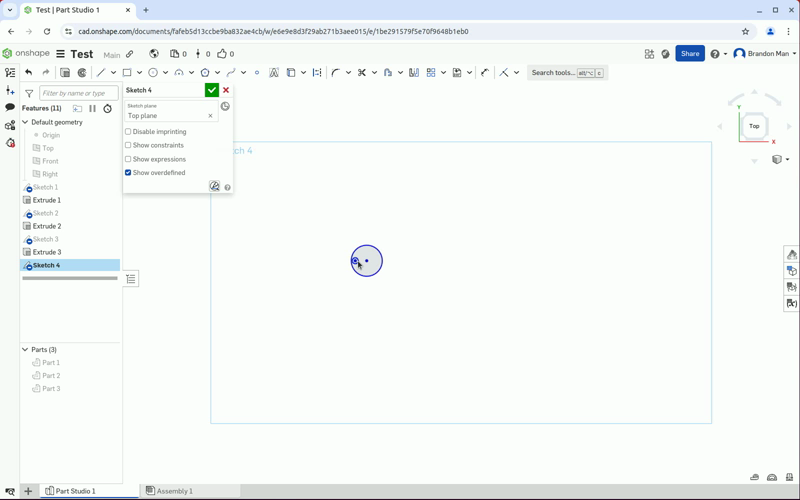
mouse_move(366, 260)
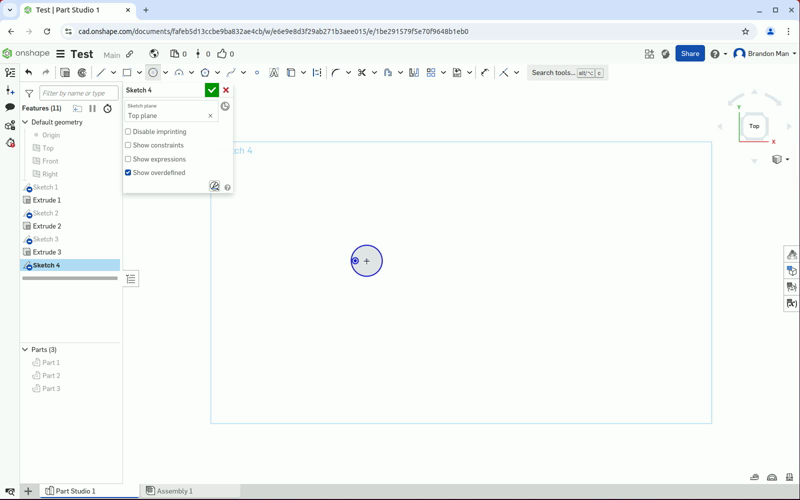
click(366, 260)
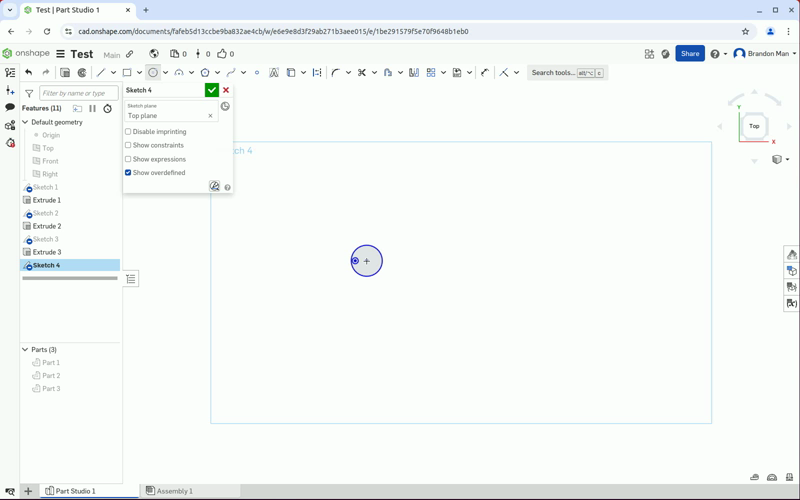
key_up(shift)
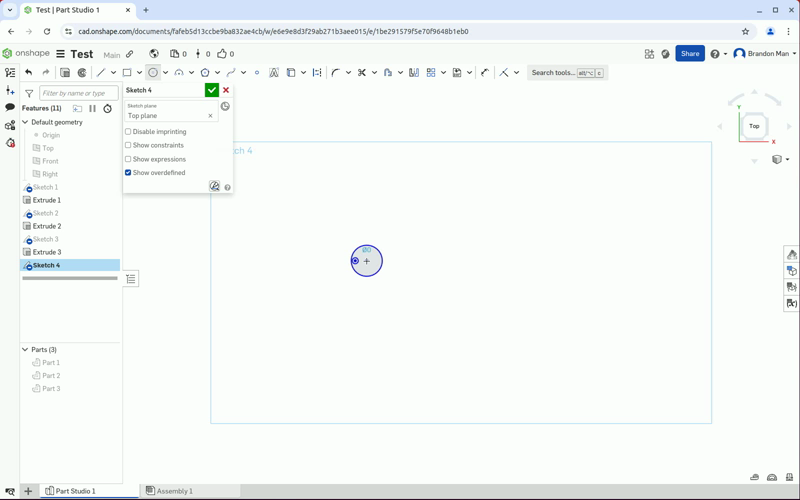
mouse_move(374, 260)
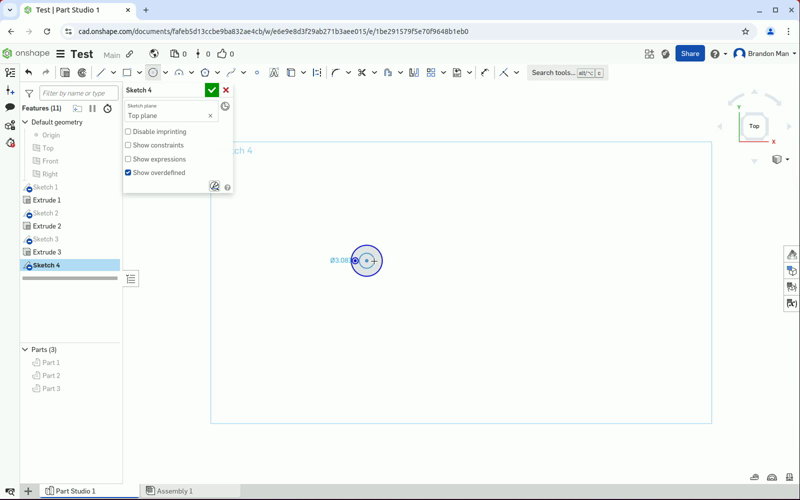
click(374, 260)
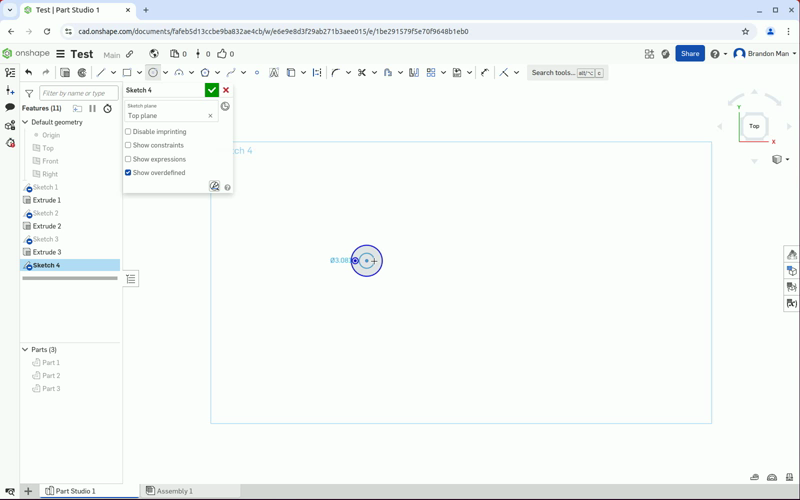
key(esc)
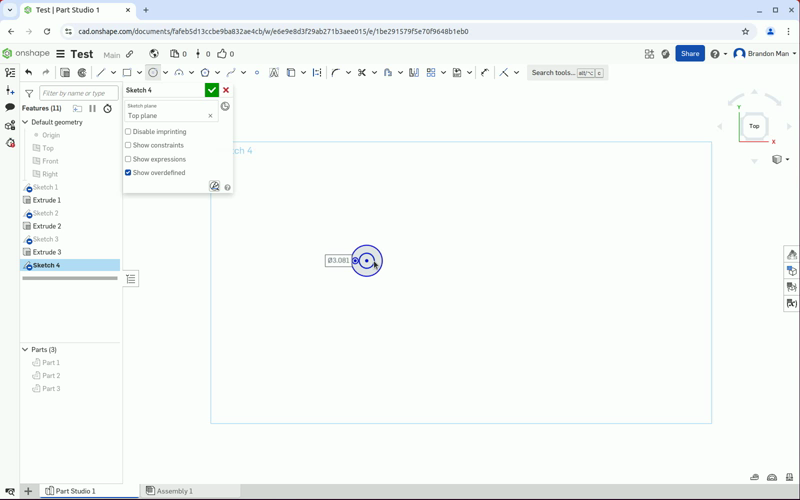
key(c)
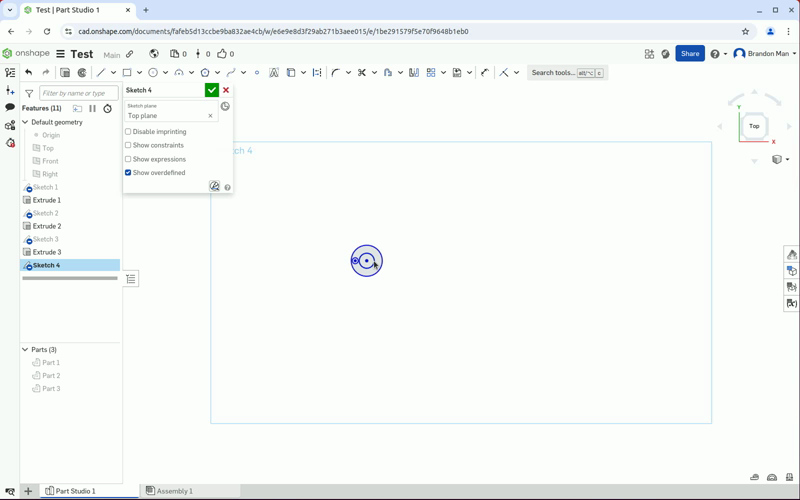
key_down(shift)
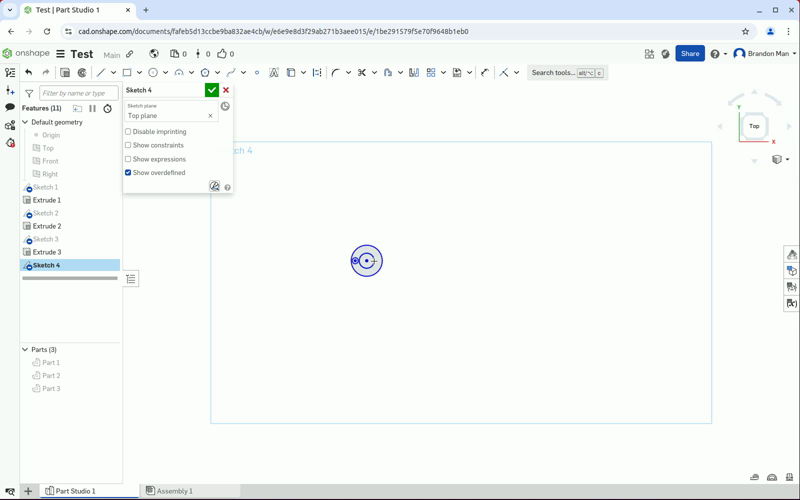
mouse_move(366, 272)
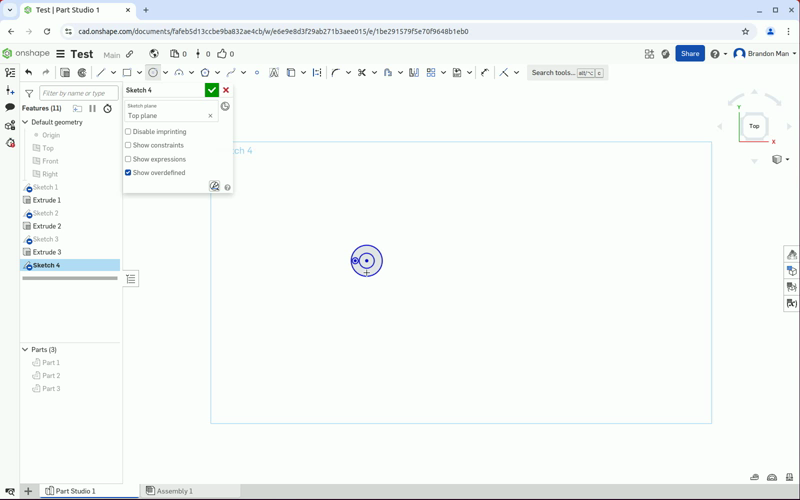
click(366, 272)
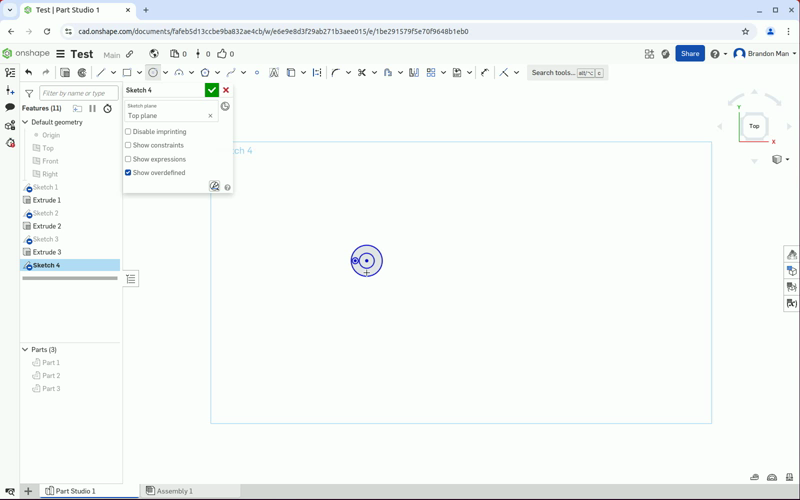
key_up(shift)
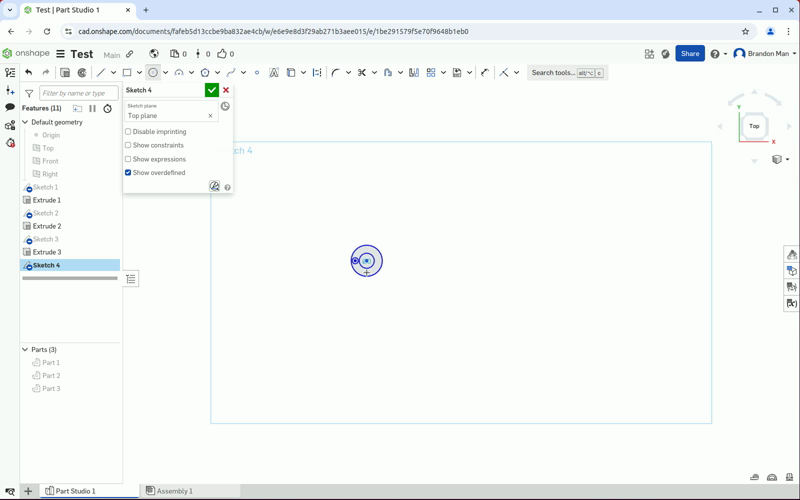
mouse_move(369, 272)
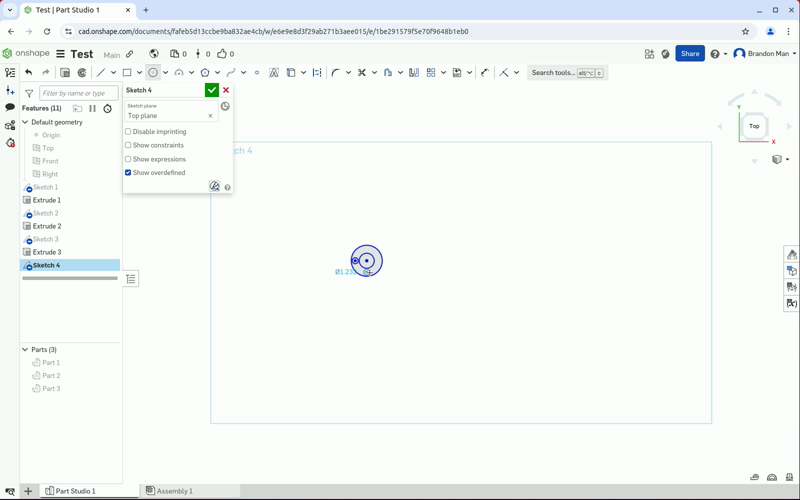
click(369, 272)
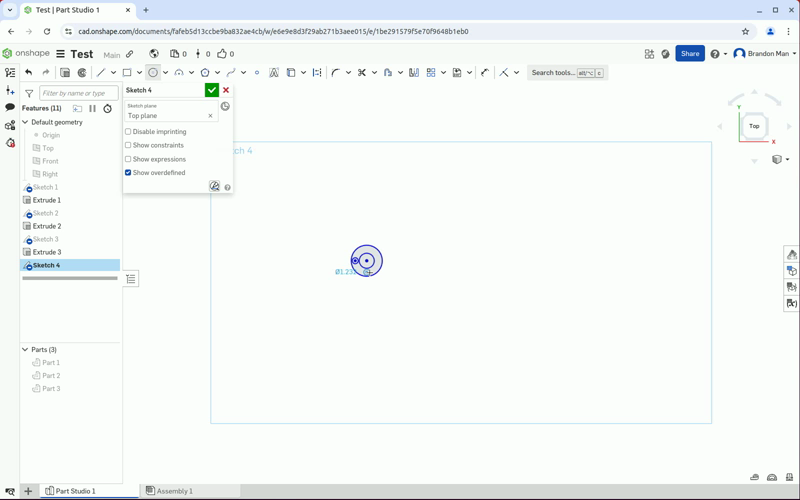
key(esc)
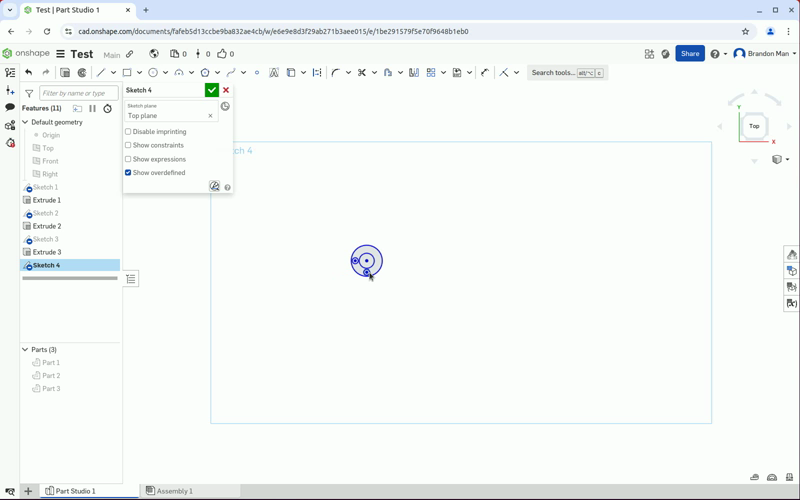
key(c)
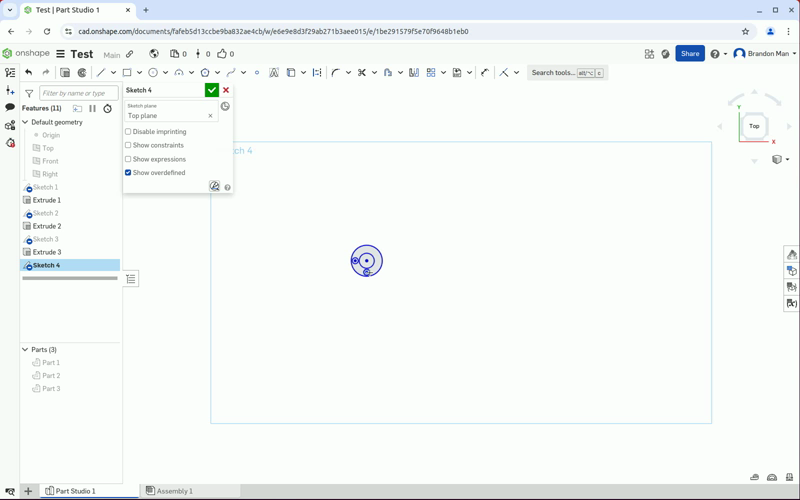
key_down(shift)
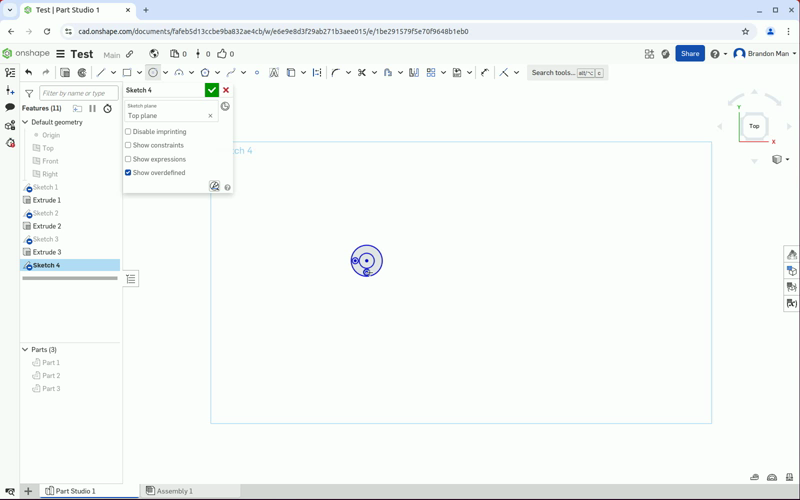
mouse_move(366, 249)
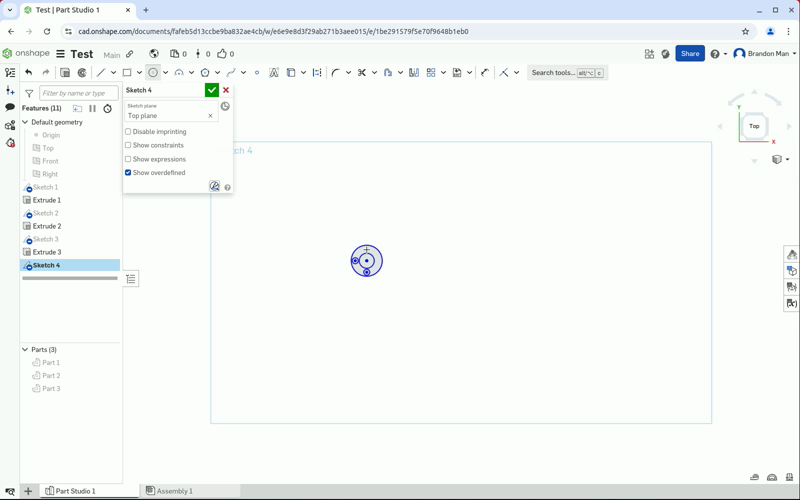
click(366, 249)
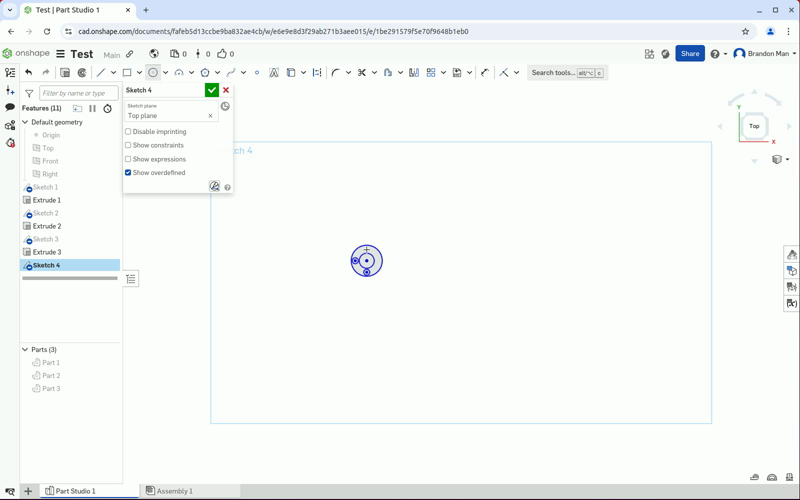
key_up(shift)
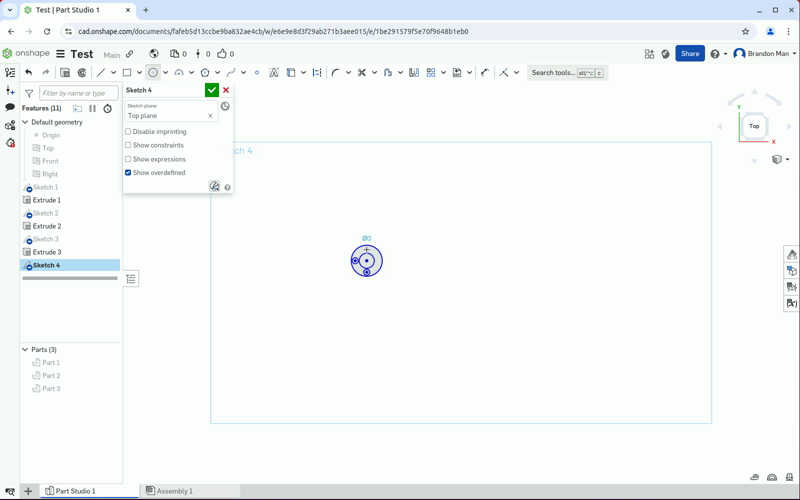
mouse_move(369, 249)
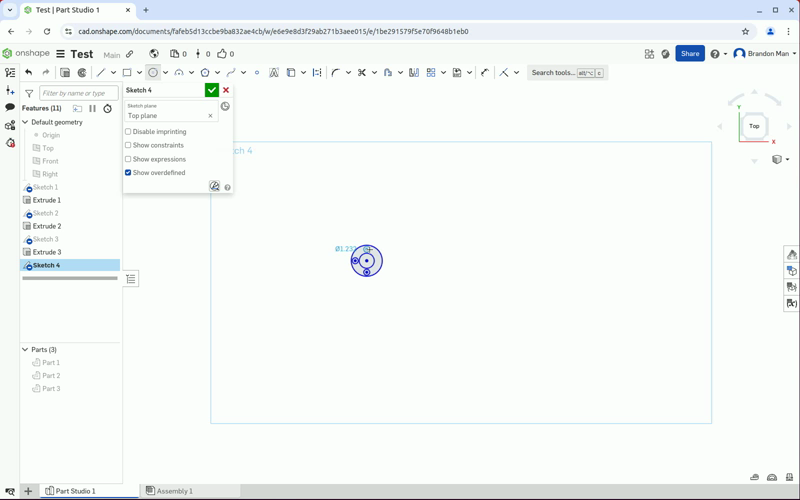
click(369, 249)
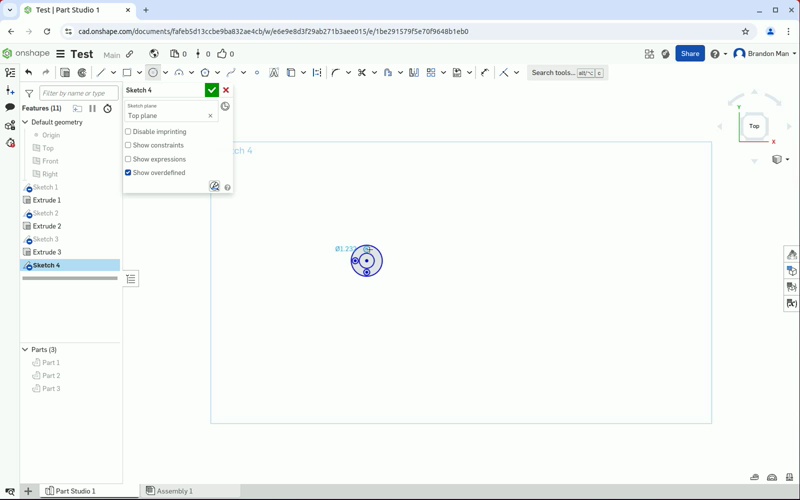
key(esc)
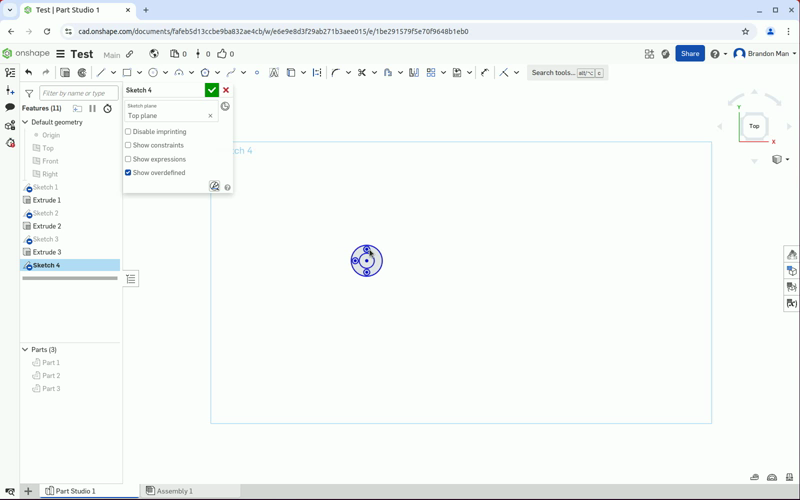
key(c)
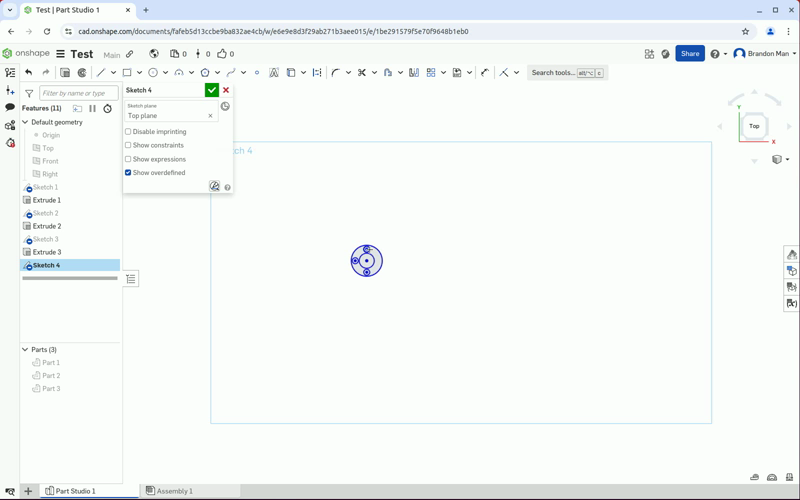
key_down(shift)
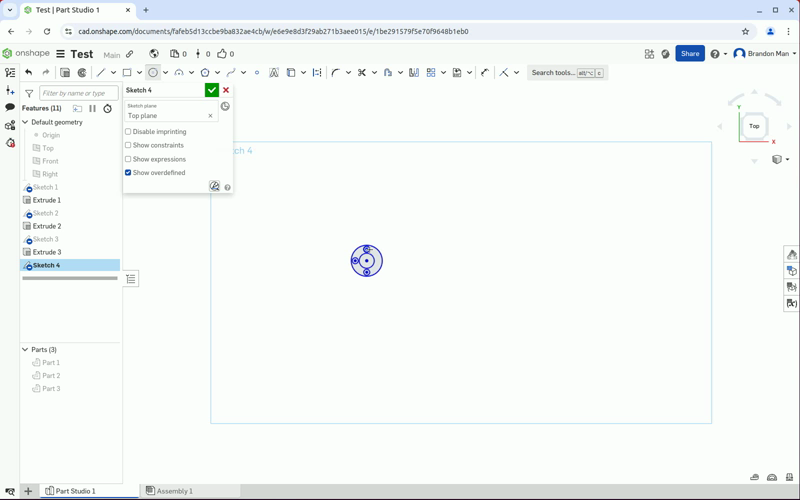
mouse_move(377, 260)
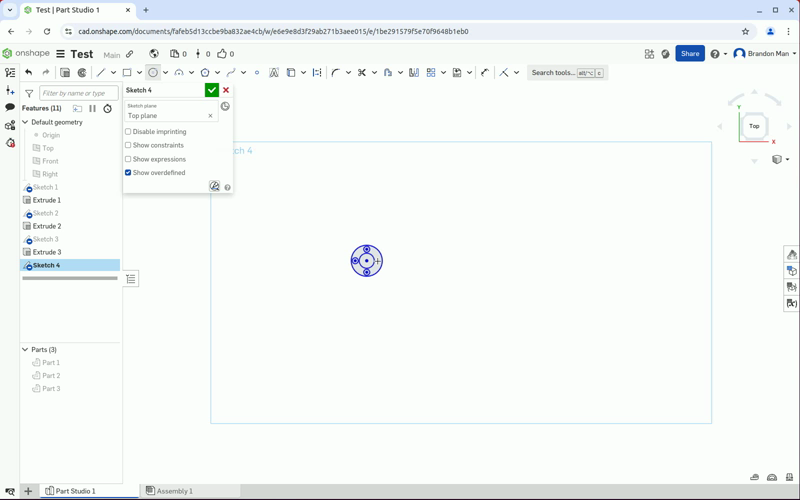
scroll(6)
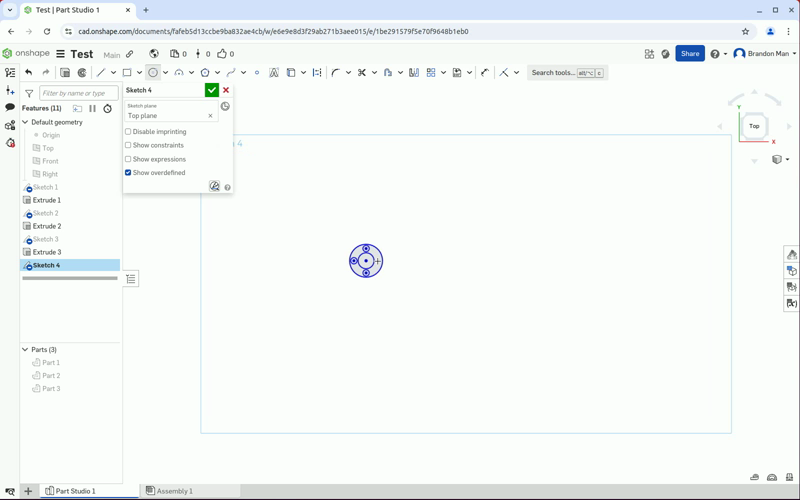
scroll(6)
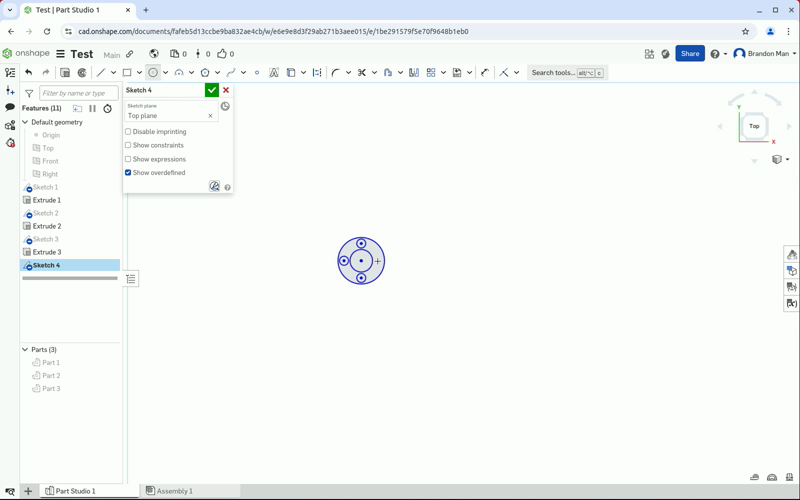
scroll(6)
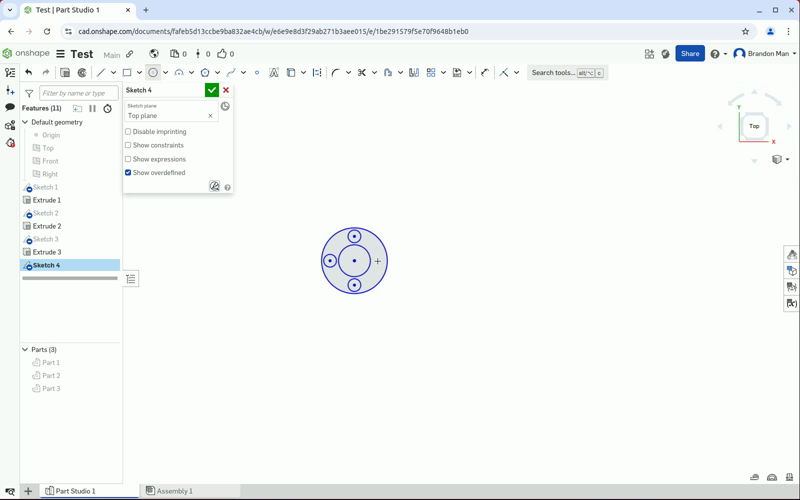
scroll(6)
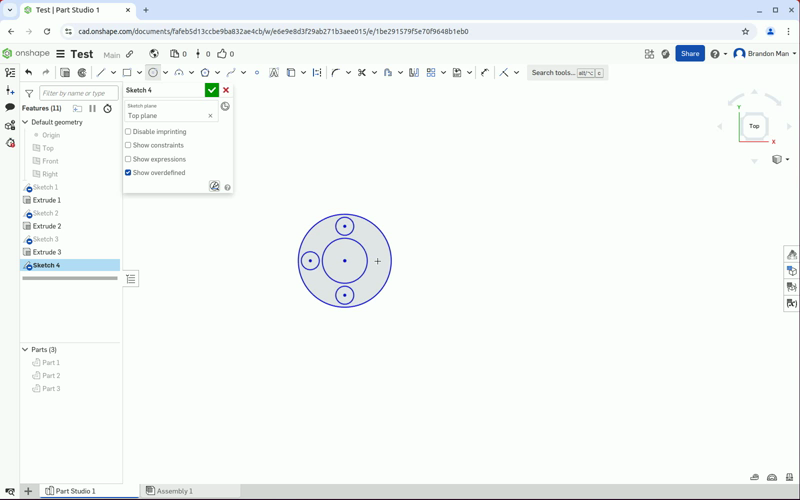
scroll(6)
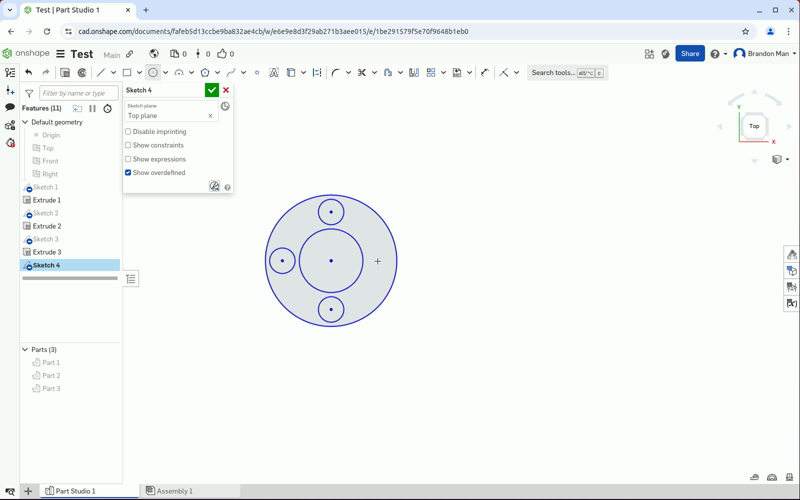
scroll(6)
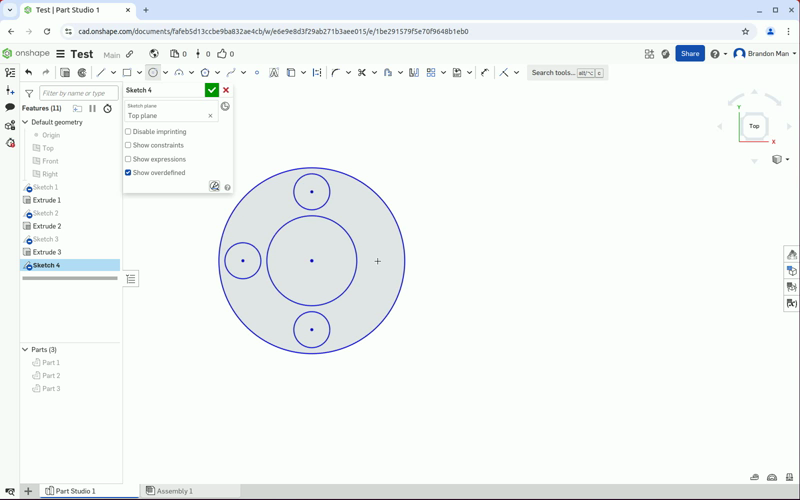
scroll(6)
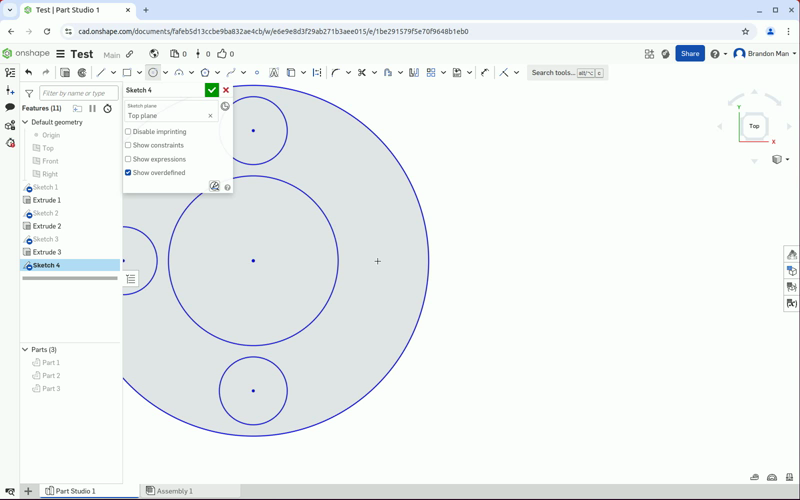
click(377, 260)
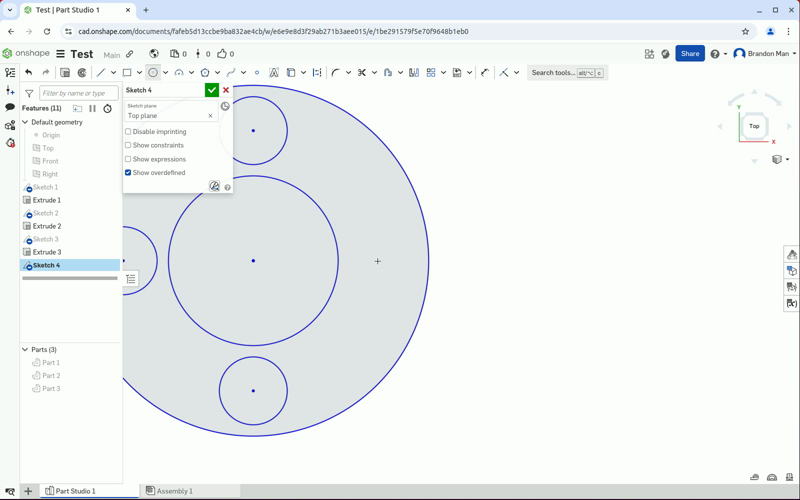
scroll(-6)
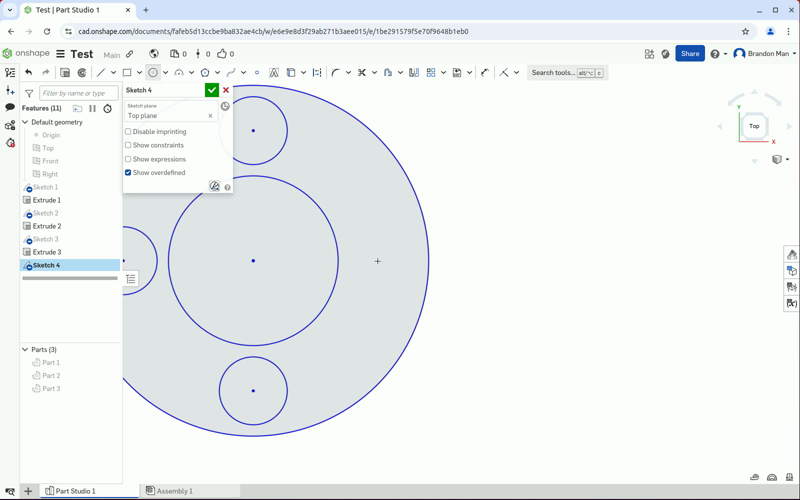
scroll(-6)
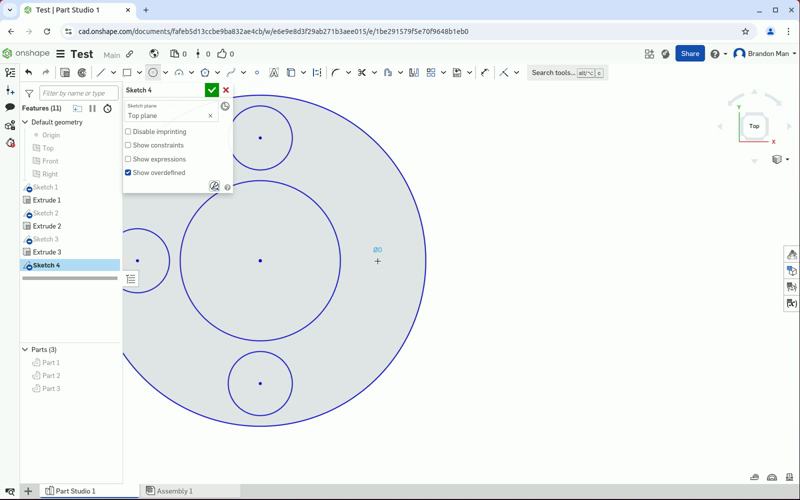
scroll(-6)
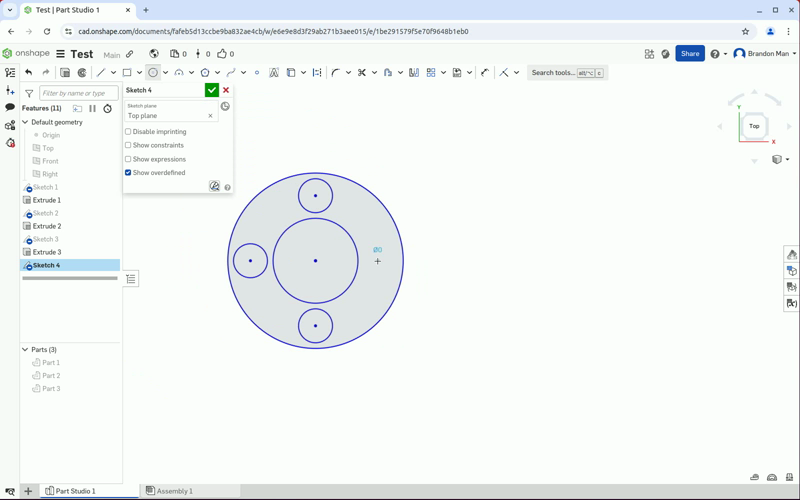
scroll(-6)
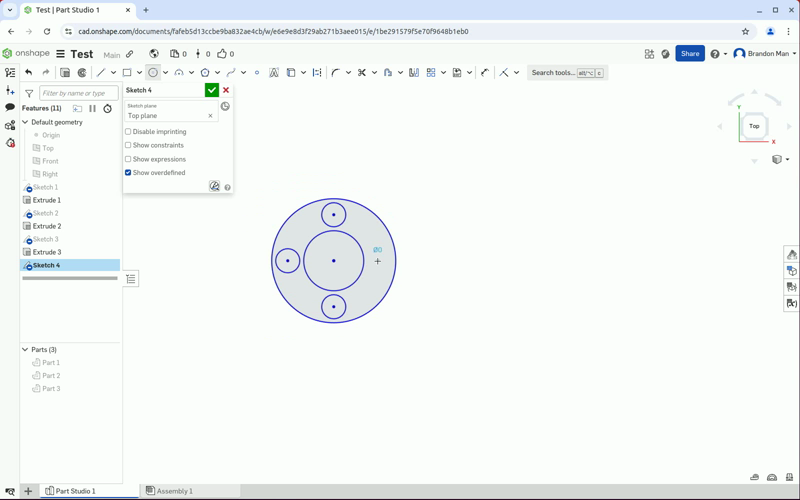
scroll(-6)
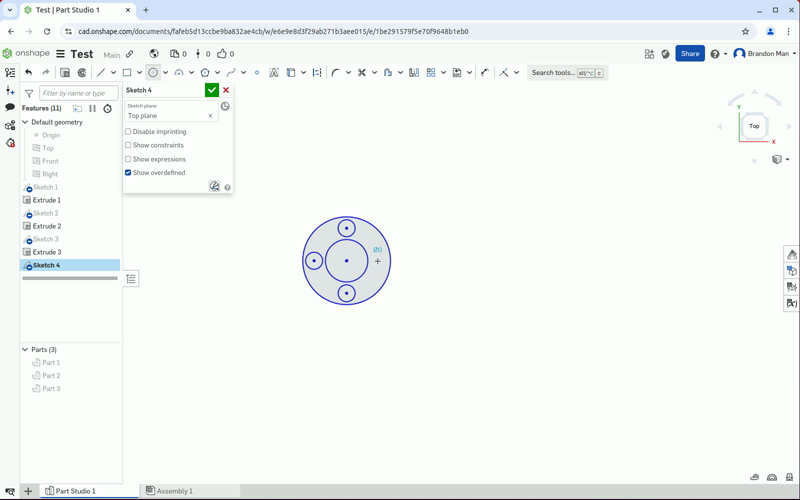
scroll(-6)
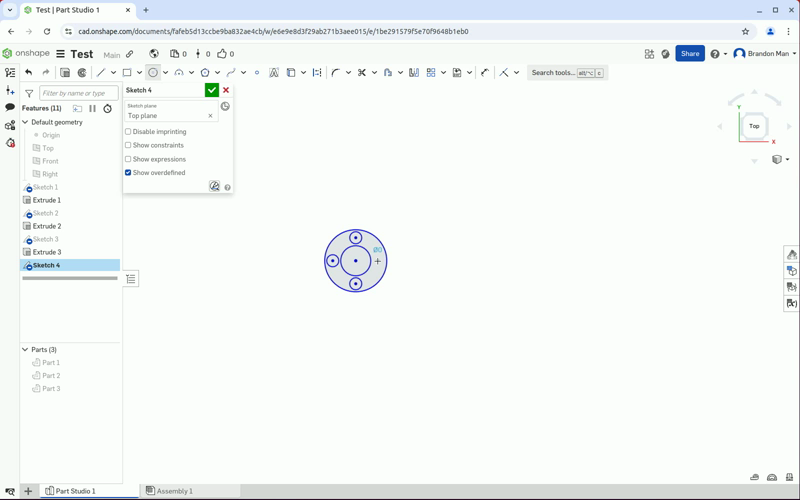
scroll(-6)
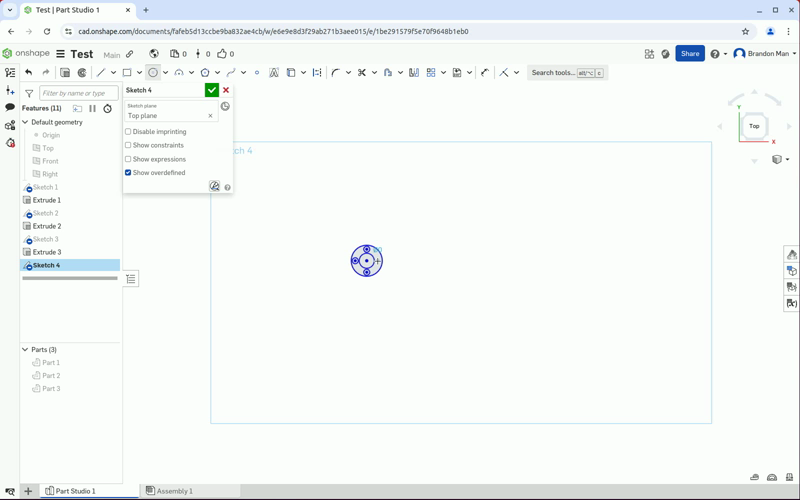
key_up(shift)
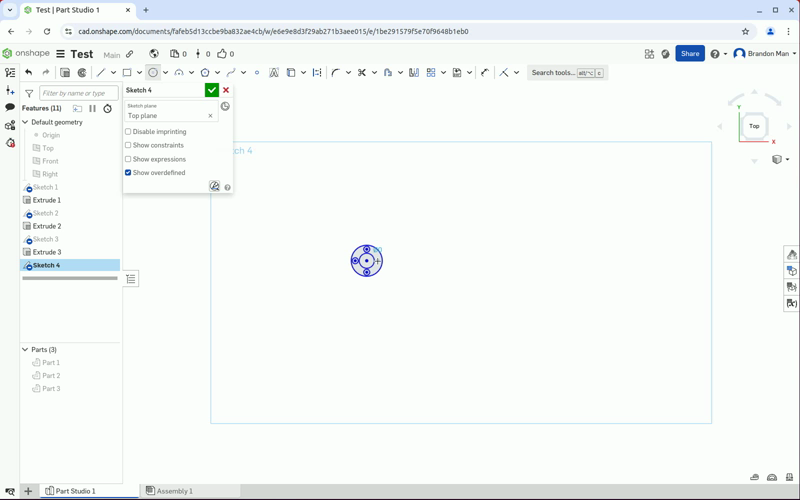
mouse_move(380, 260)
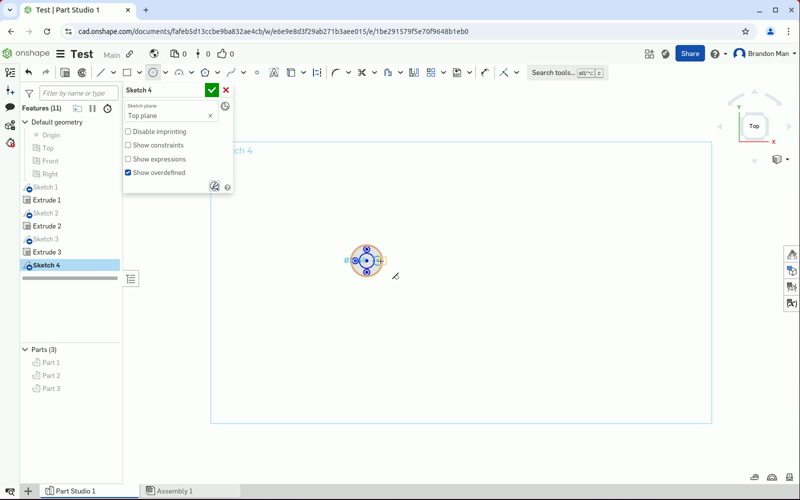
scroll(6)
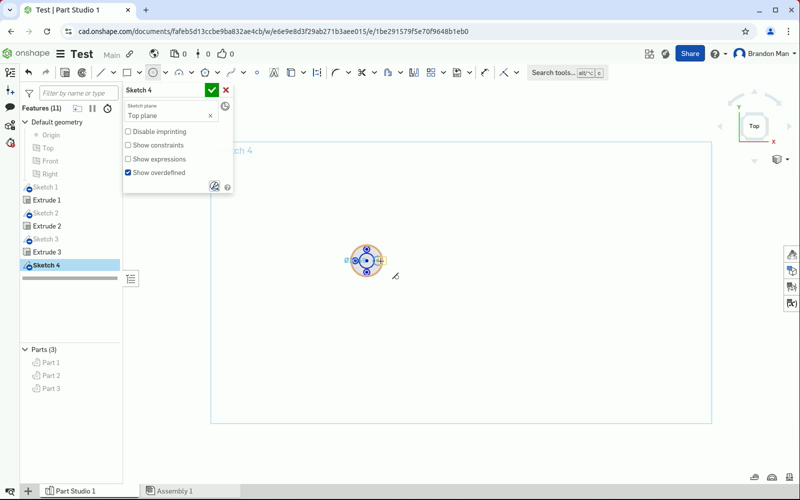
scroll(6)
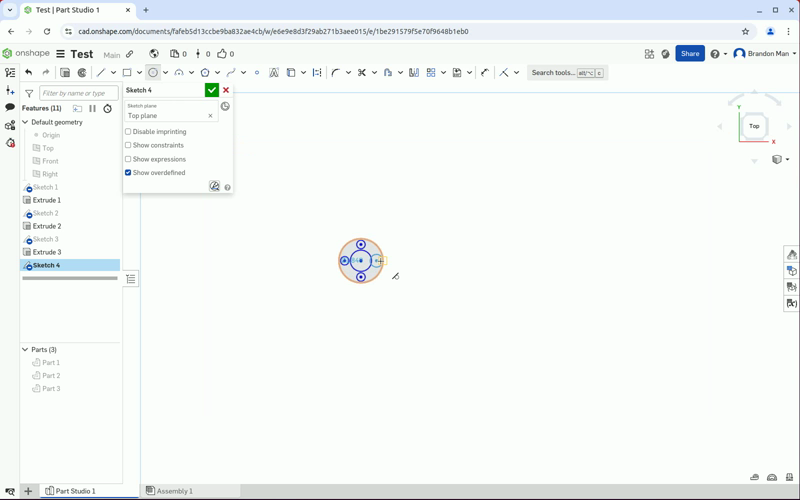
scroll(6)
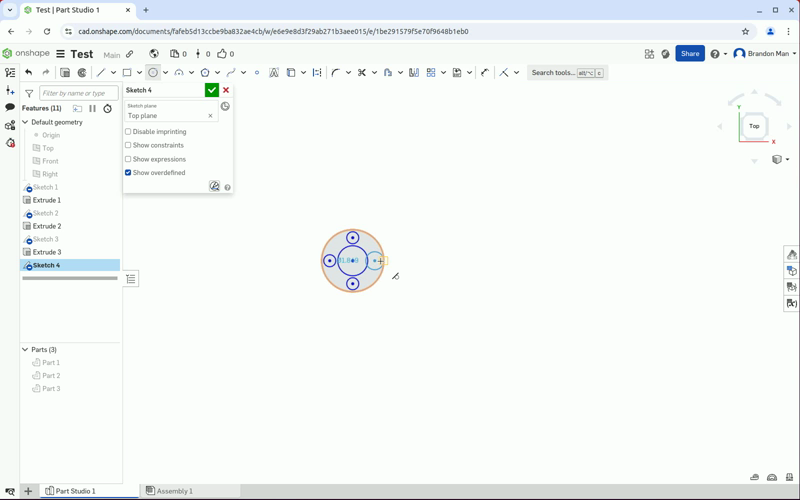
scroll(6)
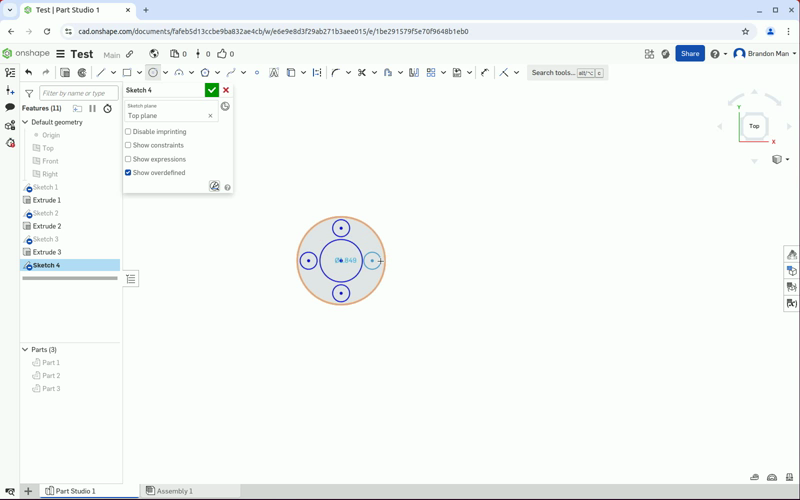
scroll(6)
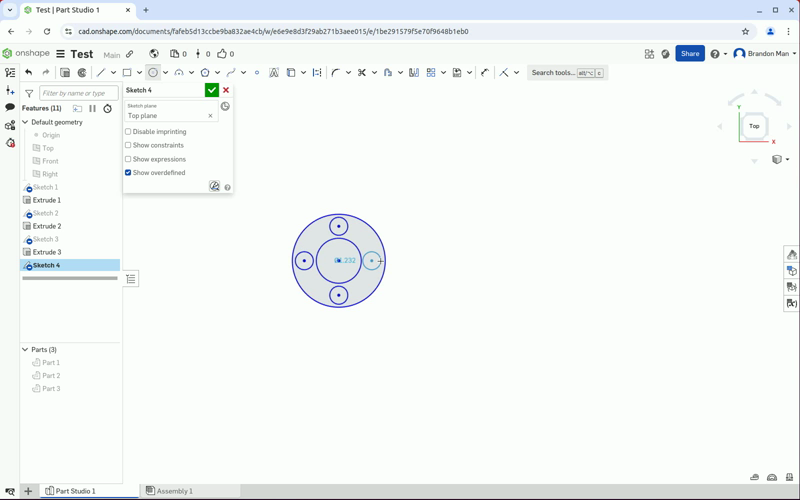
scroll(6)
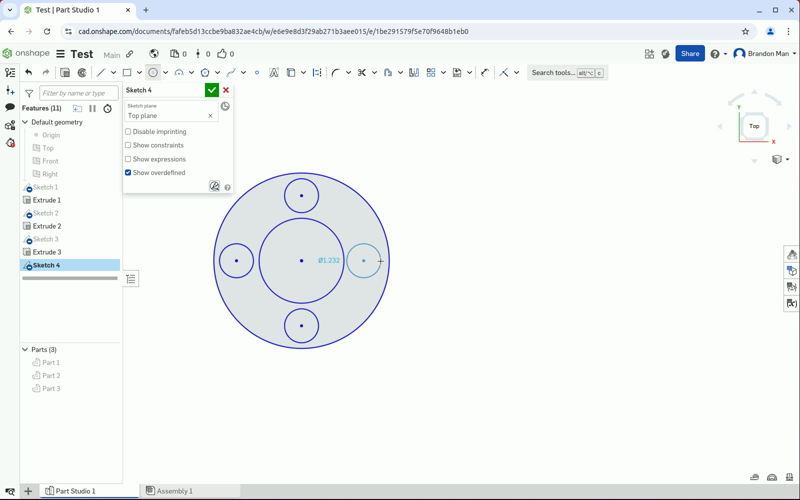
scroll(6)
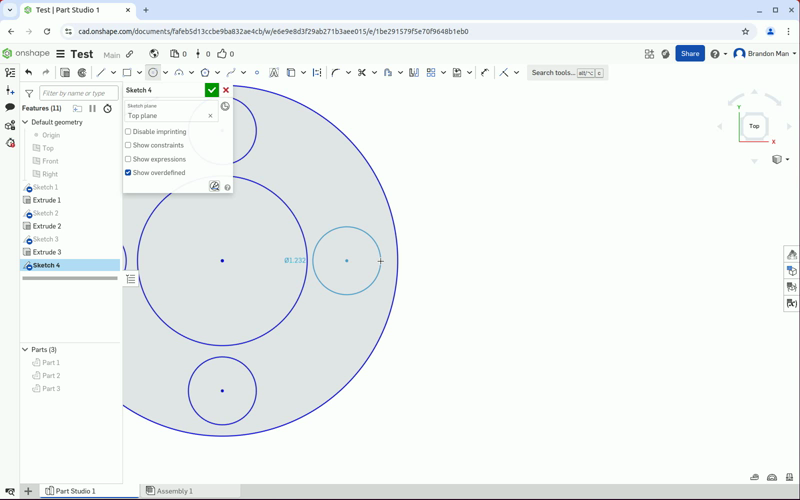
click(380, 260)
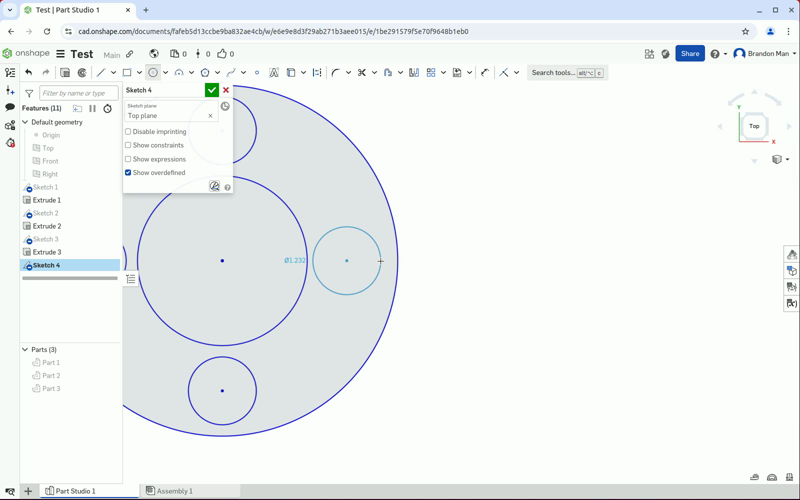
scroll(-6)
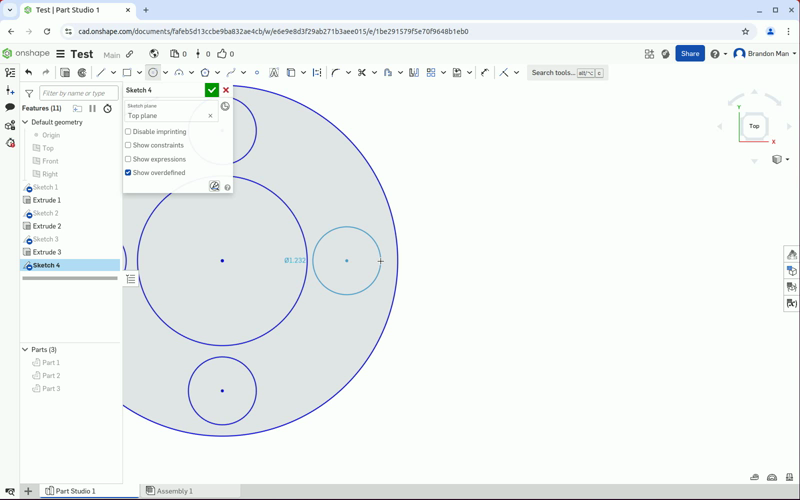
scroll(-6)
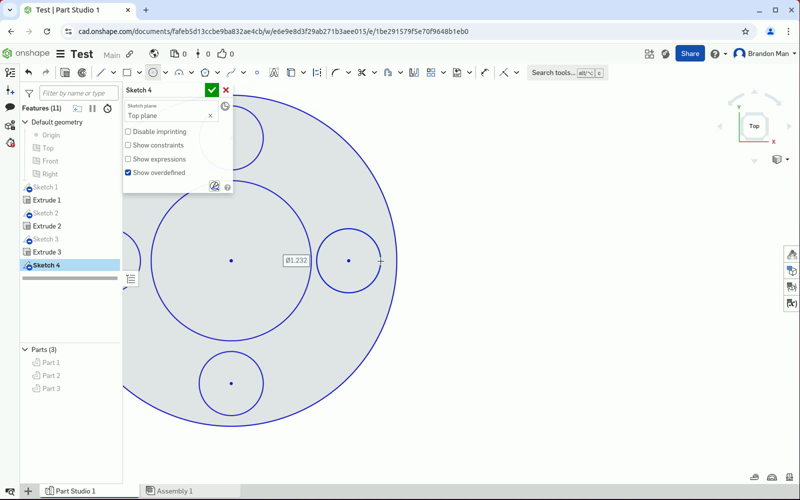
scroll(-6)
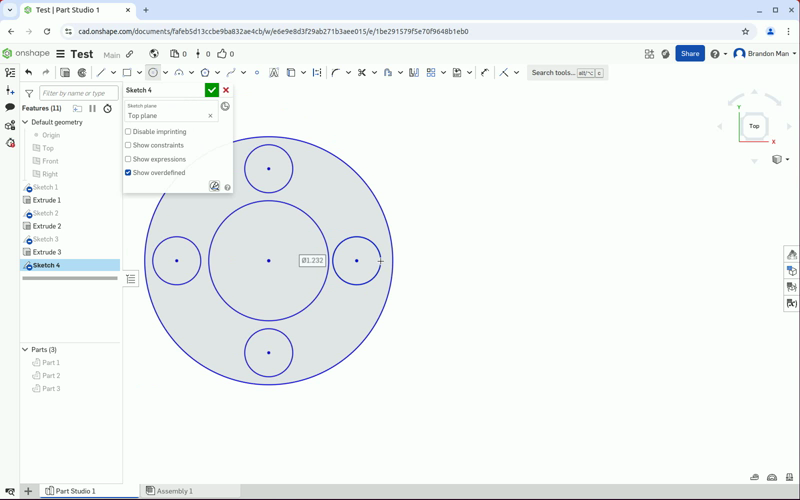
scroll(-6)
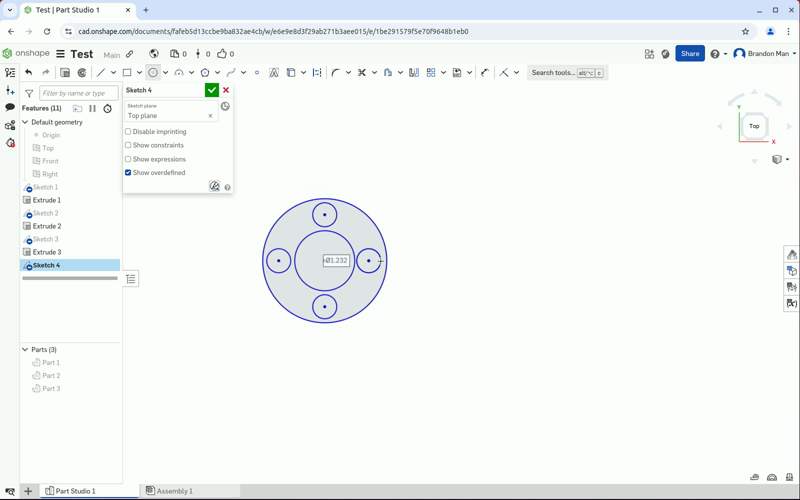
scroll(-6)
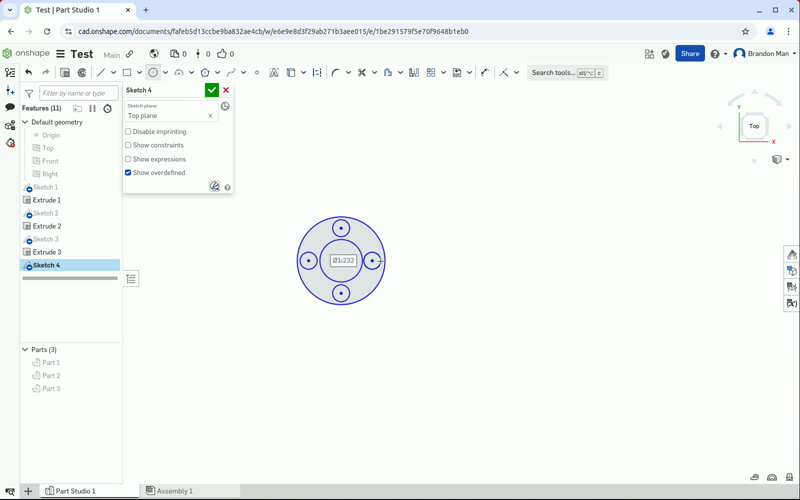
scroll(-6)
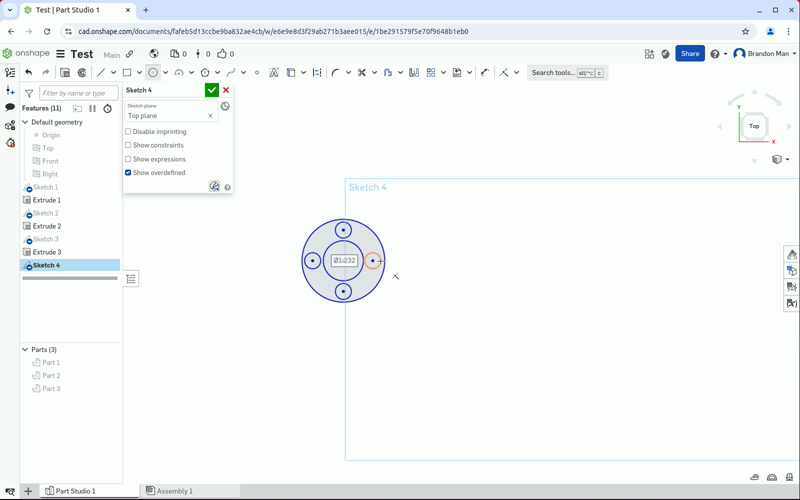
scroll(-6)
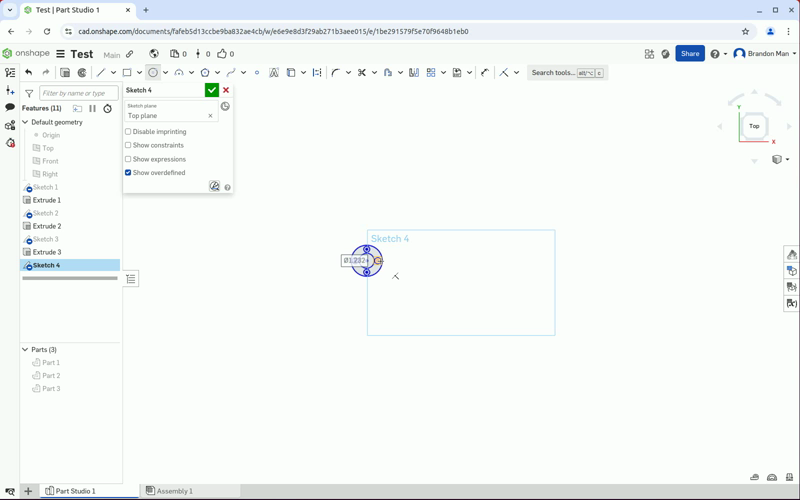
key(esc)
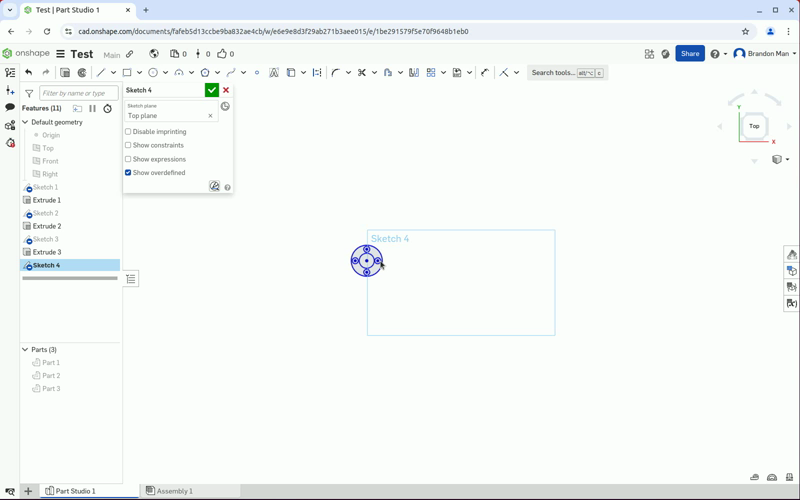
mouse_move(370, 273)
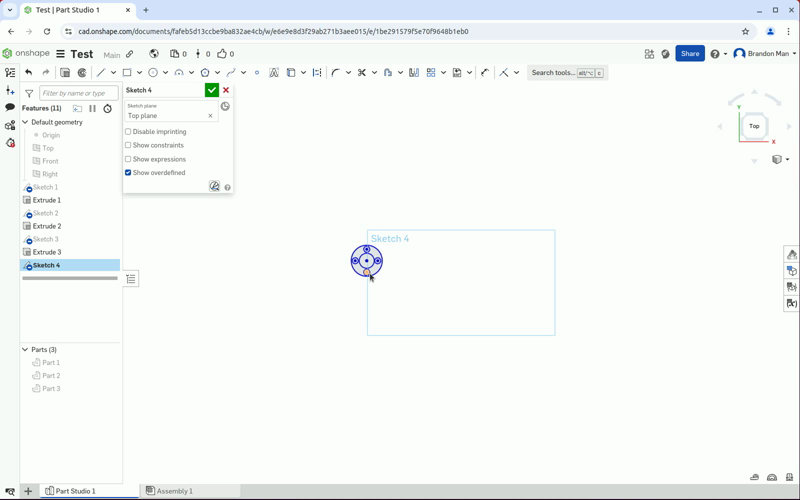
scroll(6)
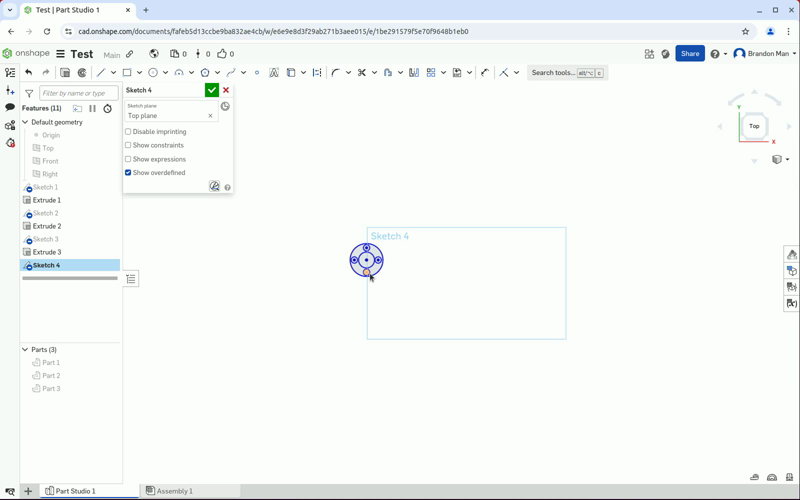
scroll(6)
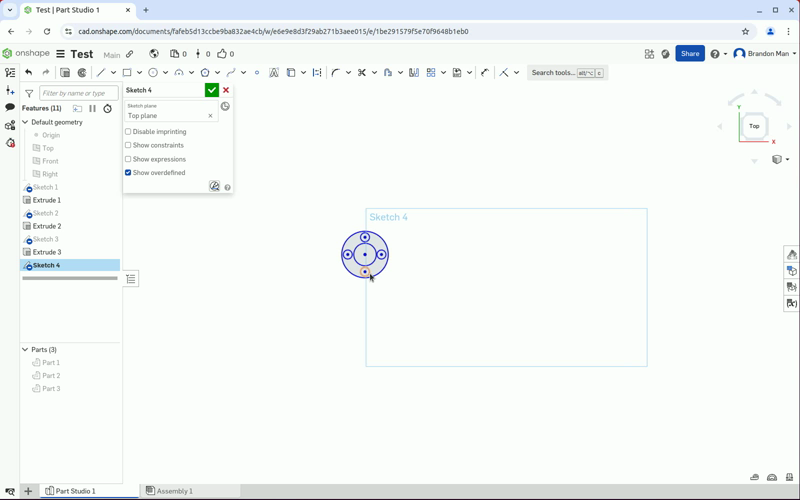
scroll(6)
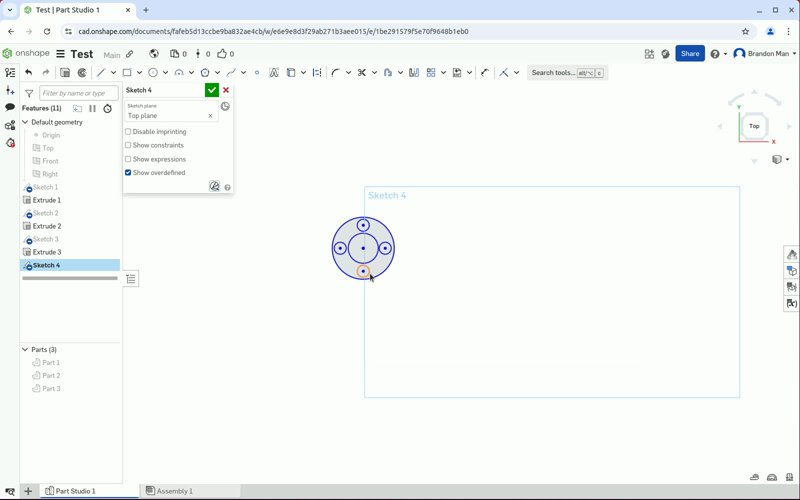
scroll(6)
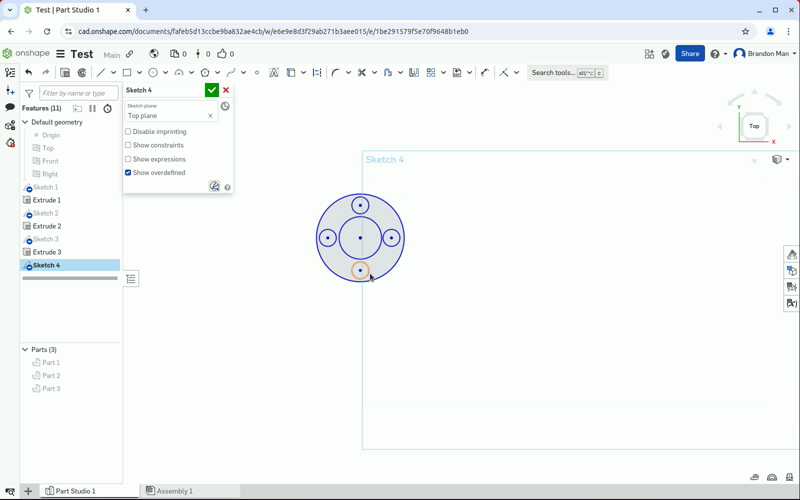
scroll(6)
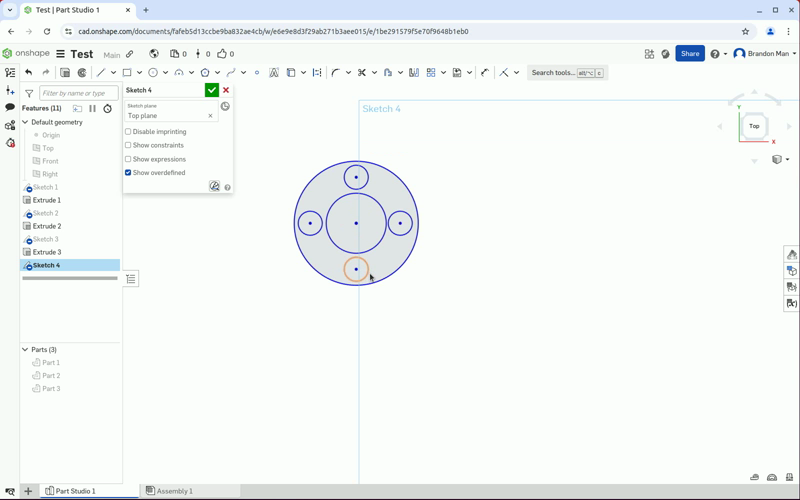
scroll(6)
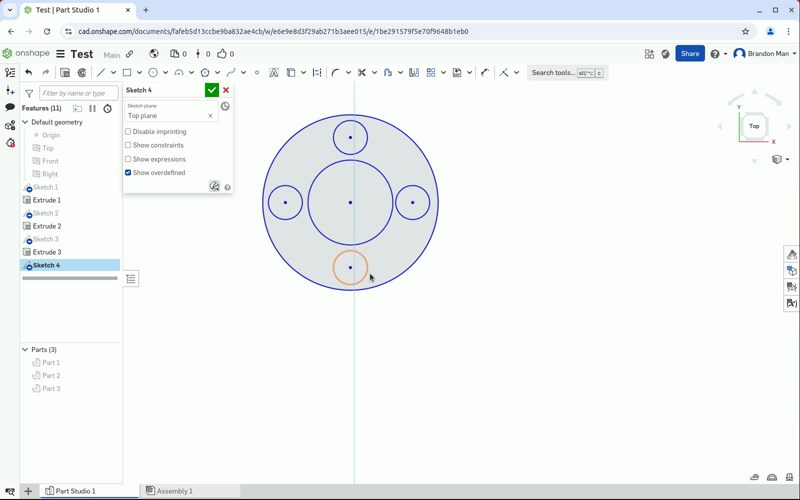
scroll(6)
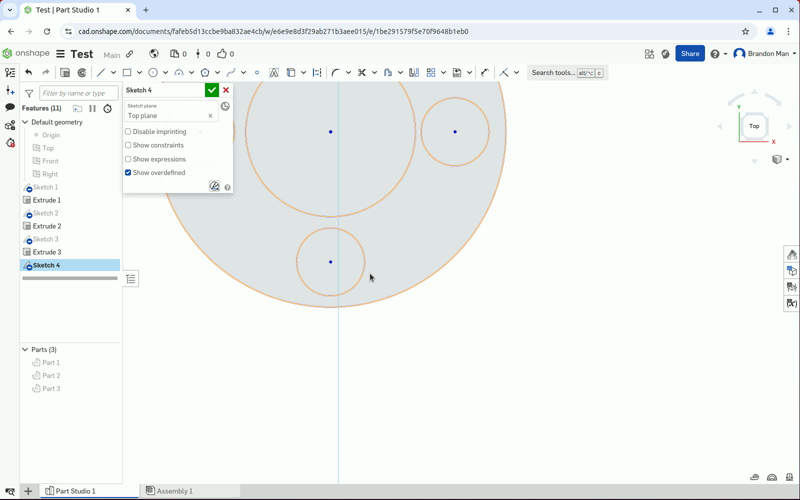
click(370, 273)
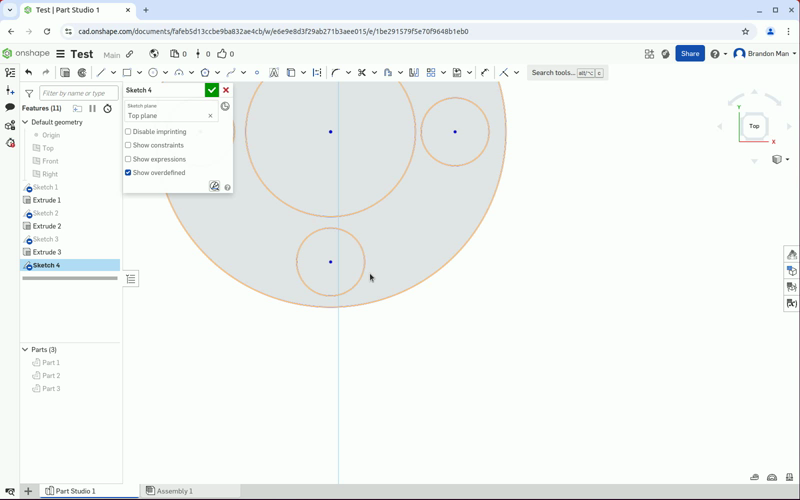
scroll(-6)
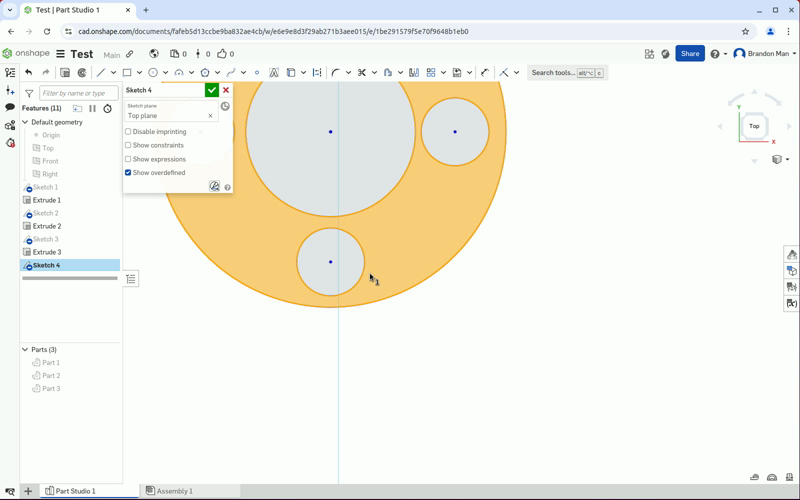
scroll(-6)
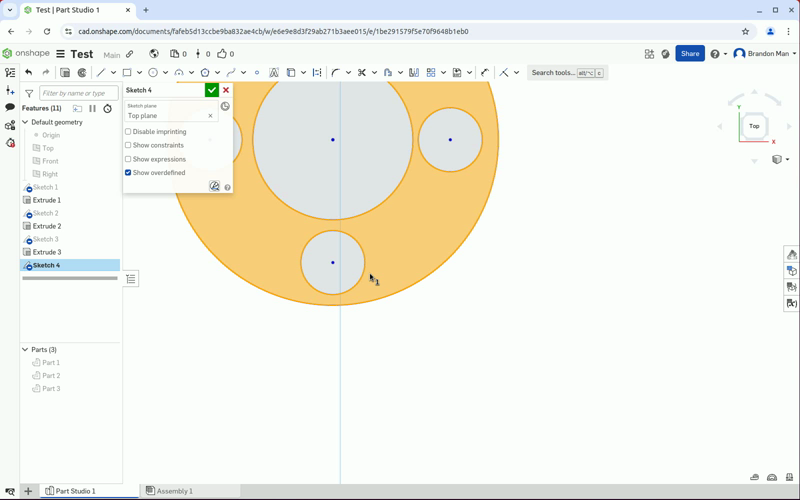
scroll(-6)
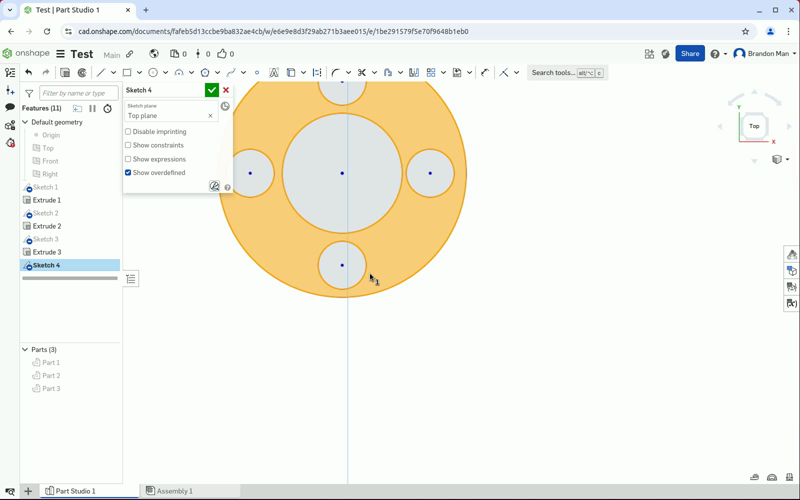
scroll(-6)
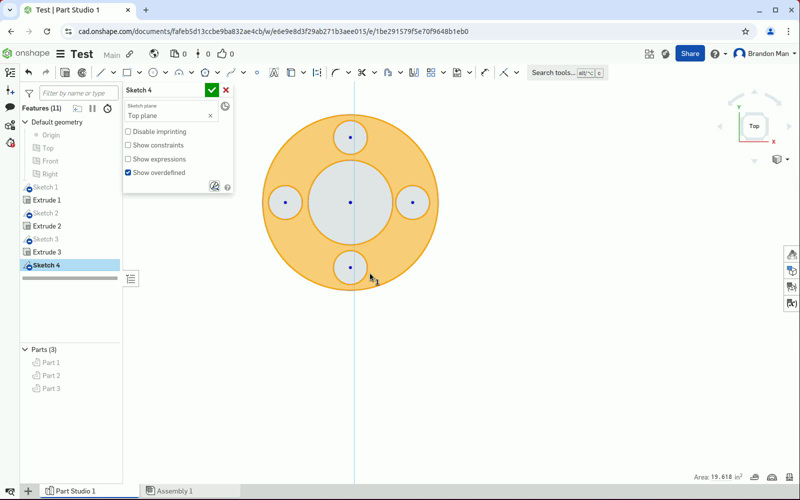
scroll(-6)
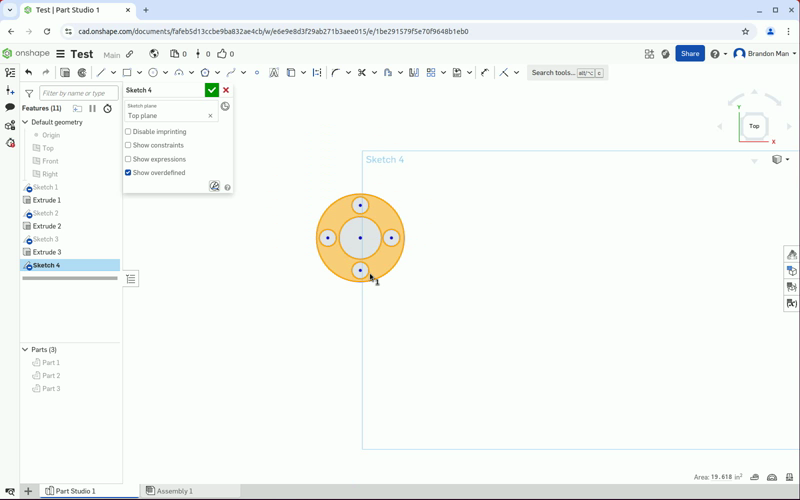
scroll(-6)
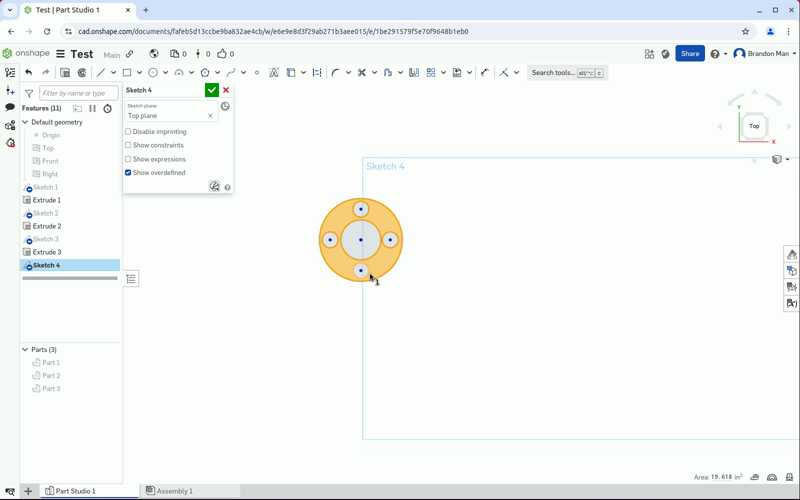
scroll(-6)
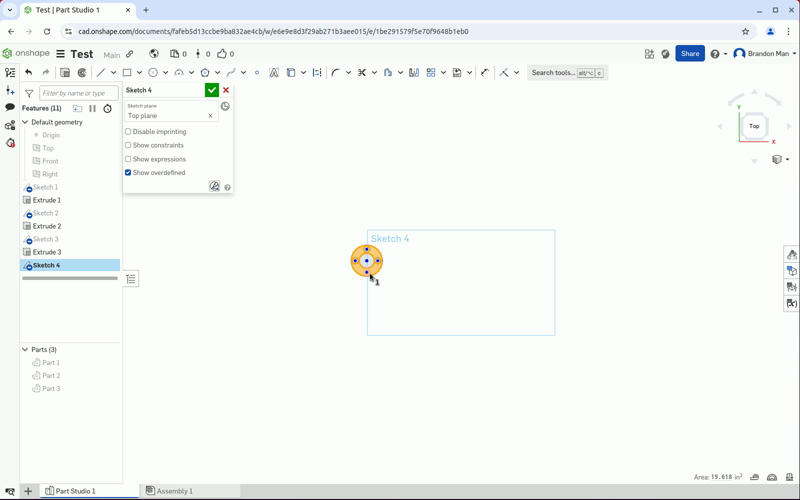
mouse_move(73, 352)
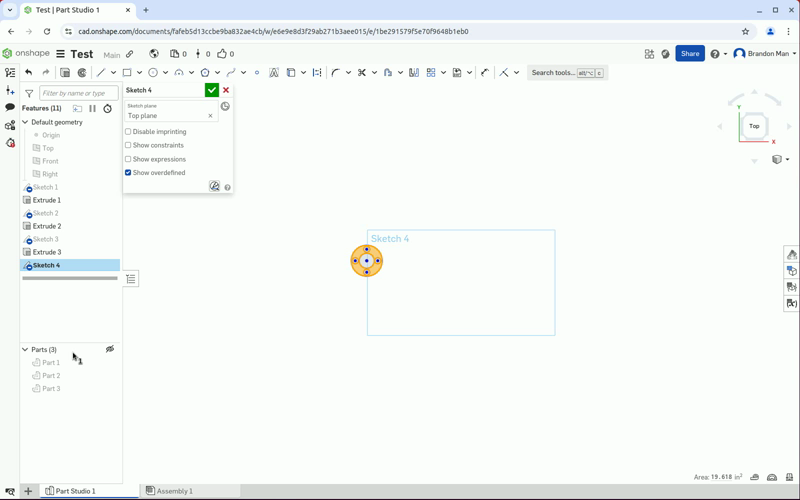
key(shift+y)
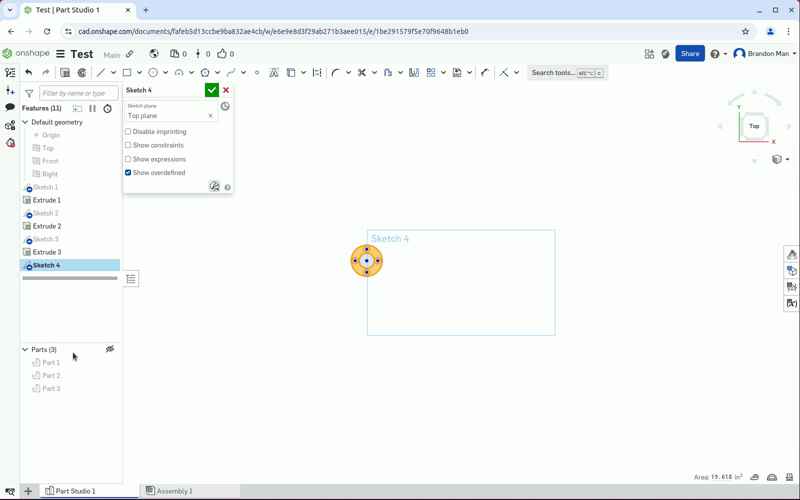
key(shift+e)
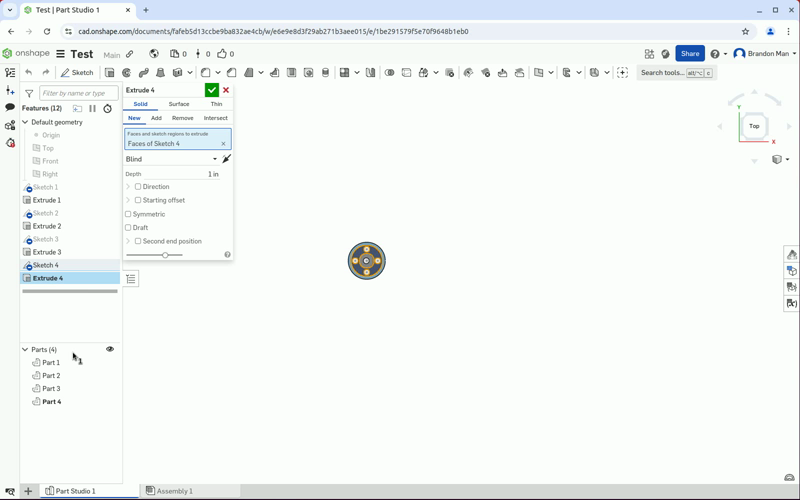
mouse_move(143, 106)
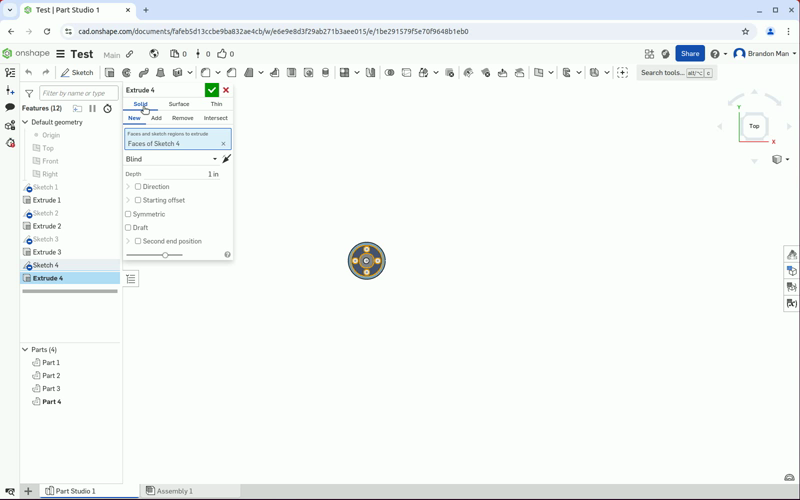
click(143, 106)
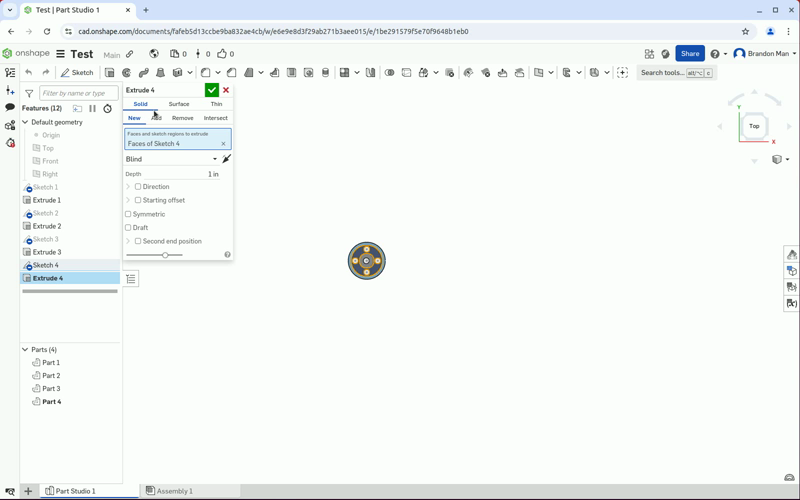
mouse_move(186, 120)
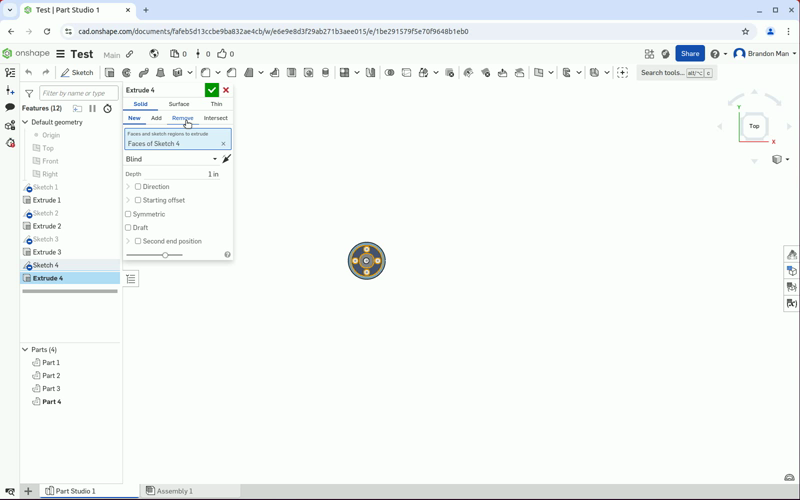
click(186, 120)
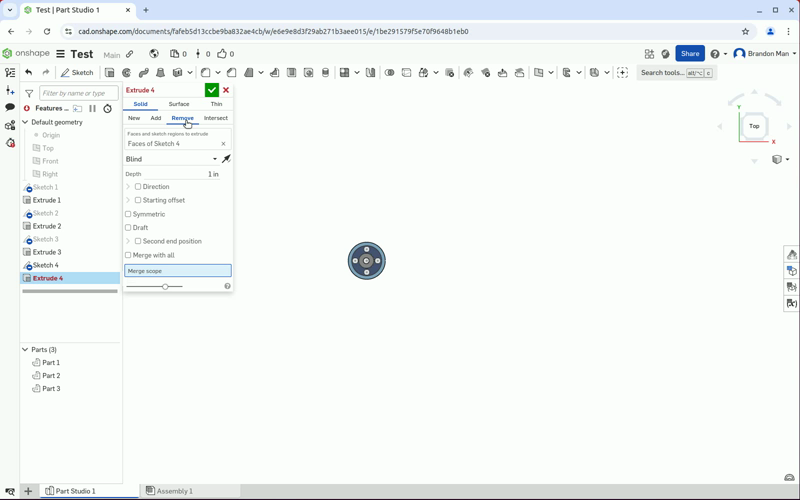
key(tab, 4)
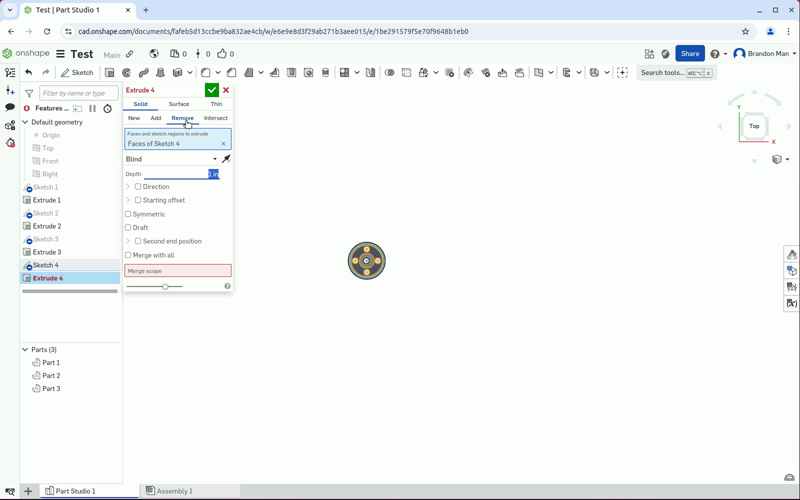
text(-0.722)
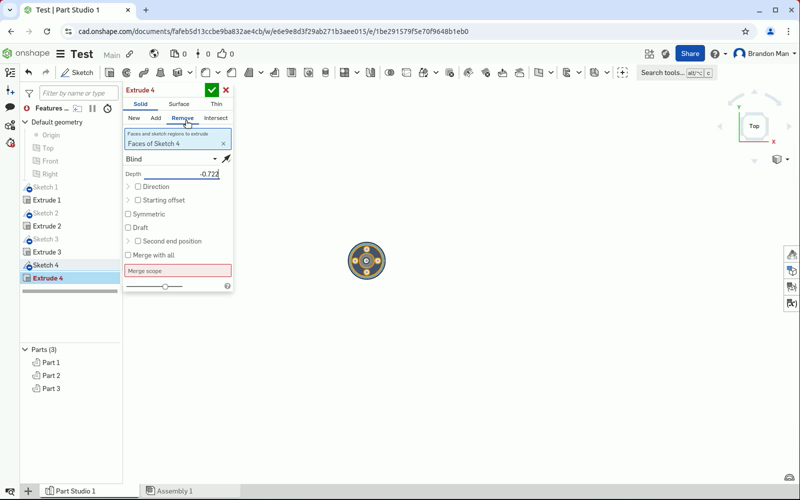
key(tab, 6)
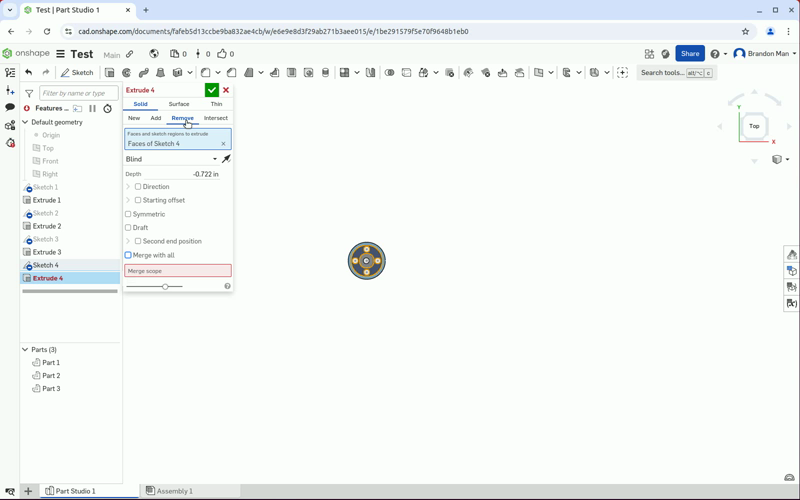
key(space)
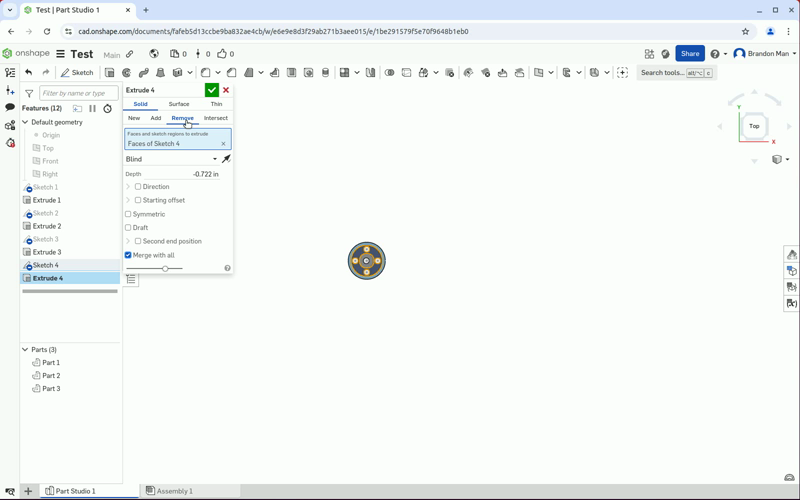
key(enter)
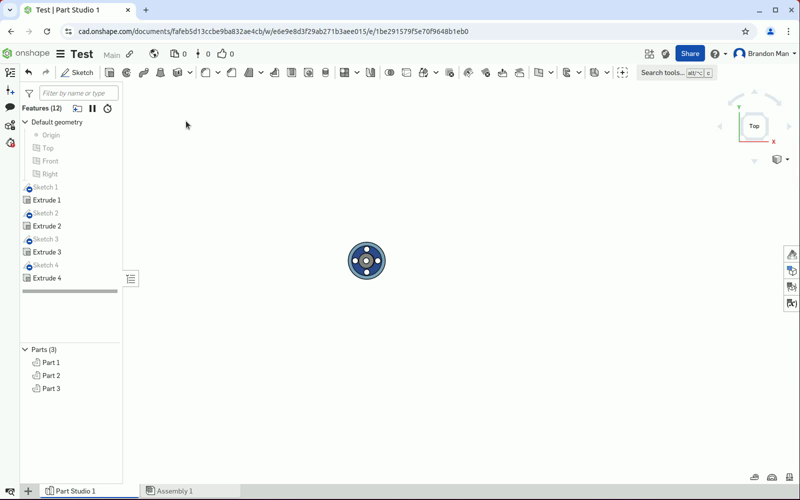
key(shift+h)
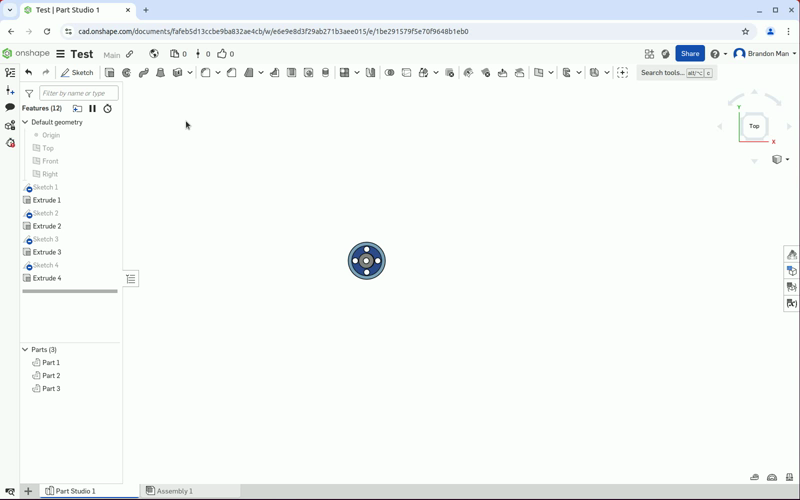
key(shift+h)
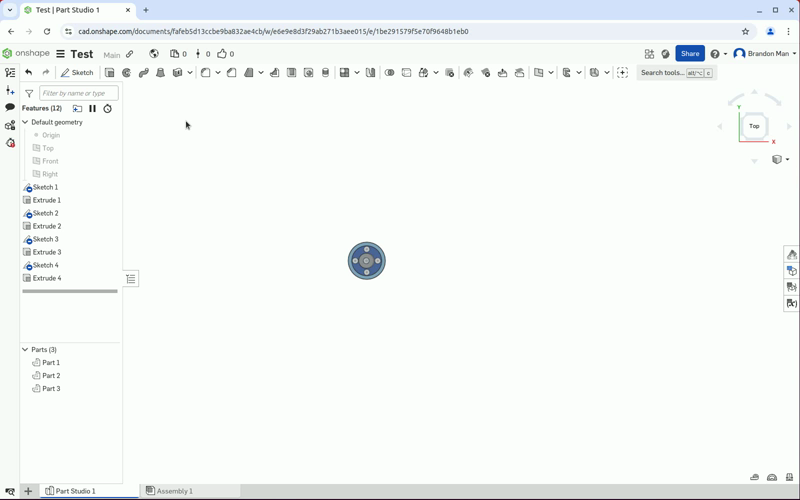
key(shift+7)
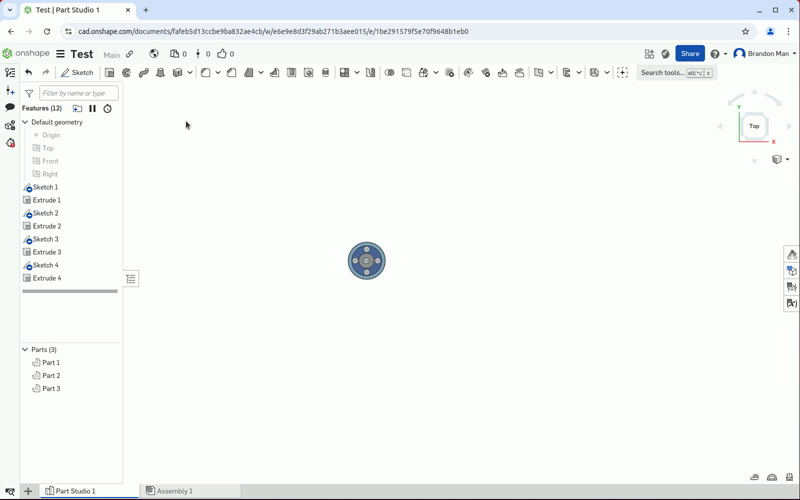
key(up, 3)
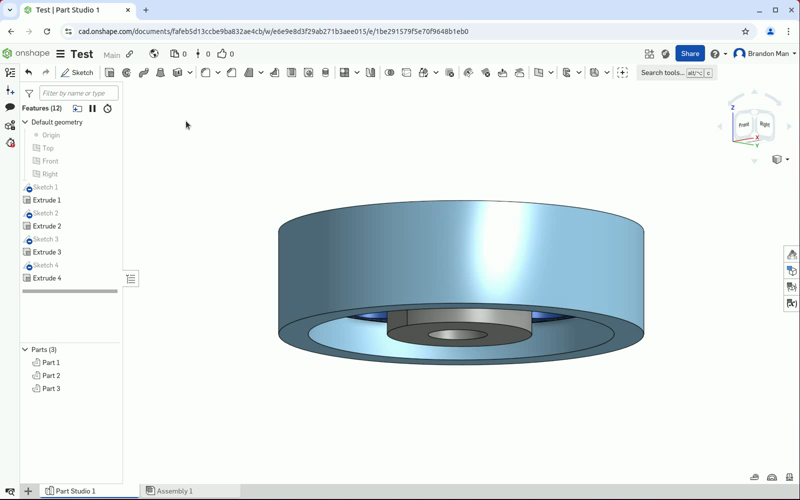
key(left, 3)
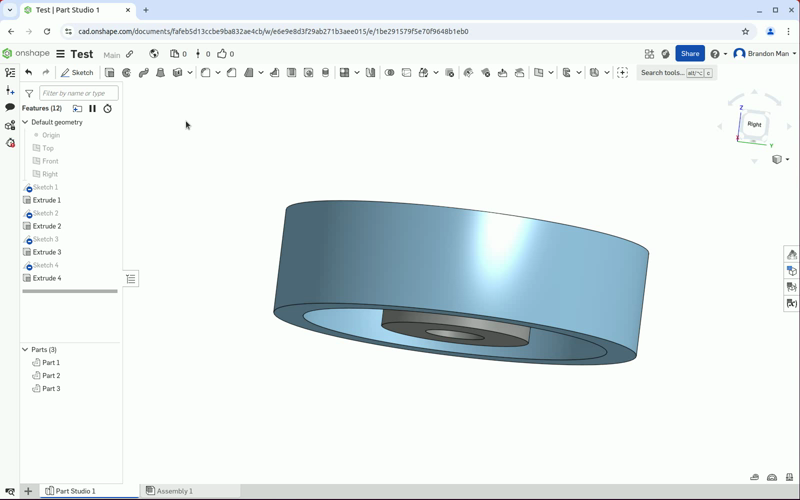
key(right, 3)
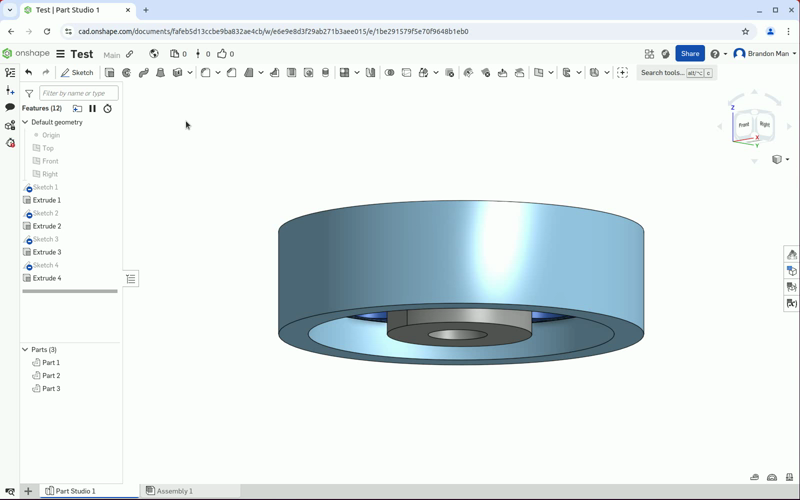
key(down, 3)
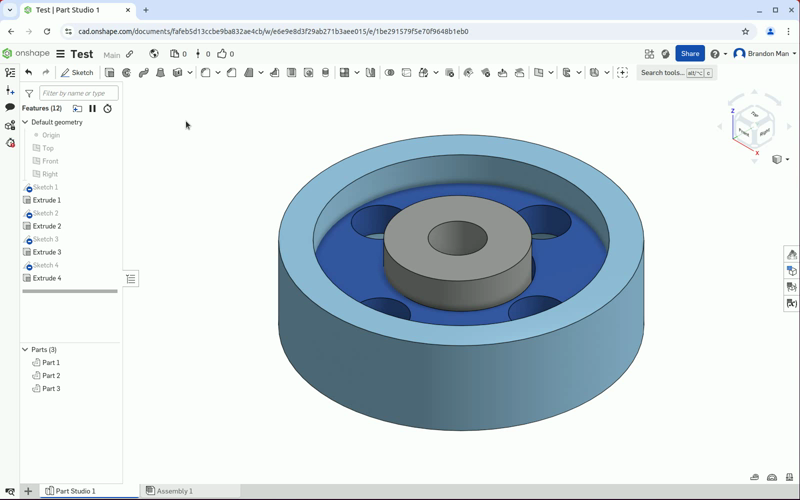
mouse_move(73, 189)
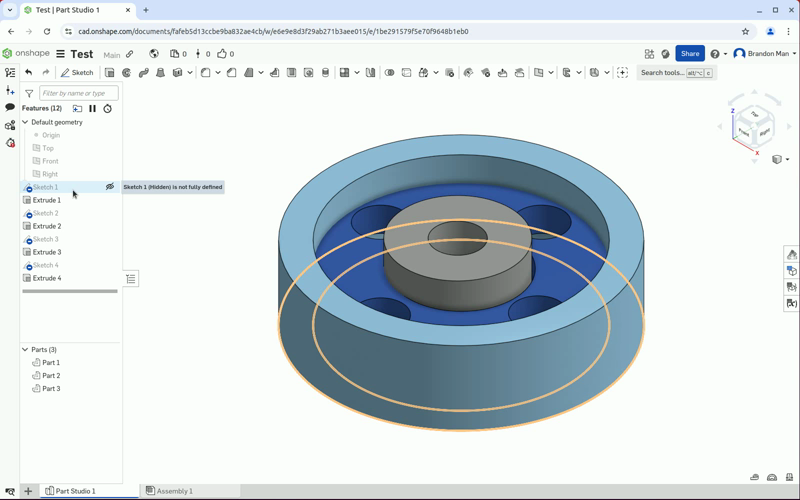
click(73, 189)